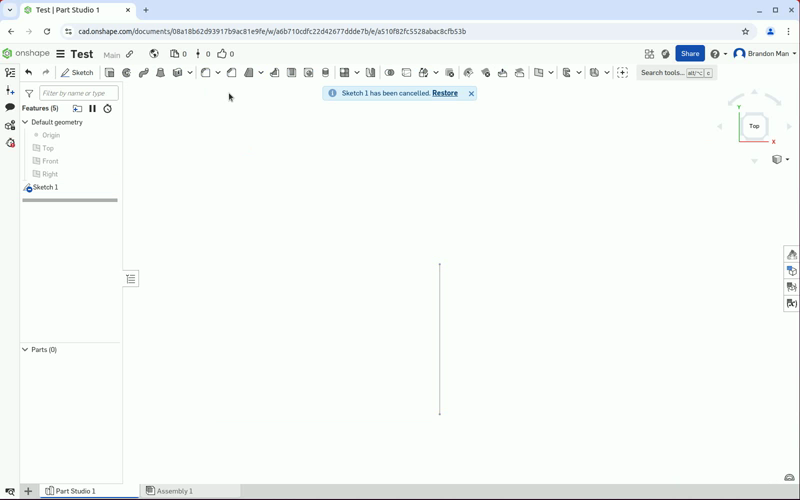
key(shift+h)
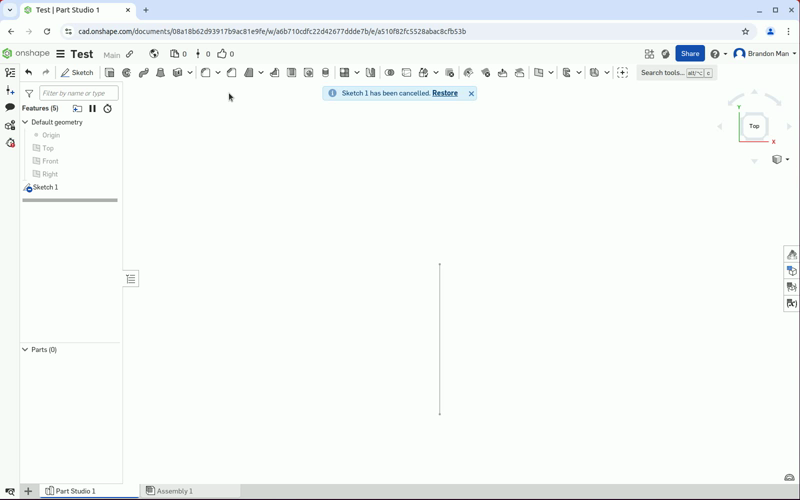
key(shift+s)
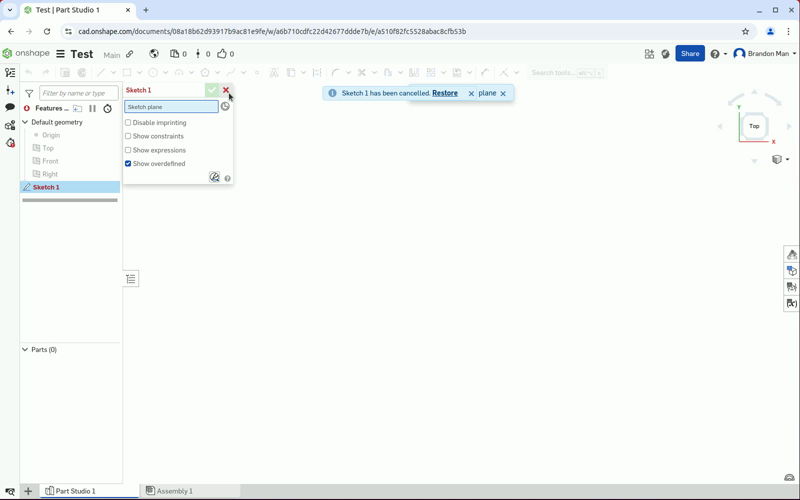
mouse_move(73, 150)
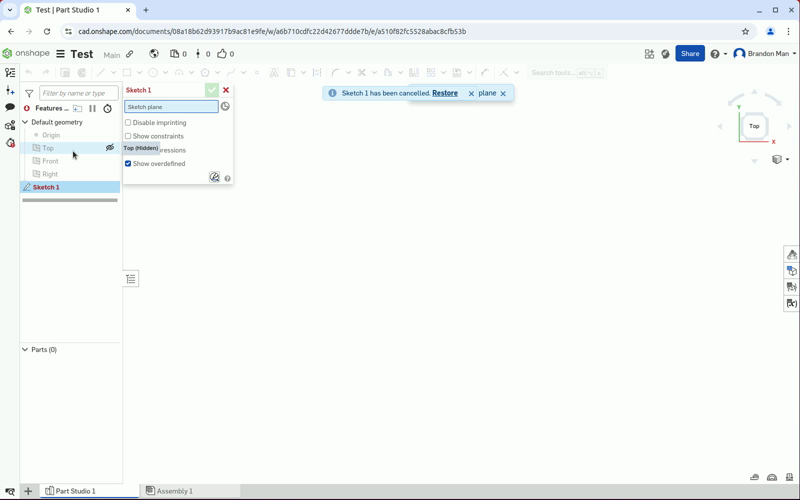
click(73, 150)
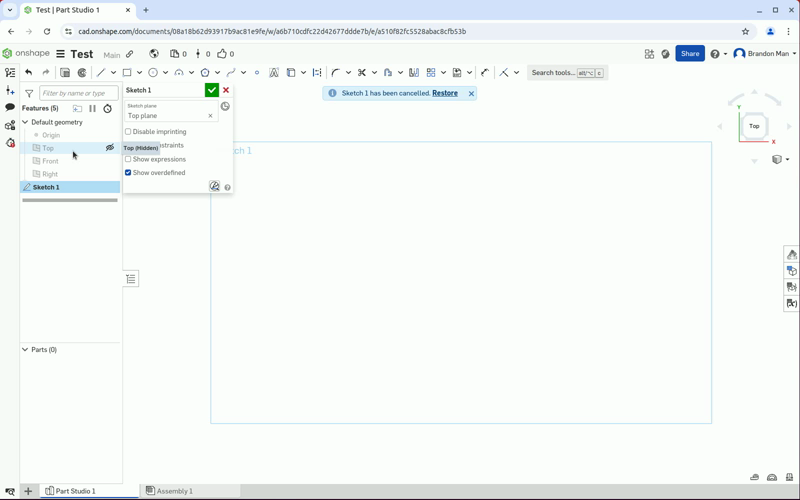
mouse_move(73, 352)
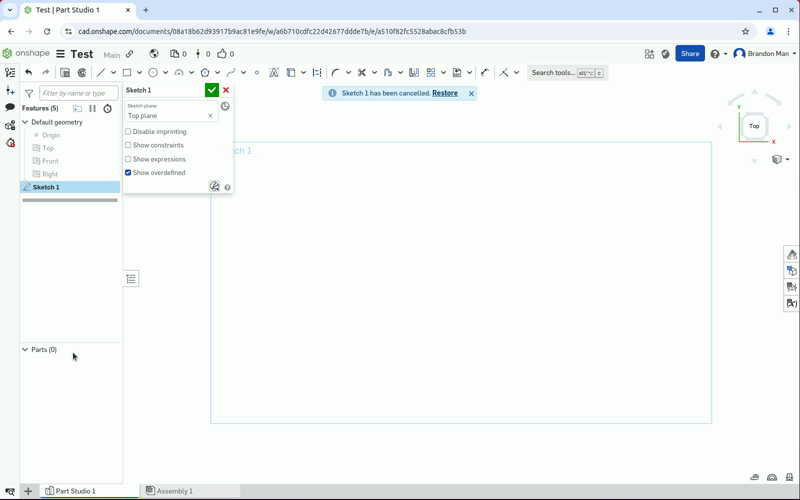
key(y)
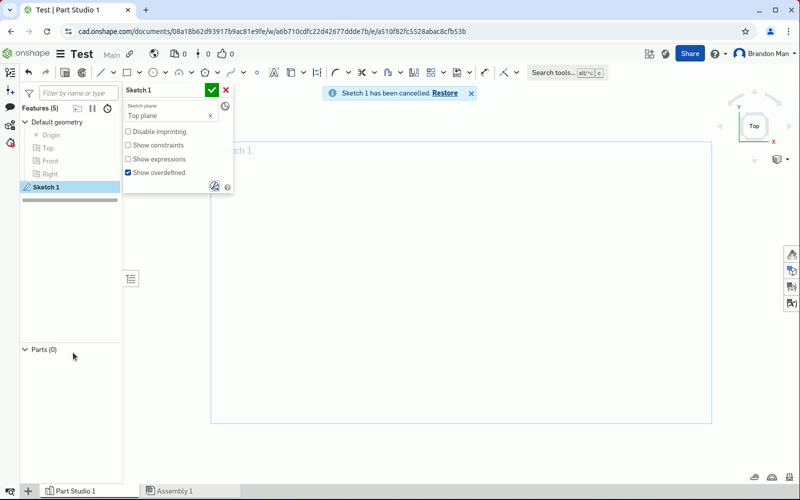
key(l)
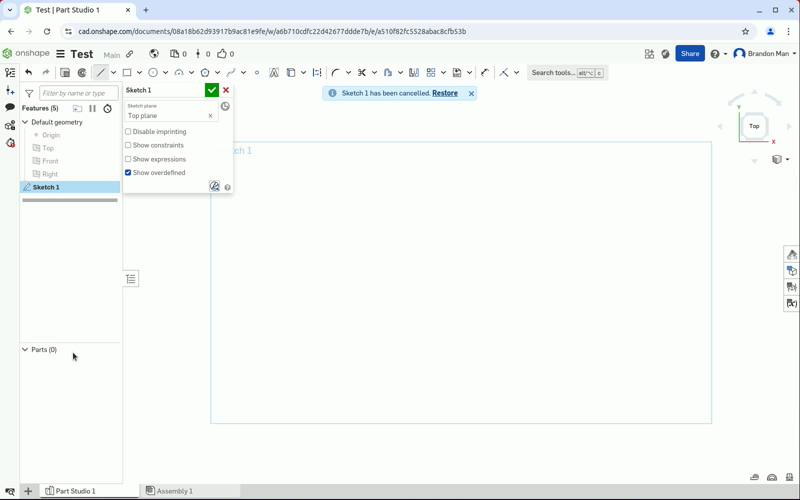
key_down(shift)
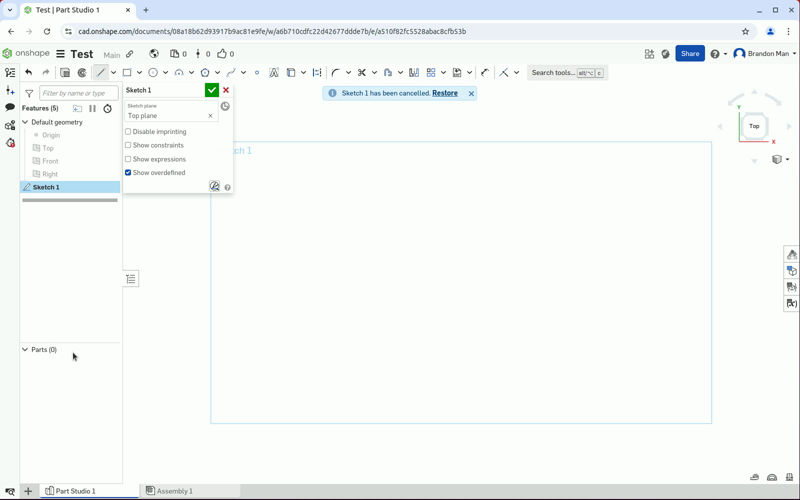
mouse_move(441, 342)
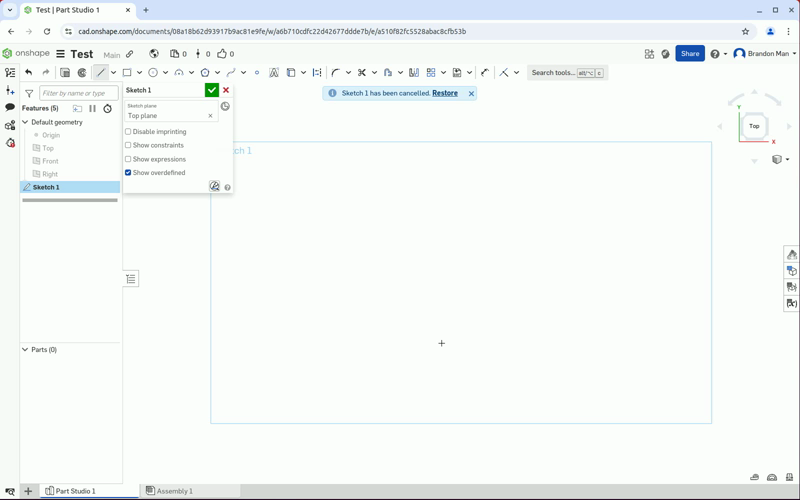
click(441, 342)
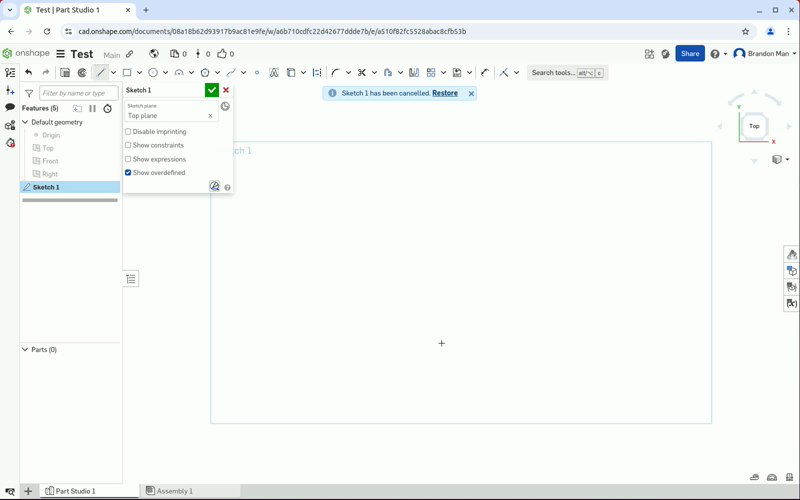
key_up(shift)
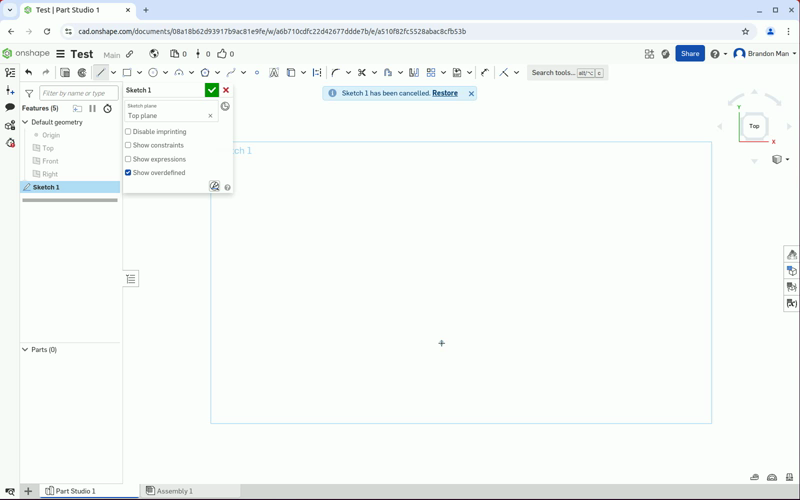
key_down(shift)
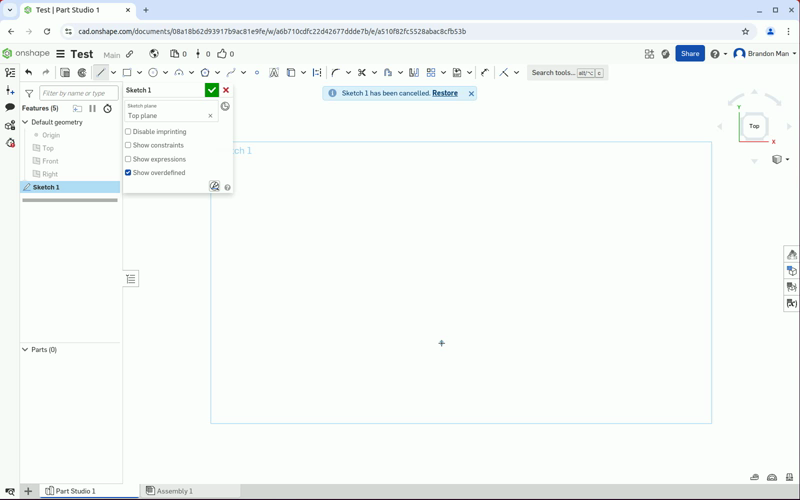
mouse_move(471, 342)
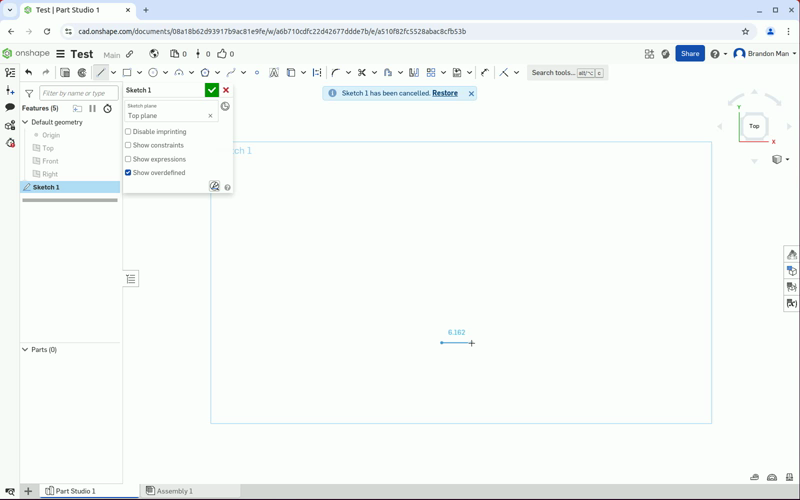
mouse_move(471, 342)
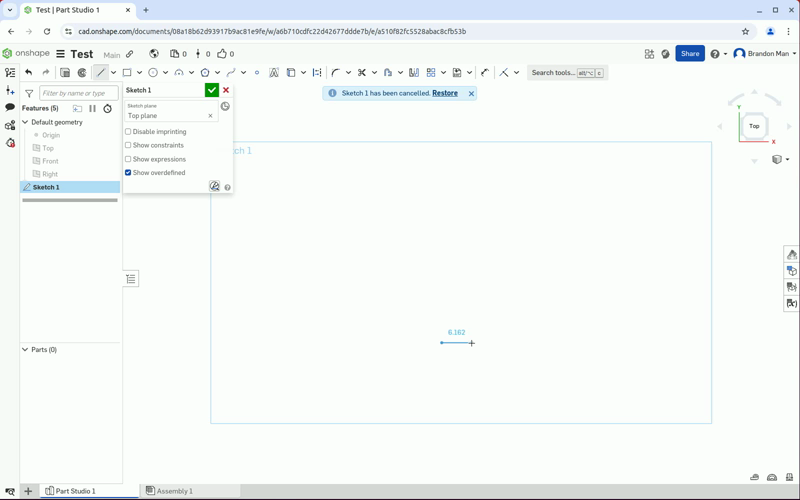
click(471, 342)
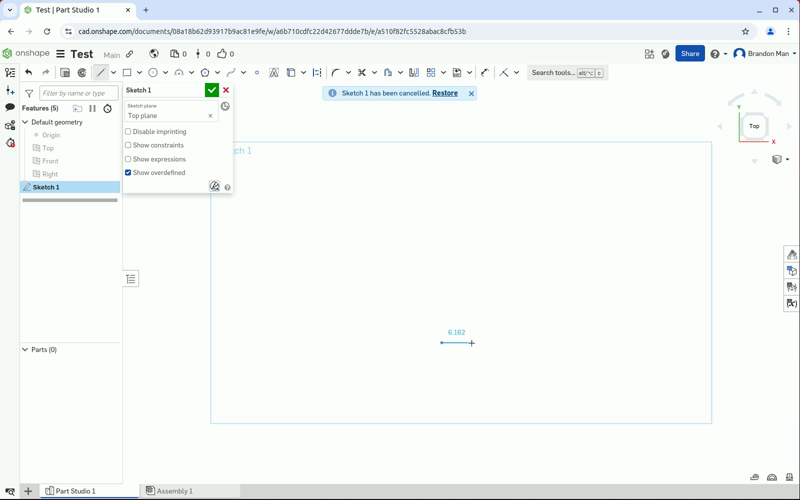
key_up(shift)
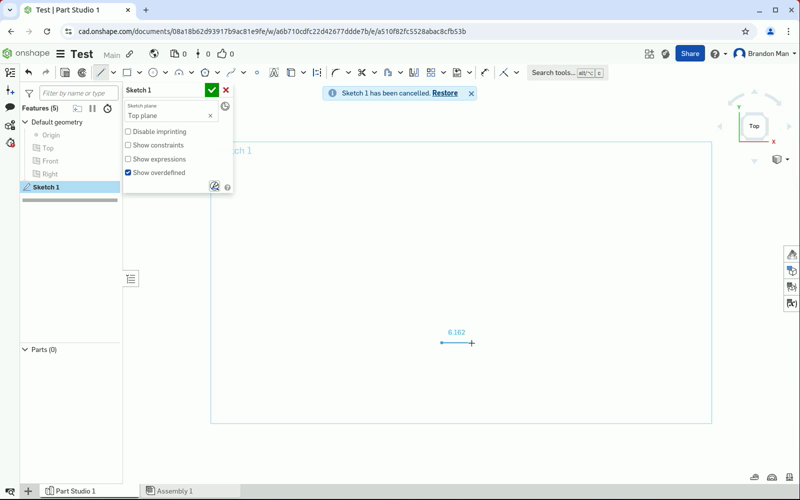
key_down(shift)
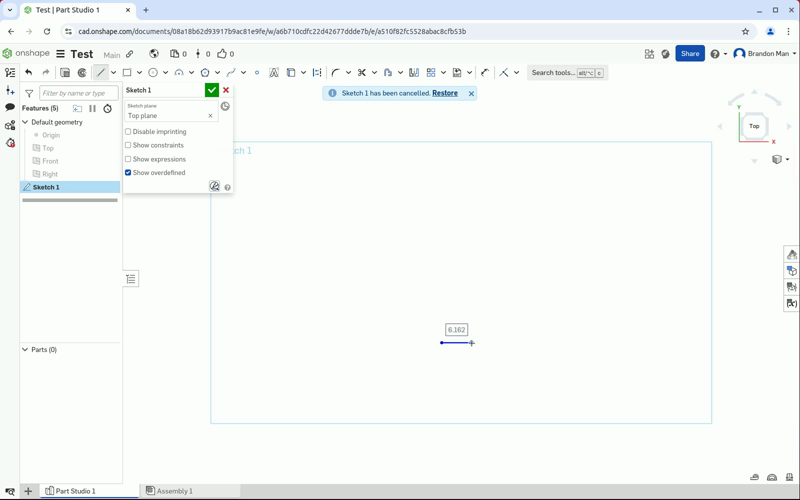
mouse_move(501, 342)
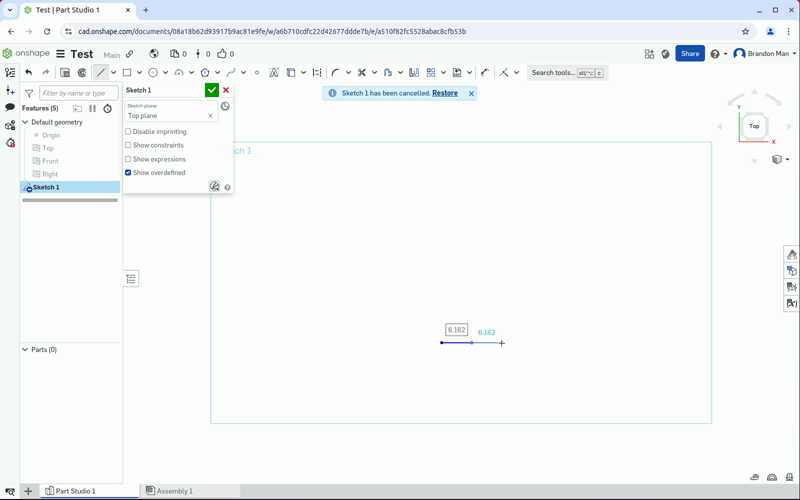
mouse_move(471, 301)
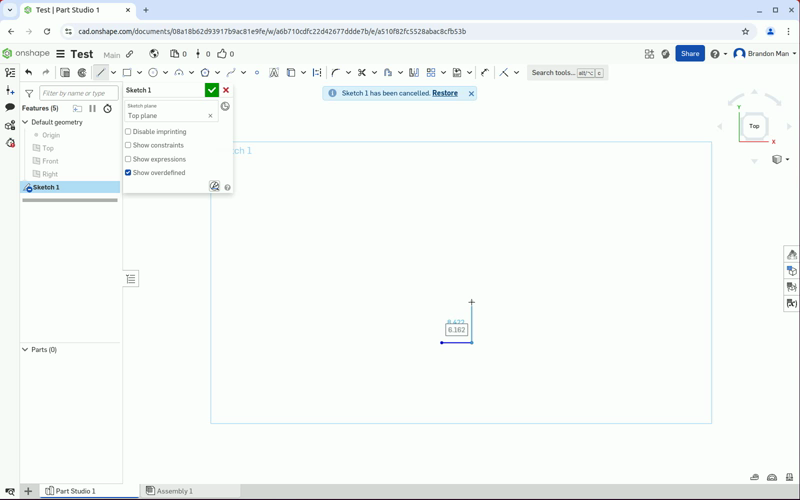
click(471, 301)
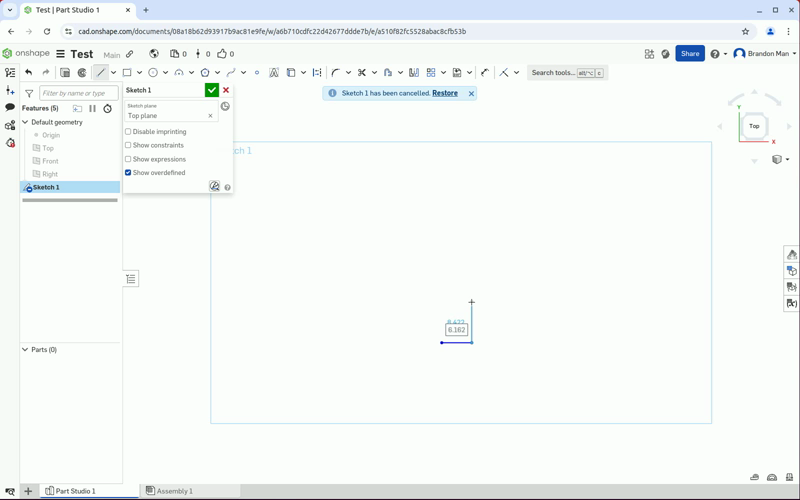
key_up(shift)
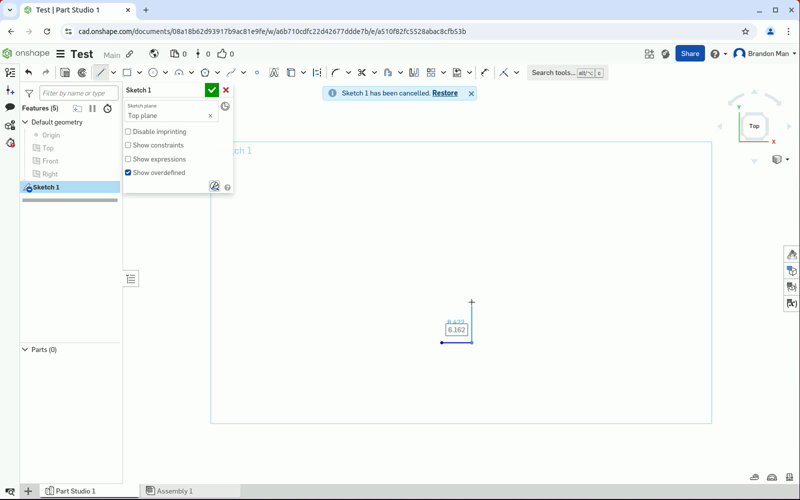
key_down(shift)
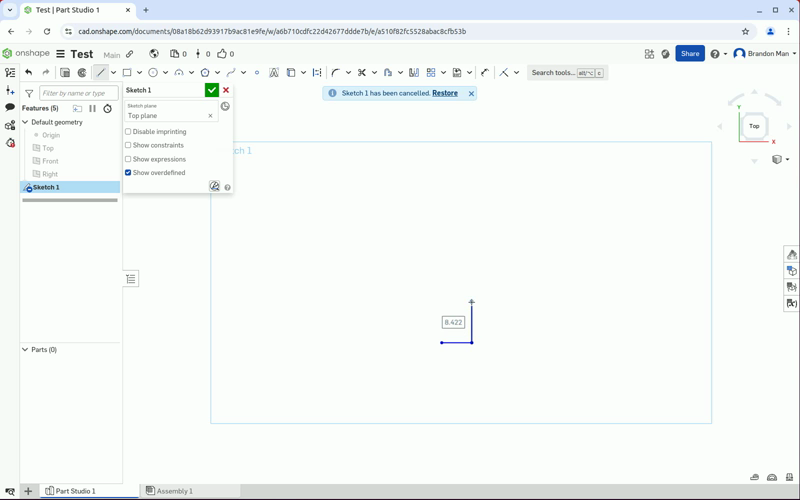
mouse_move(501, 301)
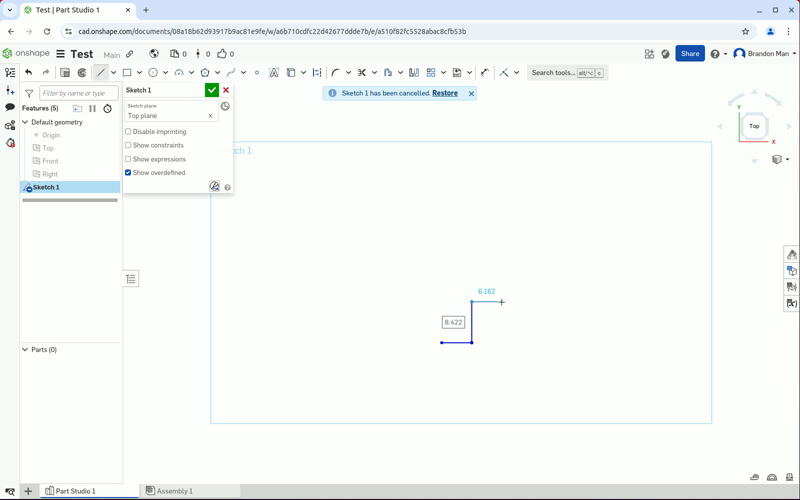
mouse_move(501, 301)
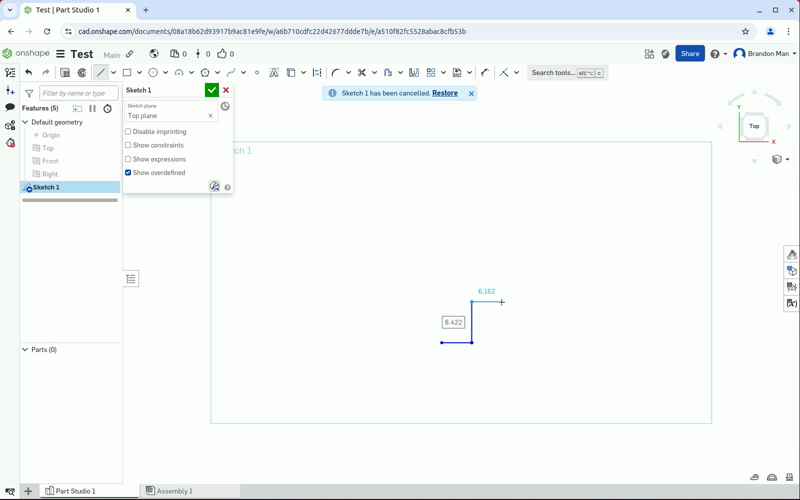
click(501, 301)
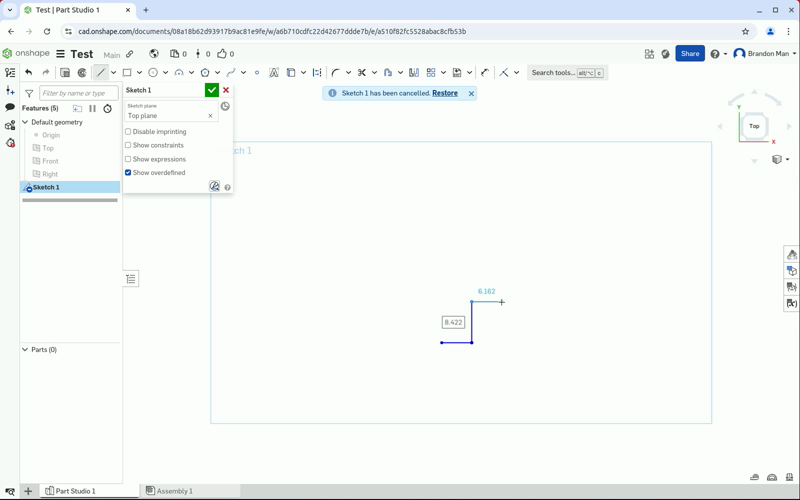
key_up(shift)
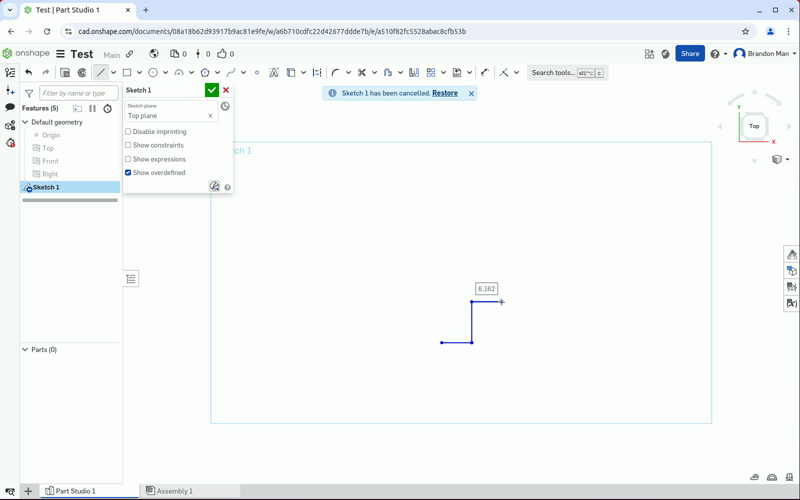
key_down(shift)
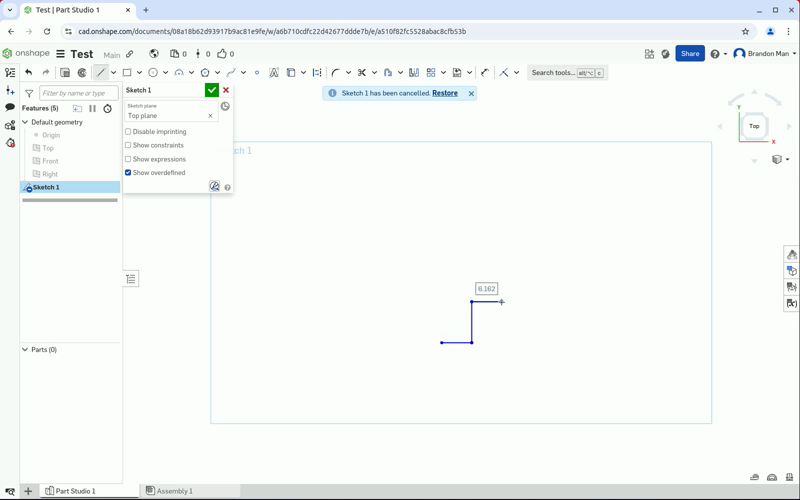
mouse_move(501, 375)
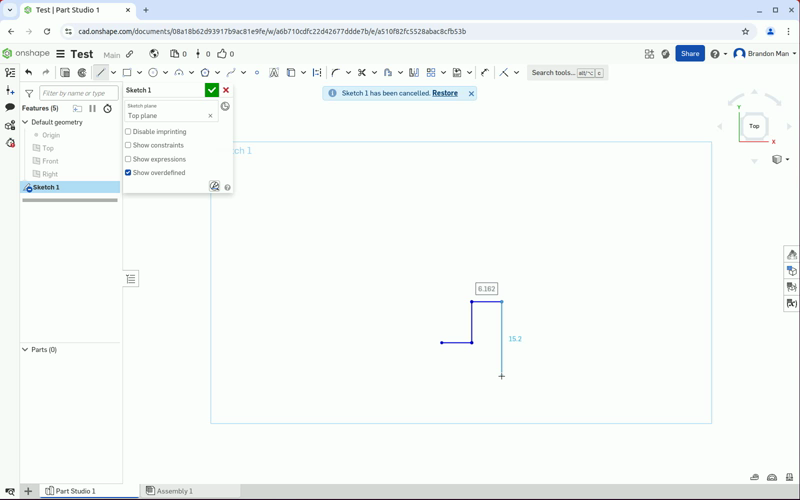
click(501, 375)
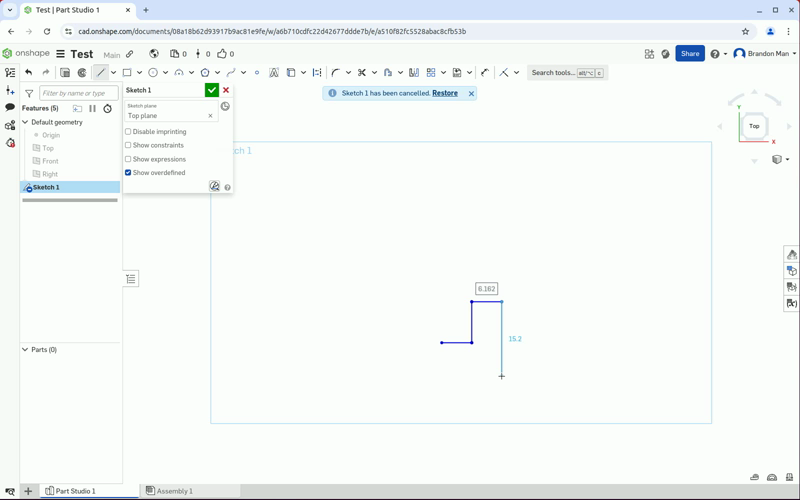
key_up(shift)
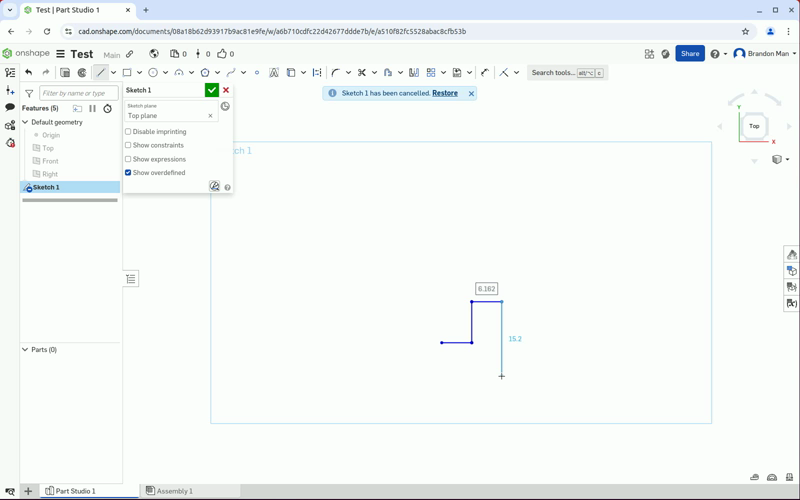
key_down(shift)
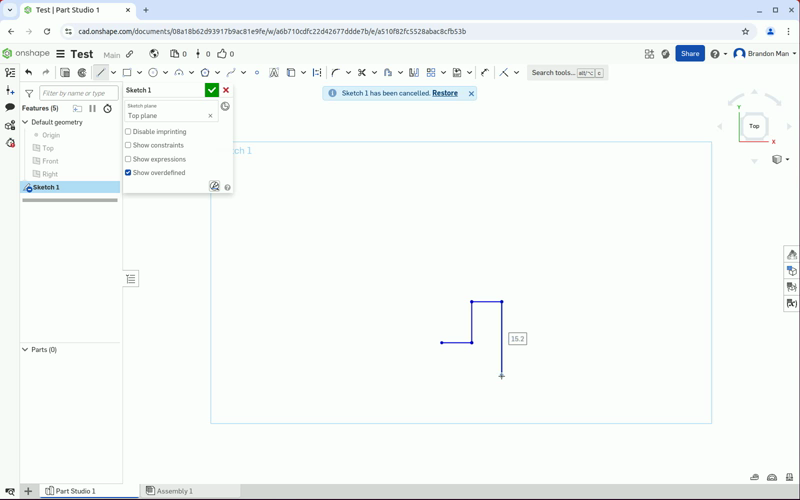
mouse_move(531, 375)
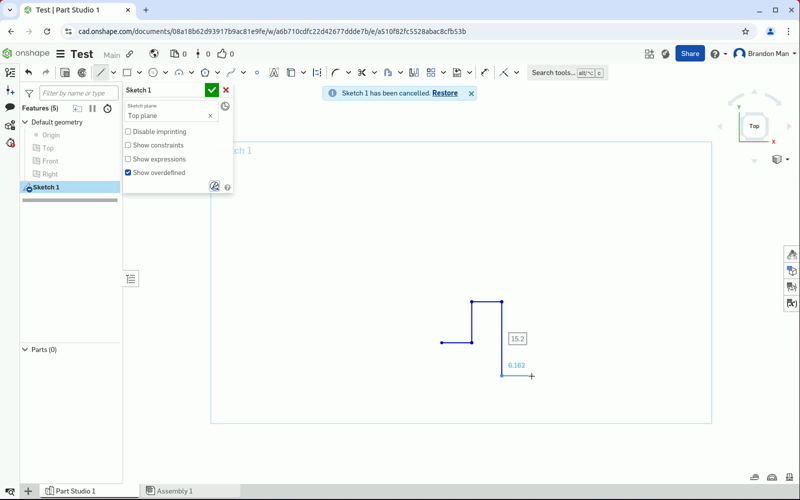
mouse_move(492, 375)
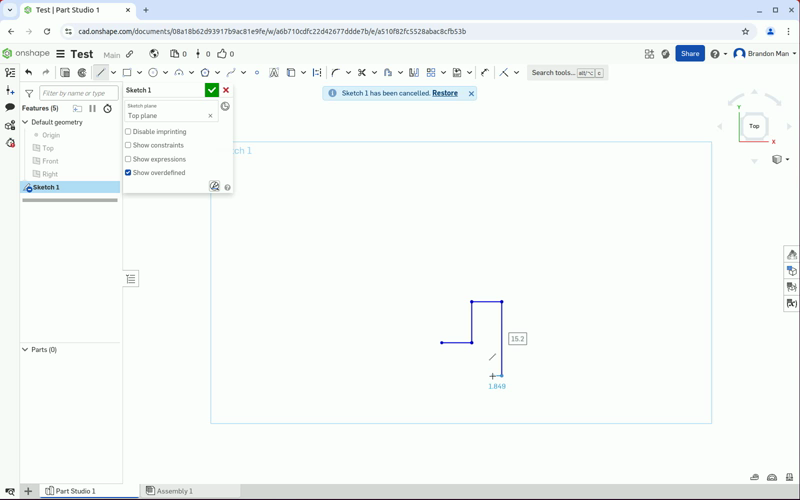
click(492, 375)
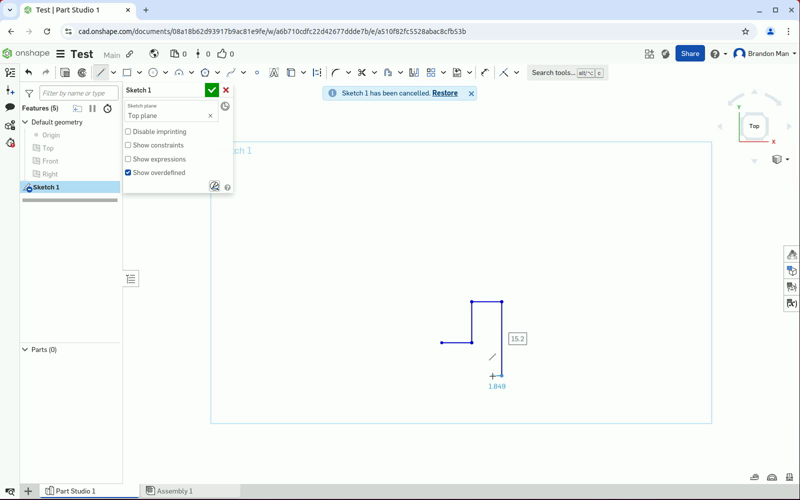
key_up(shift)
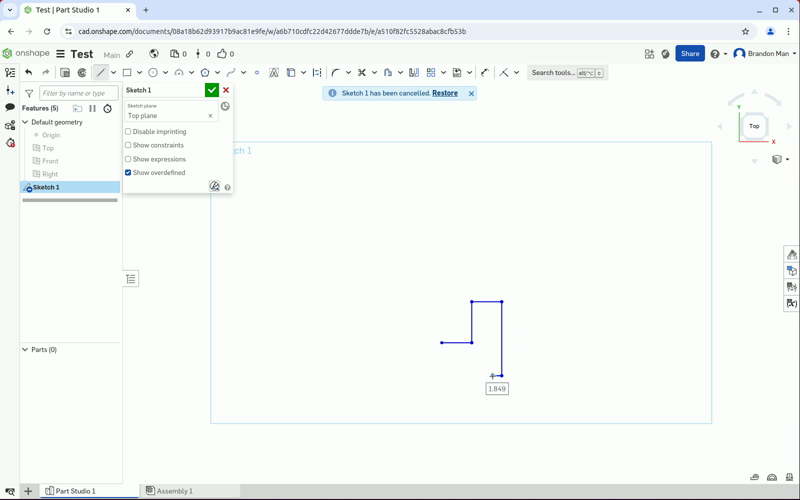
key_down(shift)
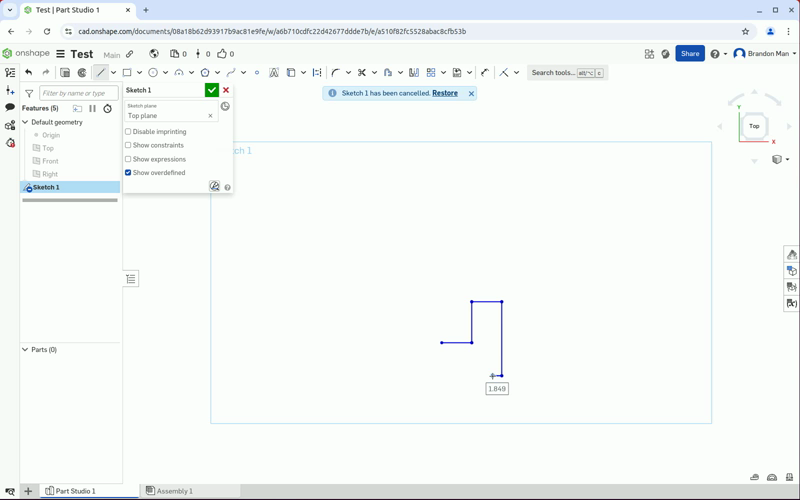
mouse_move(522, 375)
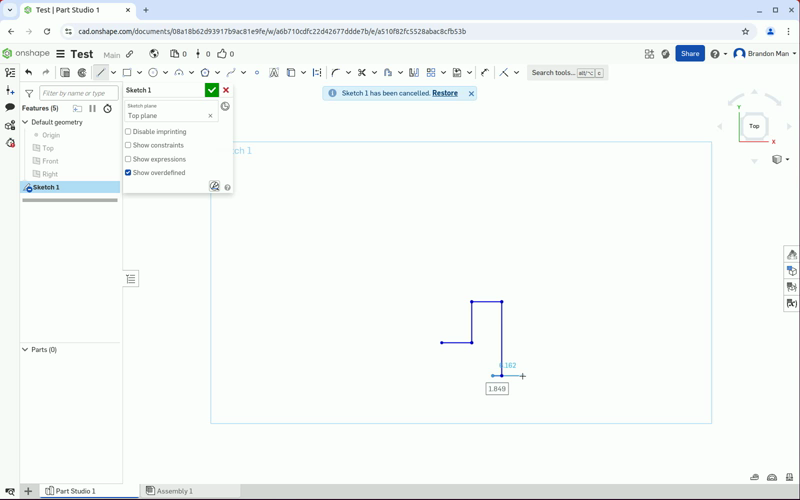
mouse_move(492, 394)
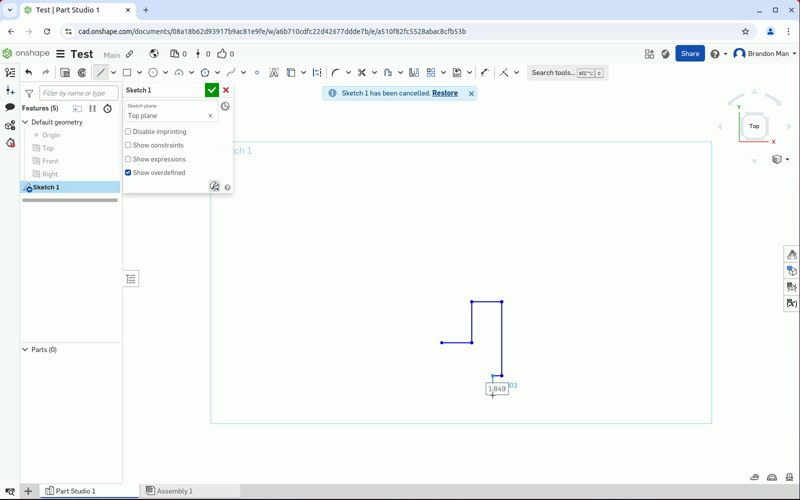
click(492, 394)
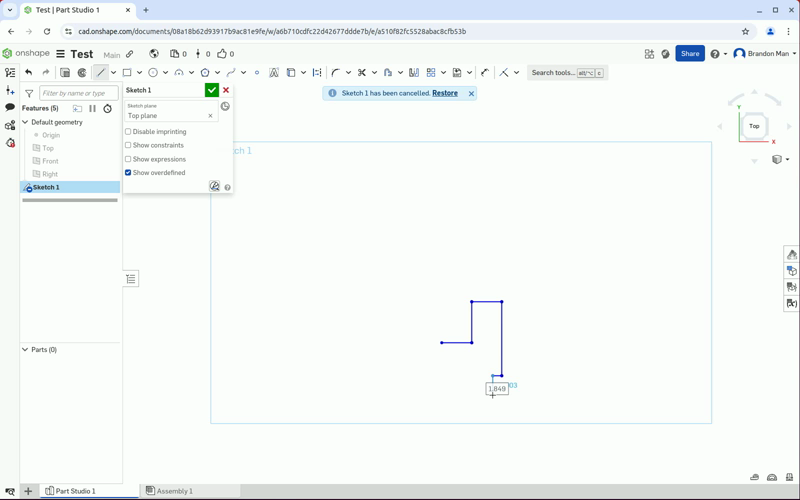
key_up(shift)
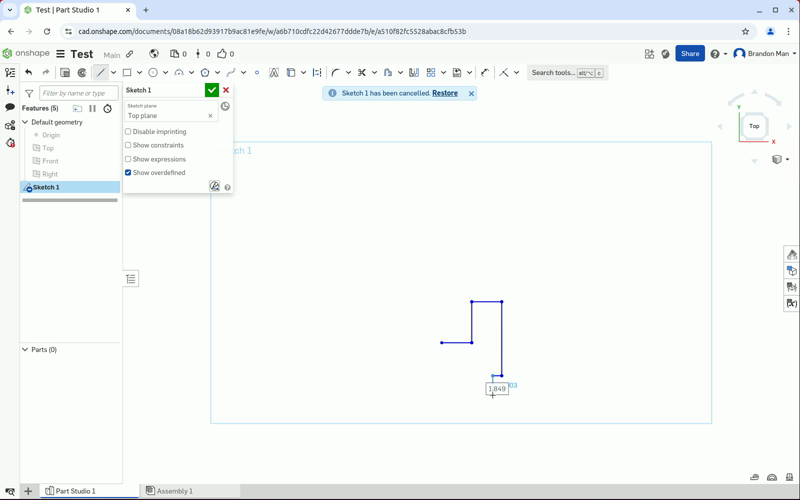
key_down(shift)
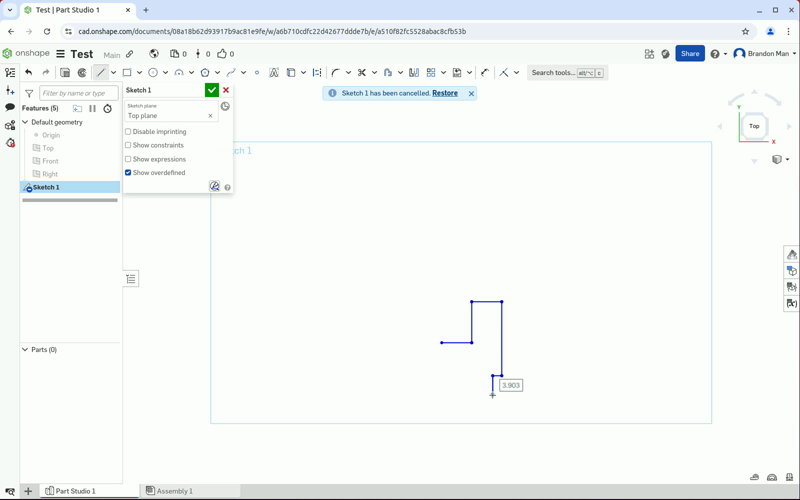
mouse_move(522, 394)
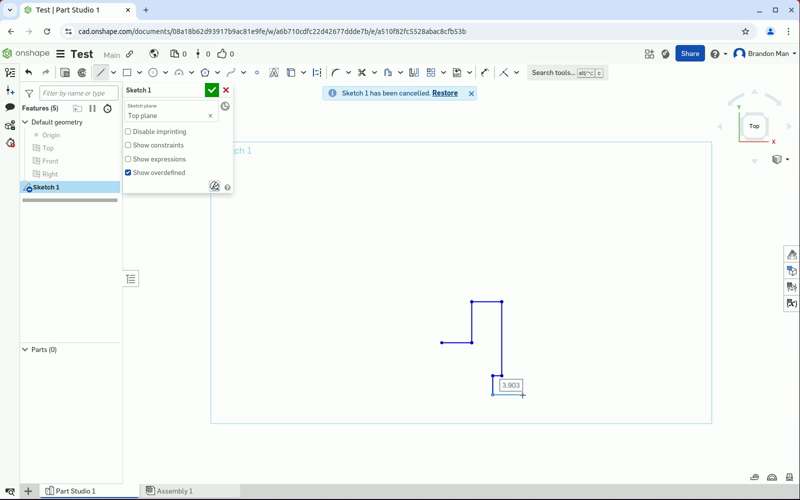
mouse_move(520, 394)
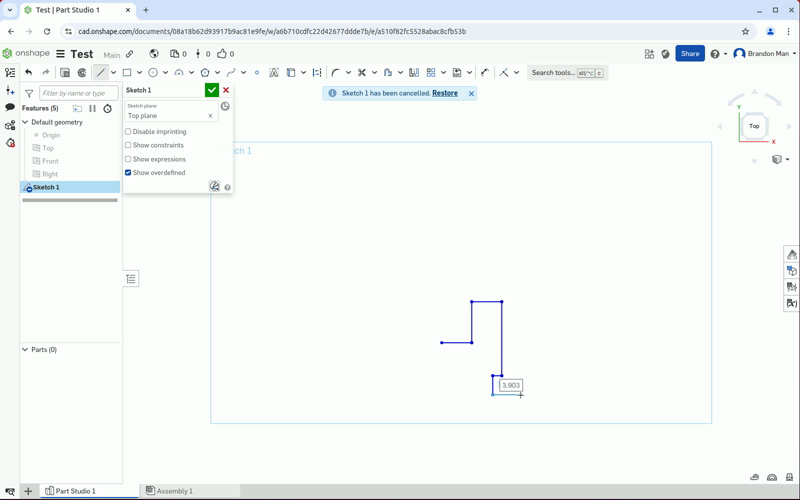
click(520, 394)
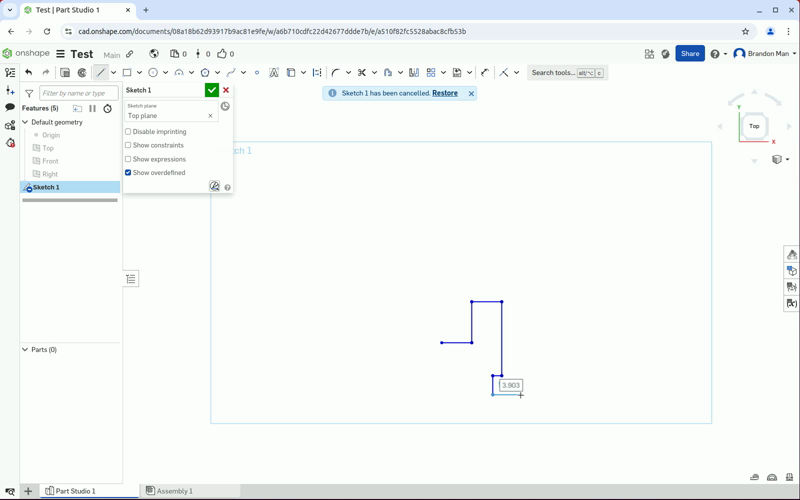
key_up(shift)
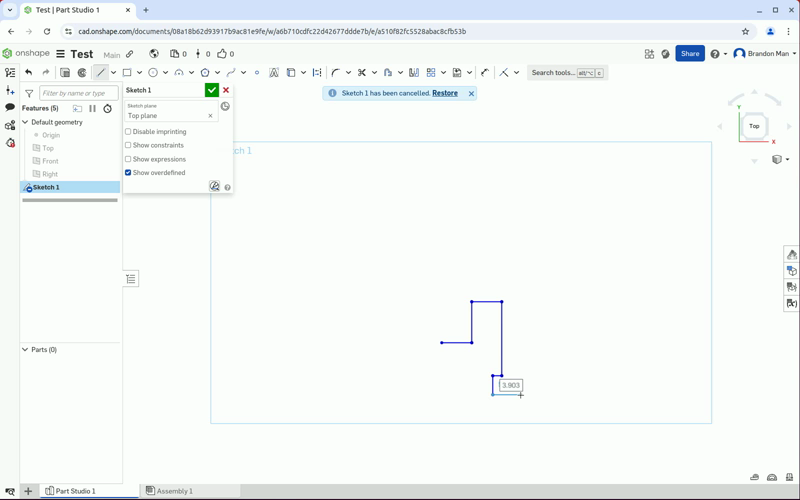
key_down(shift)
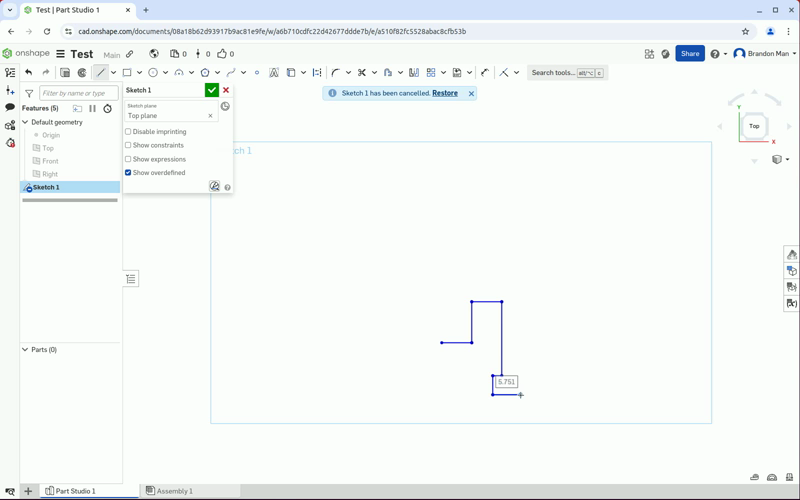
mouse_move(520, 282)
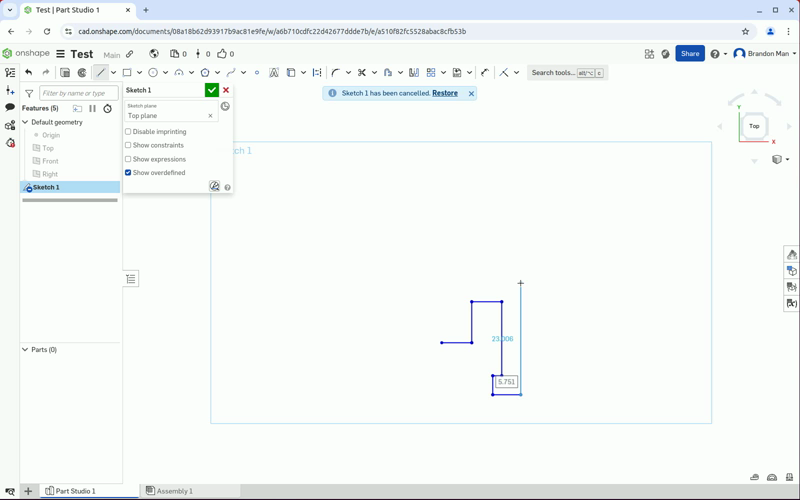
click(520, 282)
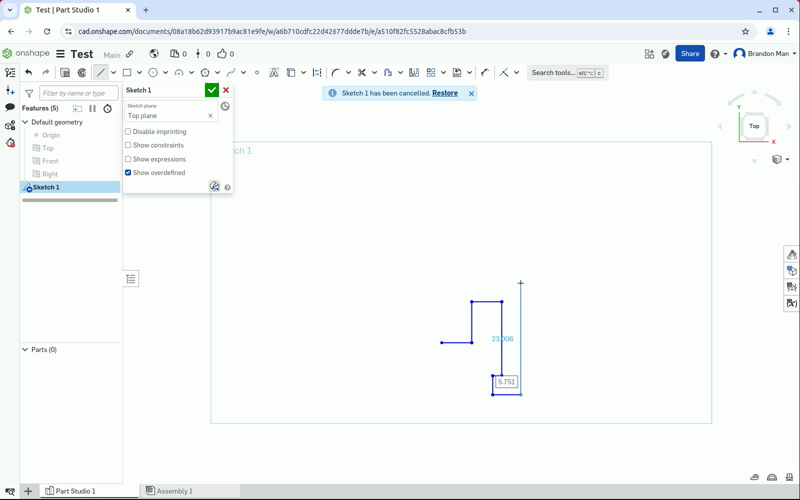
key_up(shift)
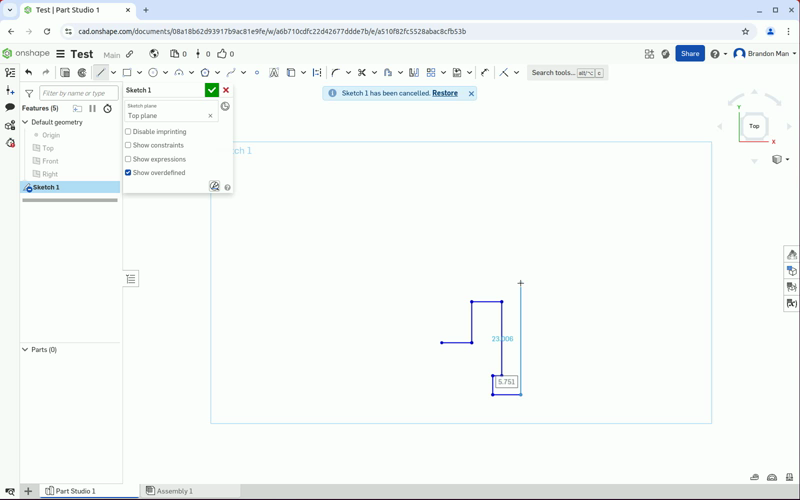
key_down(shift)
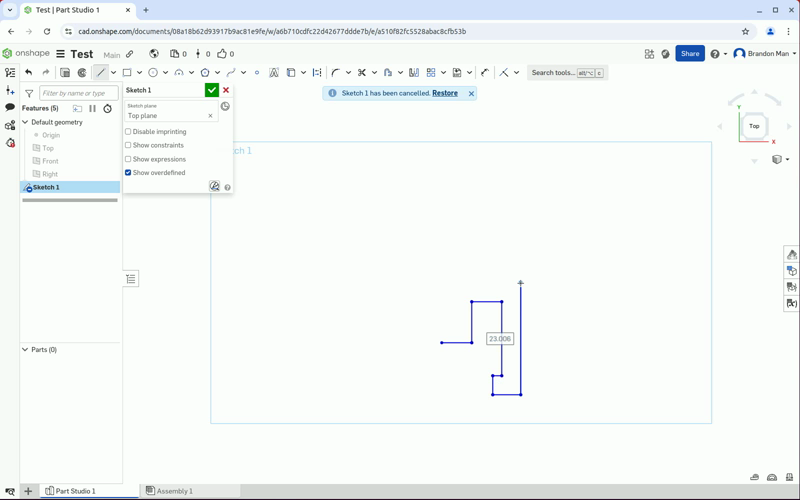
mouse_move(550, 282)
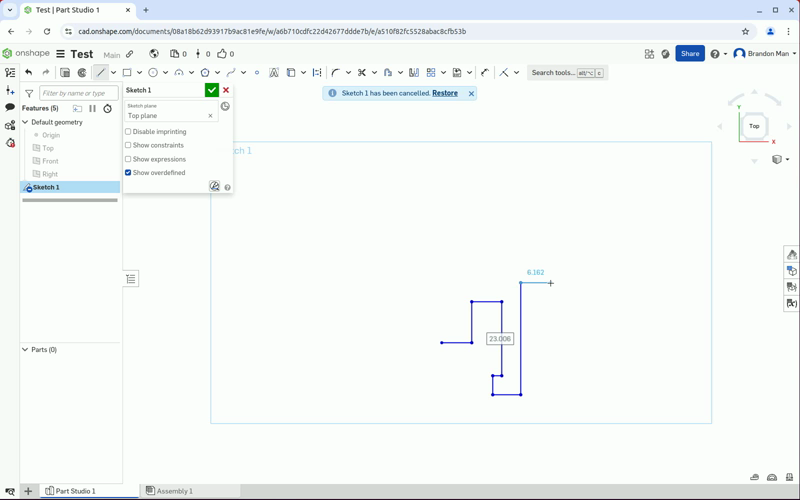
mouse_move(461, 282)
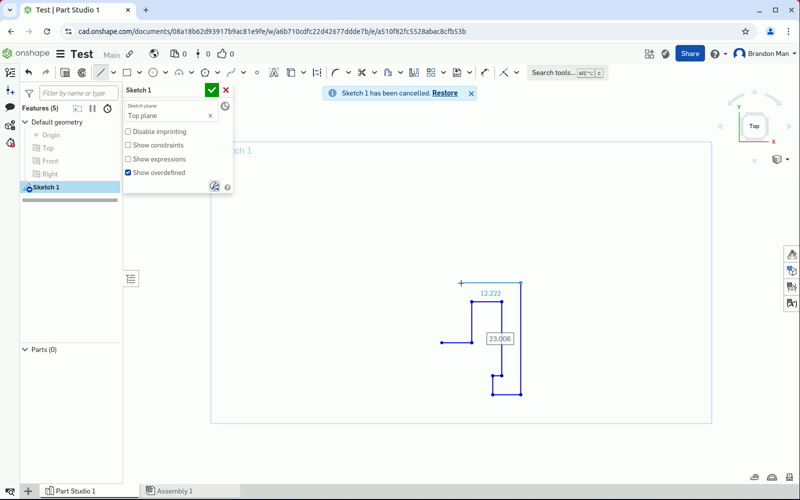
click(461, 282)
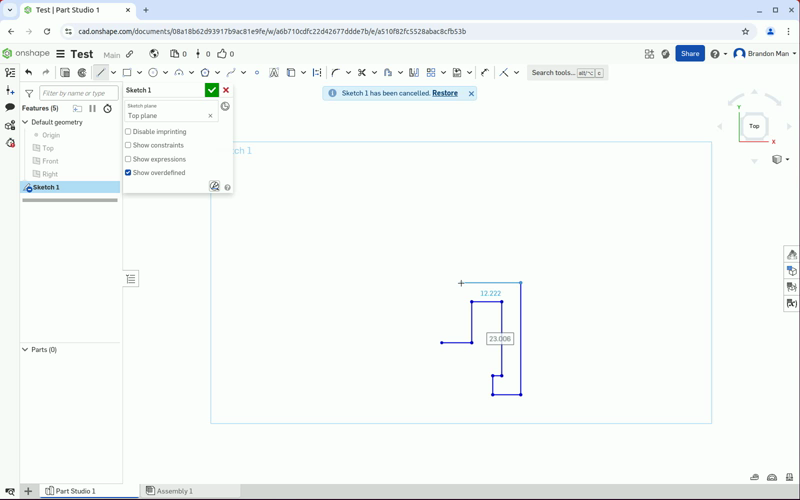
key_up(shift)
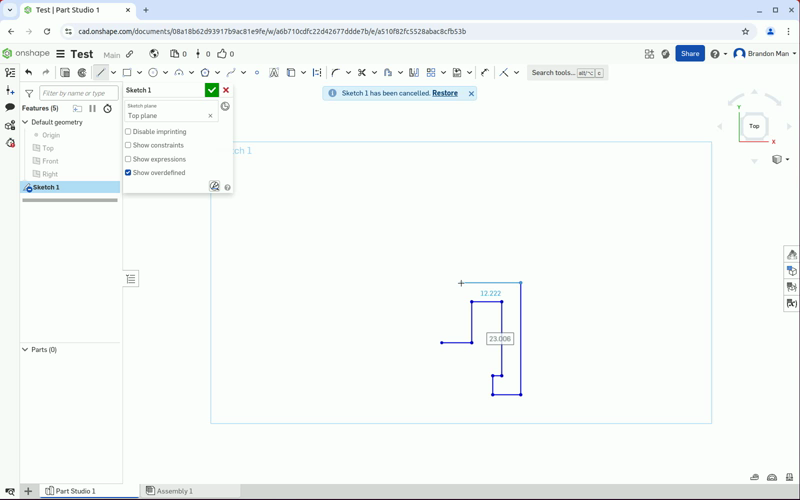
key_down(shift)
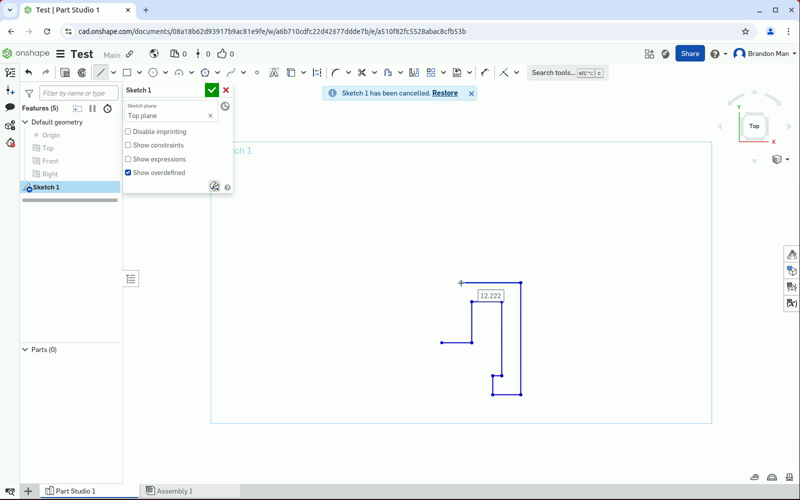
mouse_move(491, 282)
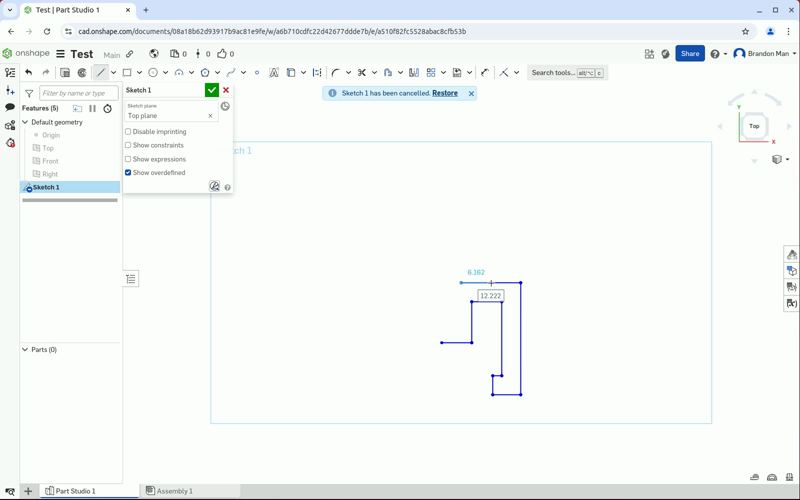
mouse_move(461, 293)
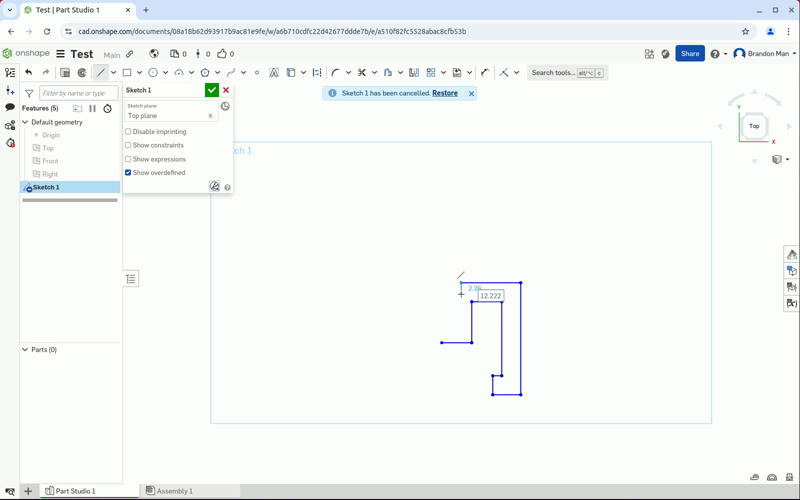
click(461, 293)
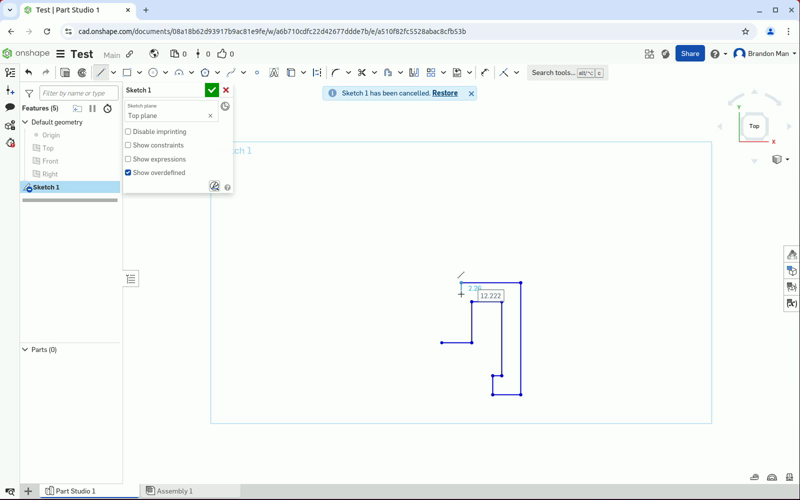
key_up(shift)
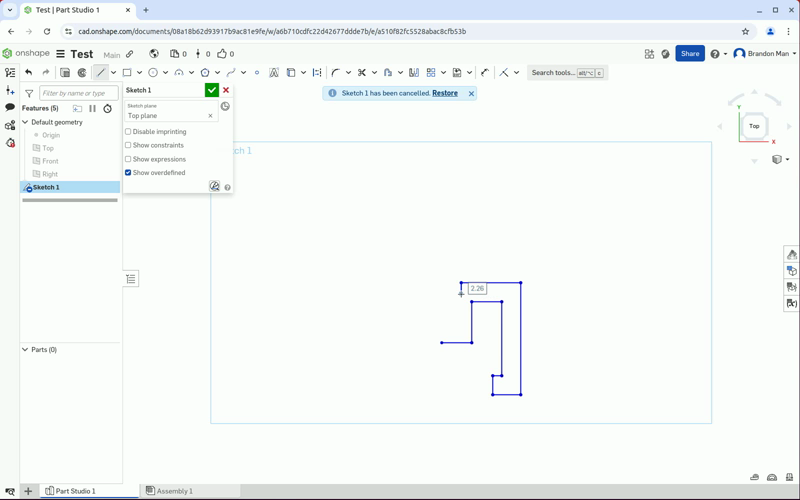
key_down(shift)
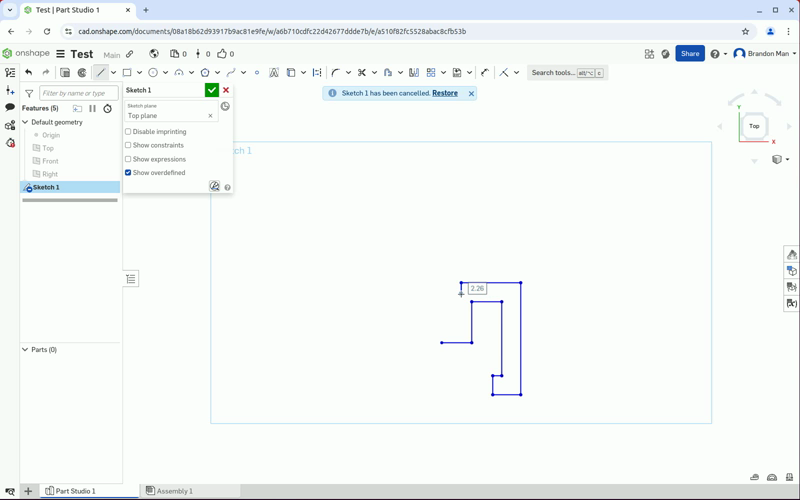
mouse_move(491, 293)
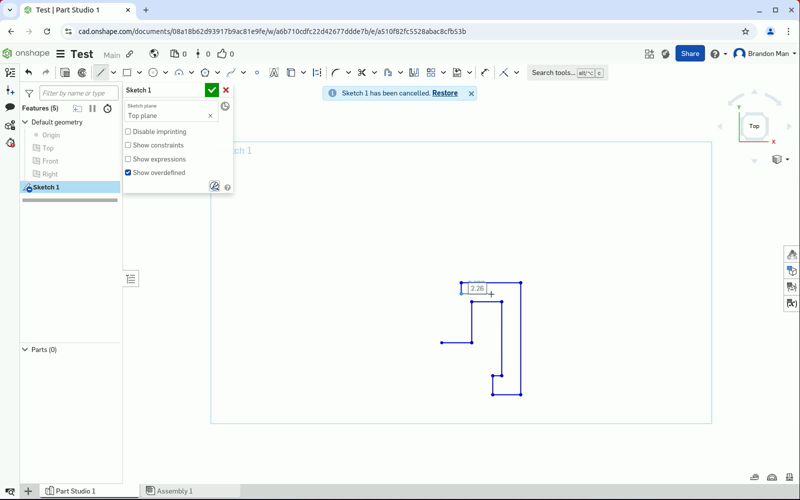
mouse_move(441, 293)
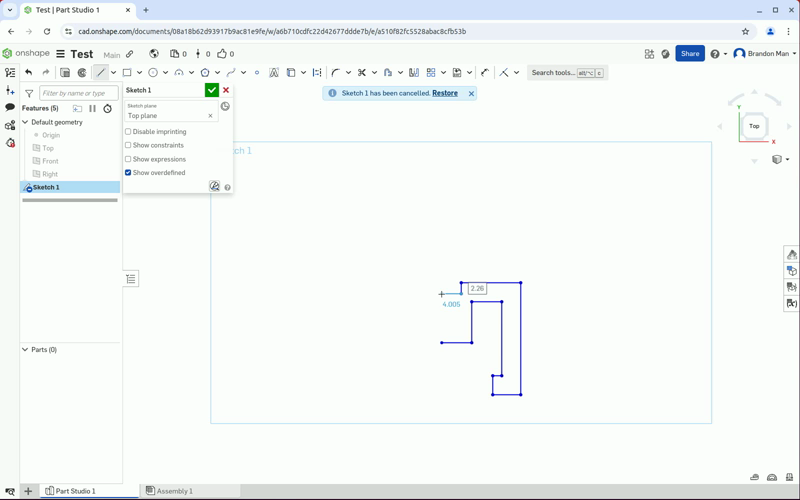
click(441, 293)
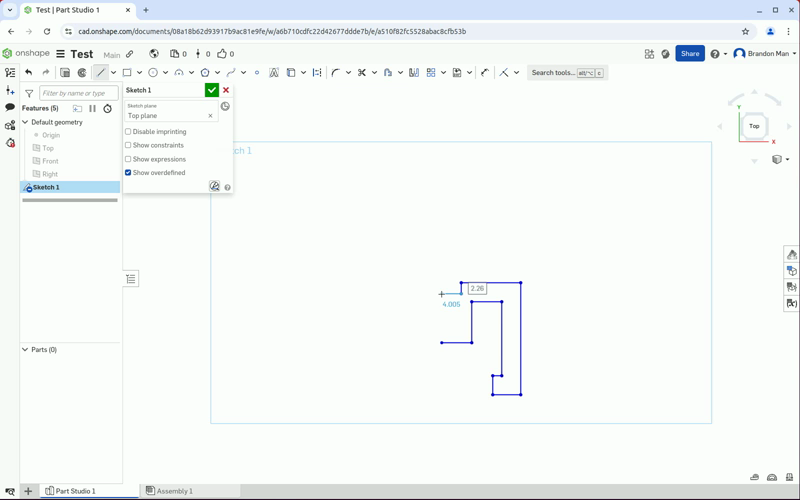
key_up(shift)
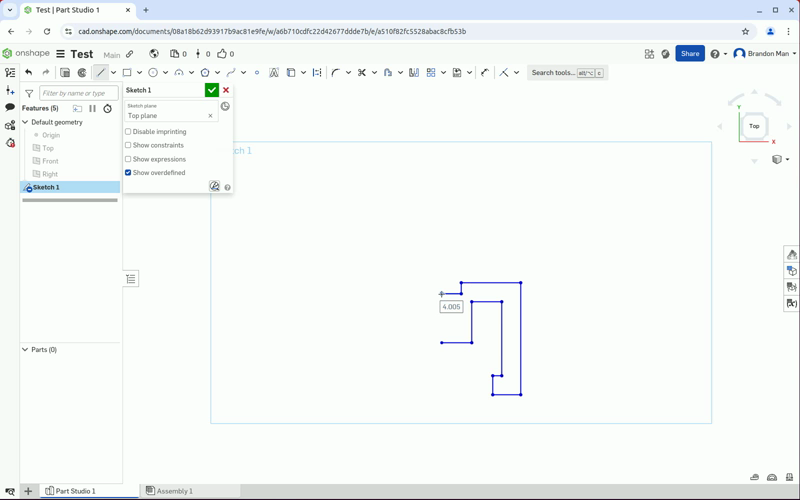
mouse_move(471, 293)
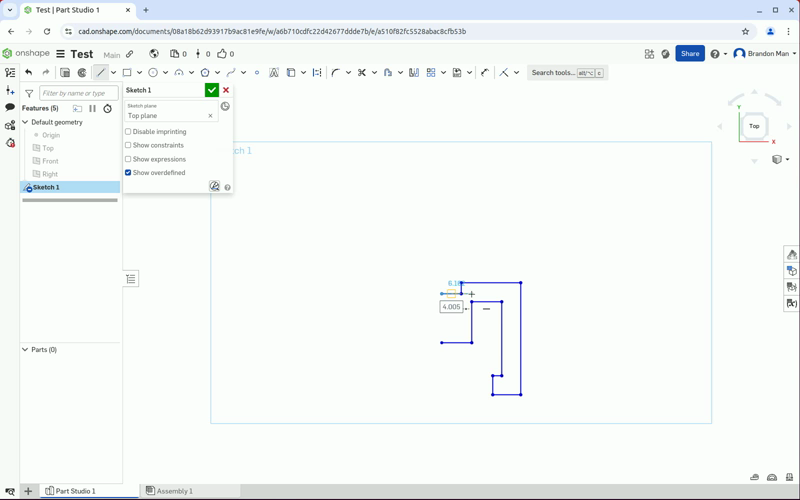
key_down(shift)
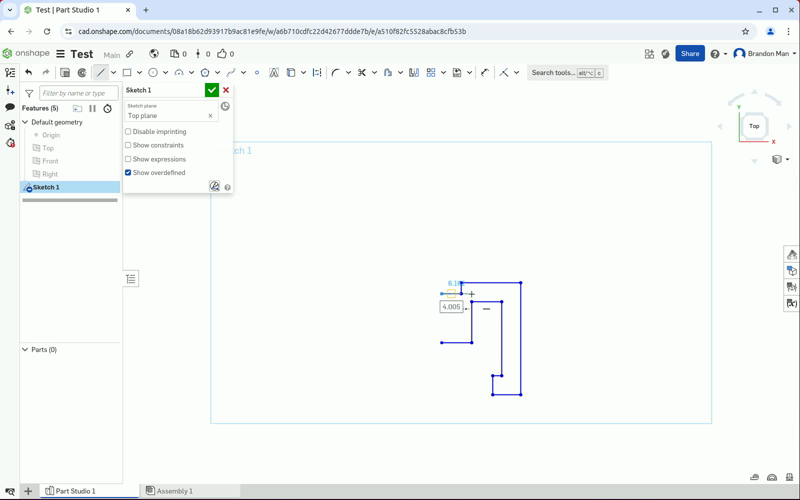
mouse_move(441, 342)
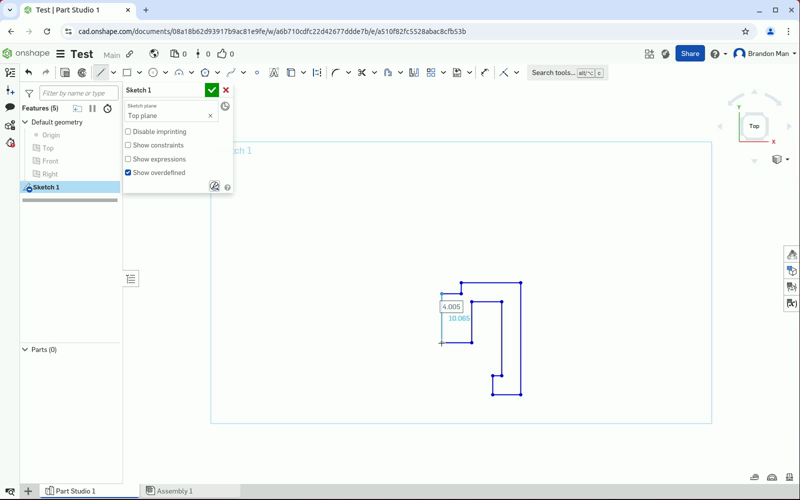
key_up(shift)
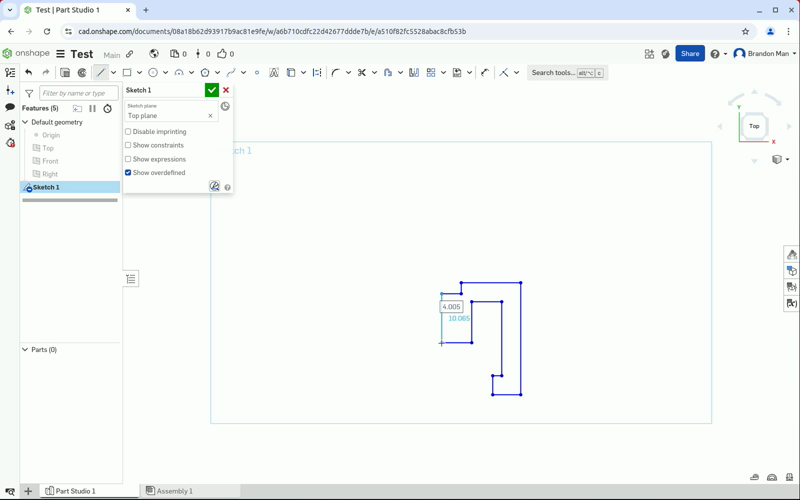
click(441, 342)
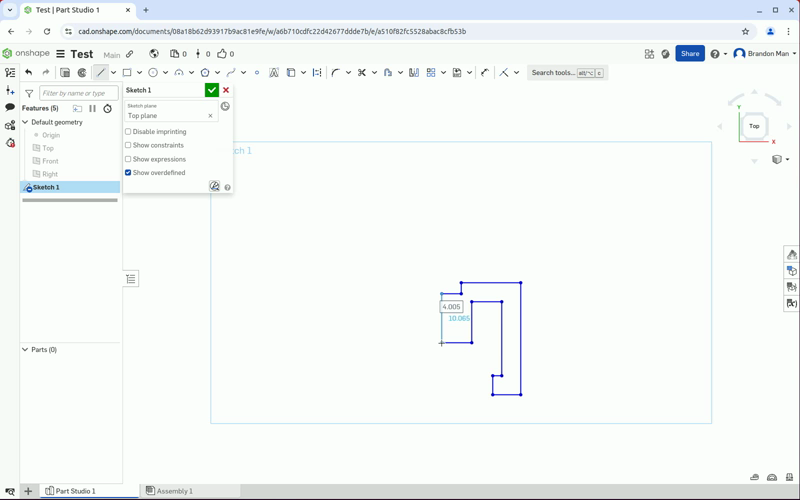
key(esc)
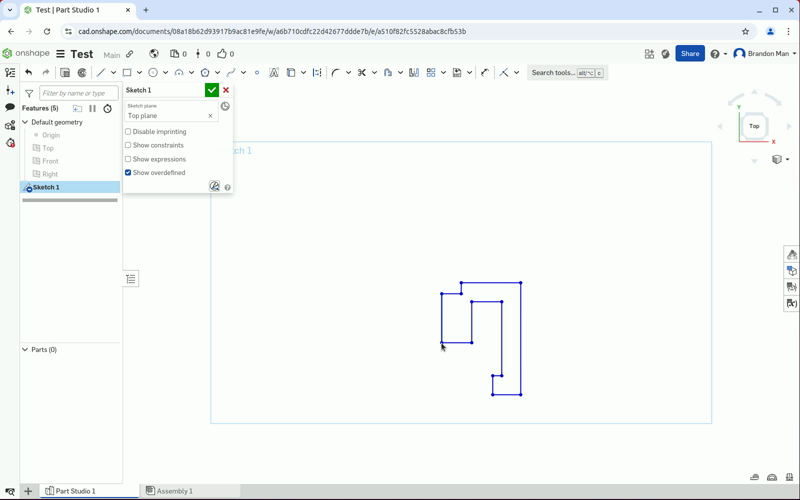
mouse_move(446, 325)
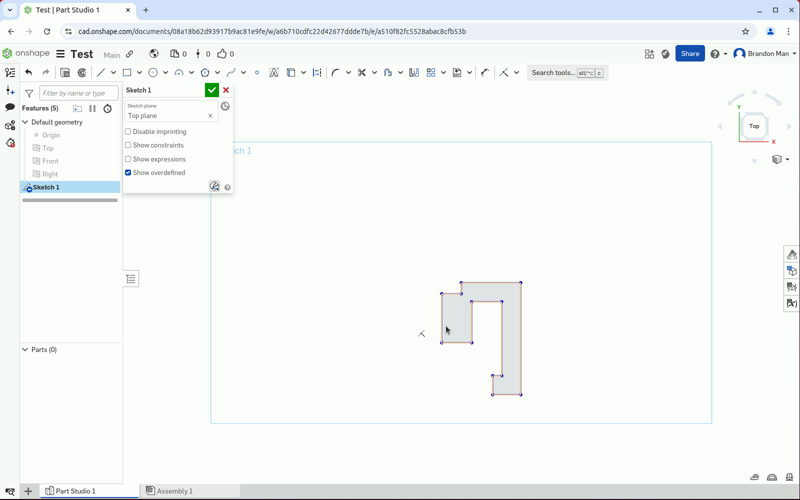
click(446, 325)
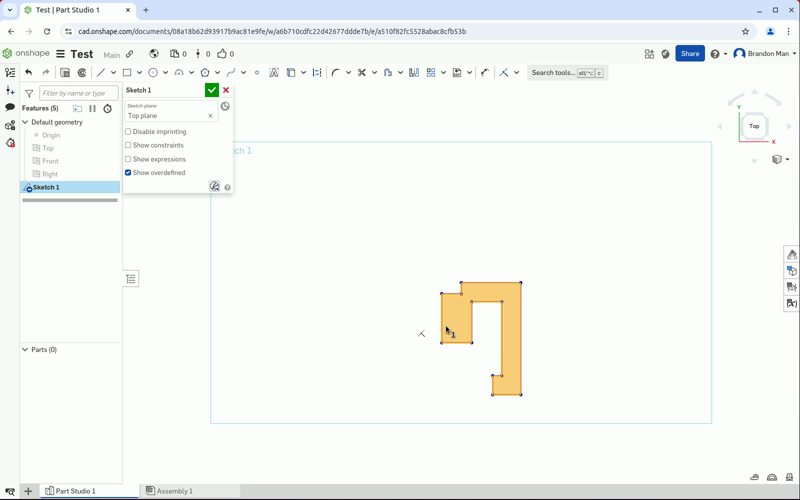
mouse_move(73, 352)
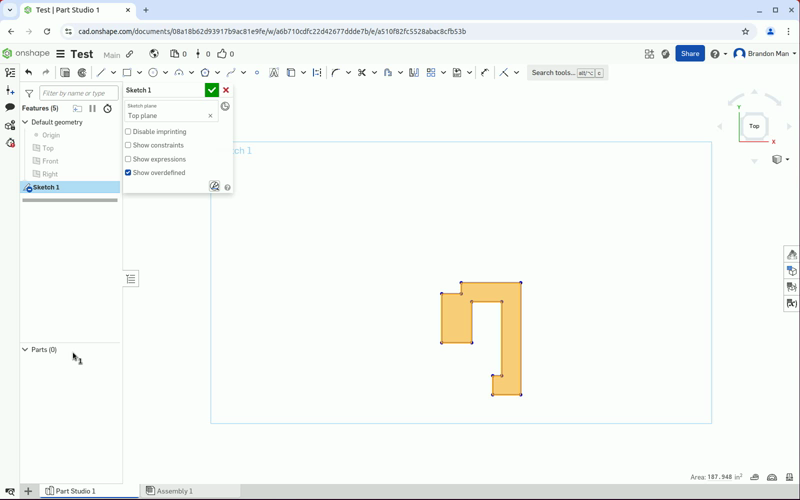
key(shift+y)
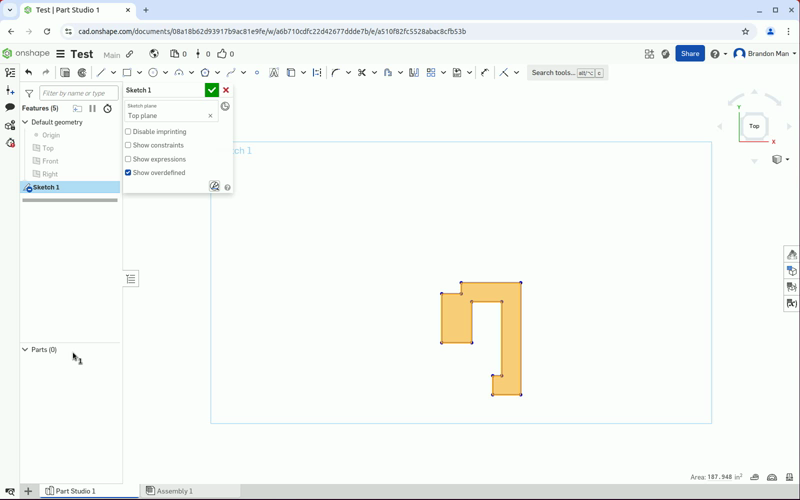
key(shift+e)
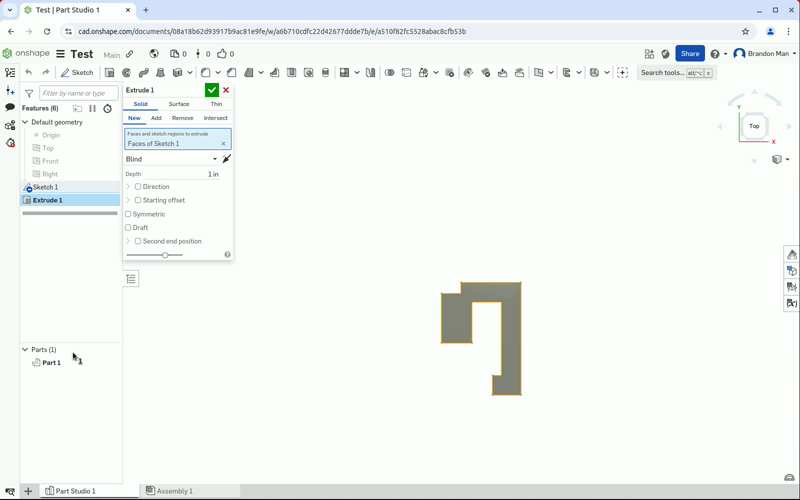
mouse_move(143, 106)
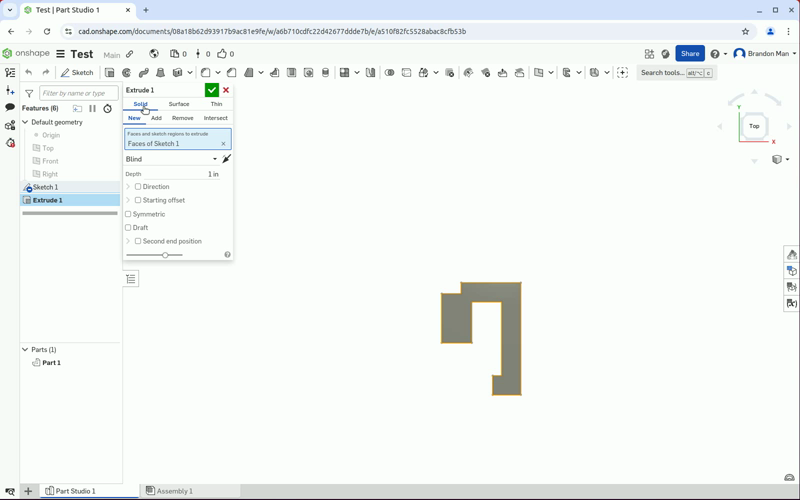
click(143, 106)
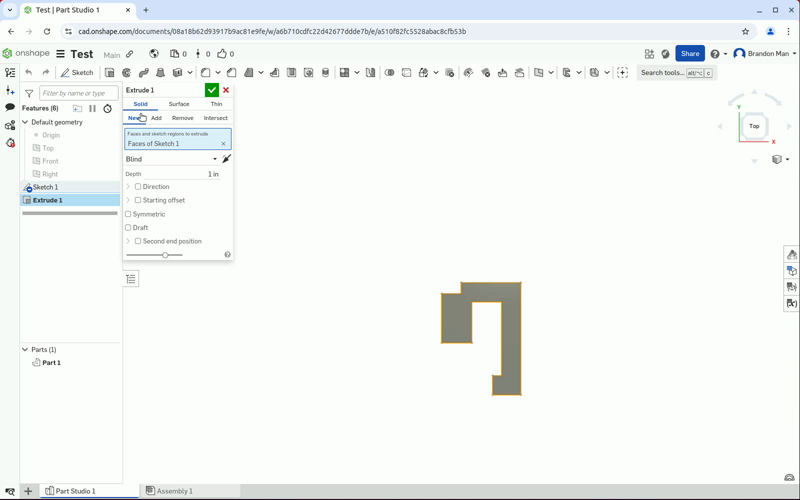
mouse_move(137, 120)
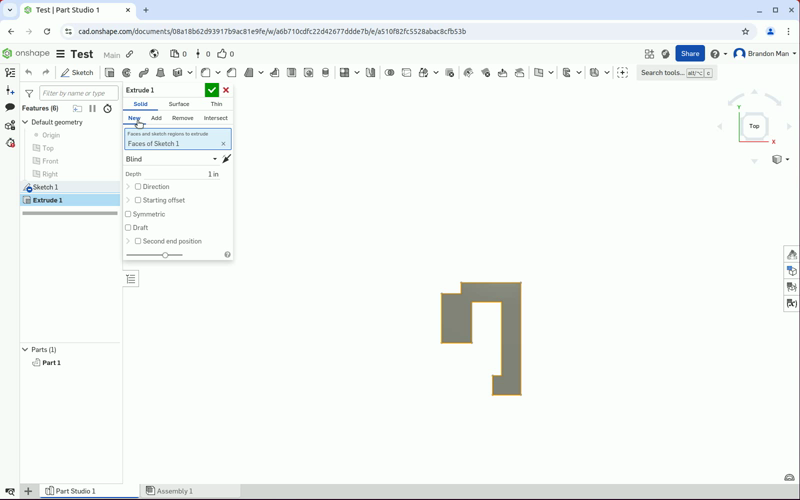
click(137, 120)
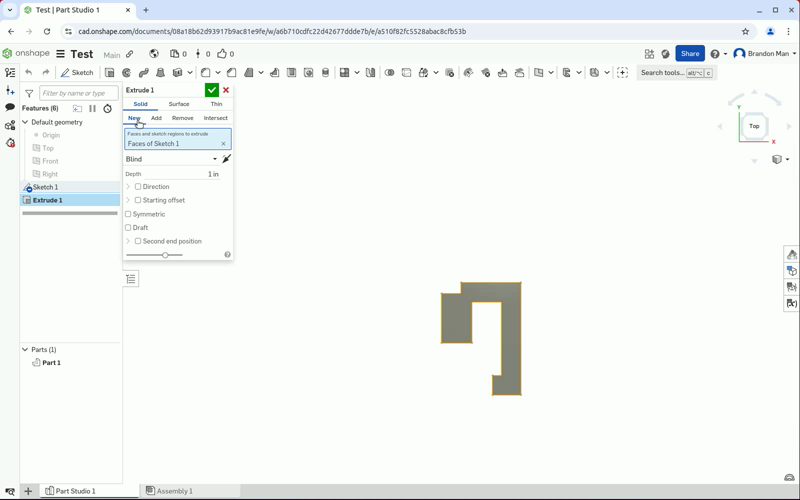
key(tab, 4)
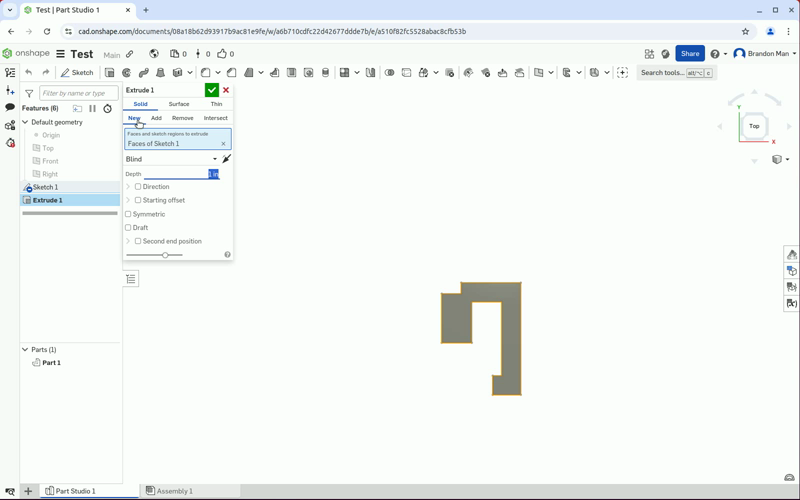
text(5.777)
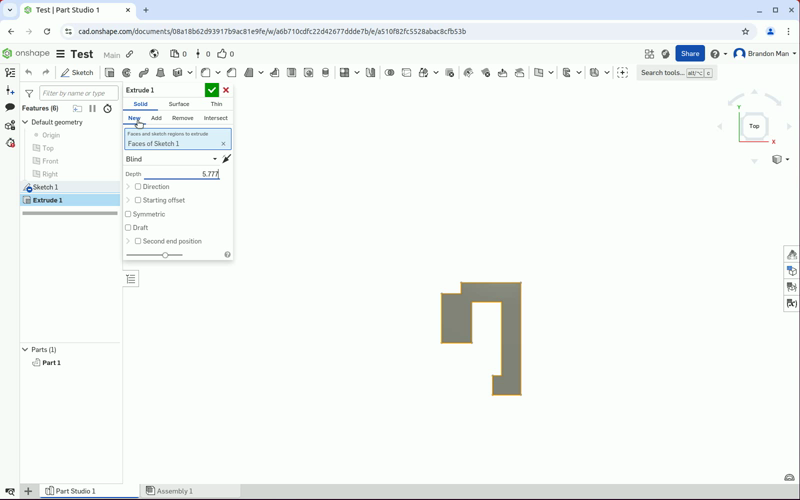
key(enter)
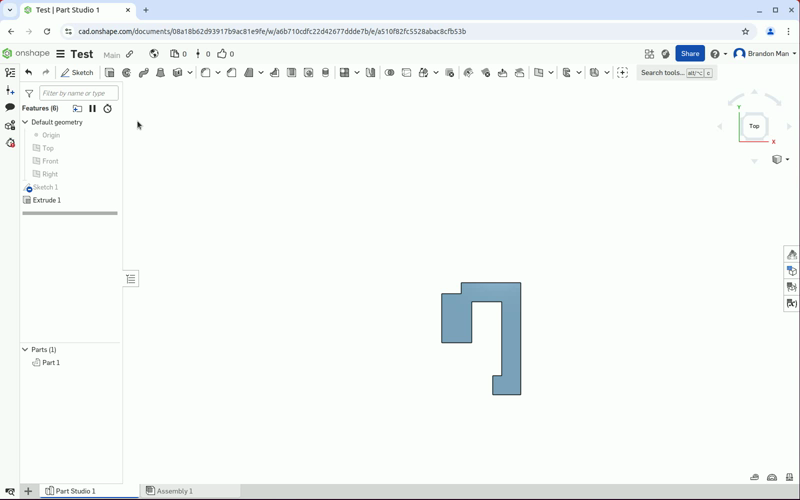
key(shift+h)
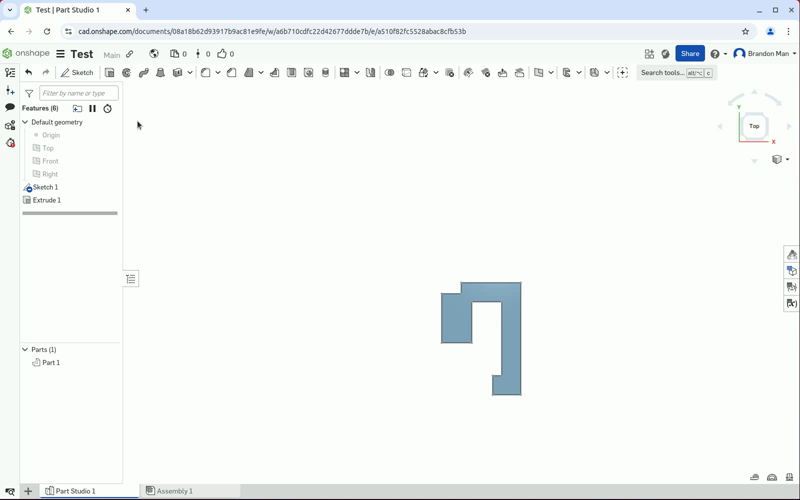
key(shift+h)
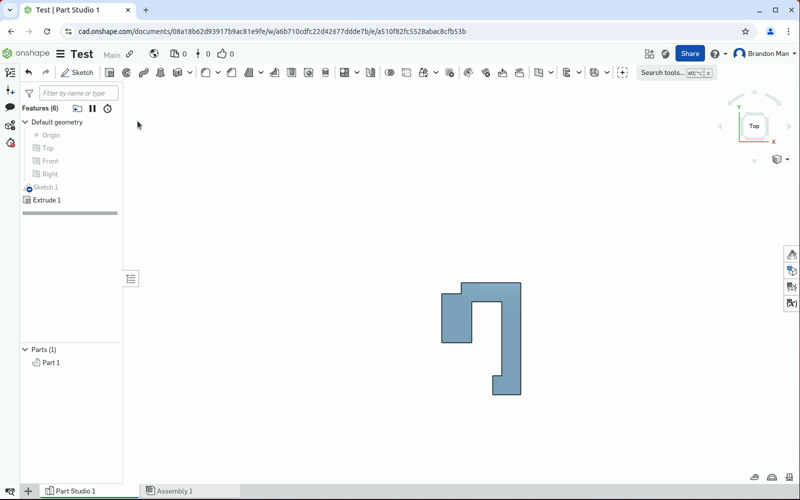
mouse_move(73, 189)
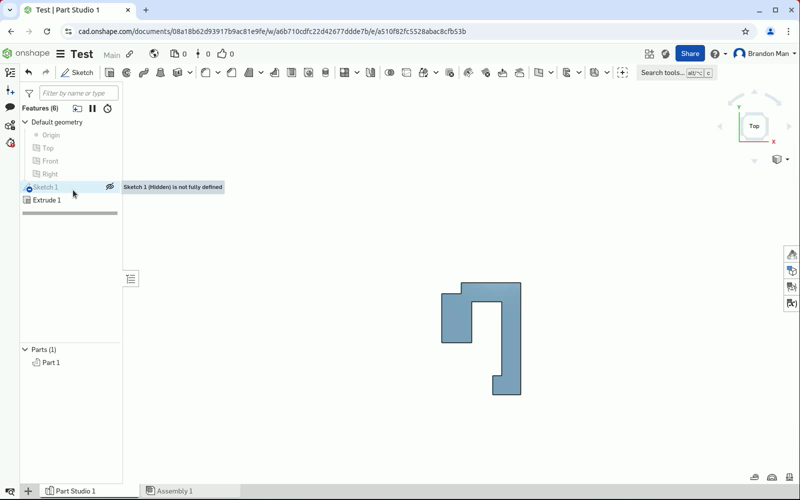
click(73, 189)
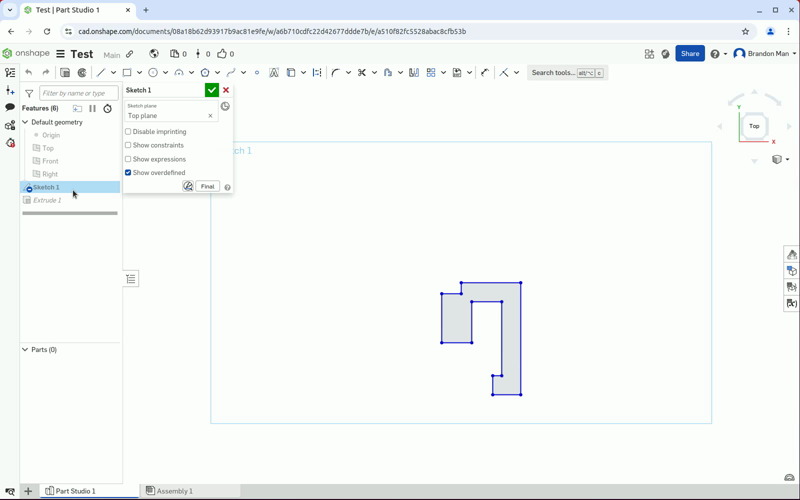
mouse_move(229, 92)
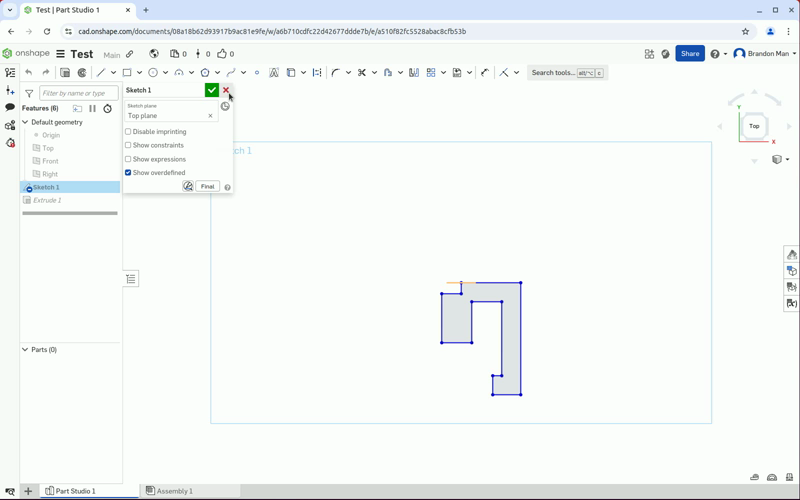
click(229, 92)
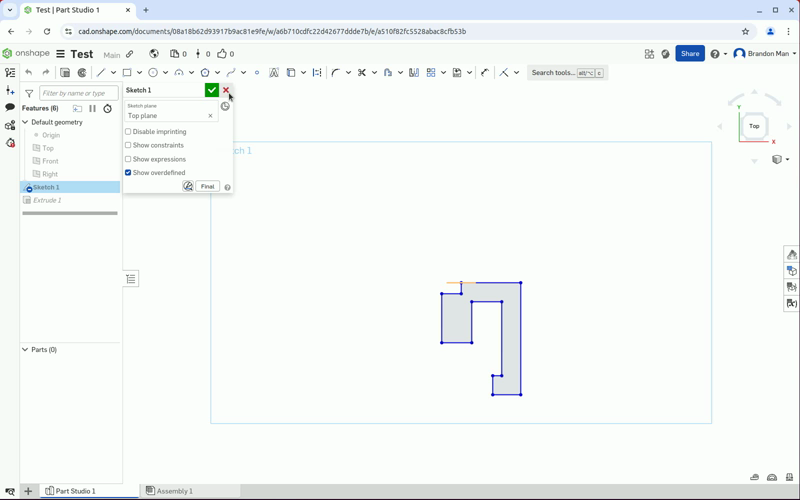
key(shift+s)
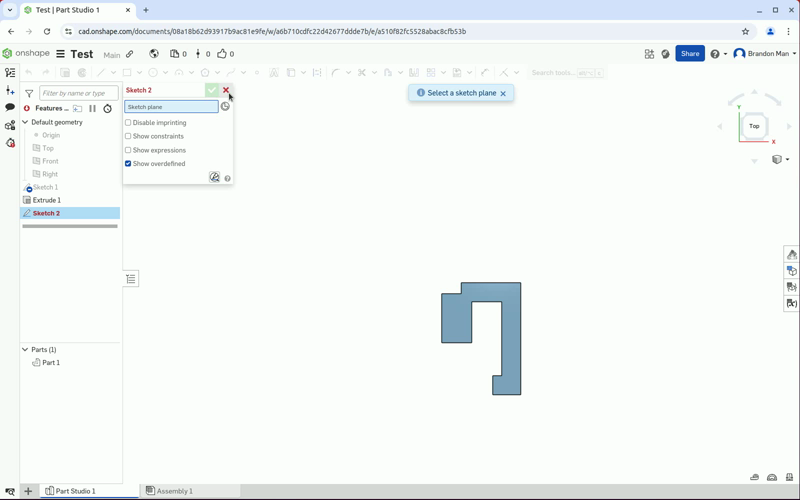
mouse_move(73, 150)
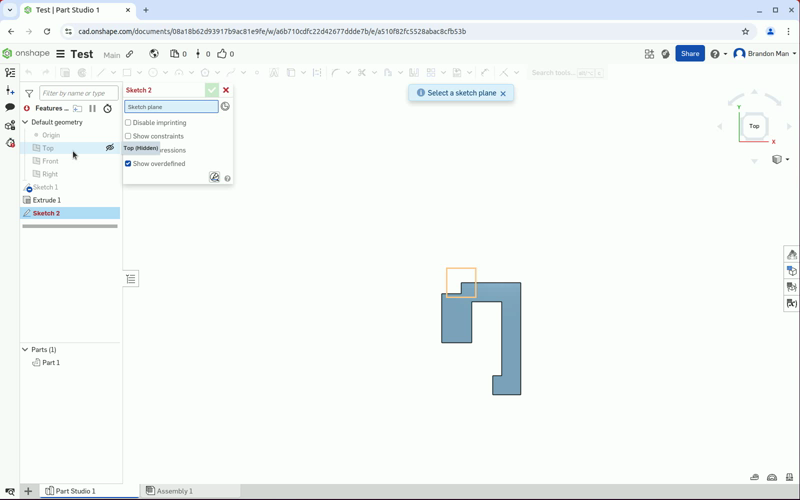
click(73, 150)
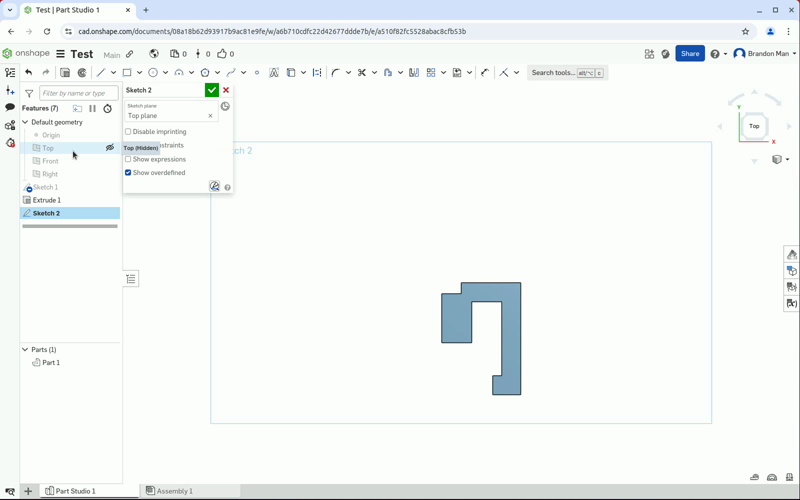
mouse_move(73, 352)
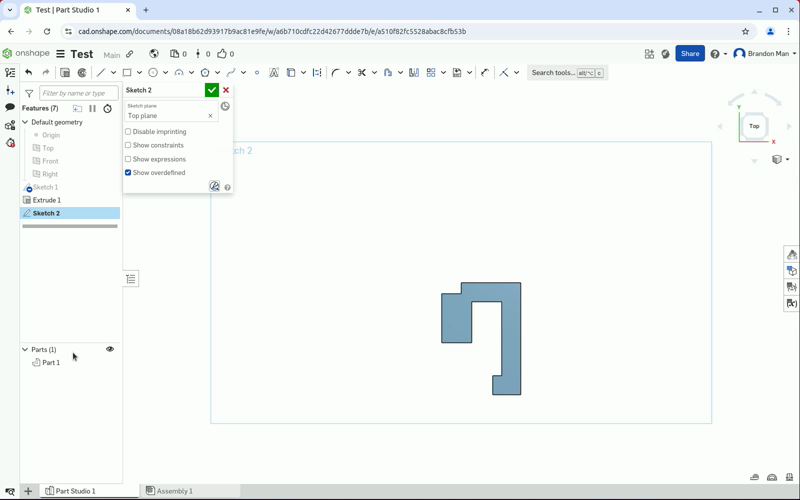
key(y)
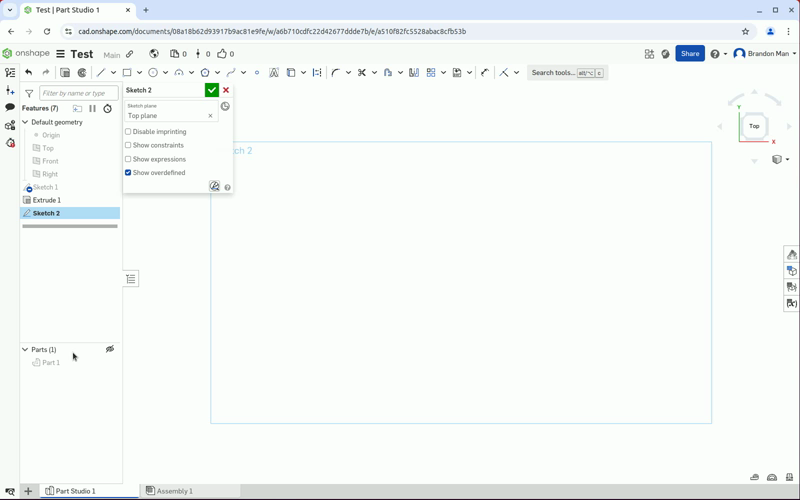
key(l)
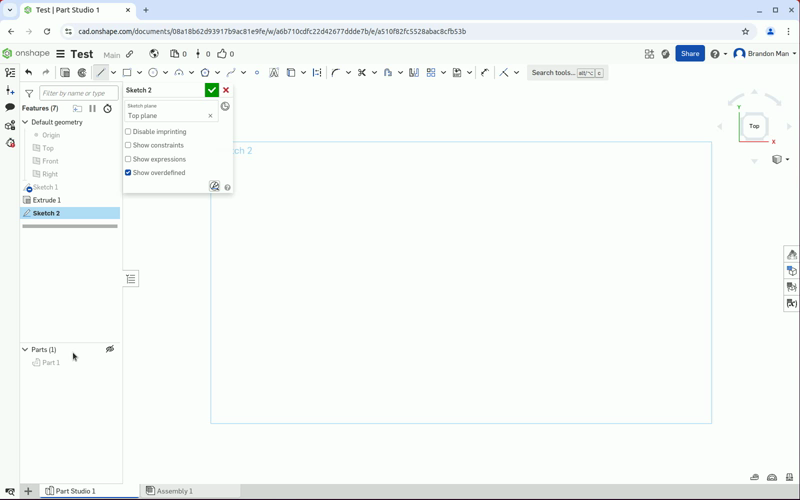
key_down(shift)
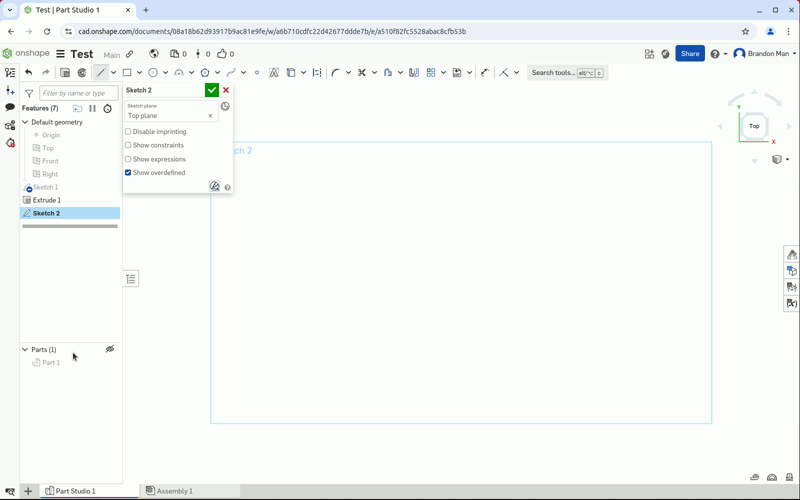
mouse_move(483, 395)
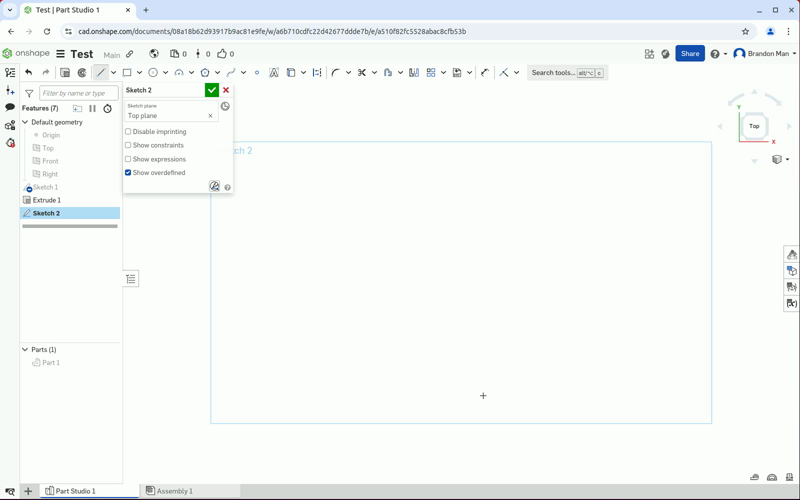
click(483, 395)
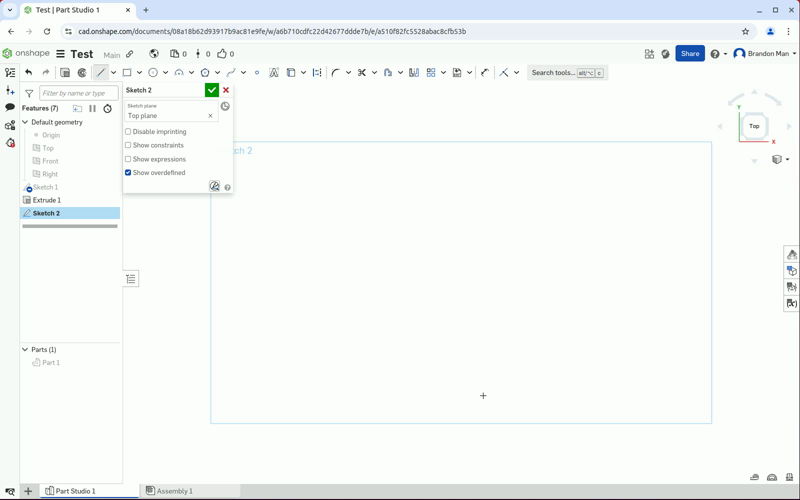
key_up(shift)
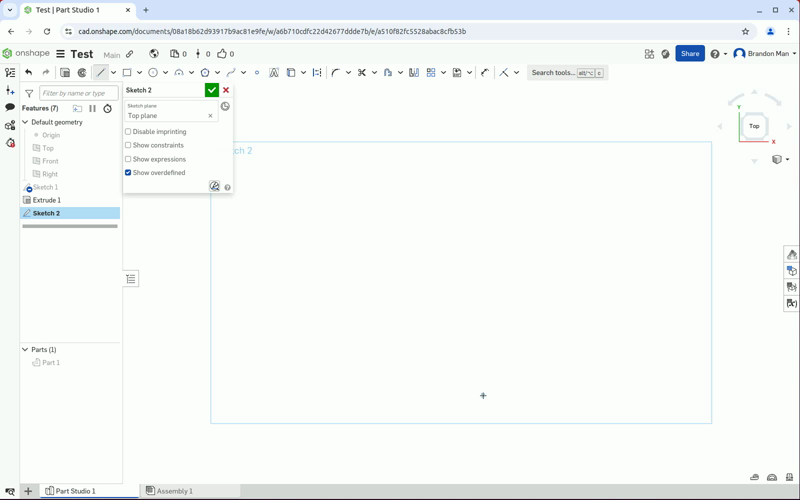
key_down(shift)
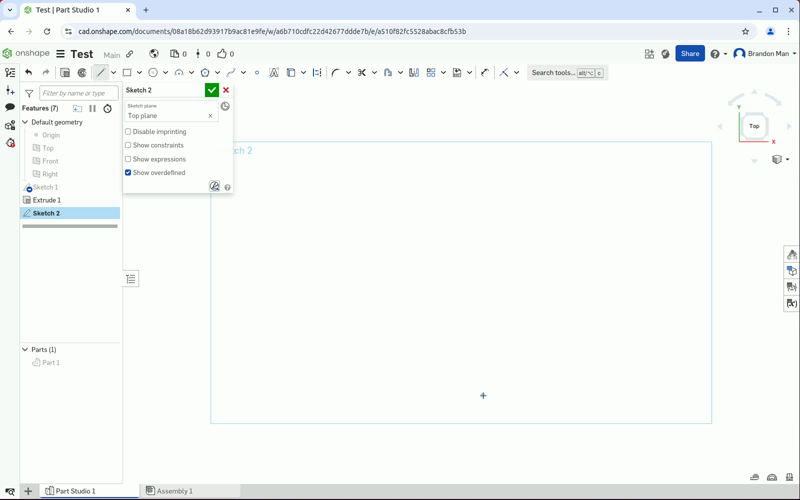
mouse_move(513, 395)
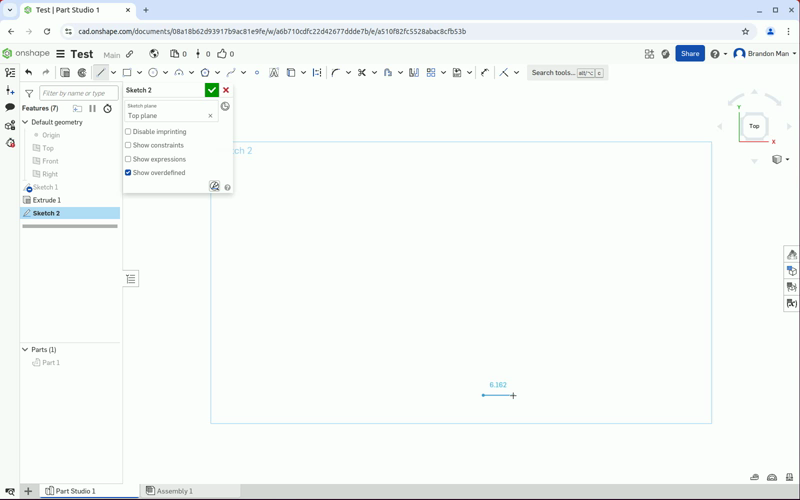
mouse_move(492, 395)
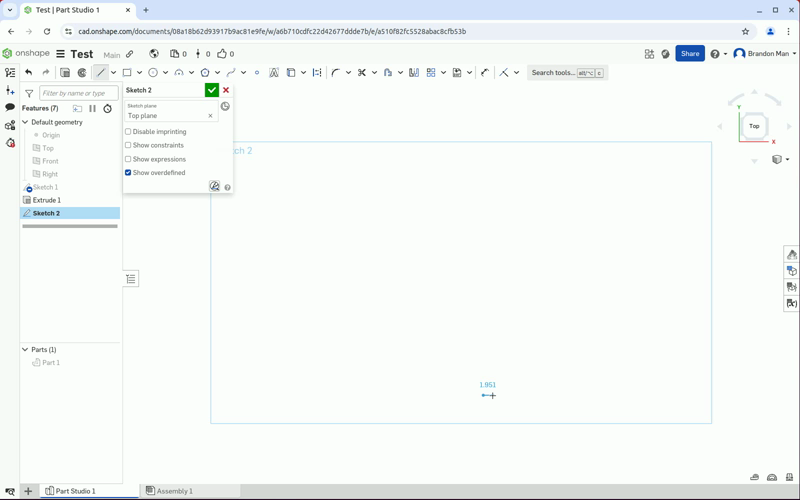
click(492, 395)
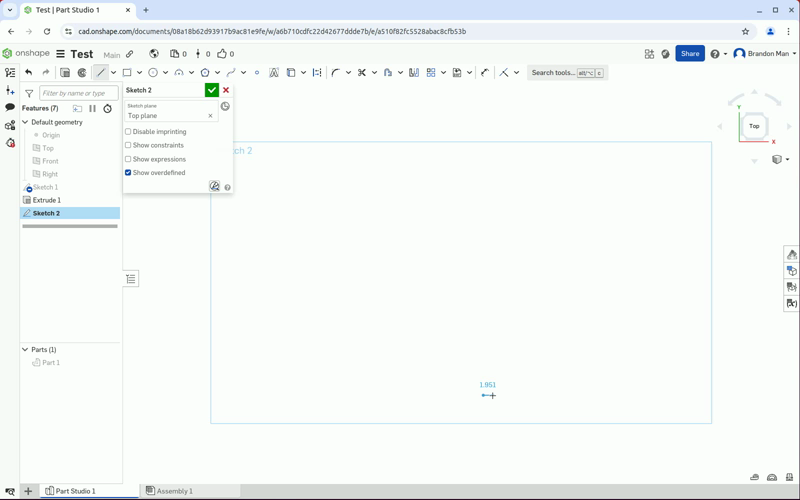
key_up(shift)
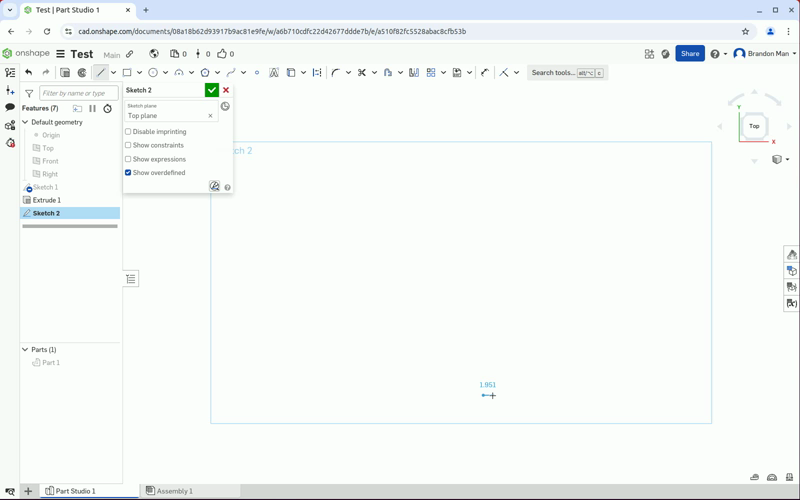
key_down(shift)
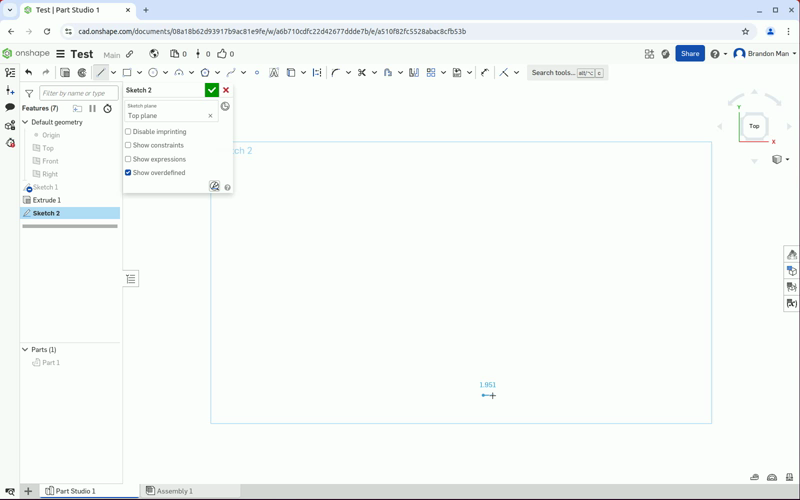
mouse_move(522, 395)
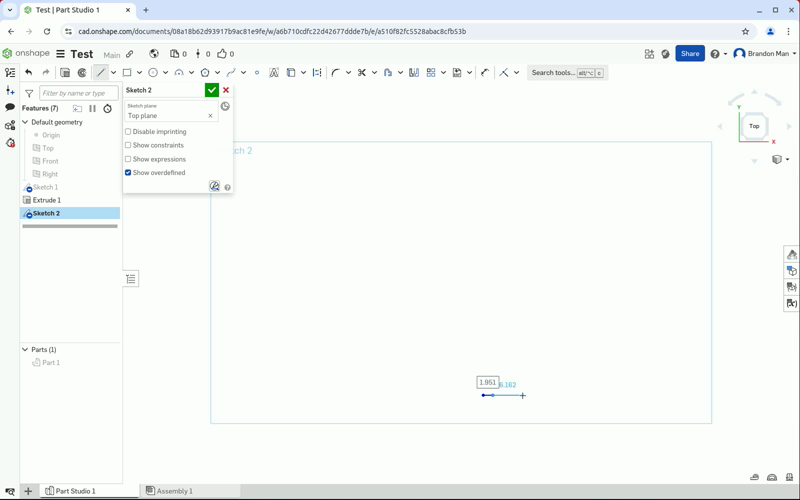
mouse_move(492, 375)
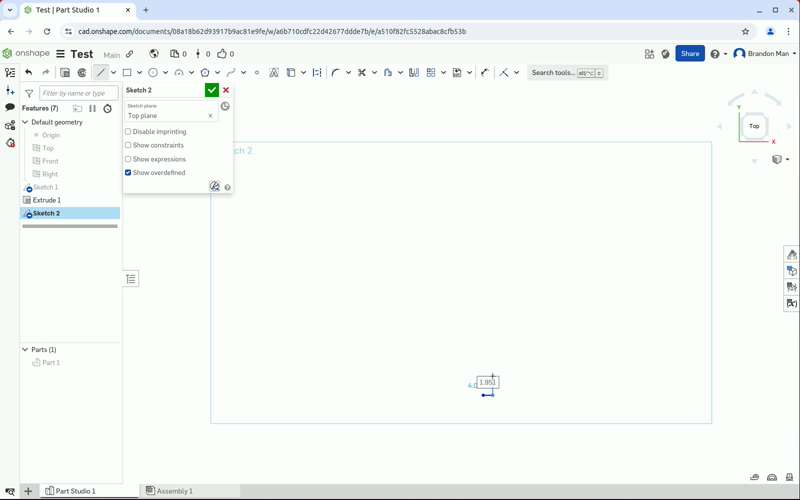
click(492, 375)
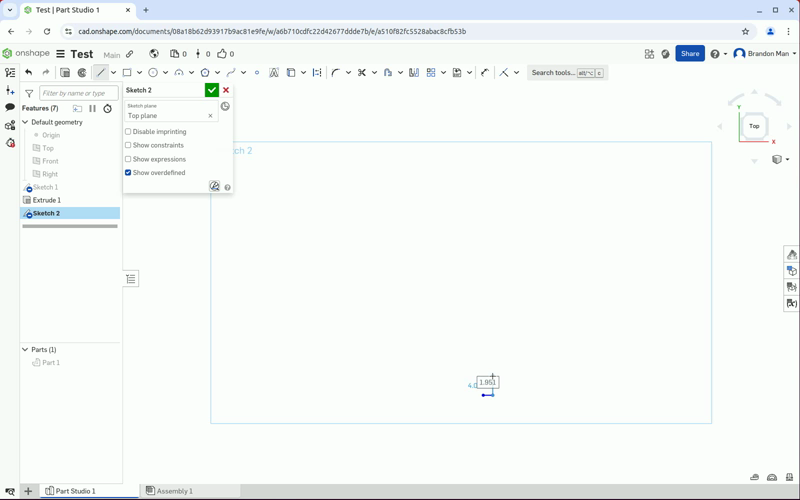
key_up(shift)
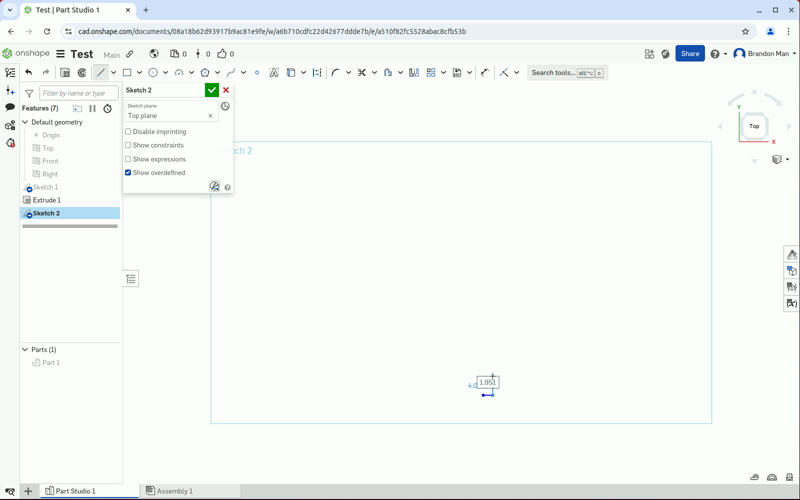
key_down(shift)
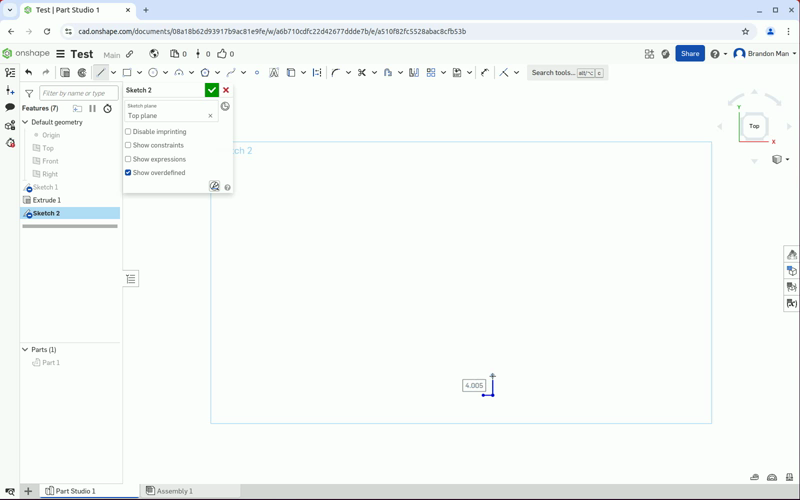
mouse_move(522, 375)
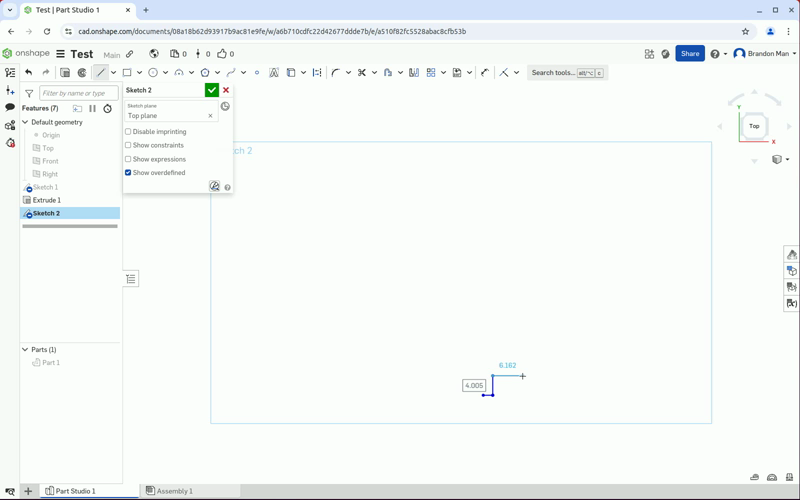
mouse_move(483, 375)
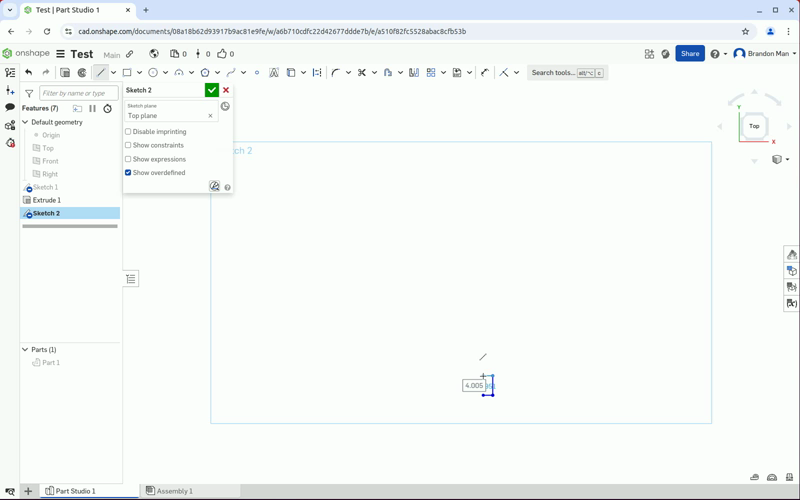
click(483, 375)
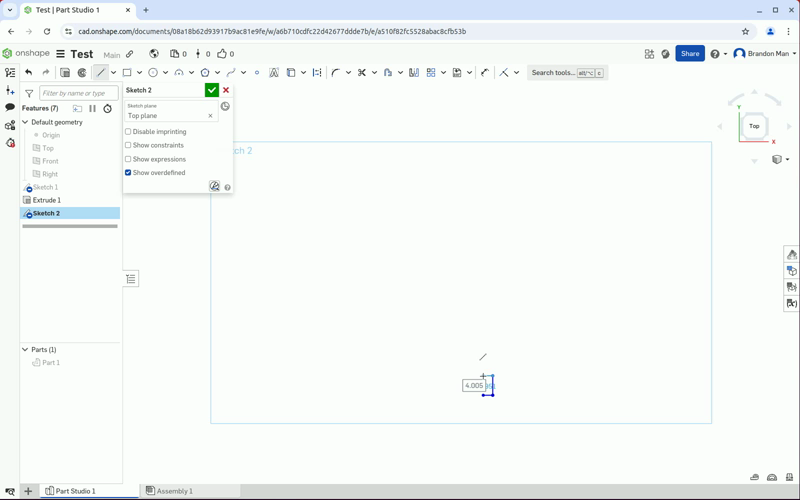
key_up(shift)
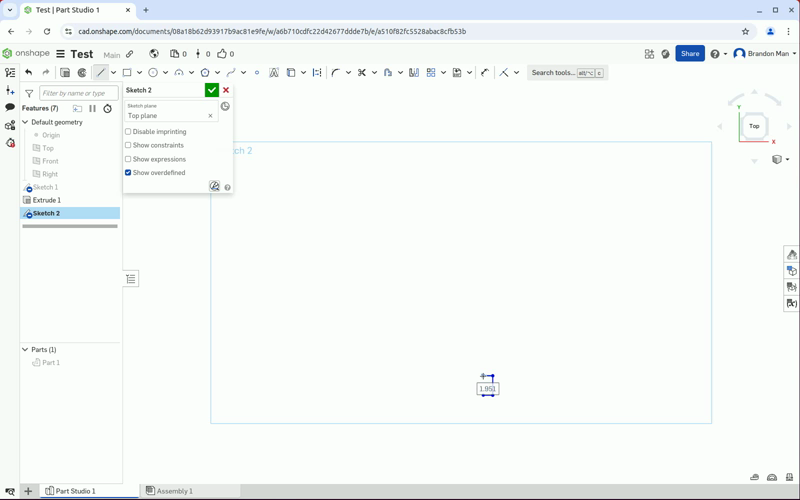
mouse_move(513, 375)
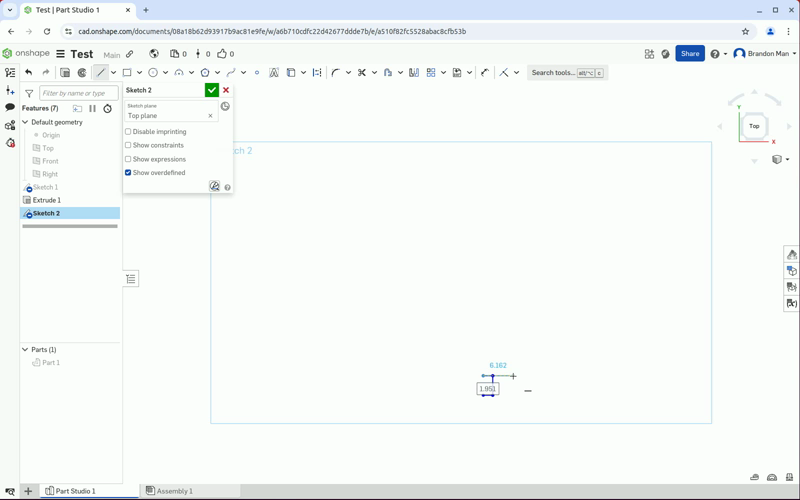
key_down(shift)
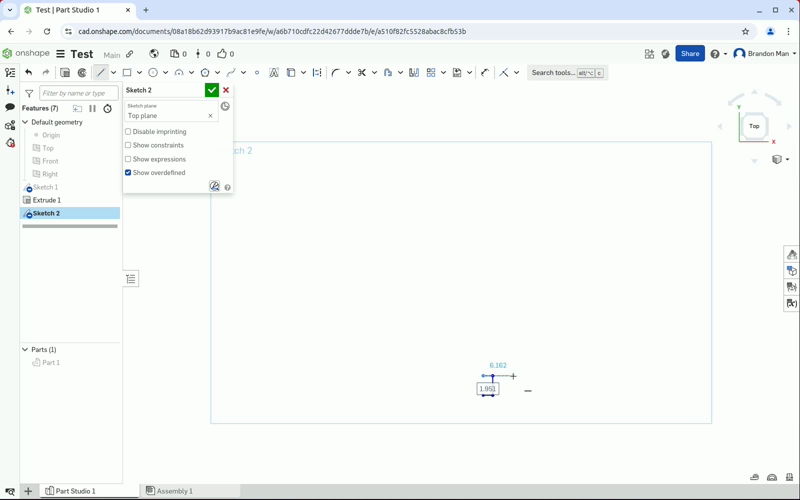
mouse_move(483, 395)
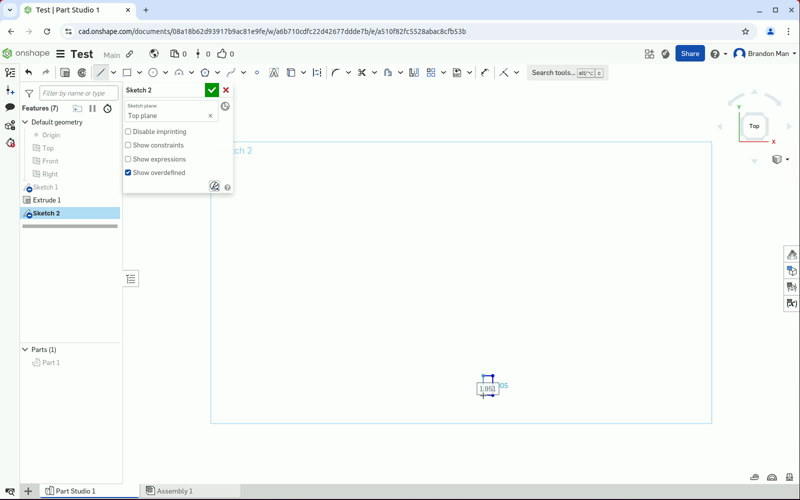
key_up(shift)
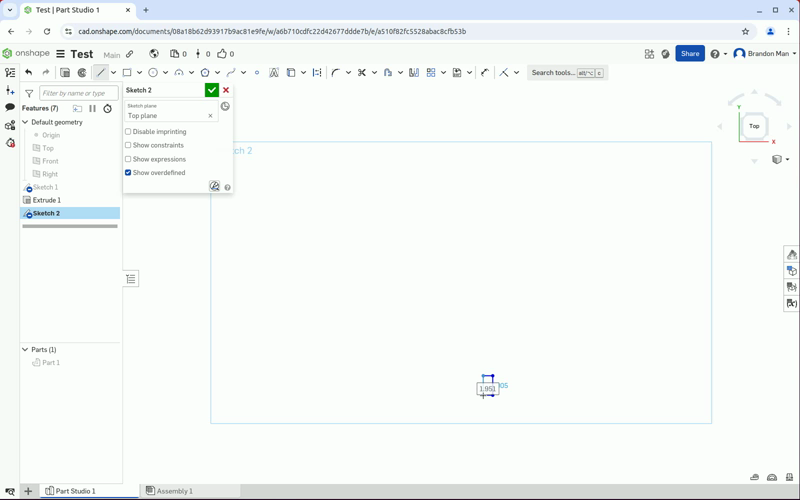
click(483, 395)
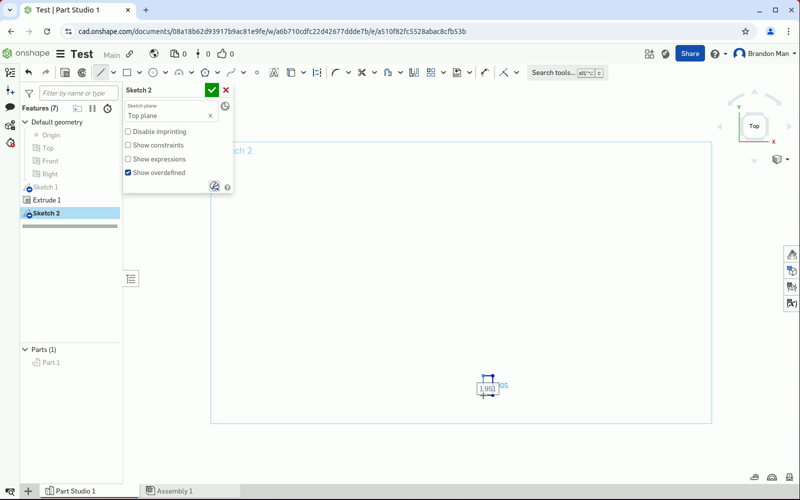
key(esc)
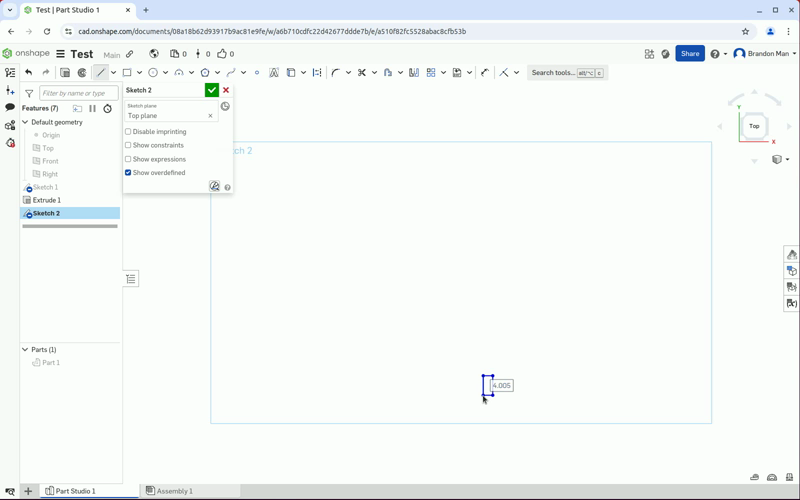
mouse_move(486, 381)
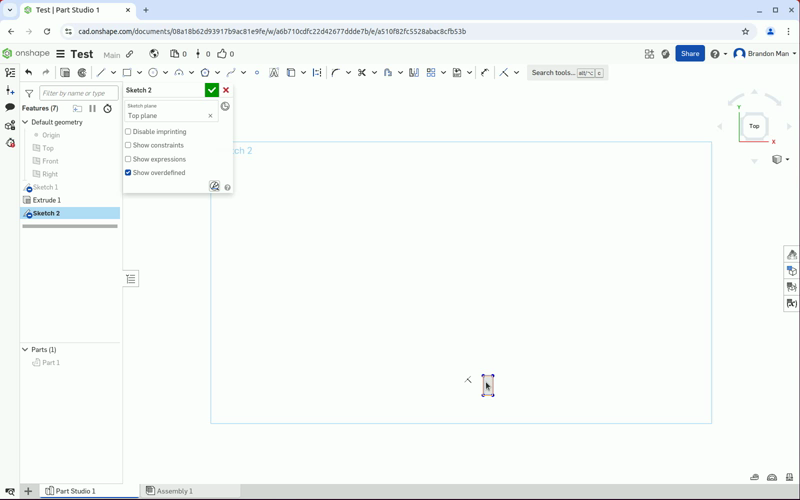
scroll(6)
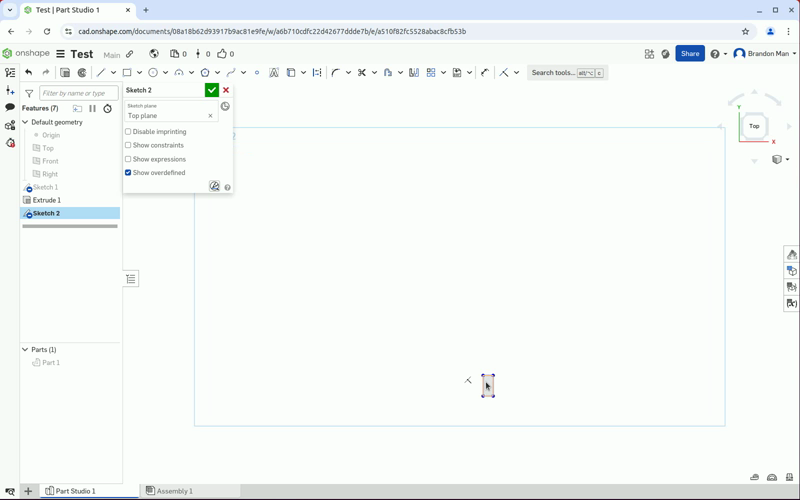
scroll(6)
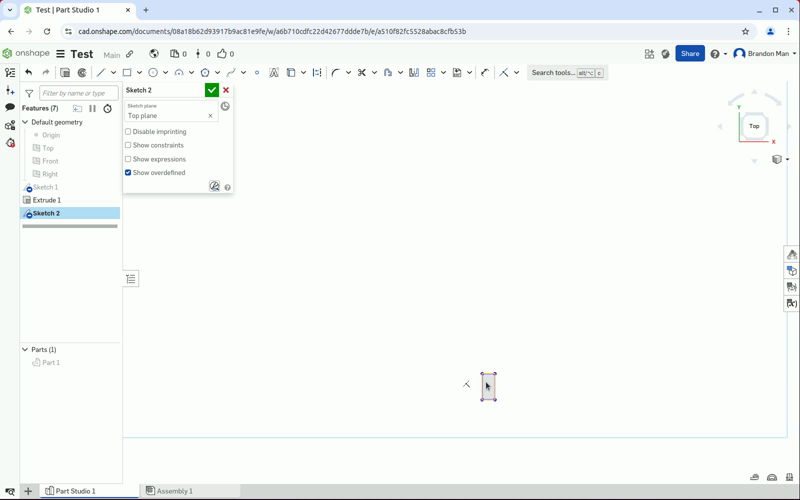
scroll(6)
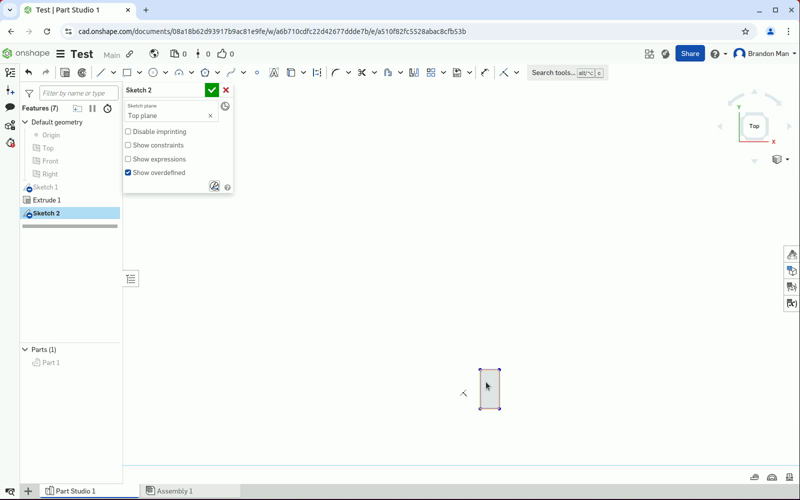
scroll(6)
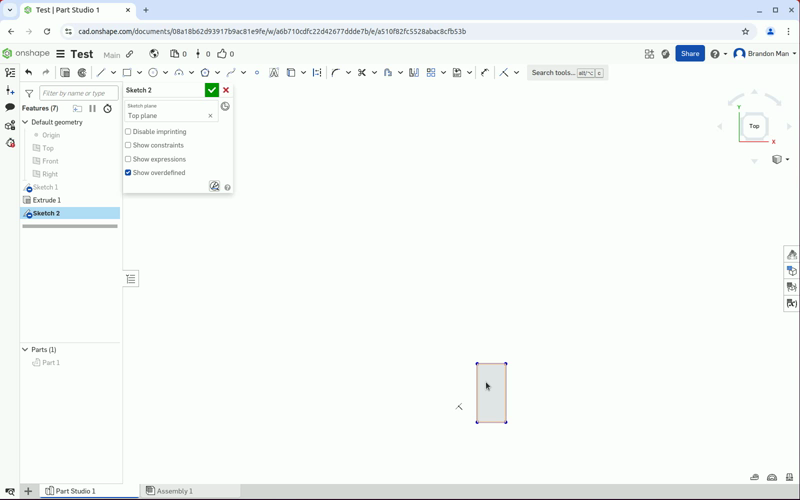
scroll(6)
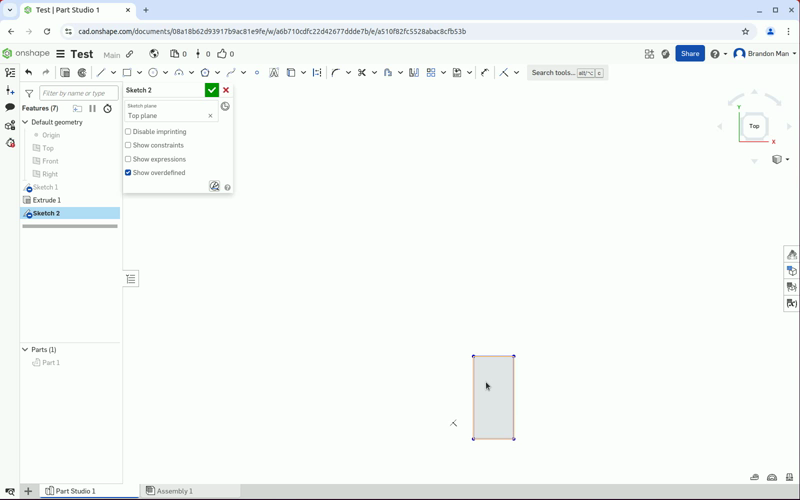
scroll(6)
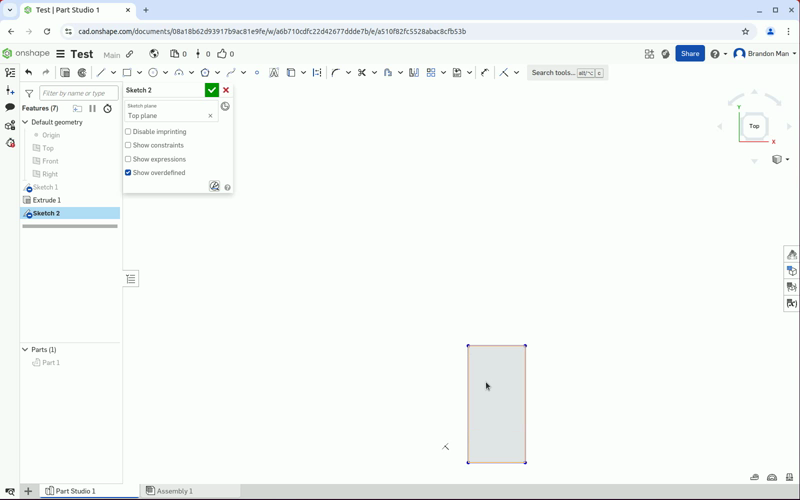
scroll(6)
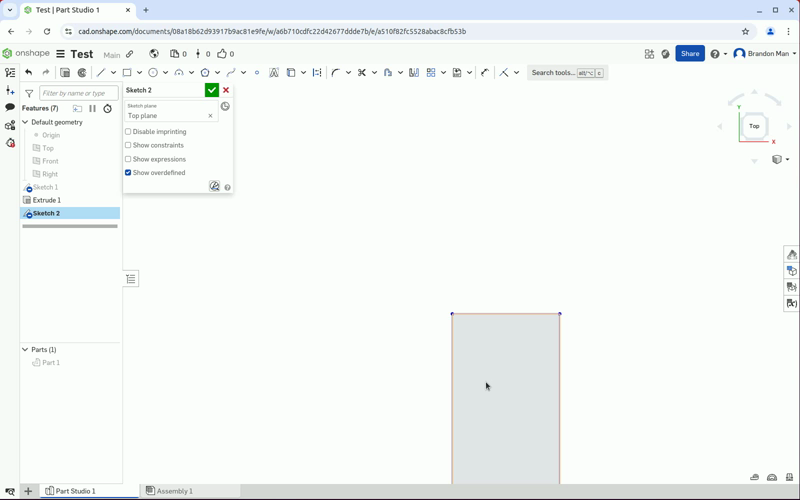
click(486, 381)
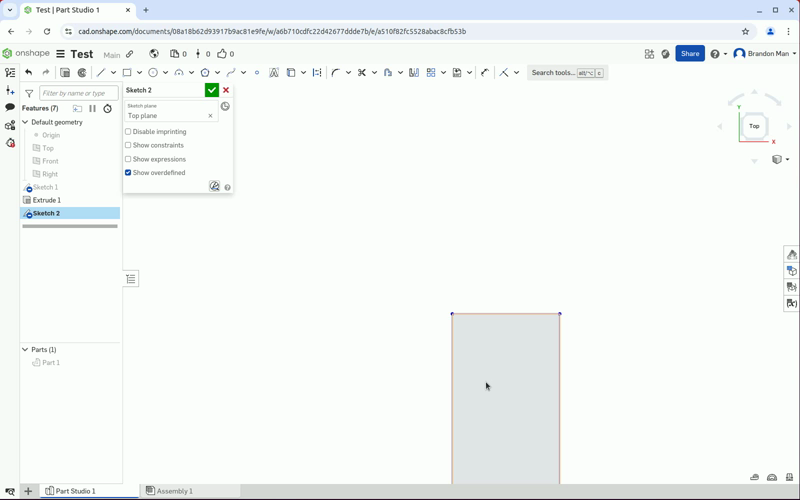
scroll(-6)
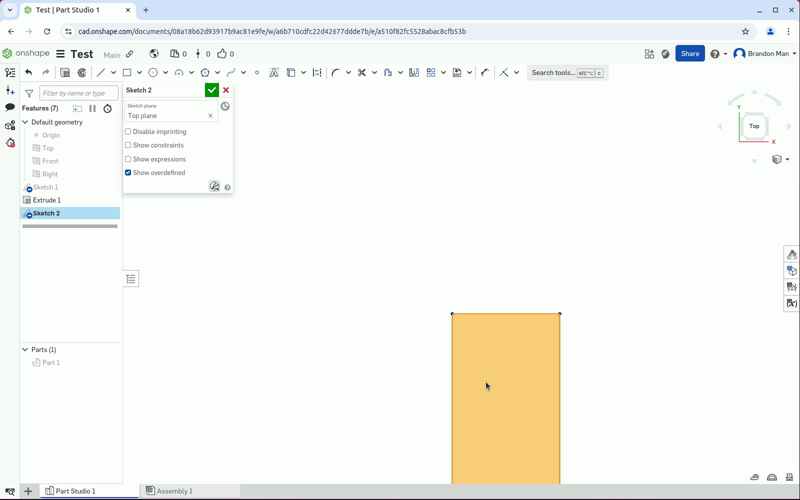
scroll(-6)
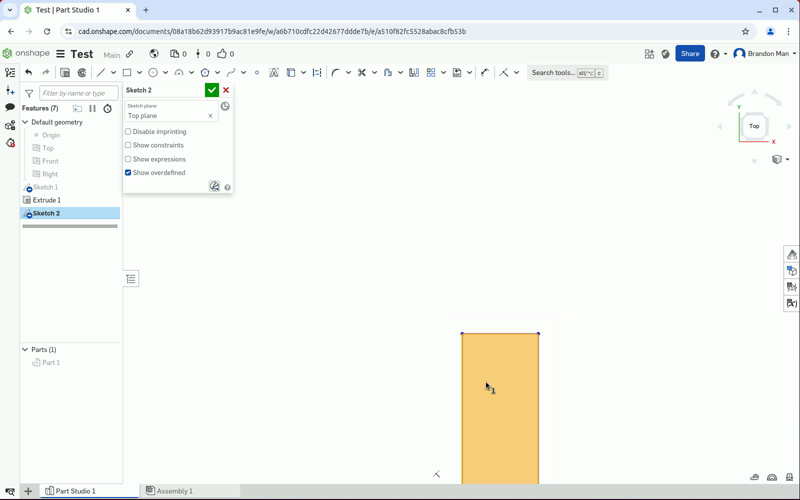
scroll(-6)
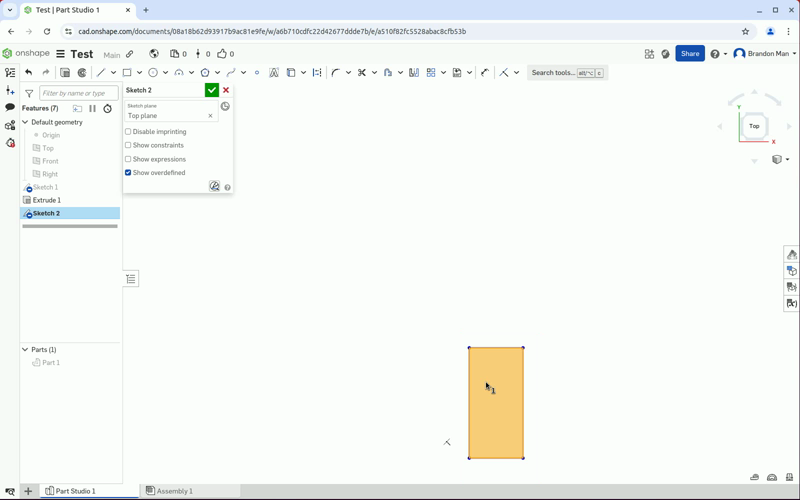
scroll(-6)
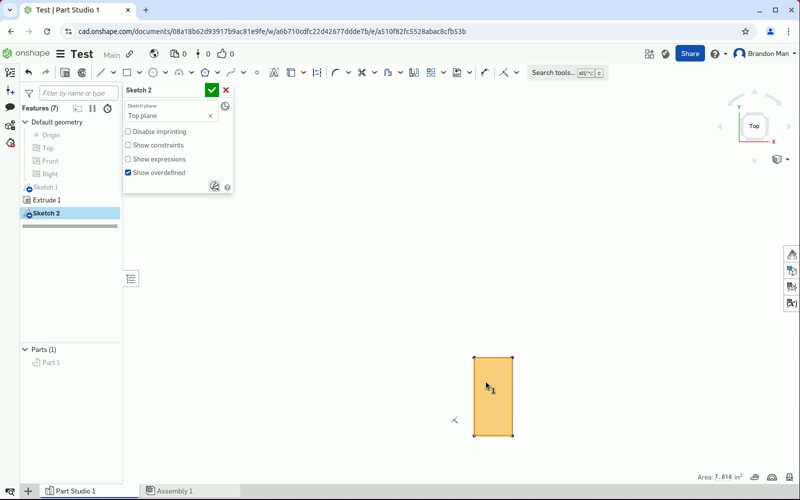
scroll(-6)
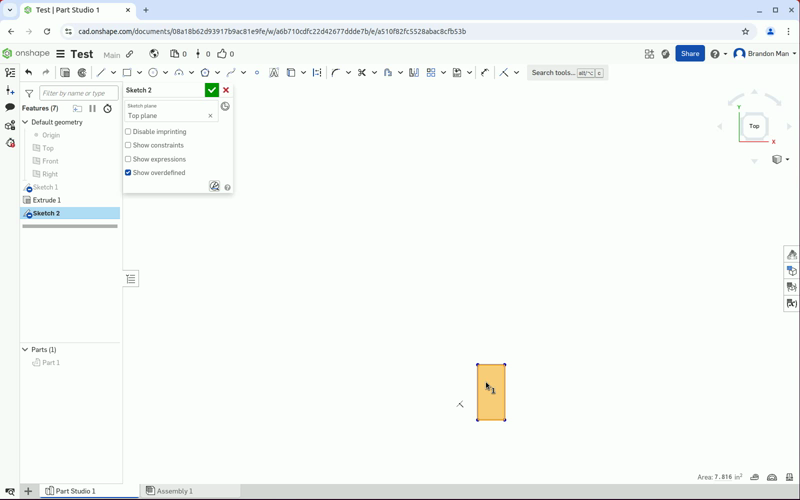
scroll(-6)
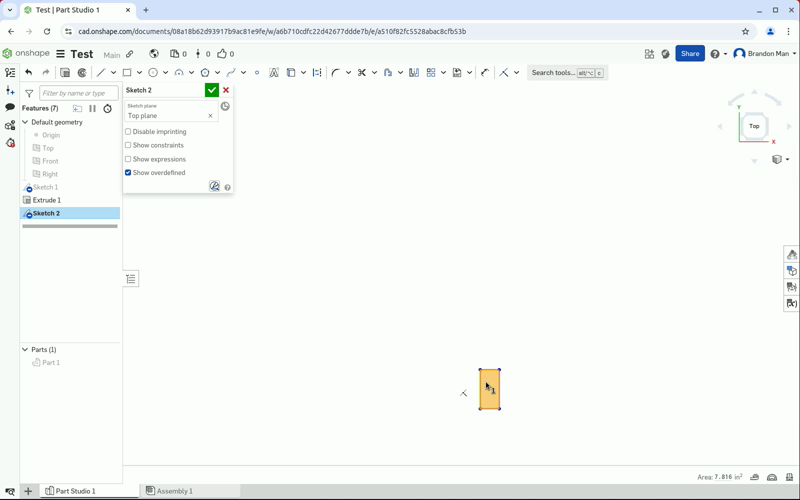
scroll(-6)
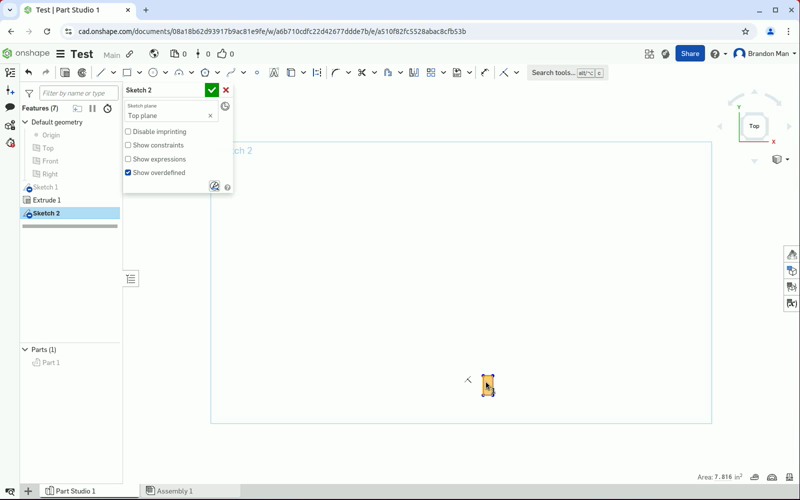
mouse_move(73, 352)
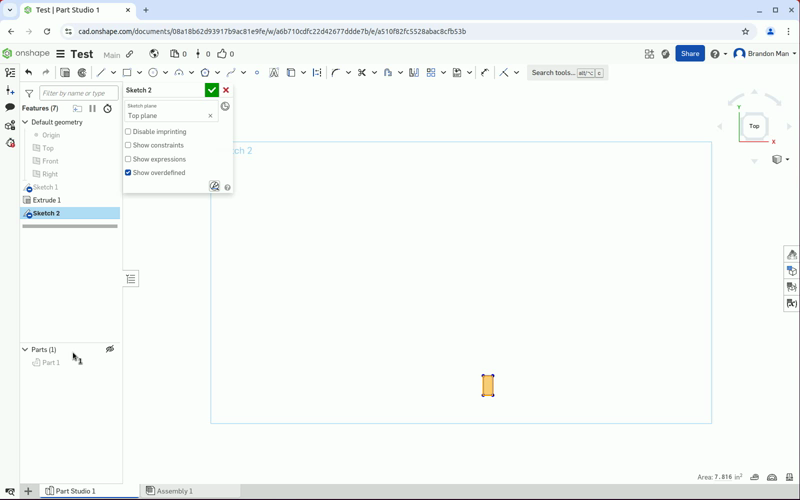
key(shift+y)
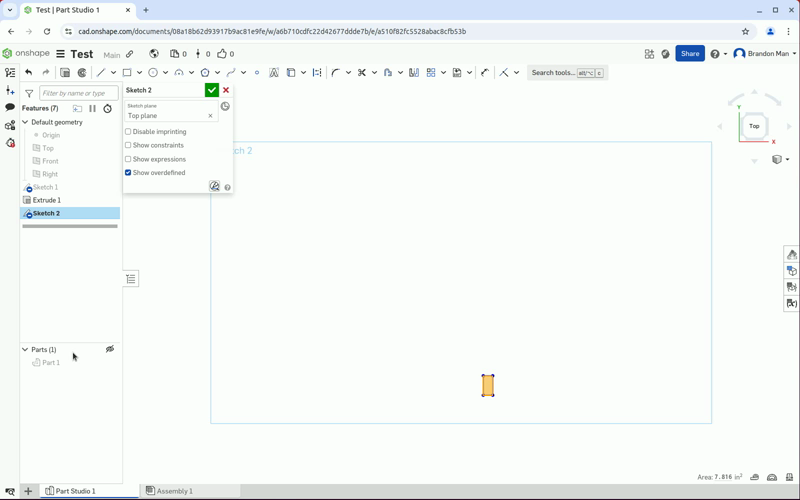
key(shift+e)
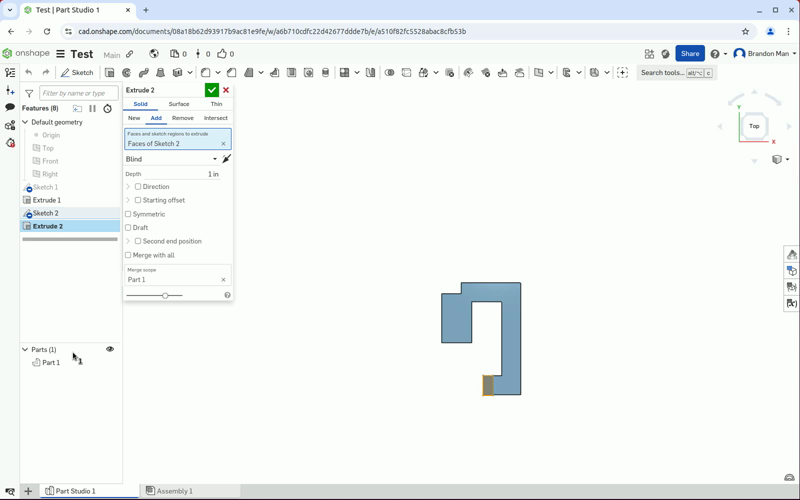
mouse_move(143, 106)
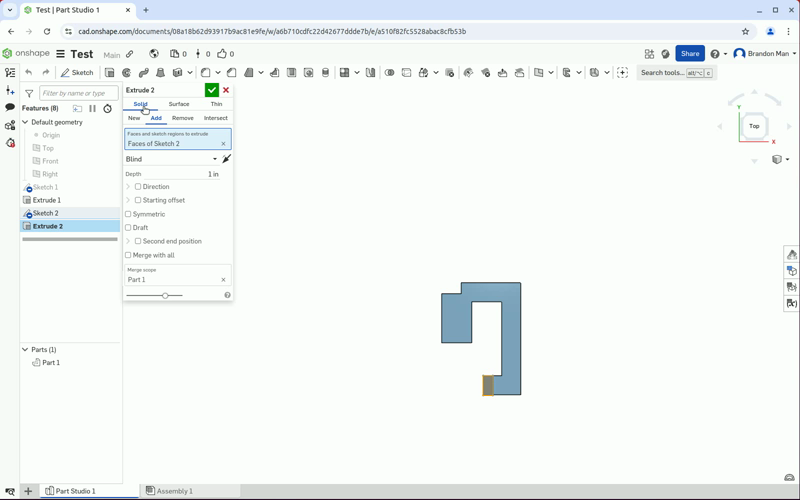
click(143, 106)
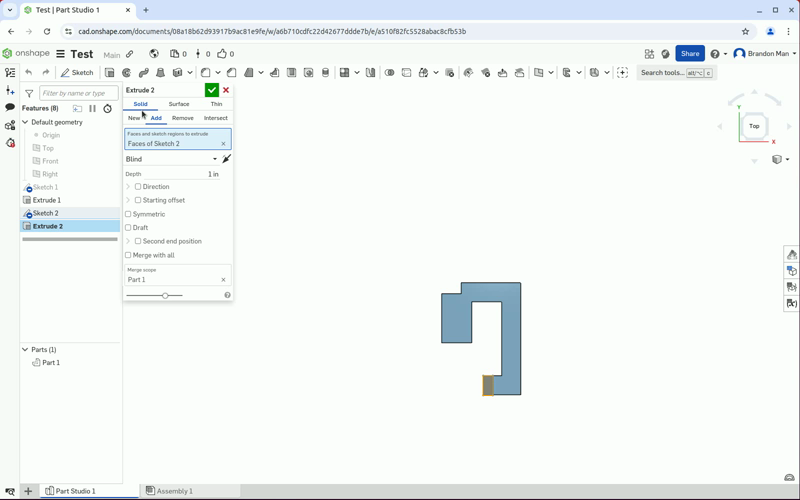
mouse_move(137, 120)
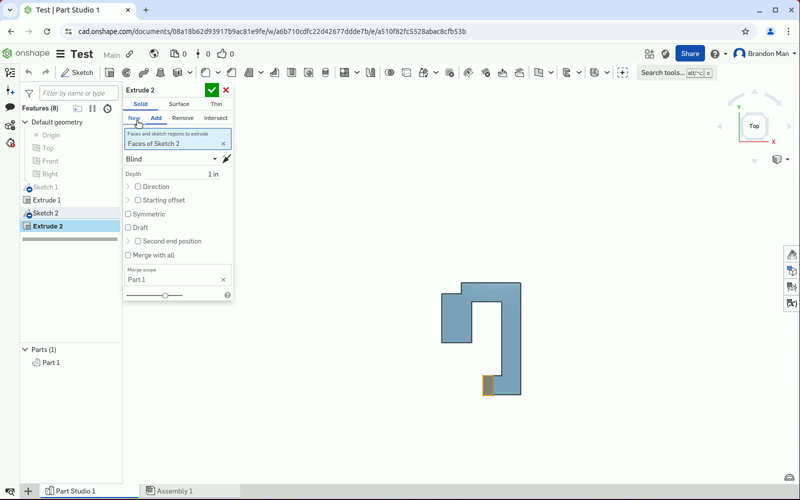
click(137, 120)
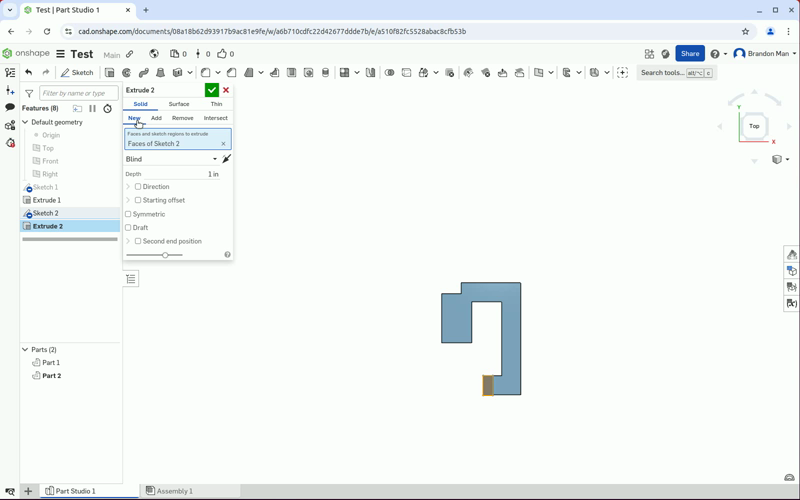
key(tab, 4)
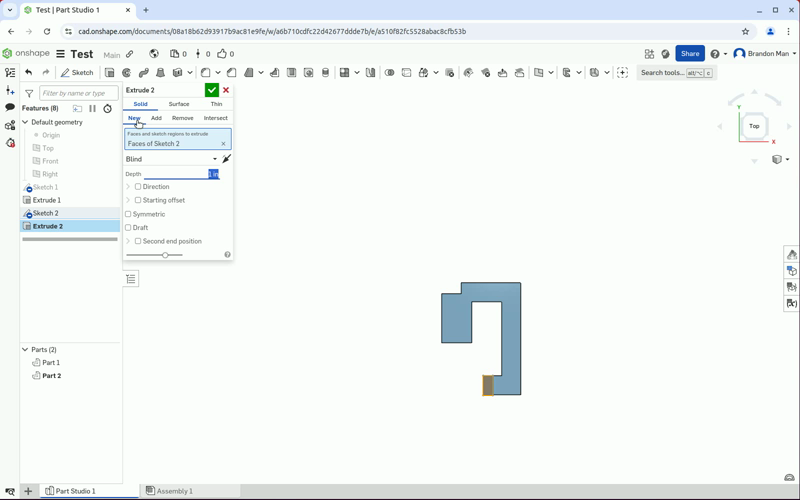
text(11.795)
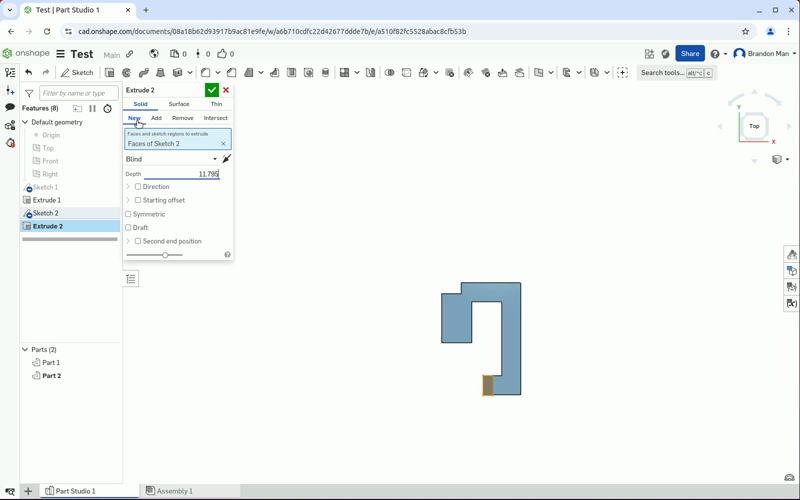
key(enter)
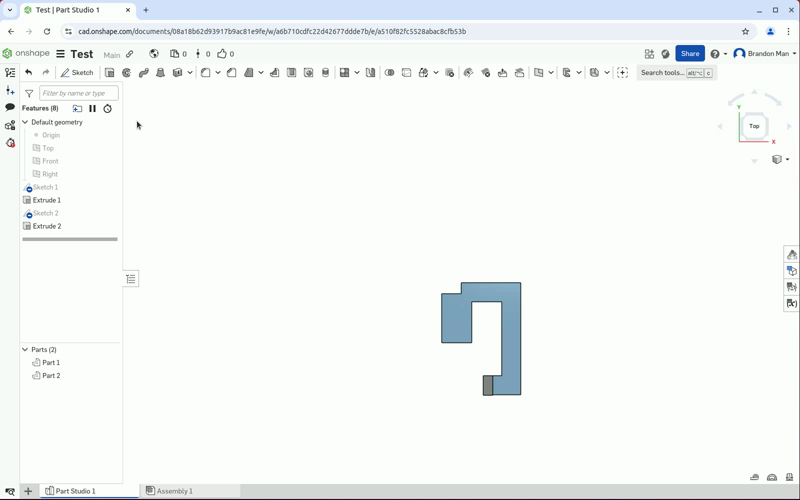
key(shift+h)
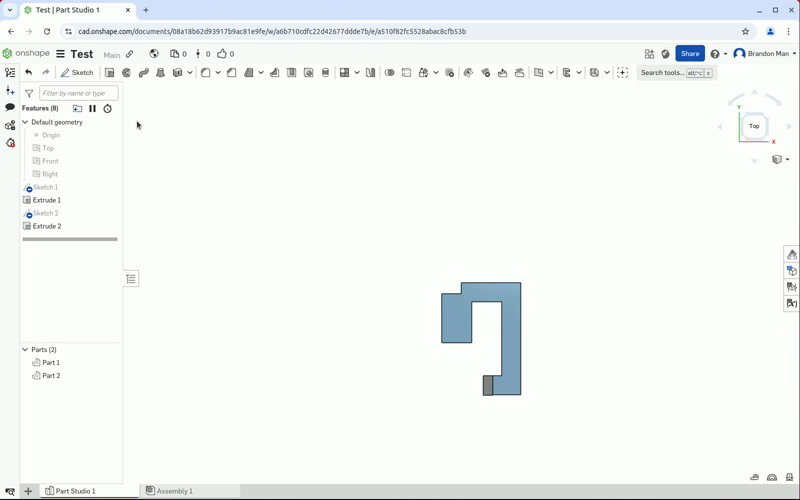
key(shift+h)
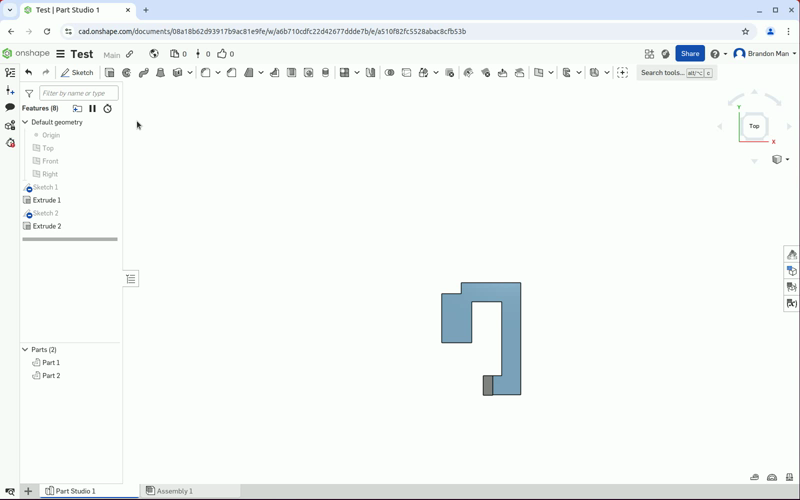
mouse_move(73, 189)
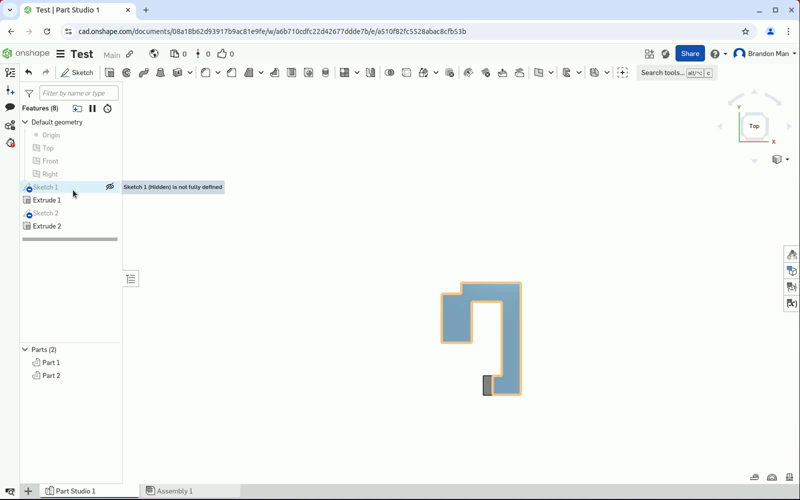
click(73, 189)
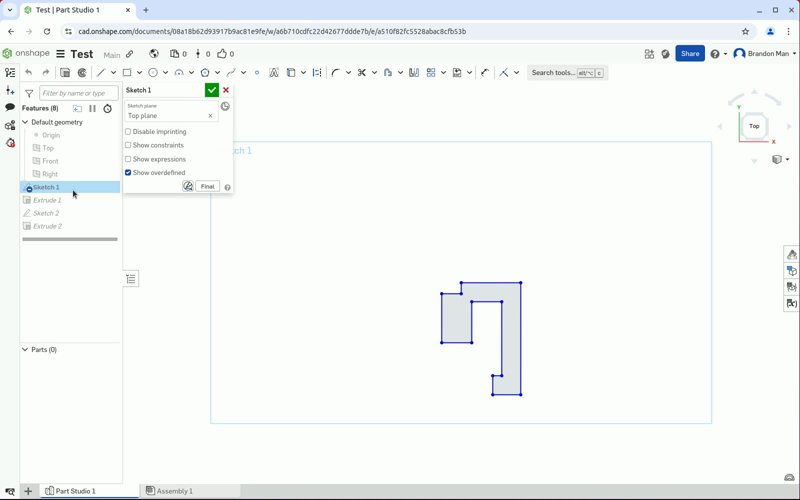
mouse_move(229, 92)
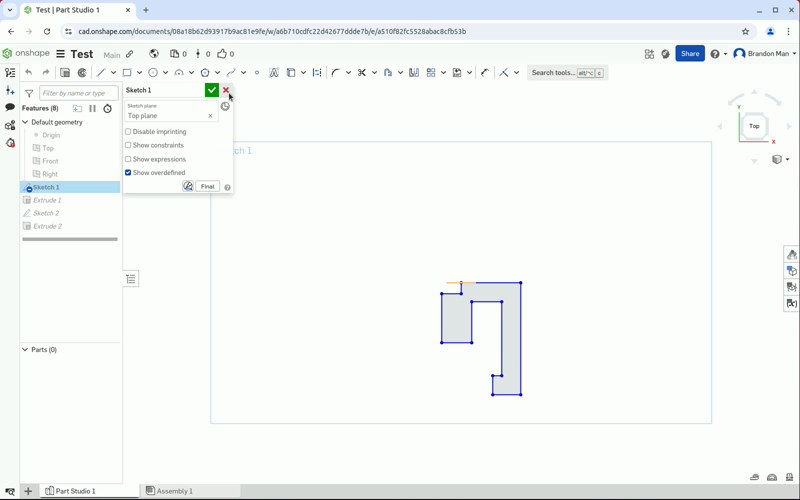
click(229, 92)
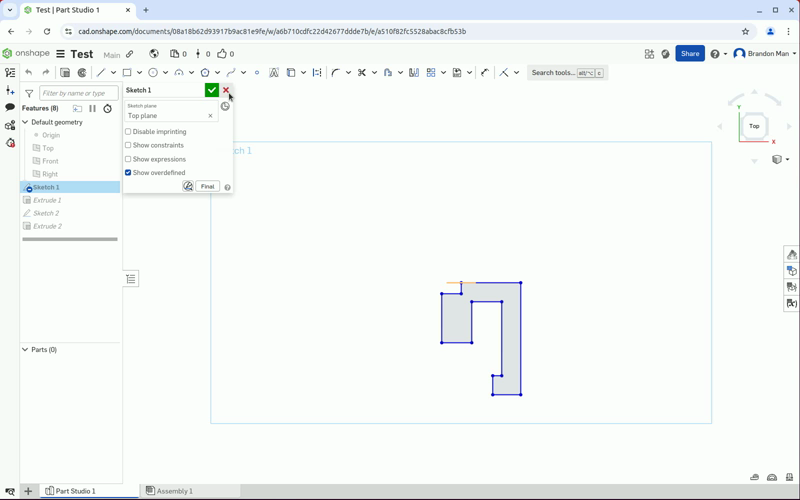
key(shift+s)
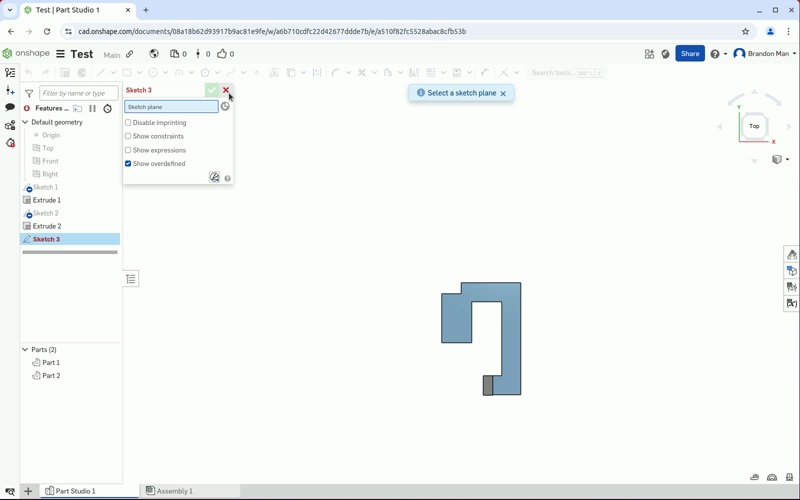
mouse_move(73, 150)
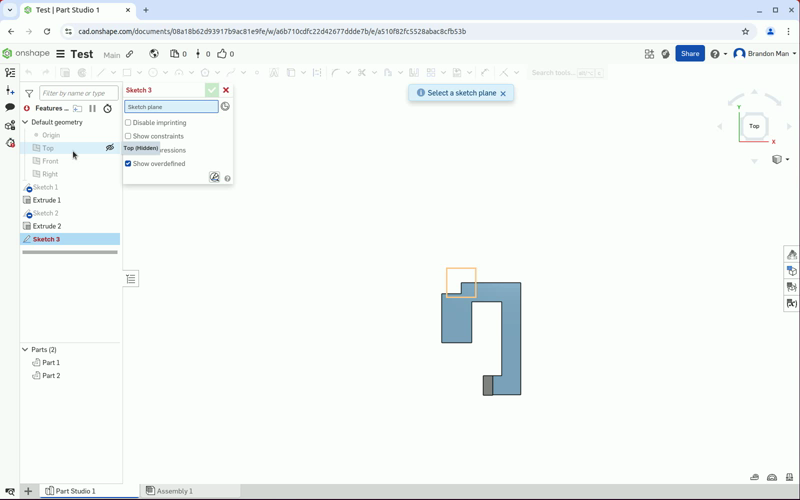
click(73, 150)
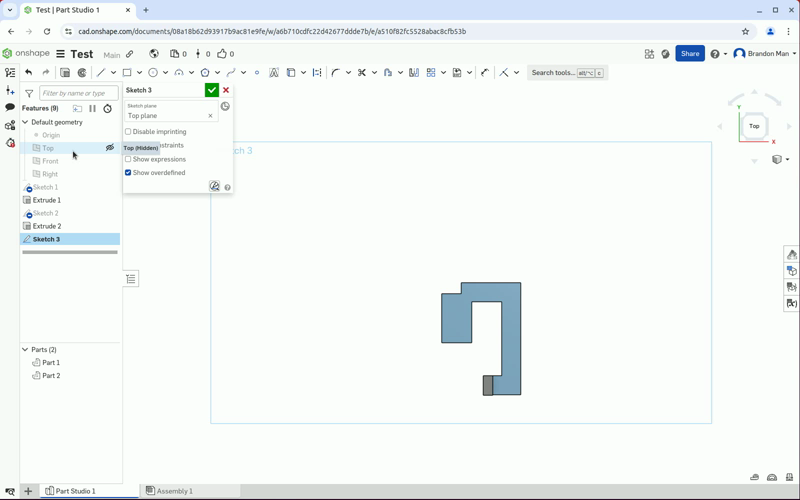
mouse_move(73, 352)
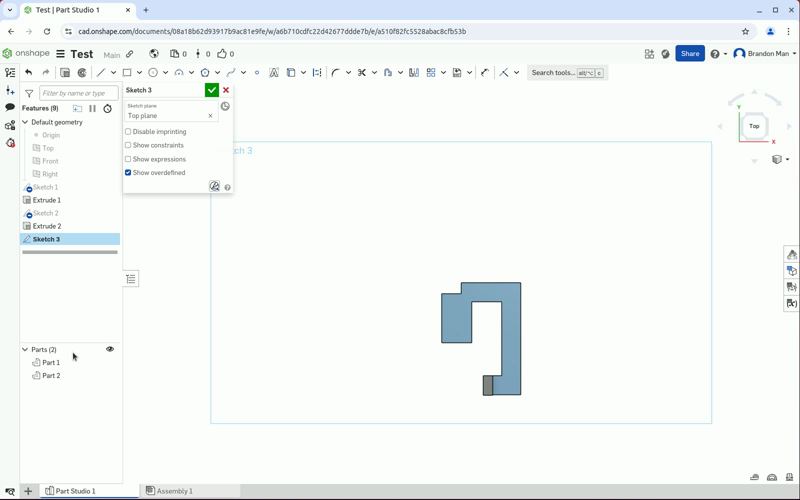
key(y)
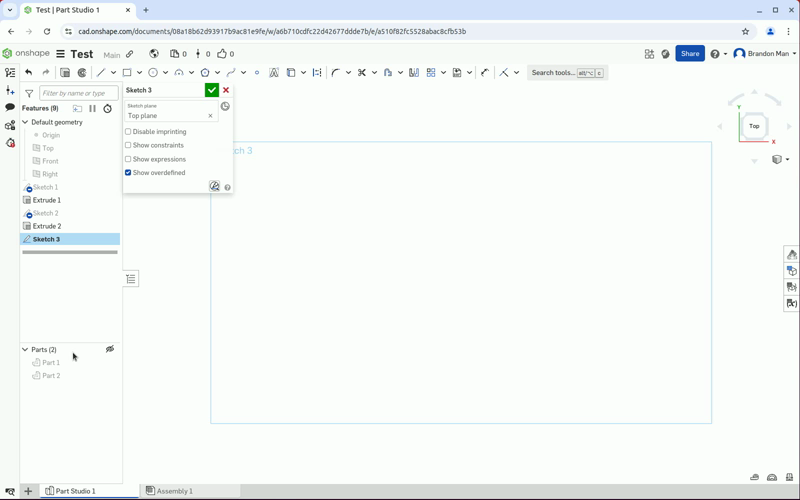
key(l)
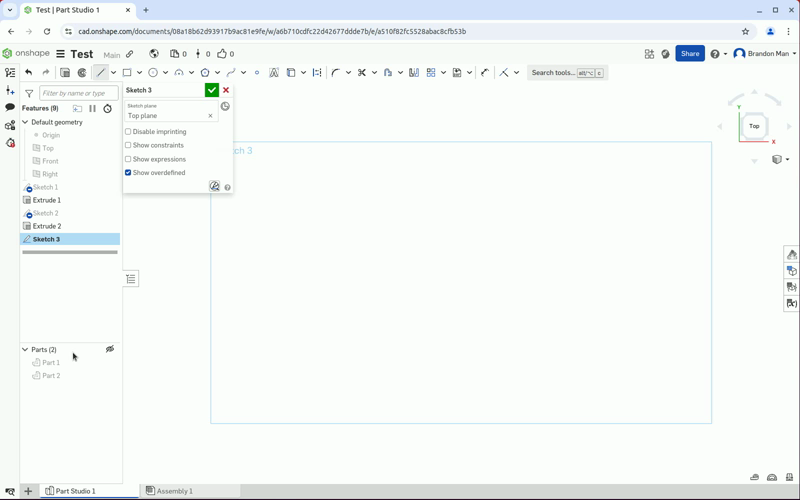
key_down(shift)
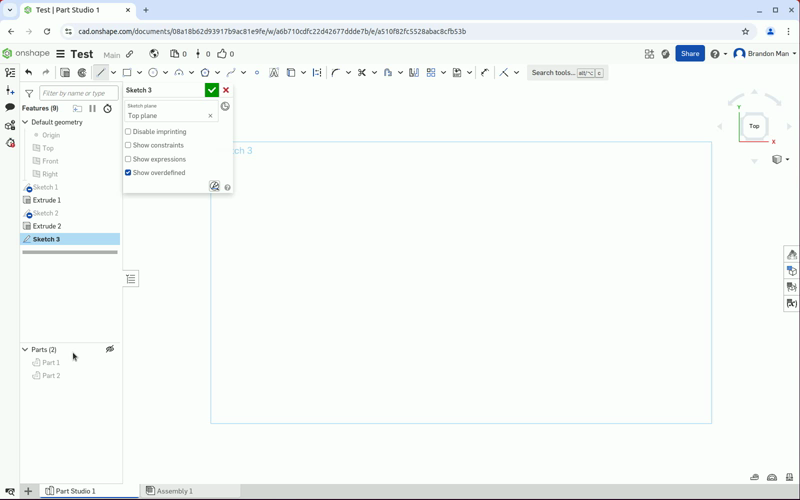
mouse_move(461, 395)
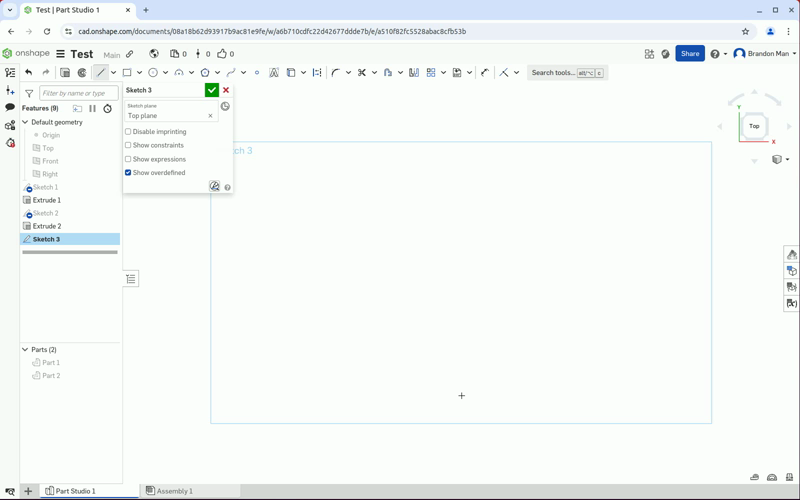
click(461, 395)
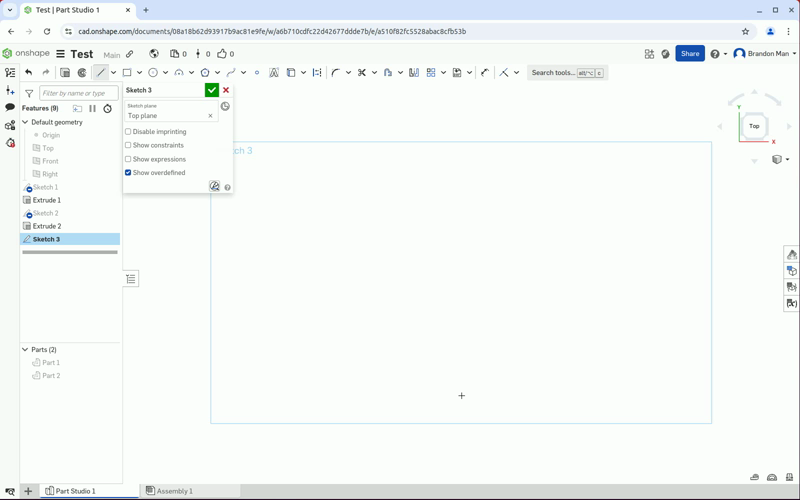
key_up(shift)
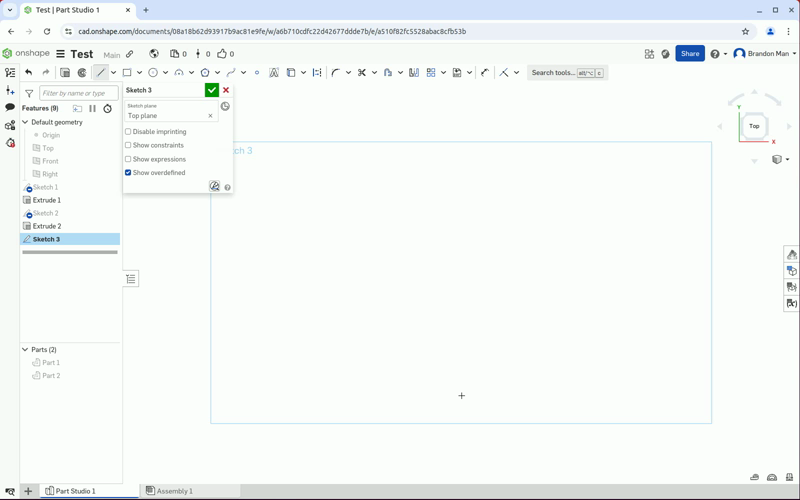
key_down(shift)
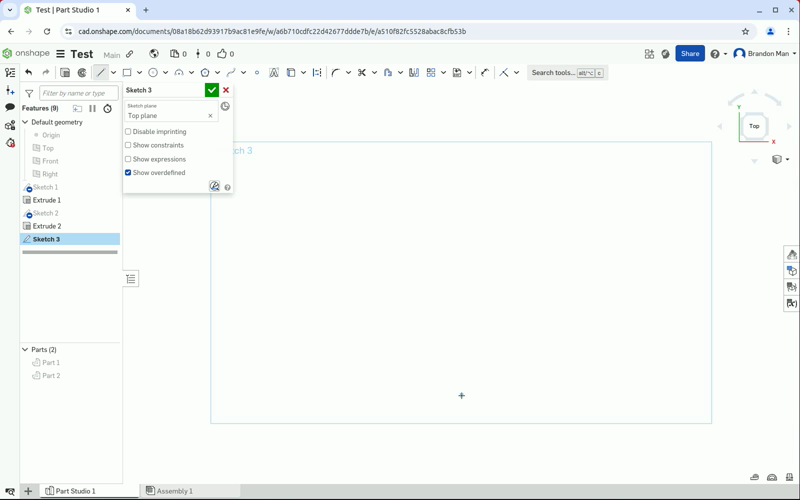
mouse_move(492, 395)
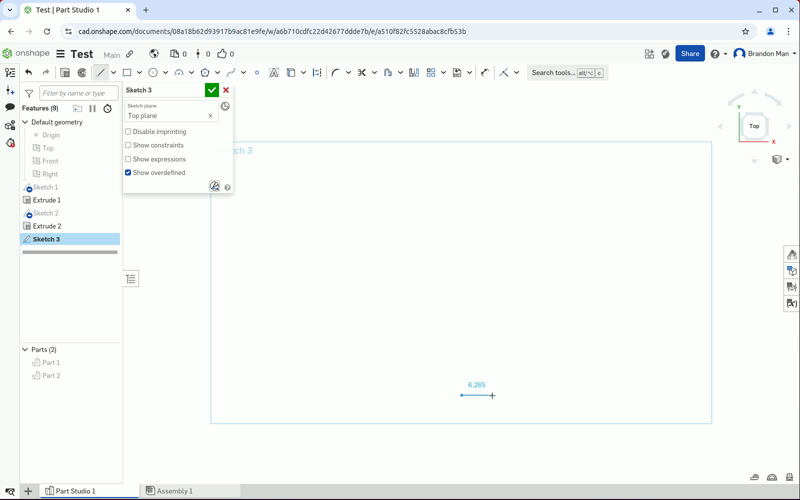
mouse_move(481, 395)
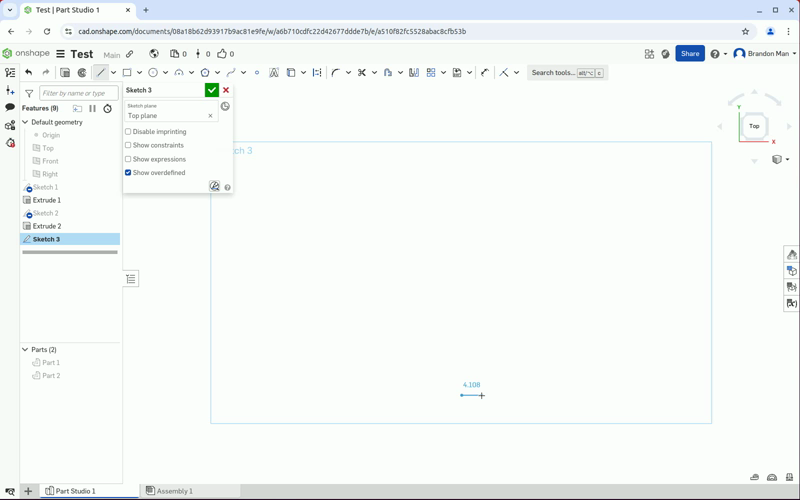
click(481, 395)
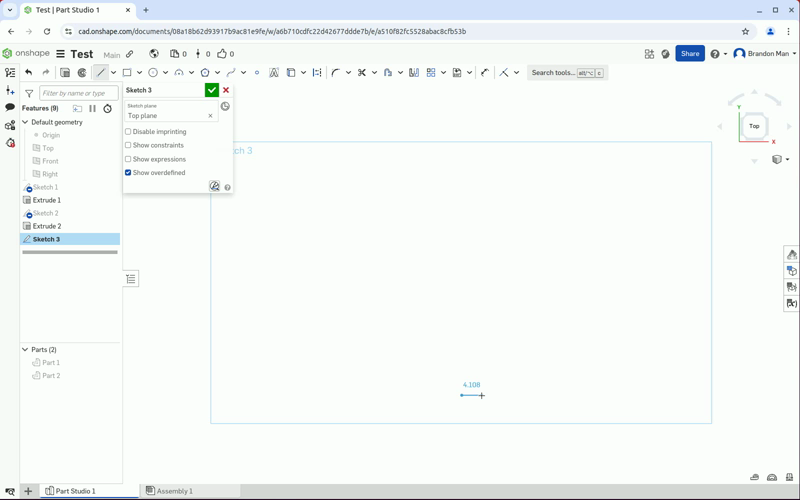
key_up(shift)
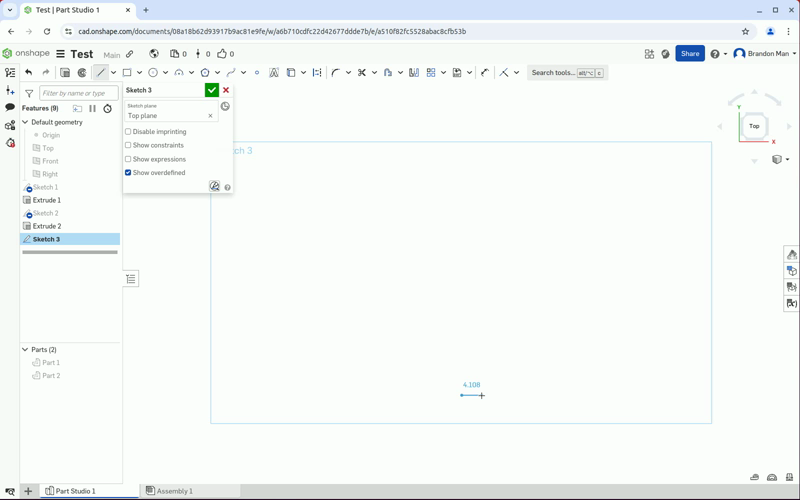
key_down(shift)
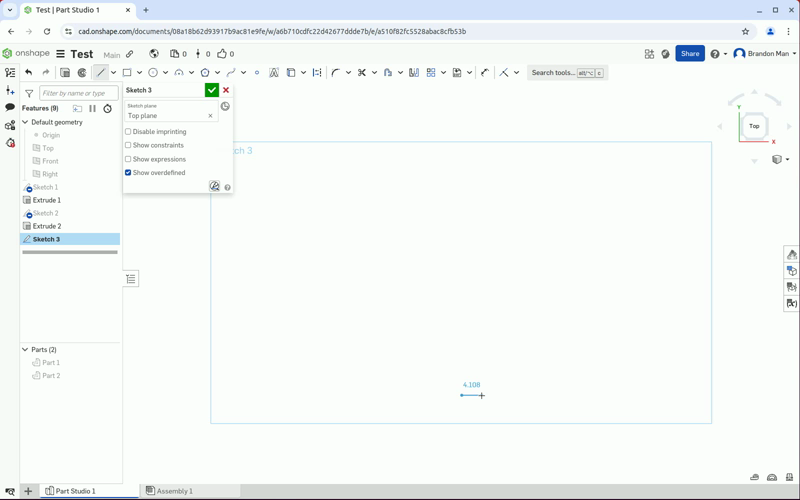
mouse_move(511, 395)
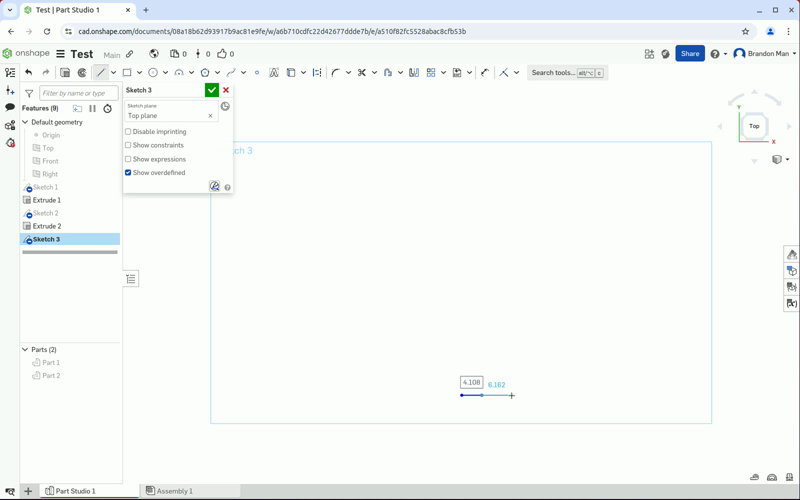
mouse_move(481, 375)
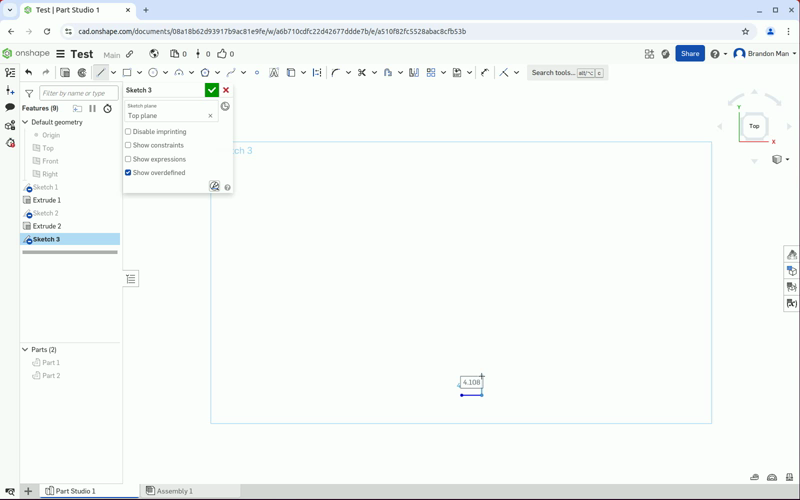
click(481, 375)
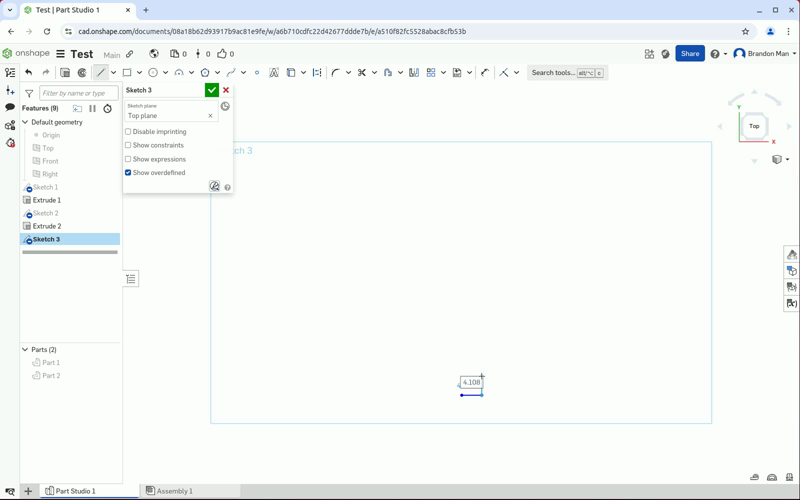
key_up(shift)
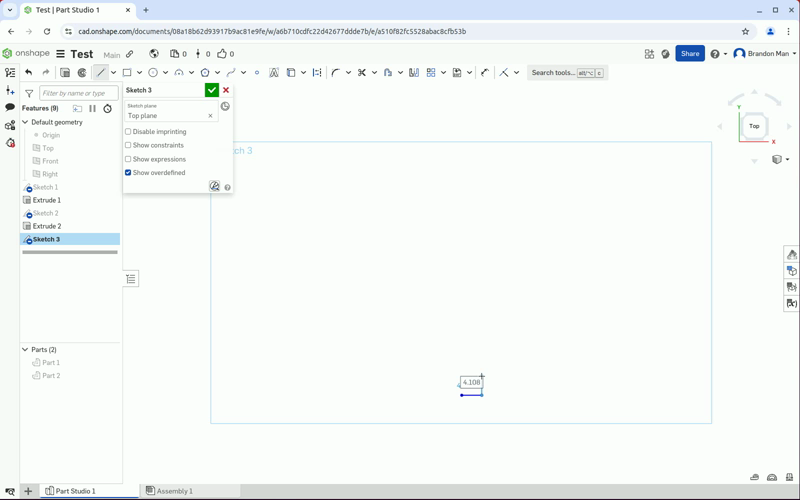
key_down(shift)
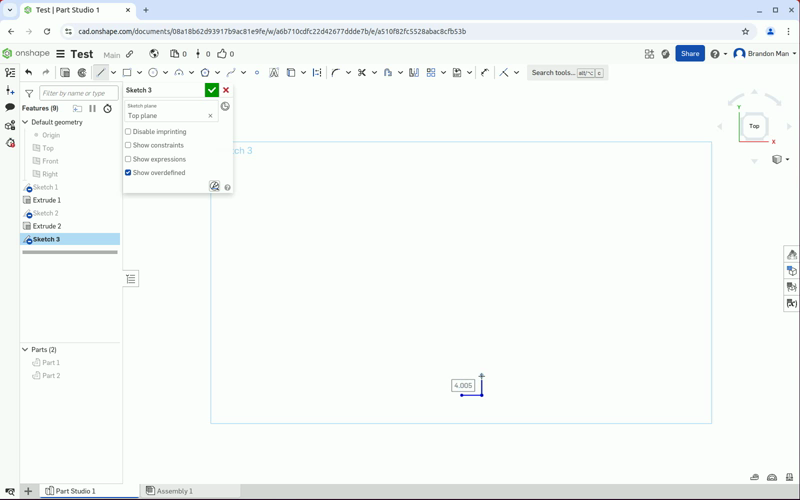
mouse_move(511, 375)
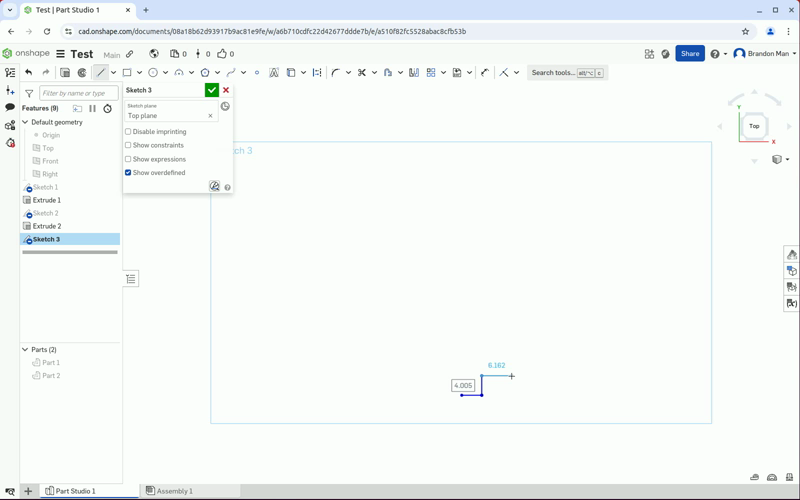
mouse_move(461, 375)
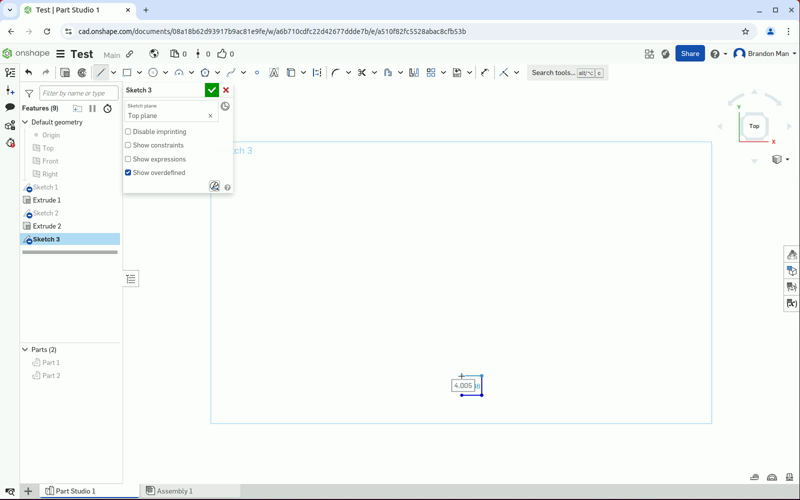
click(461, 375)
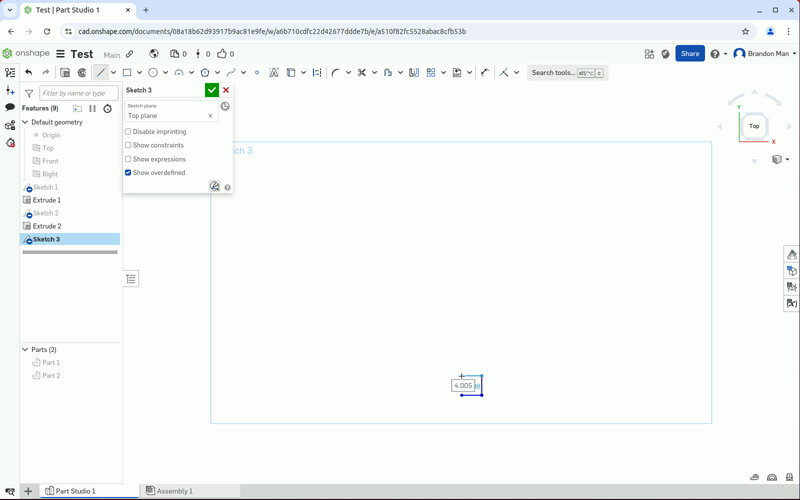
key_up(shift)
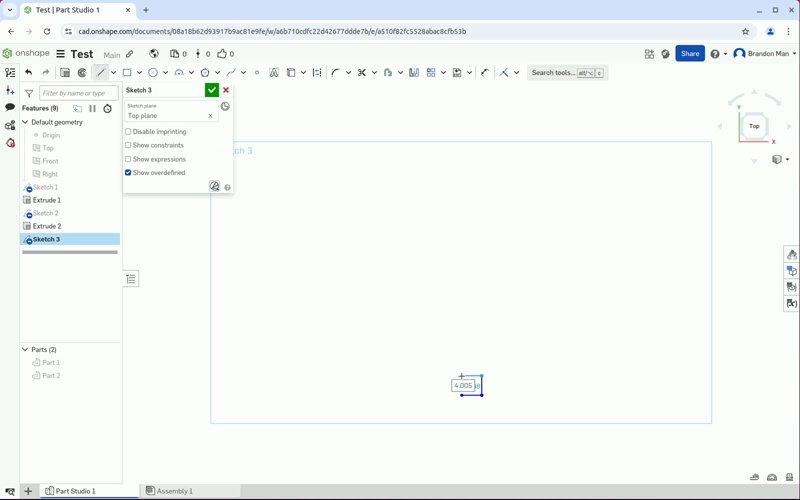
mouse_move(492, 375)
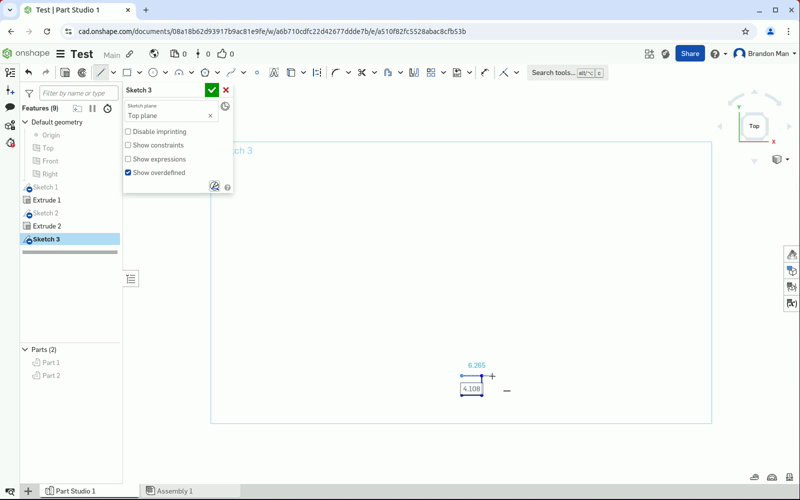
key_down(shift)
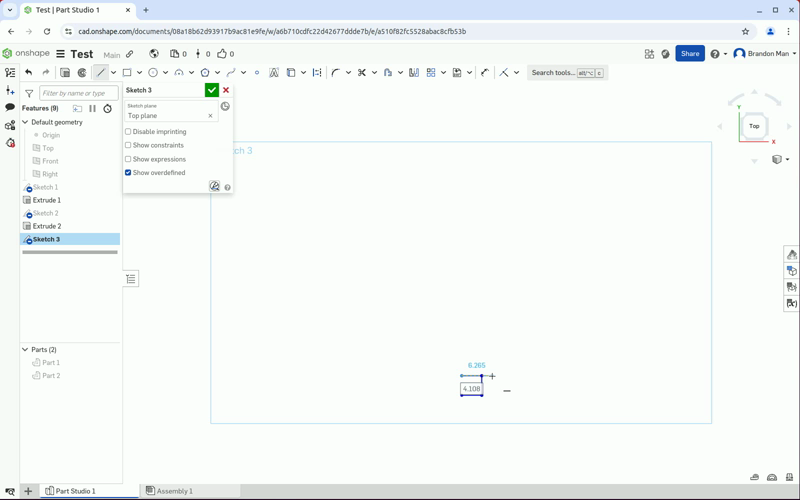
mouse_move(461, 395)
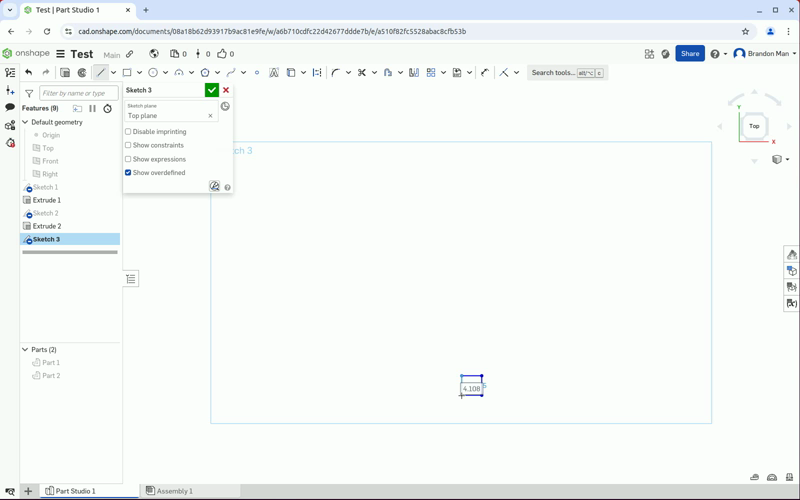
key_up(shift)
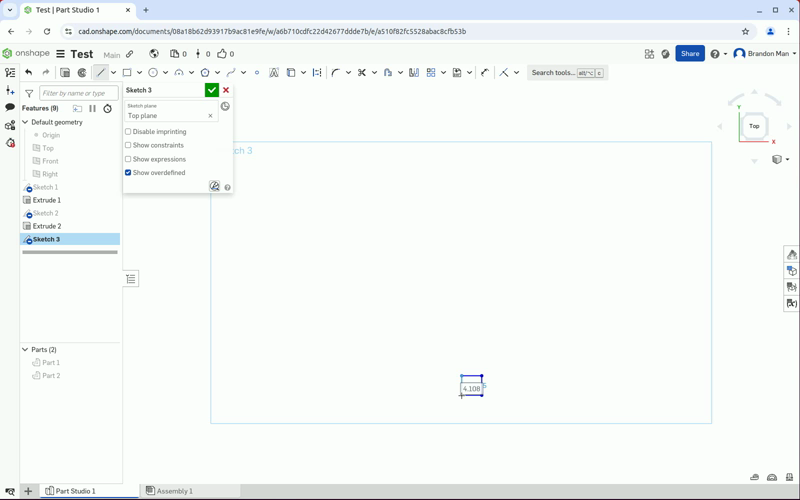
click(461, 395)
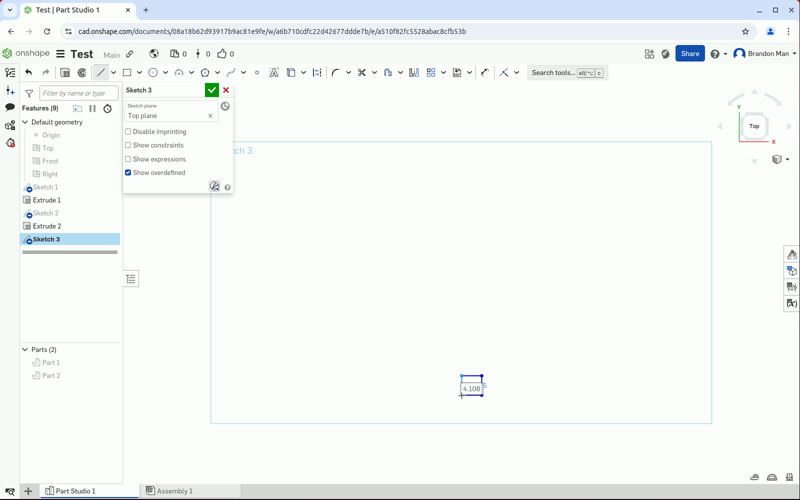
key(esc)
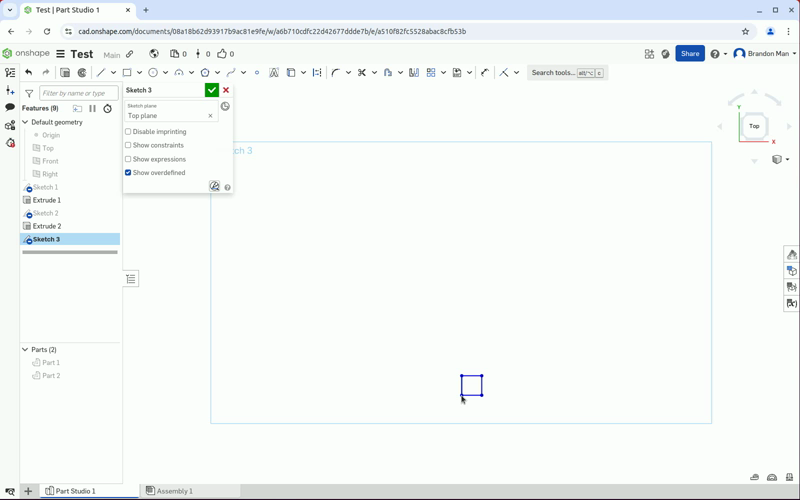
mouse_move(481, 393)
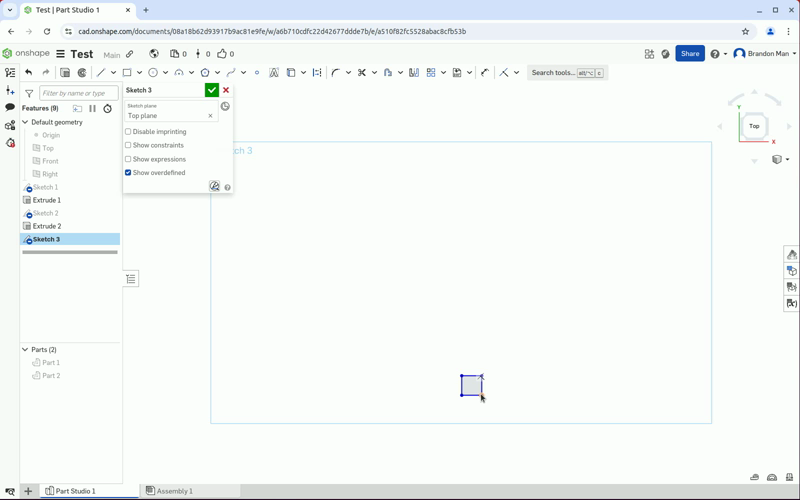
scroll(6)
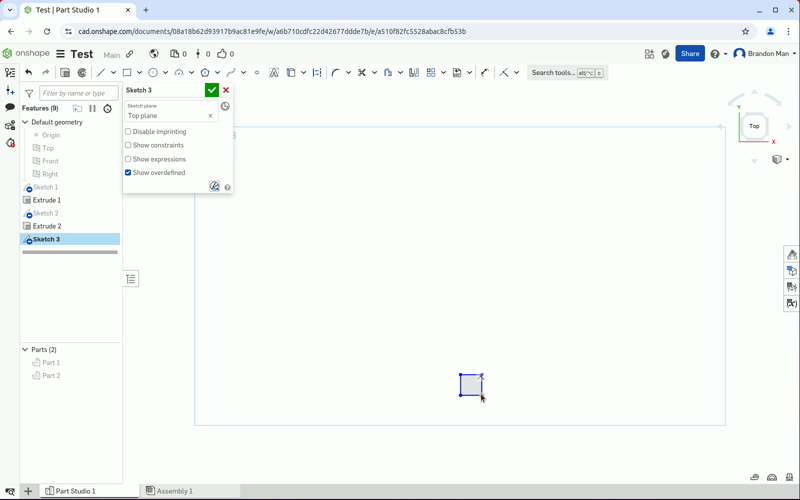
scroll(6)
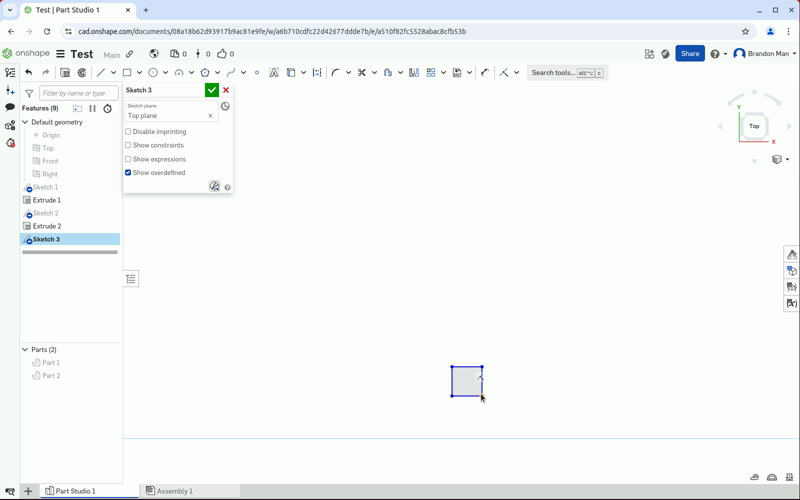
scroll(6)
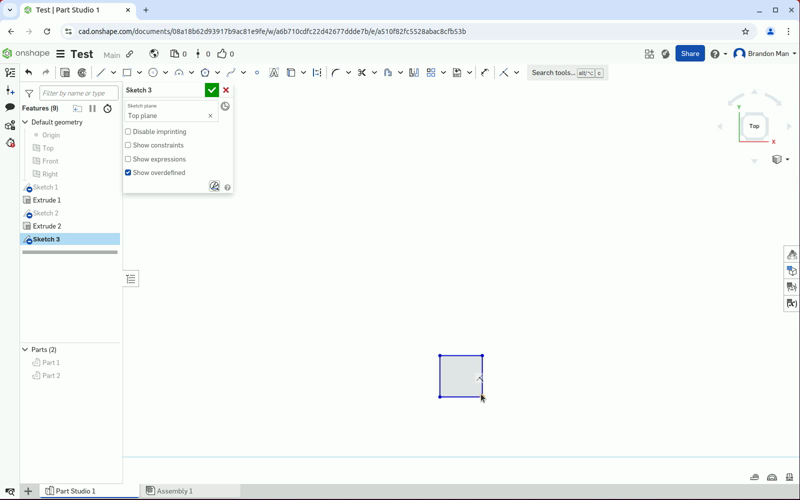
scroll(6)
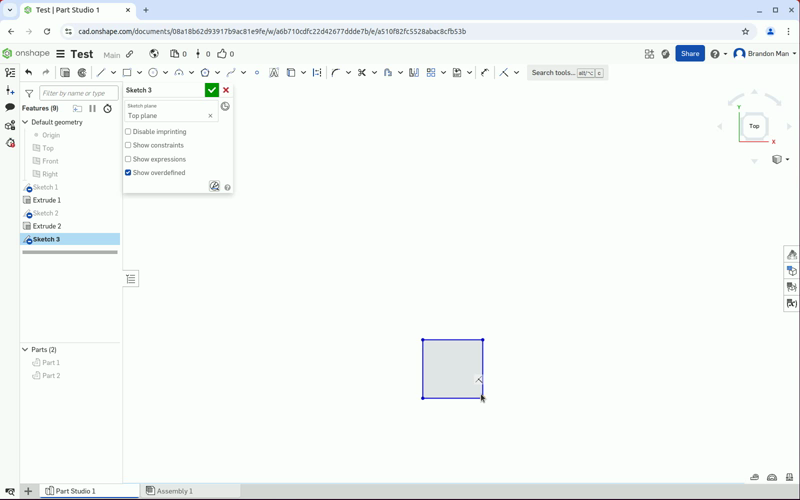
scroll(6)
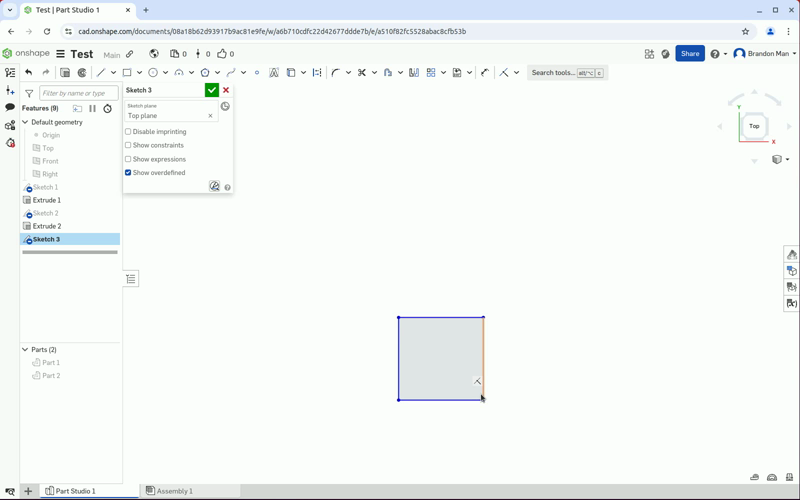
scroll(6)
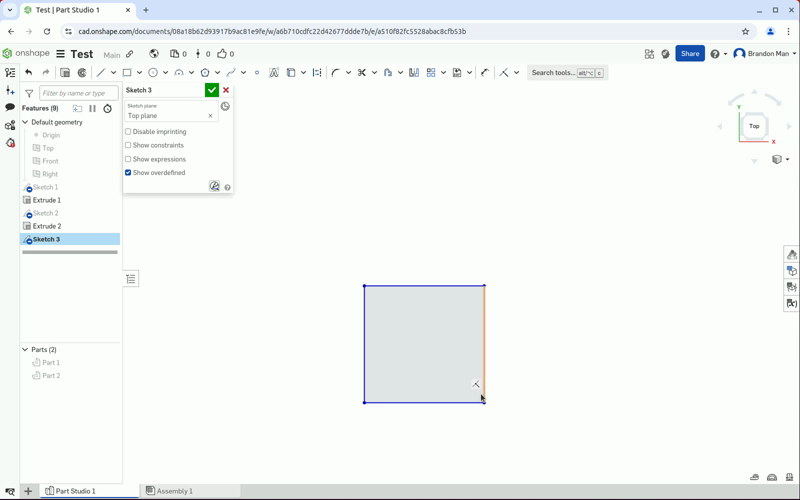
scroll(6)
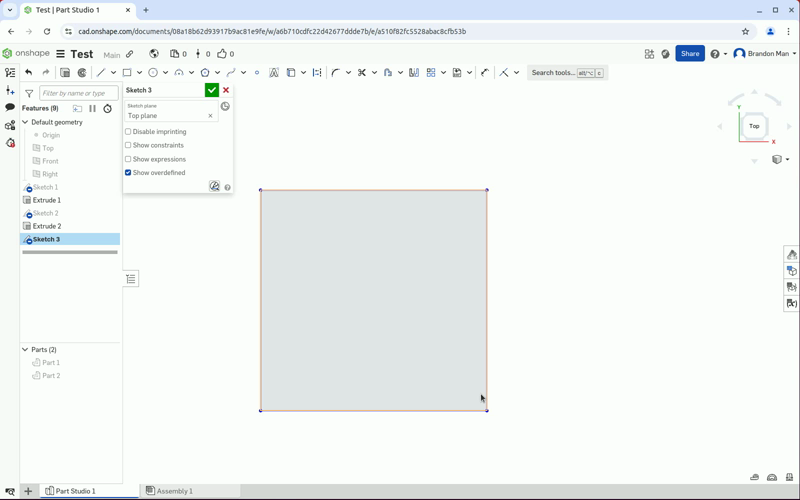
click(481, 393)
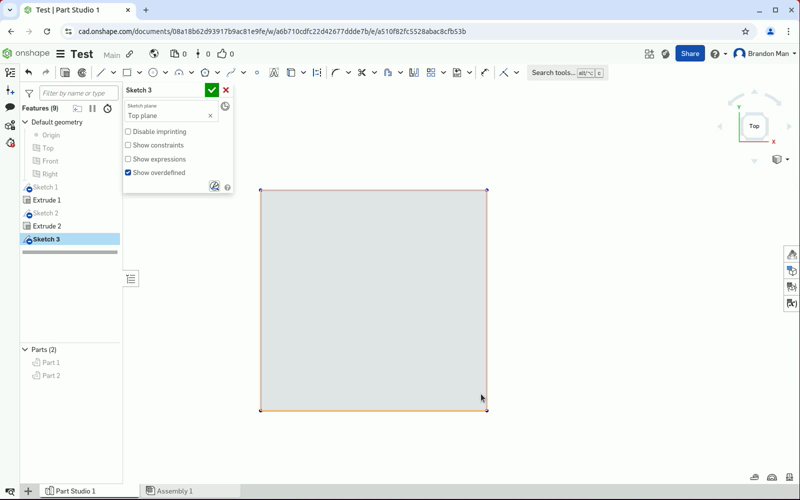
scroll(-6)
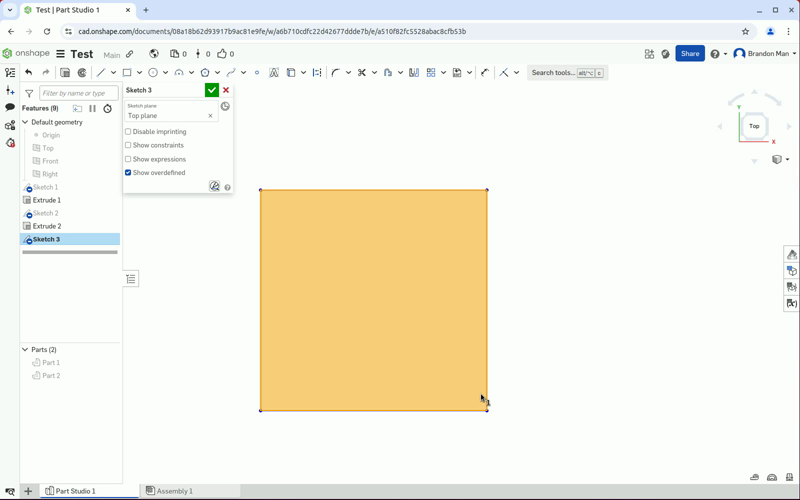
scroll(-6)
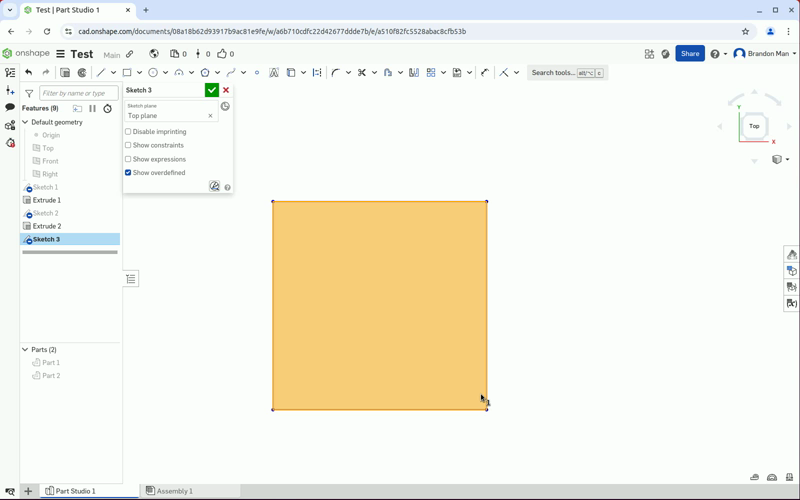
scroll(-6)
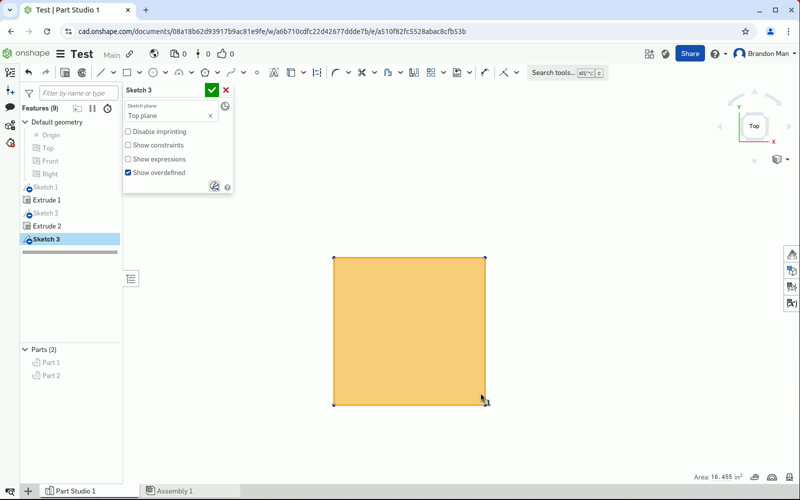
scroll(-6)
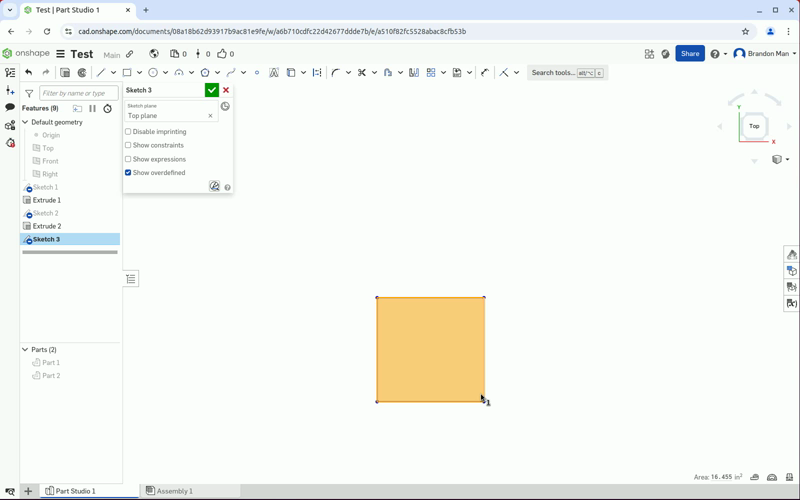
scroll(-6)
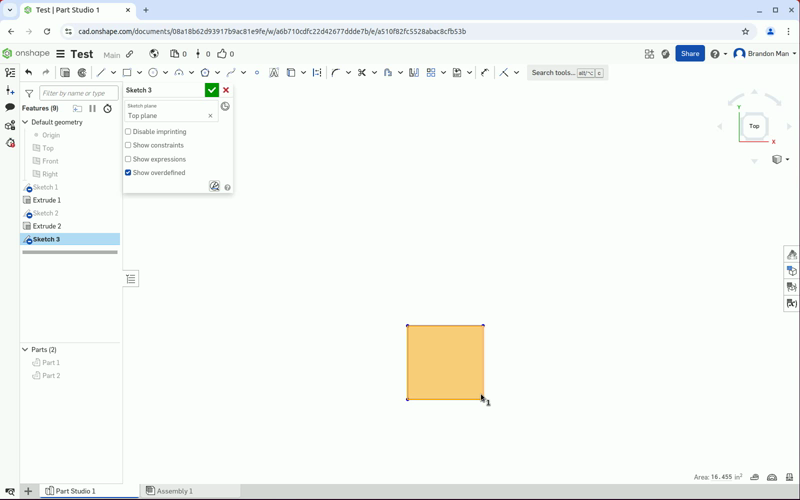
scroll(-6)
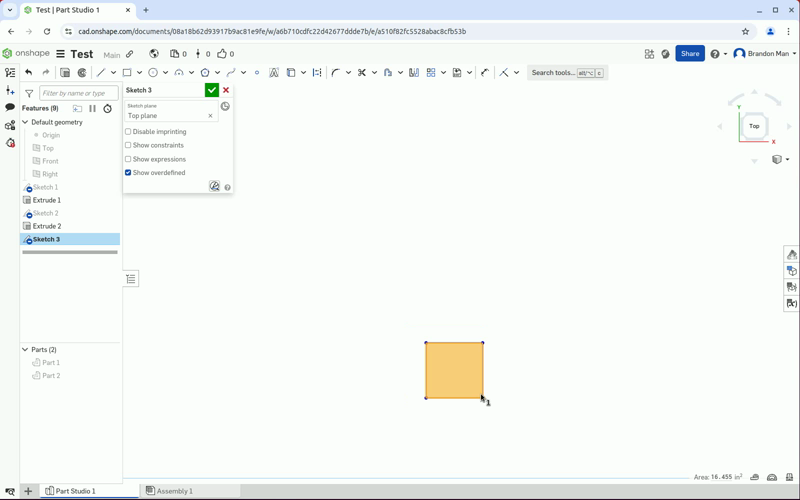
scroll(-6)
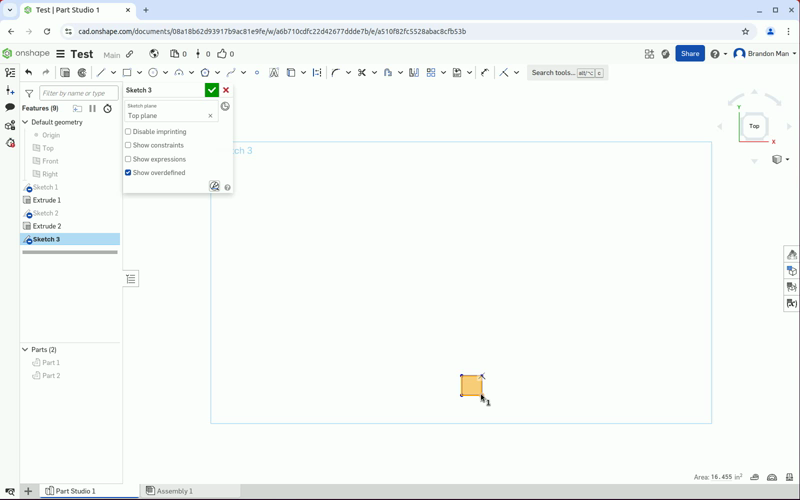
mouse_move(73, 352)
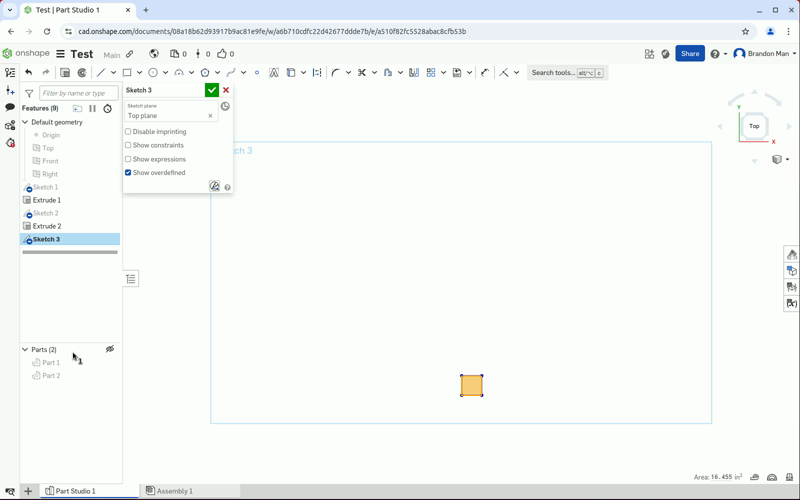
key(shift+y)
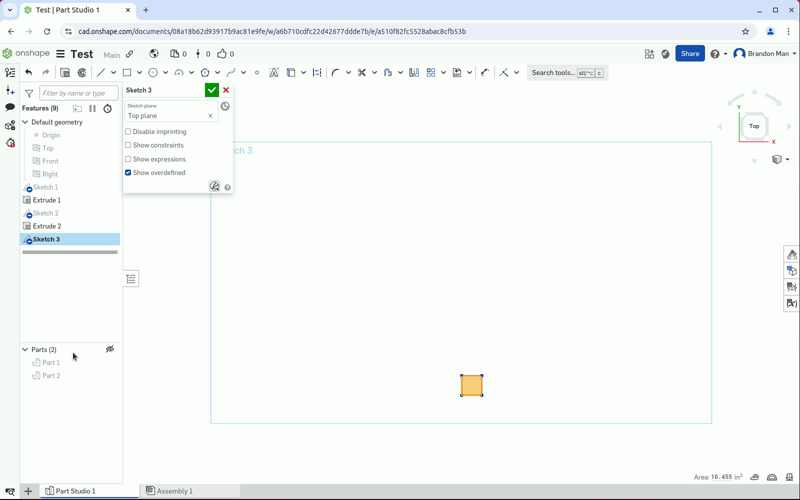
key(shift+e)
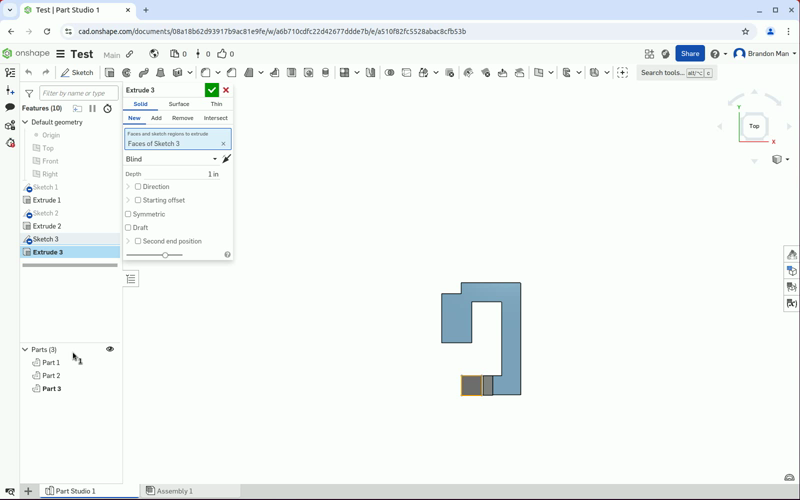
mouse_move(143, 106)
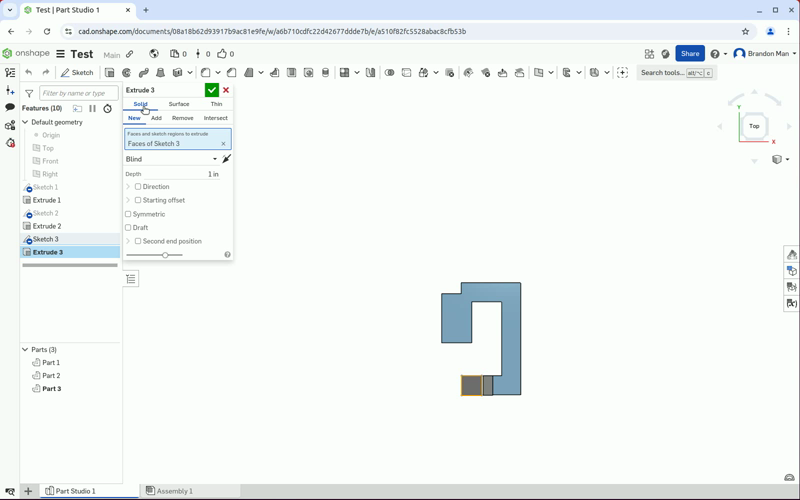
click(143, 106)
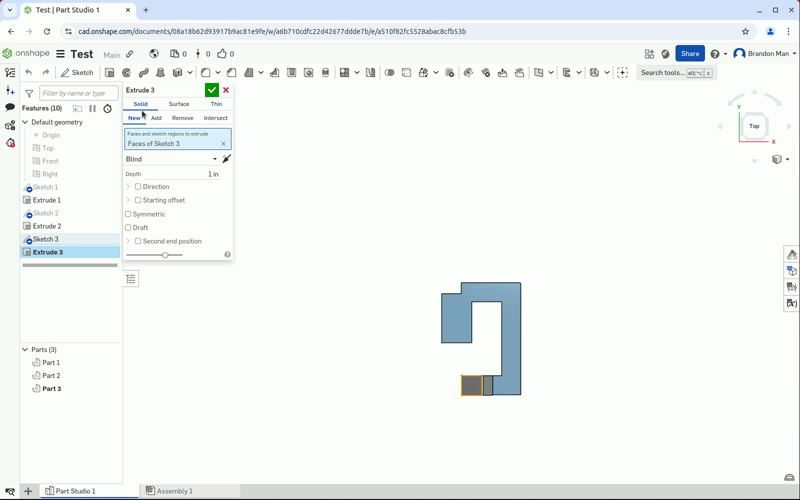
mouse_move(137, 120)
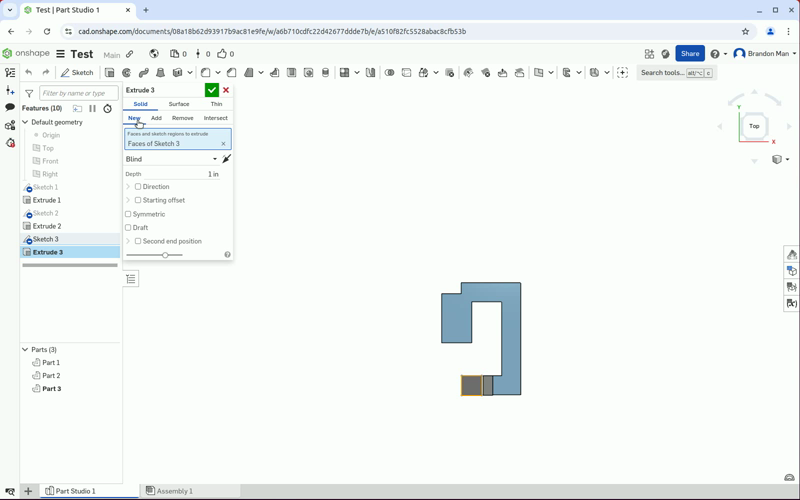
click(137, 120)
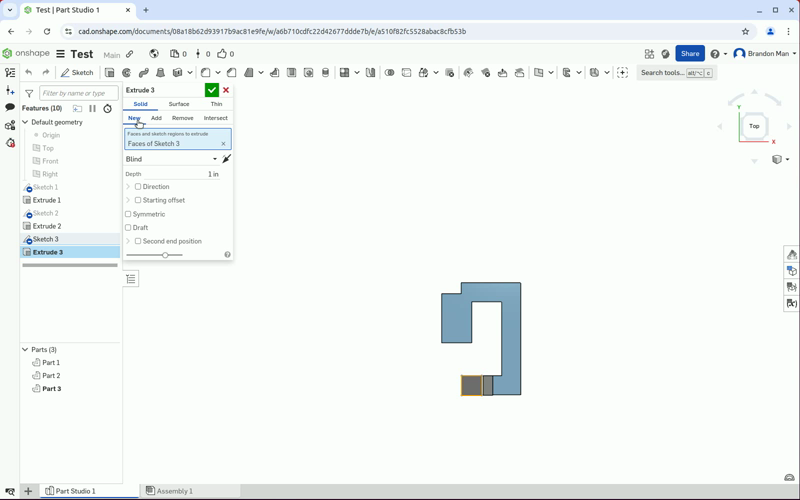
key(tab, 4)
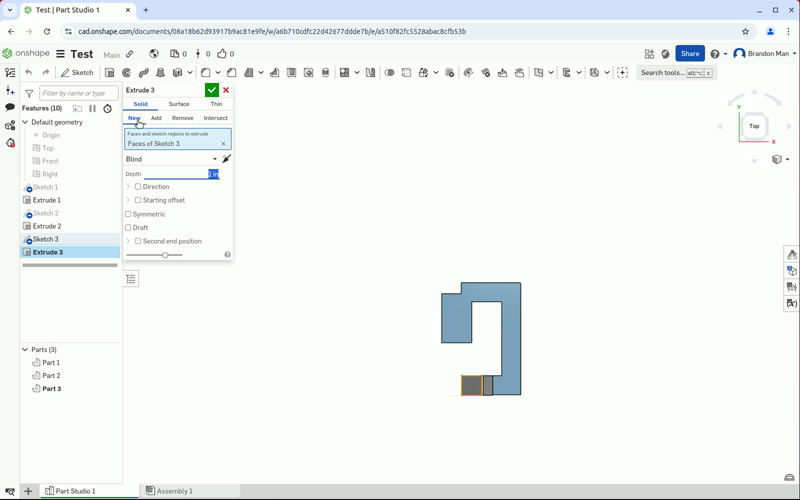
text(11.795)
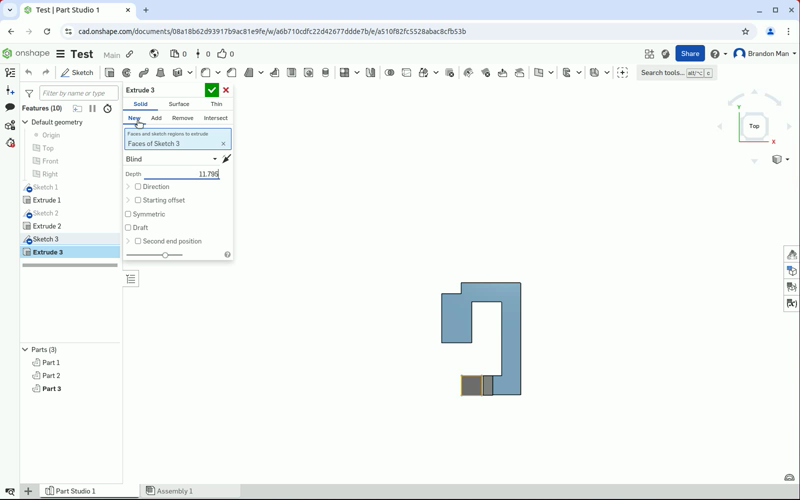
key(enter)
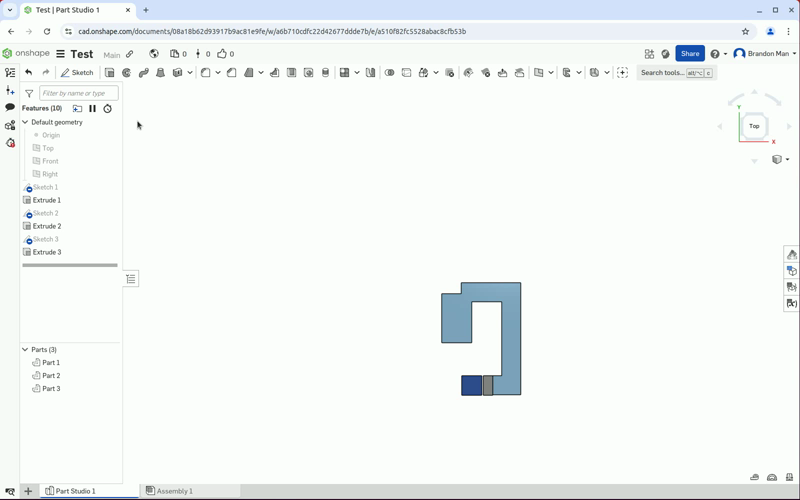
key(shift+h)
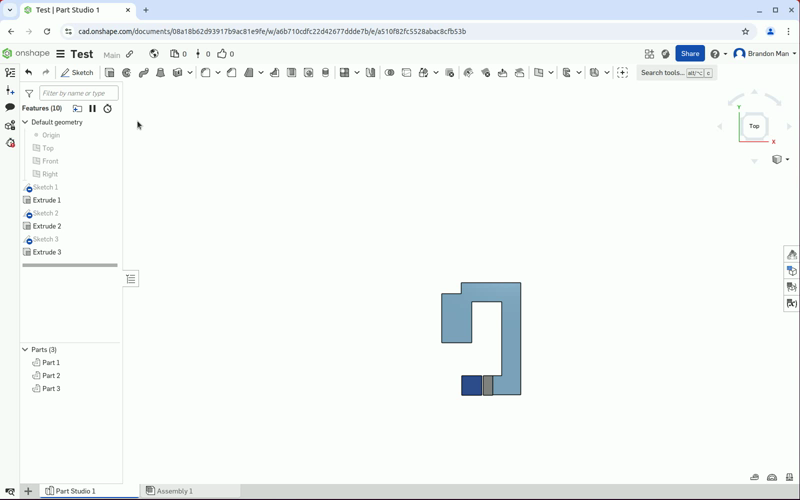
key(shift+h)
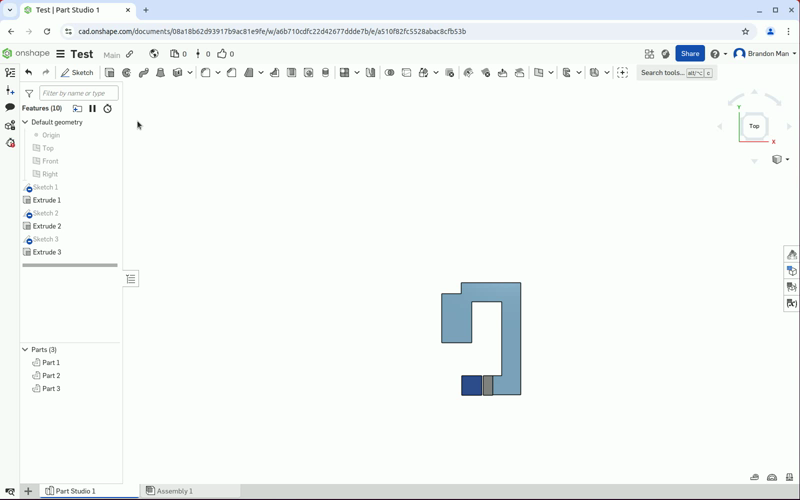
mouse_move(73, 189)
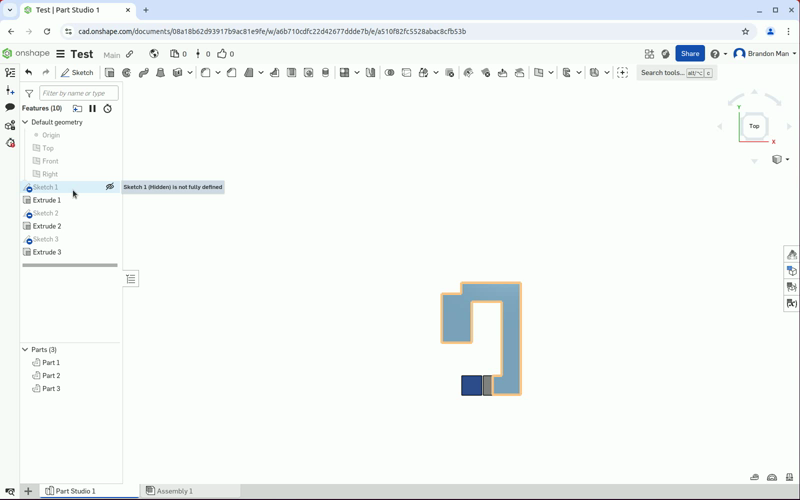
click(73, 189)
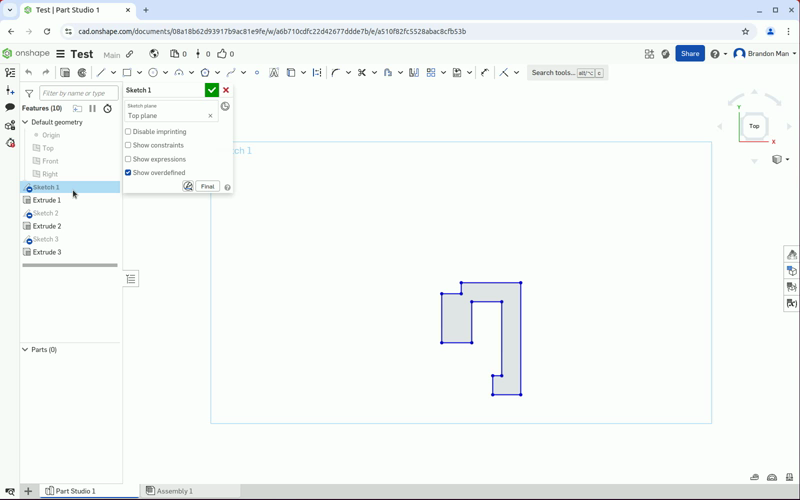
mouse_move(229, 92)
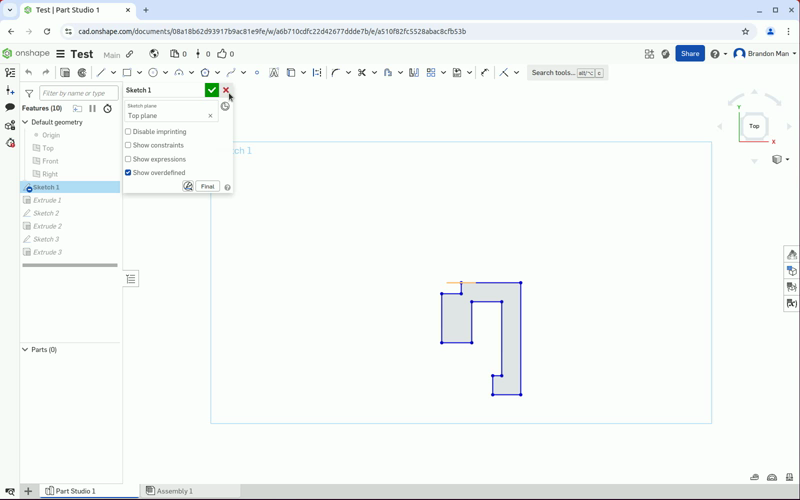
click(229, 92)
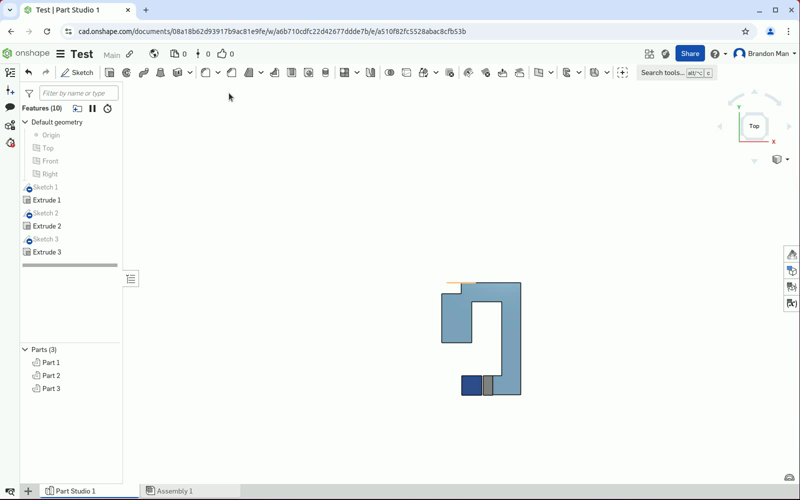
mouse_move(541, 75)
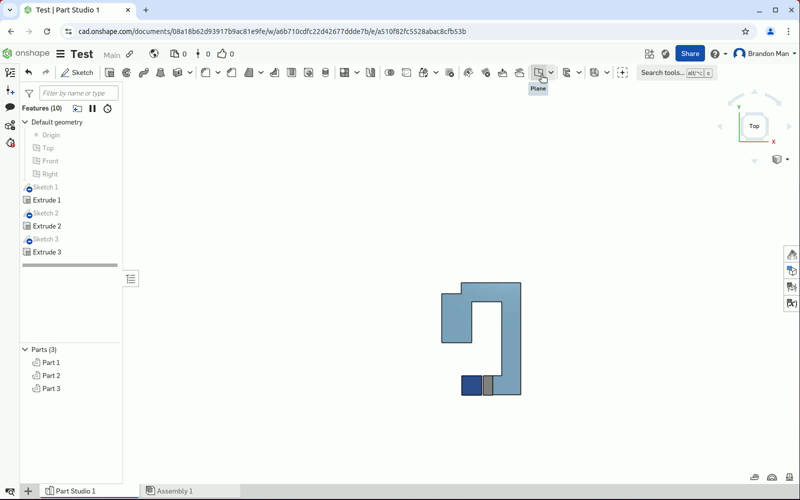
click(541, 75)
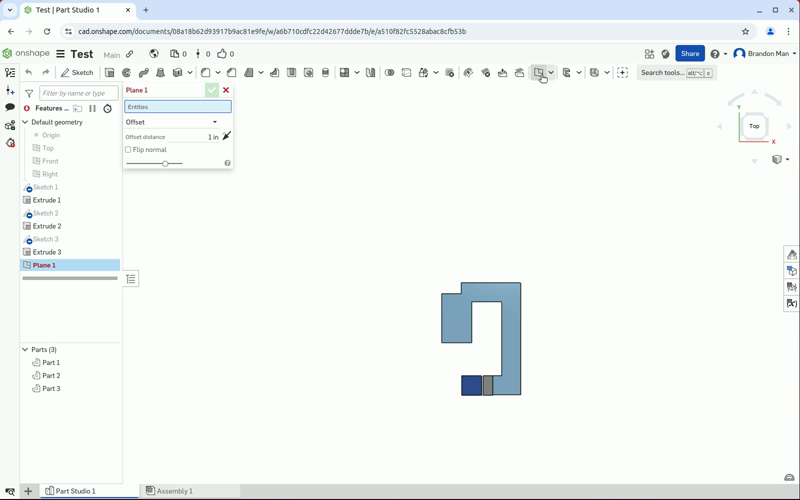
mouse_move(73, 150)
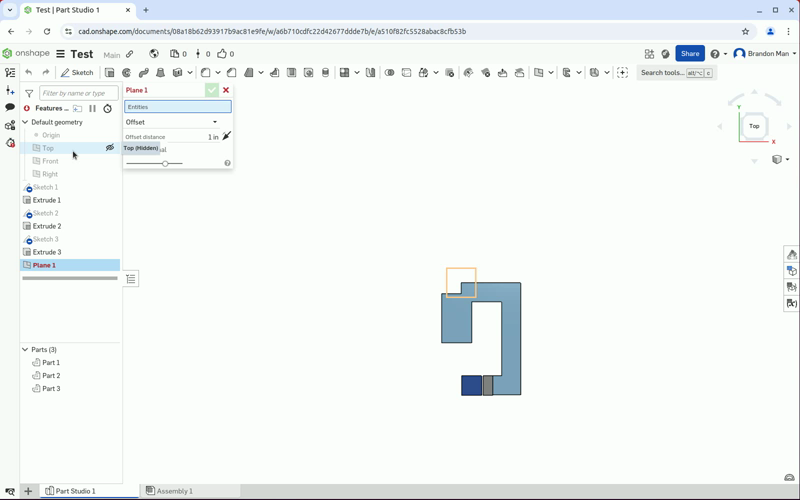
click(73, 150)
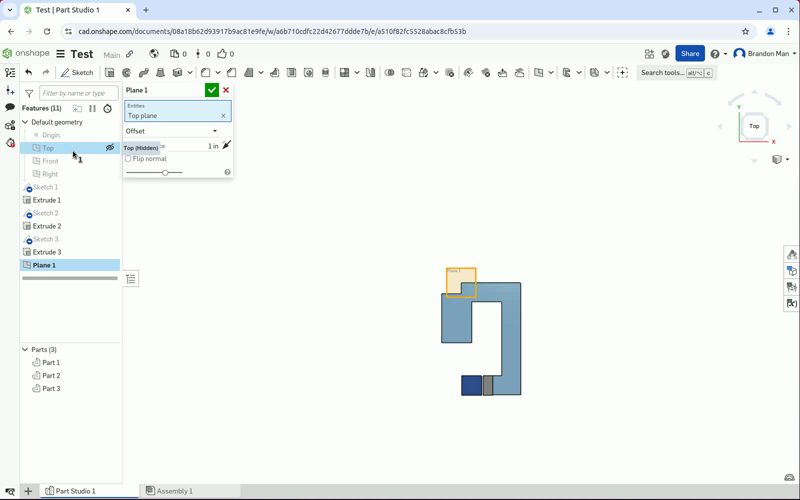
key(tab, 2)
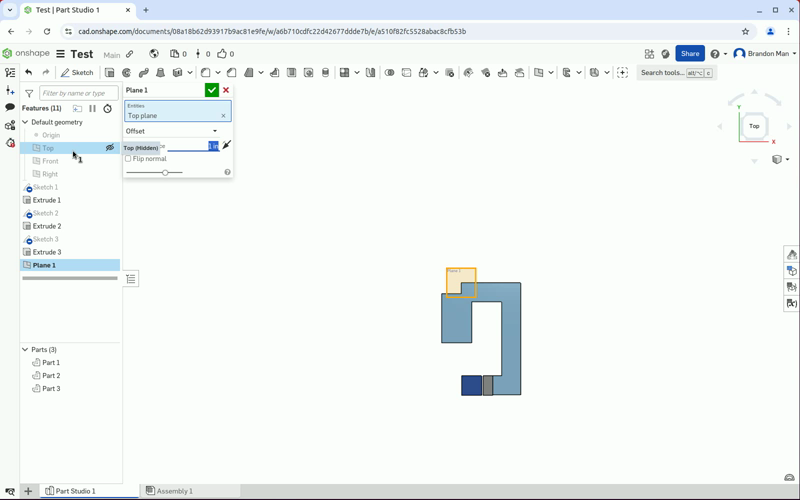
text(5.792)
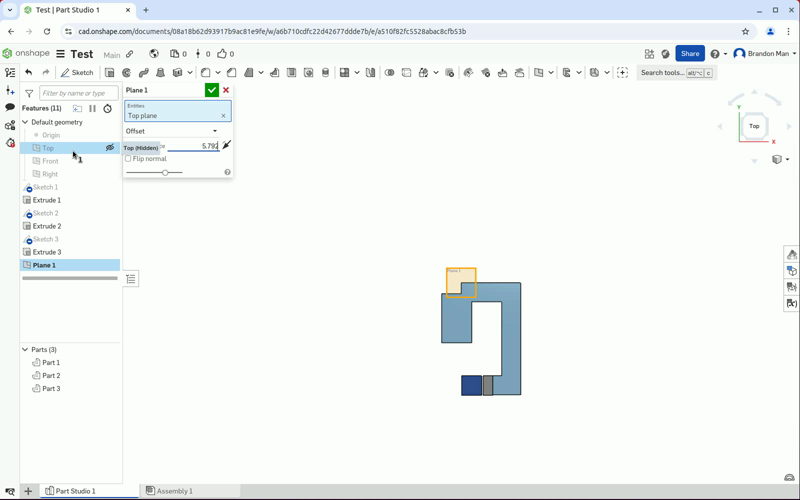
key(enter, 2)
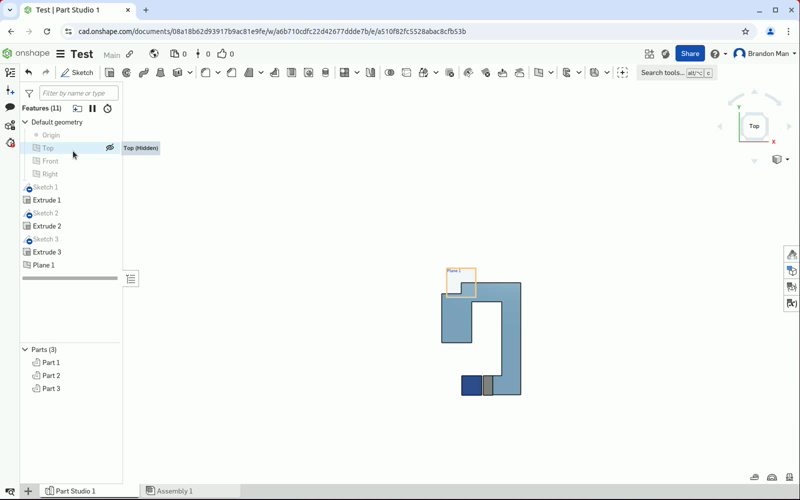
key(shift+s)
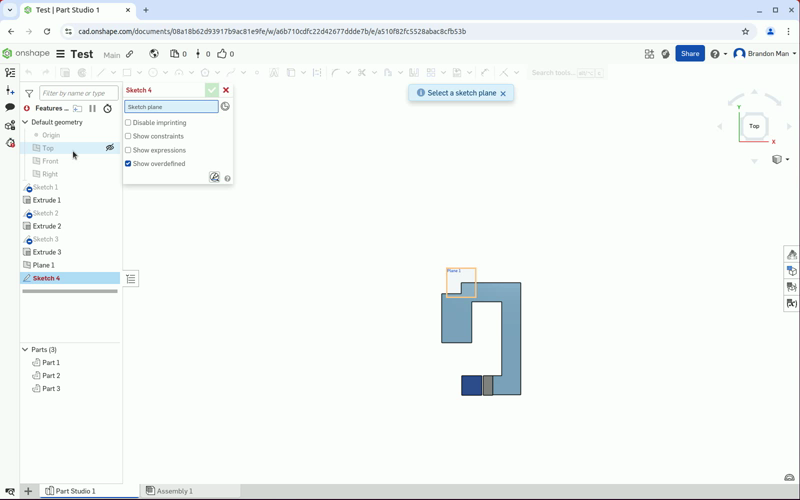
mouse_move(73, 267)
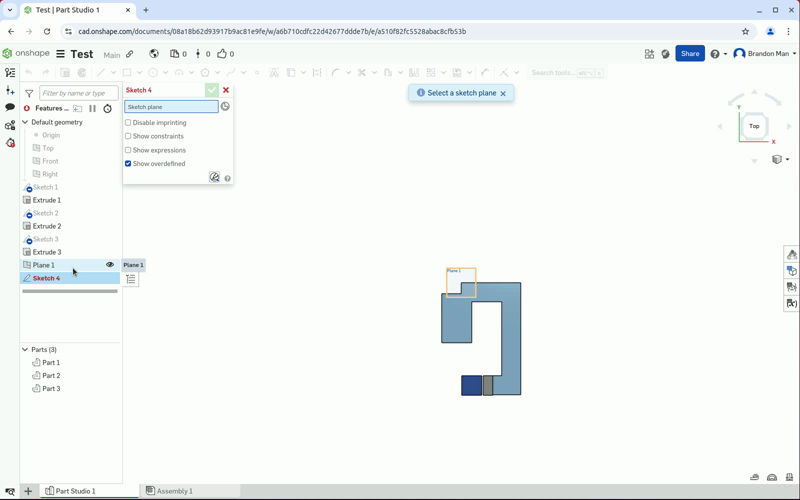
click(73, 267)
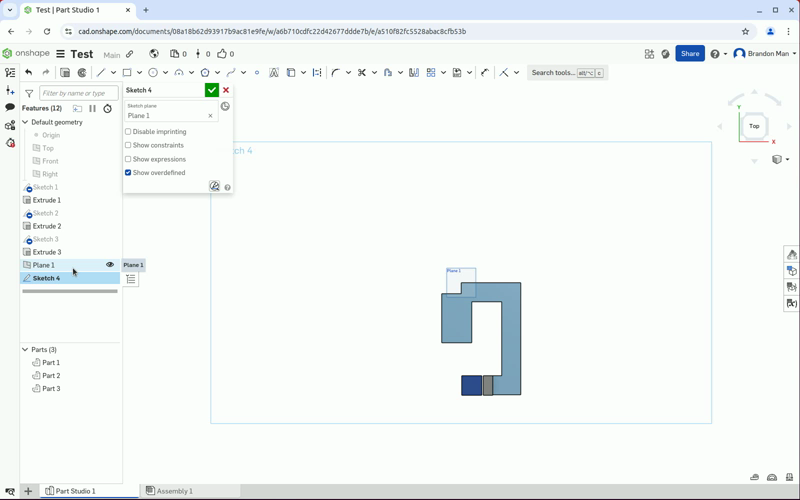
mouse_move(73, 352)
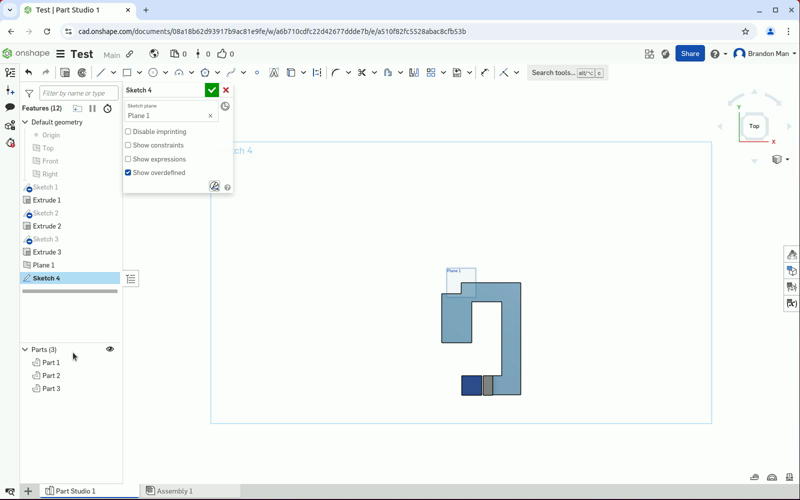
key(y)
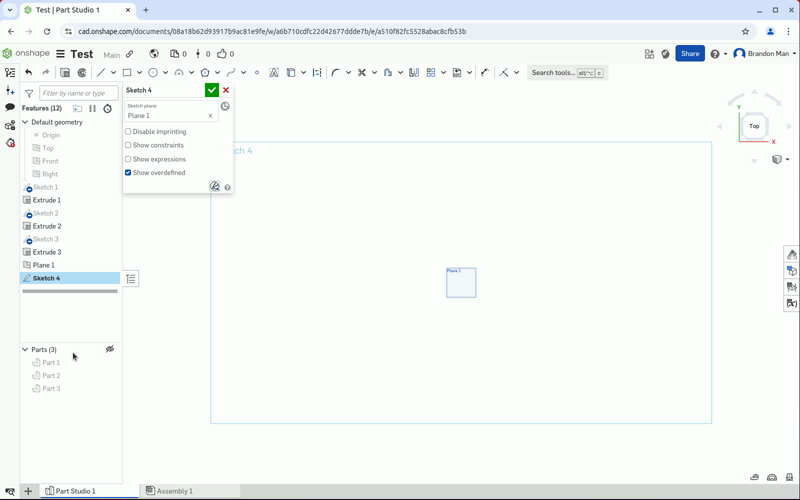
key(l)
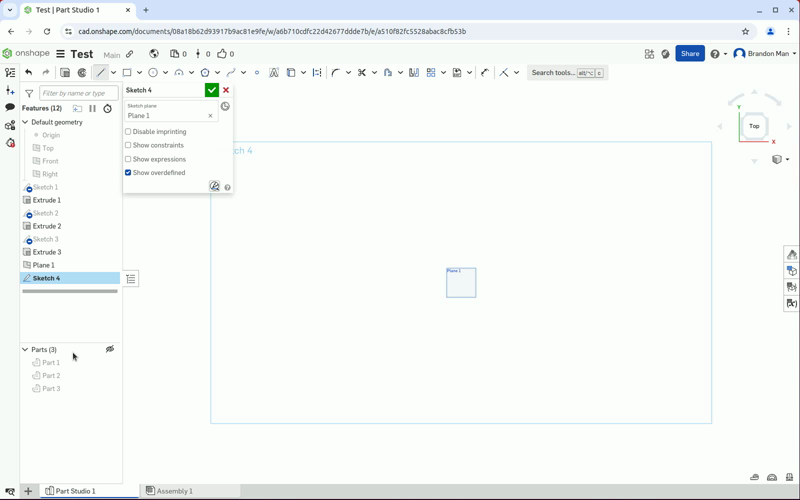
key_down(shift)
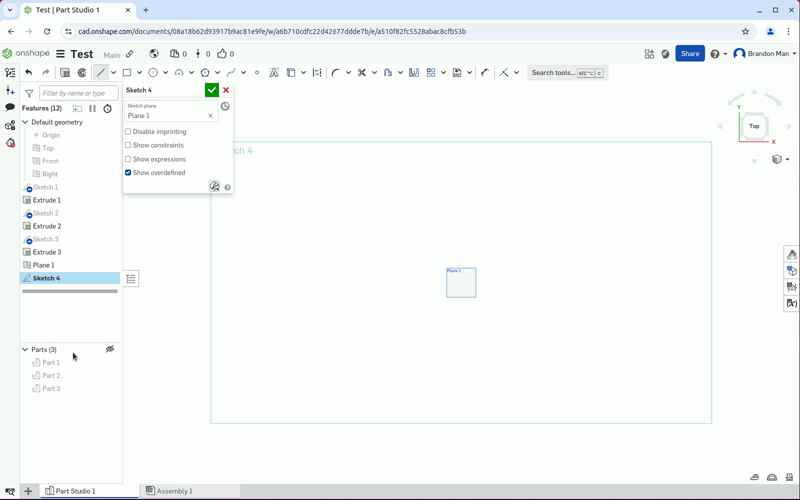
mouse_move(471, 300)
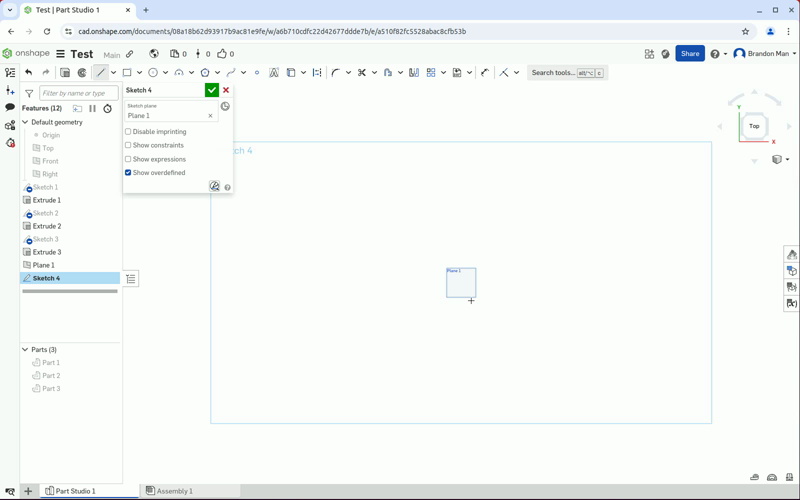
click(471, 300)
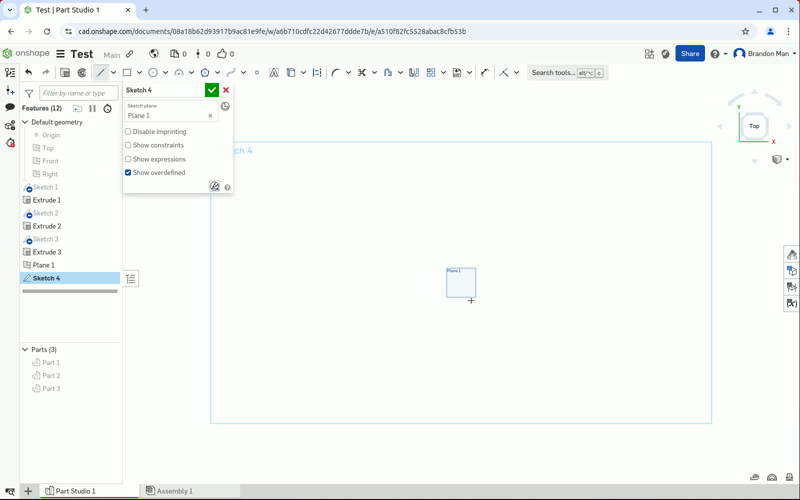
key_up(shift)
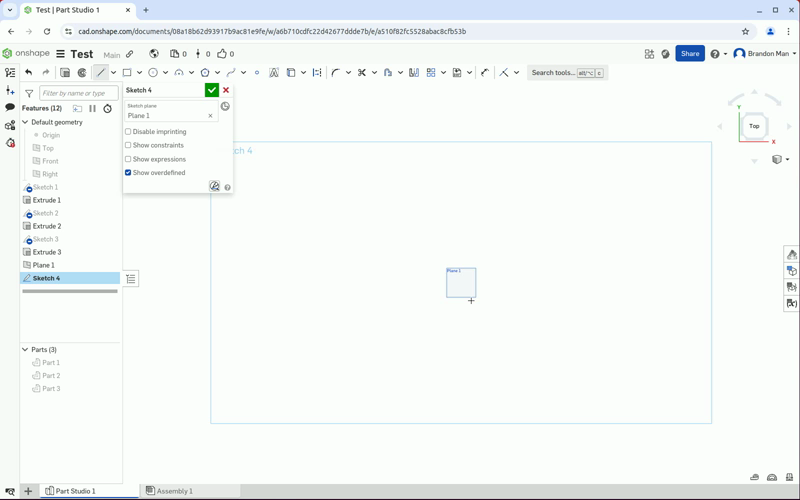
key_down(shift)
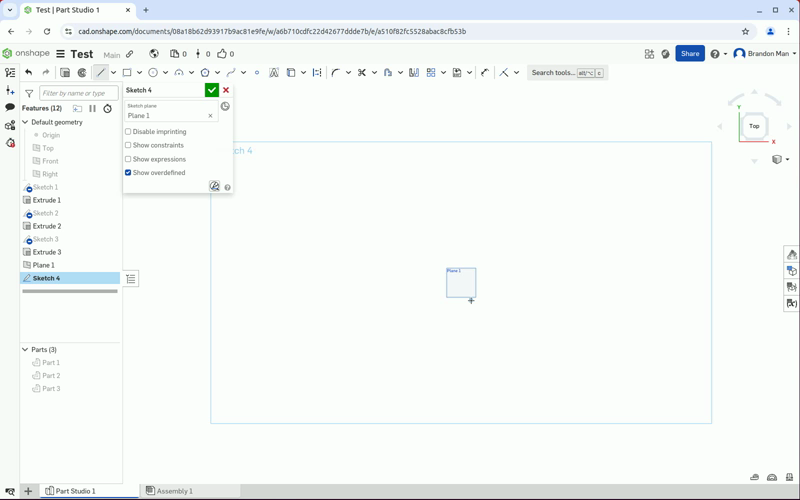
mouse_move(501, 300)
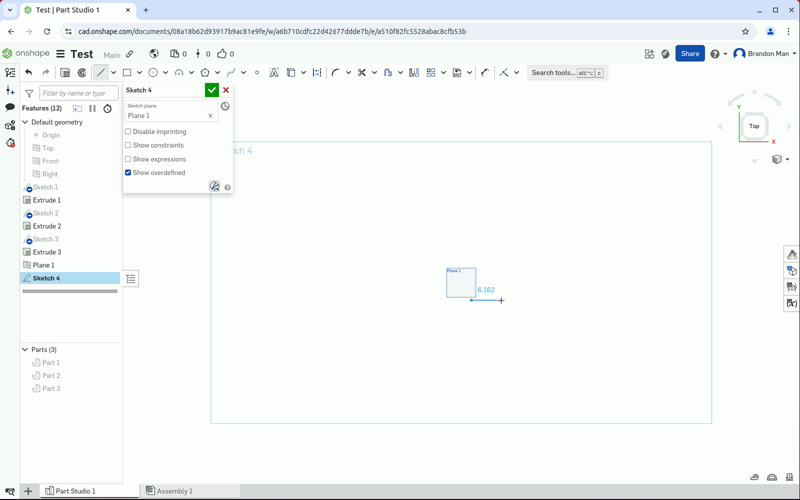
mouse_move(509, 300)
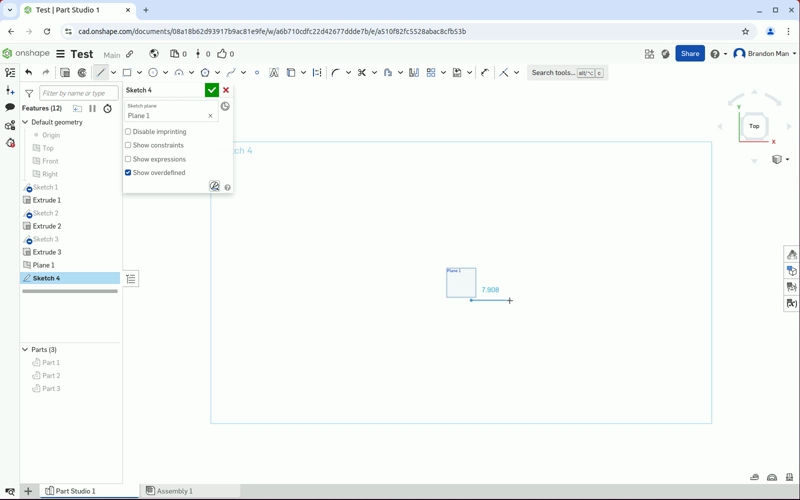
click(509, 300)
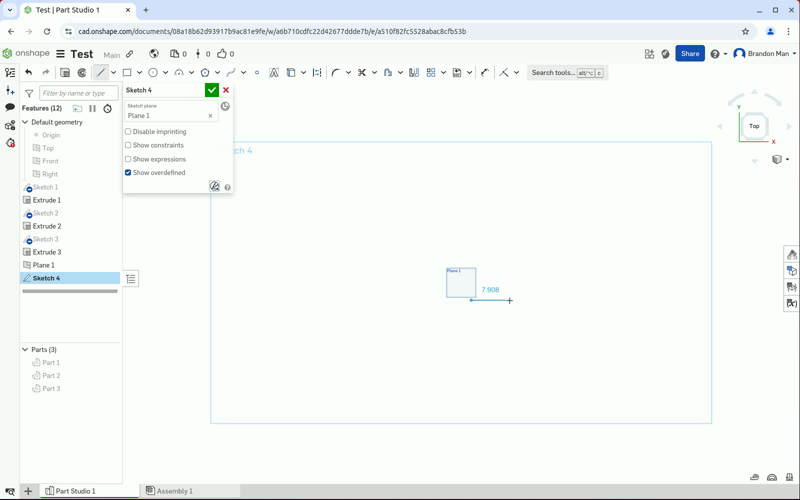
key_up(shift)
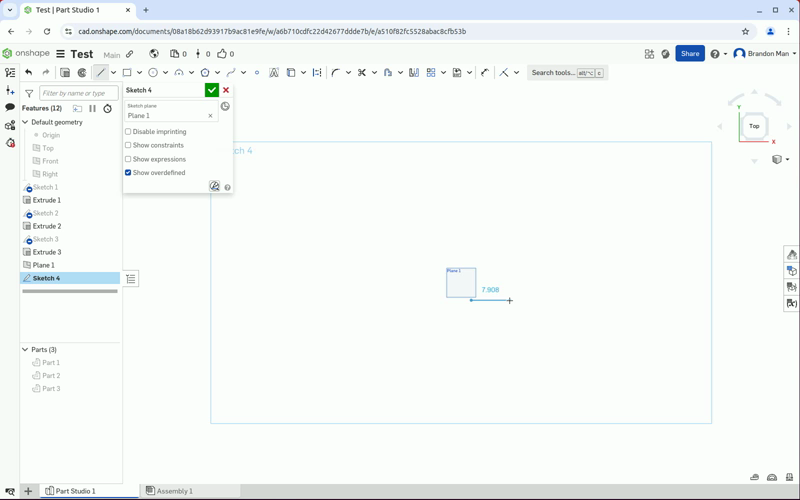
key_down(shift)
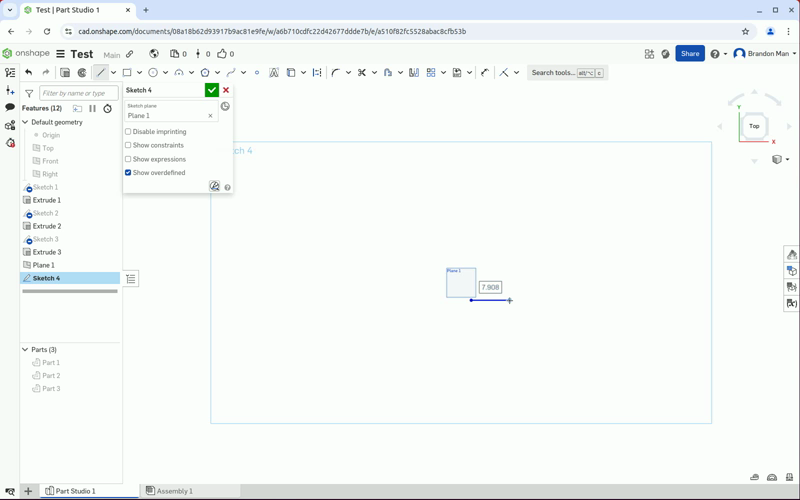
mouse_move(539, 300)
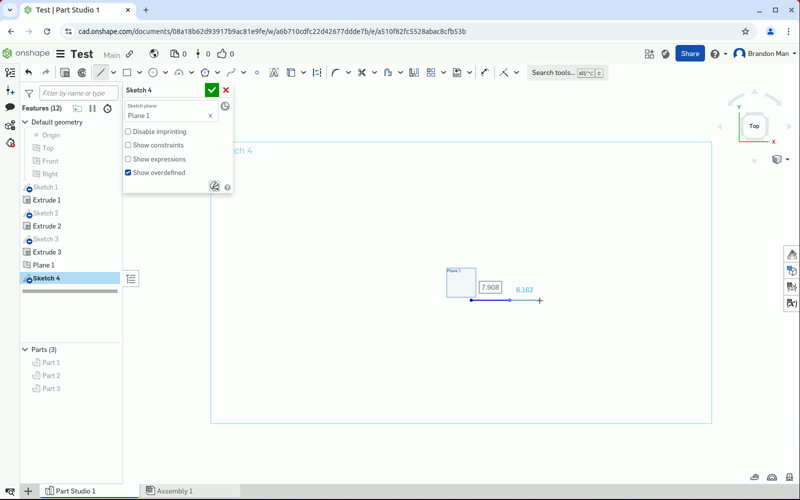
mouse_move(509, 284)
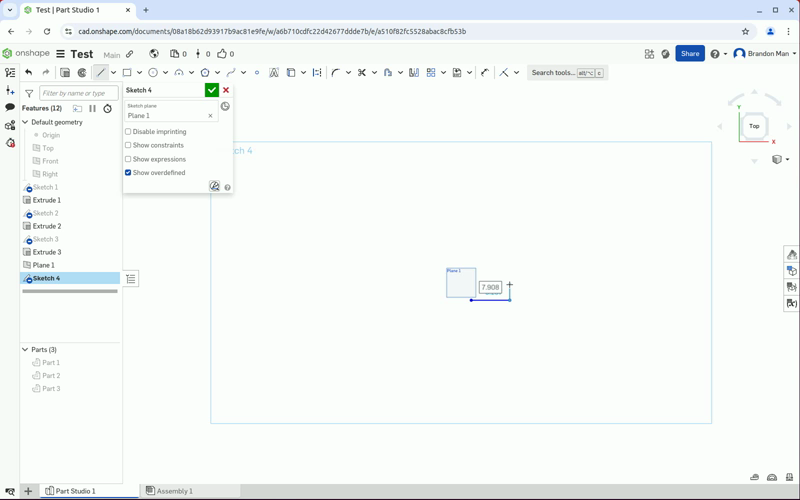
click(509, 284)
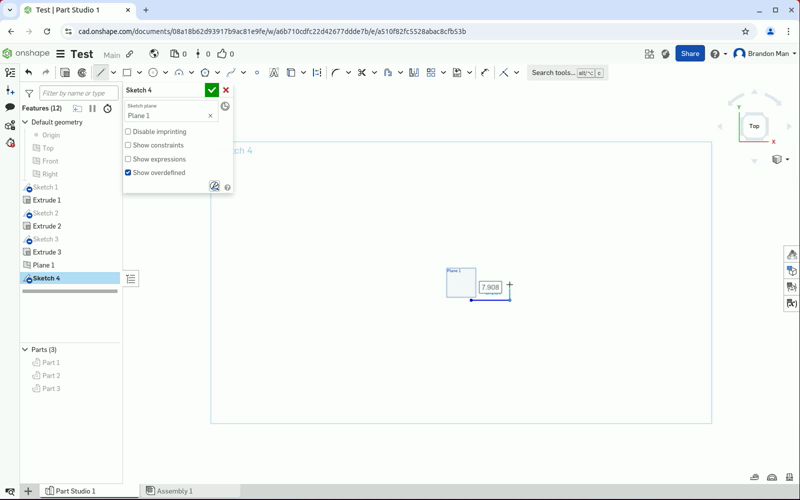
key_up(shift)
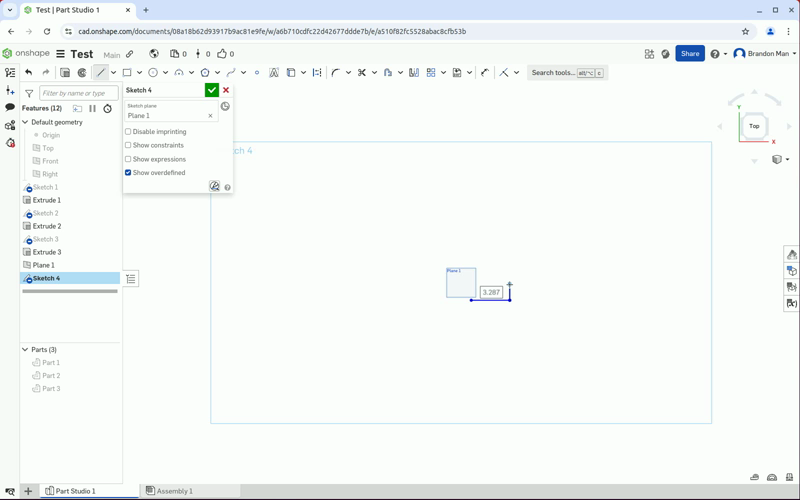
key_down(shift)
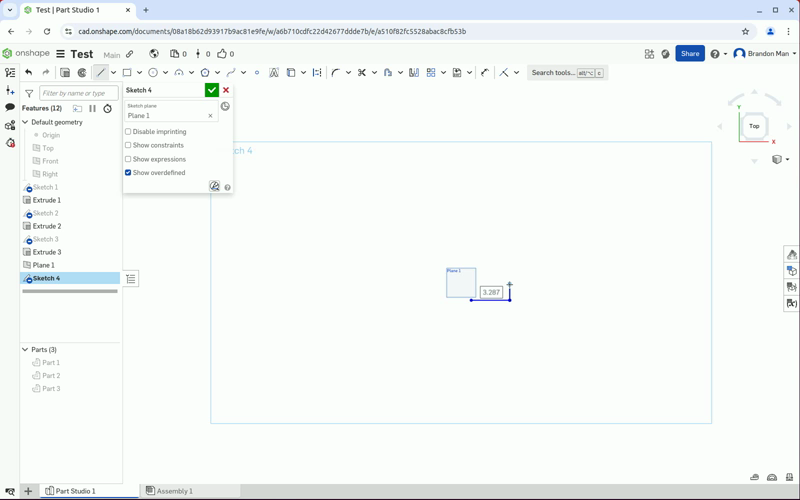
mouse_move(539, 284)
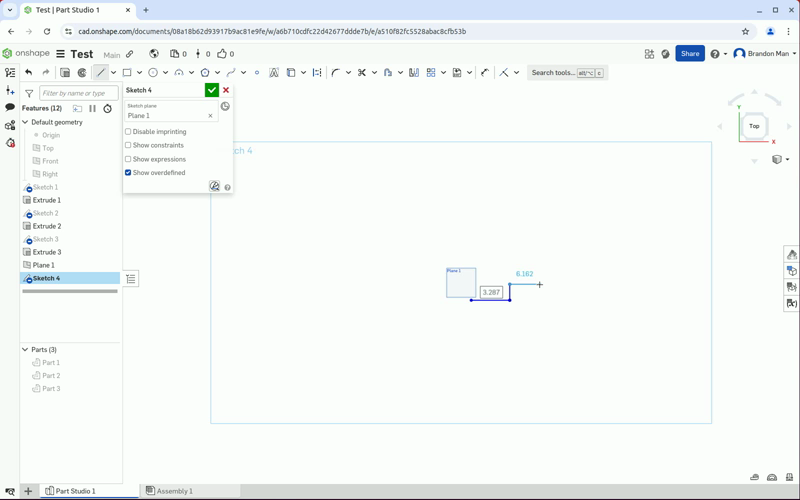
mouse_move(471, 284)
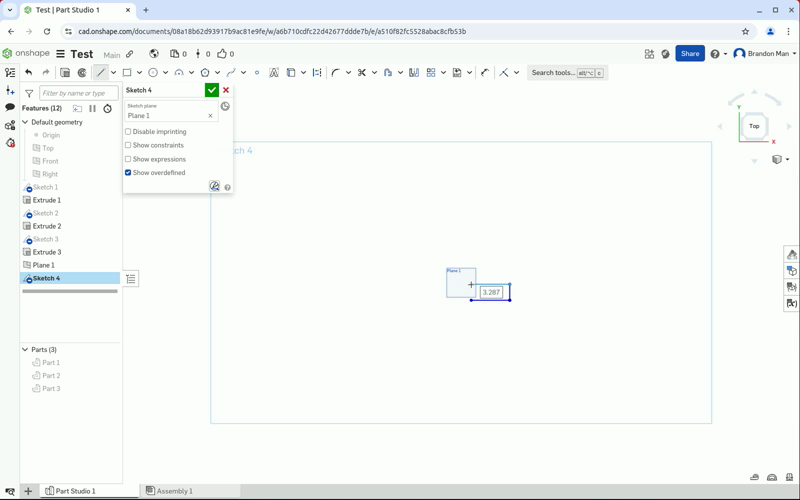
click(471, 284)
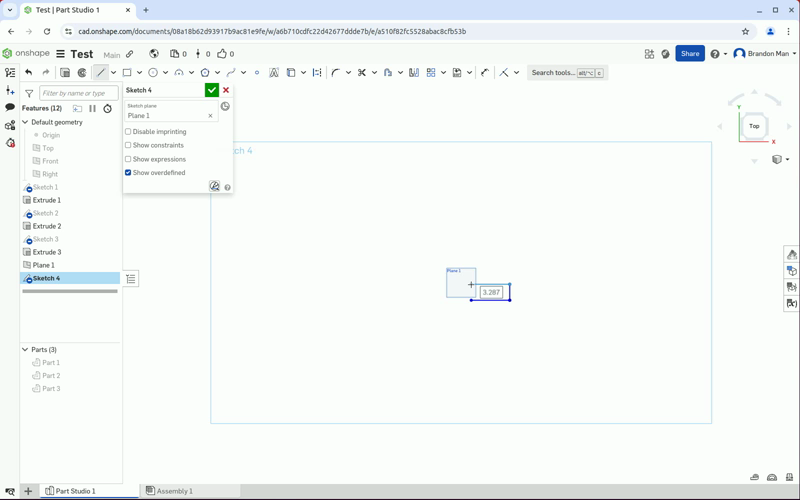
key_up(shift)
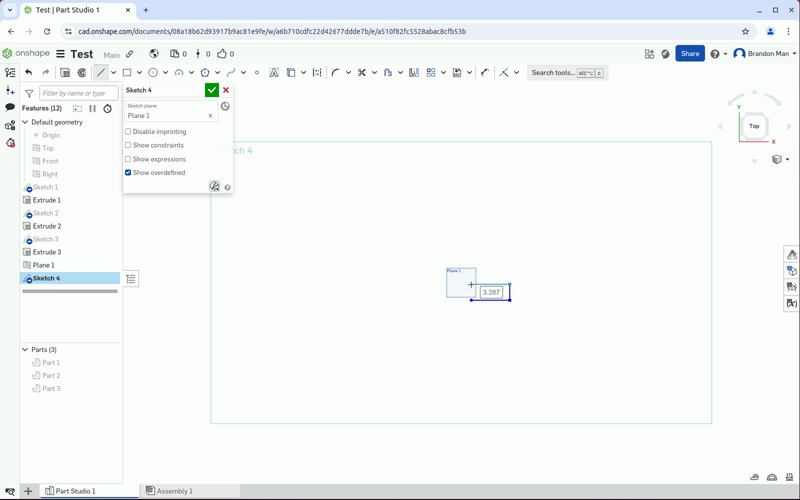
mouse_move(501, 284)
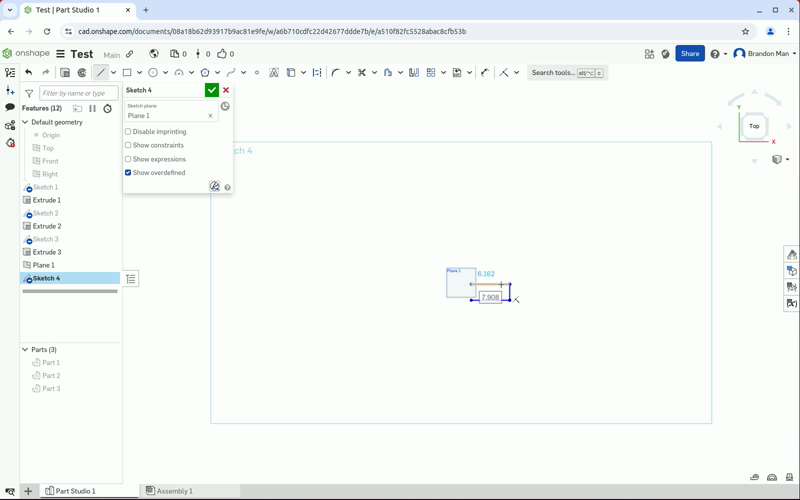
key_down(shift)
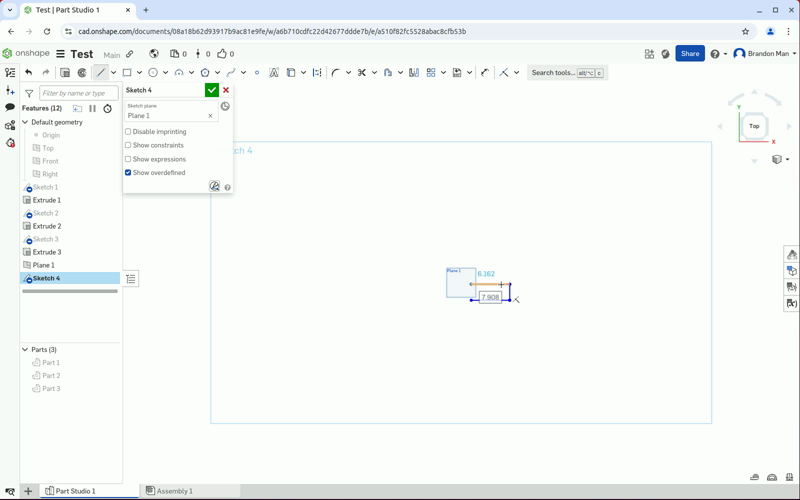
mouse_move(471, 300)
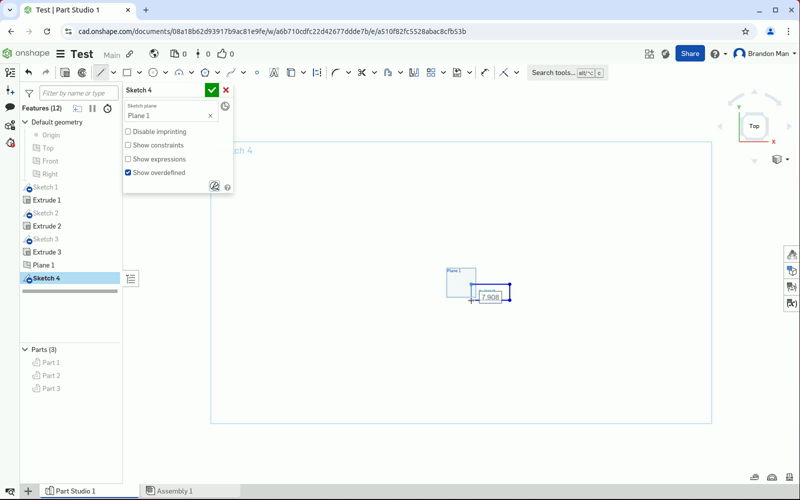
key_up(shift)
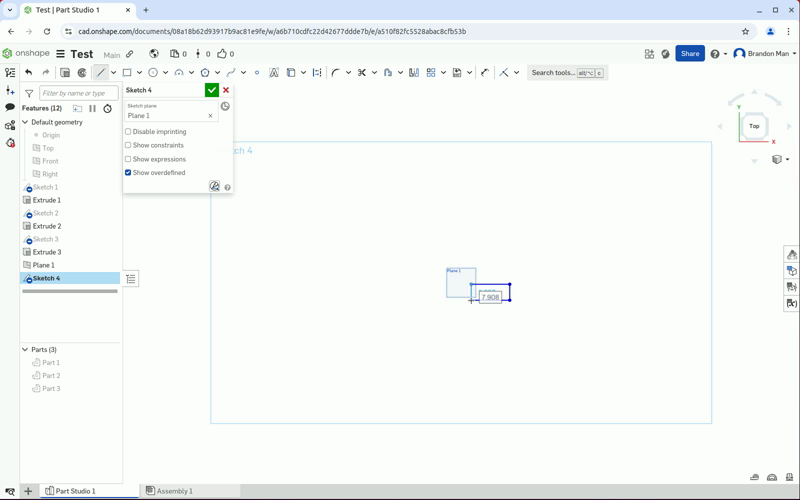
click(471, 300)
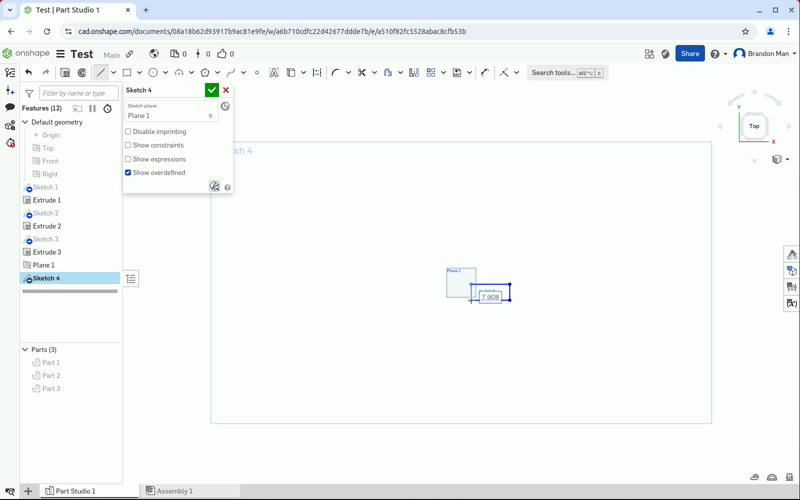
key(esc)
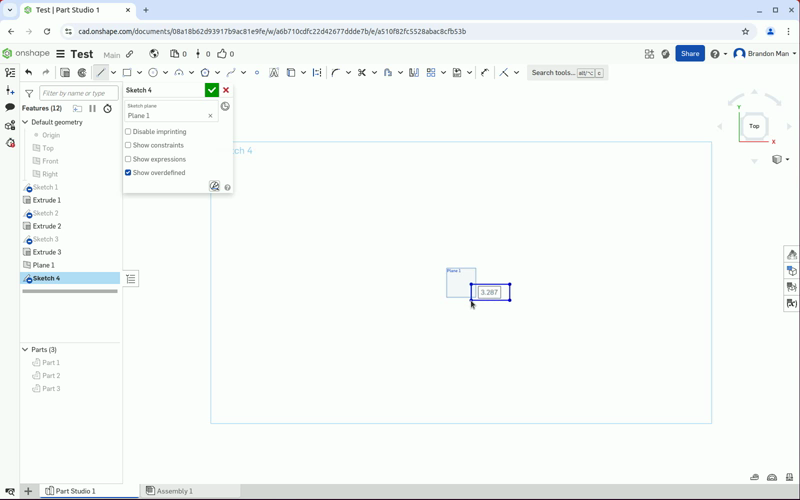
mouse_move(497, 296)
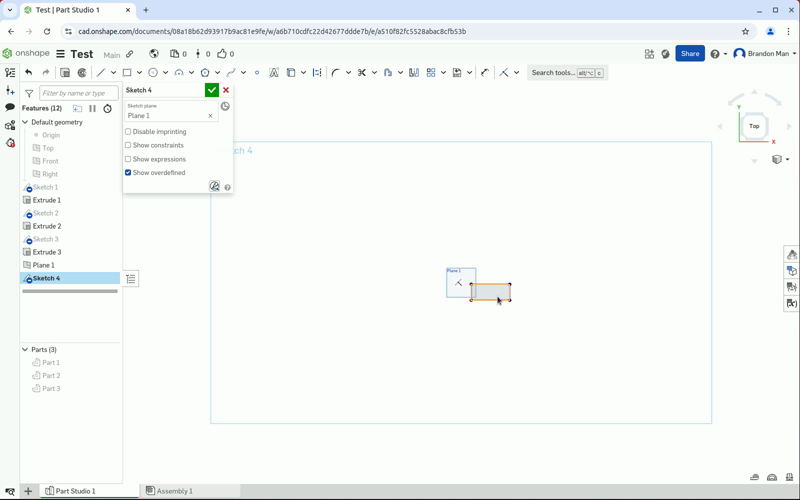
scroll(6)
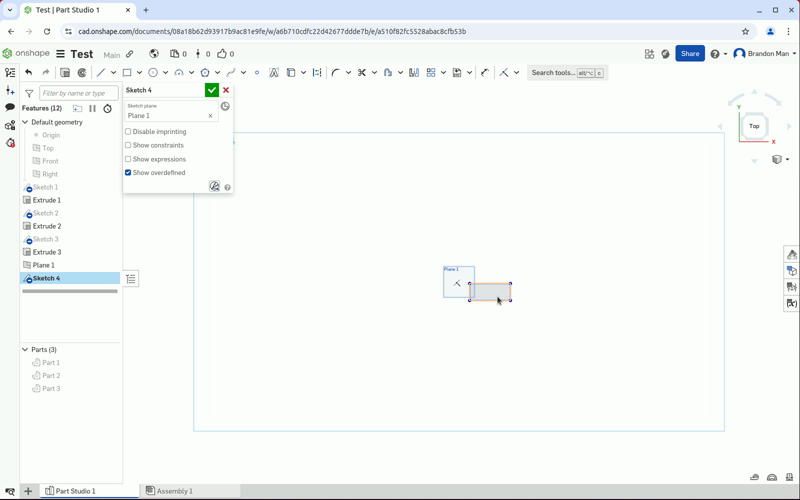
scroll(6)
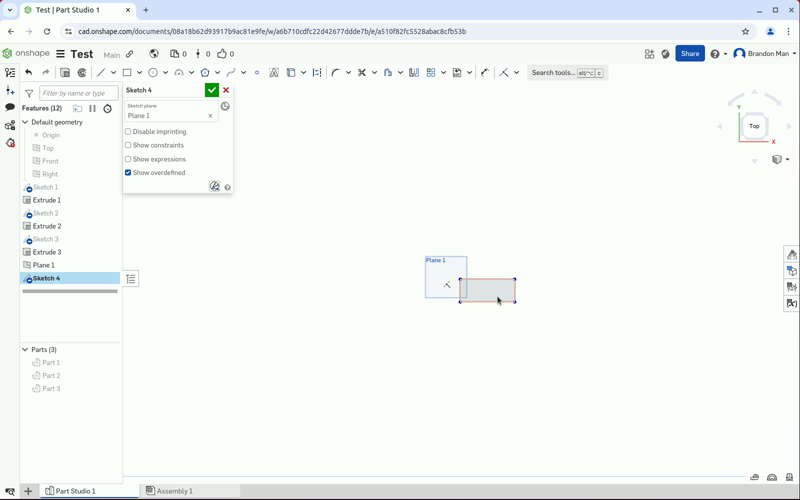
scroll(6)
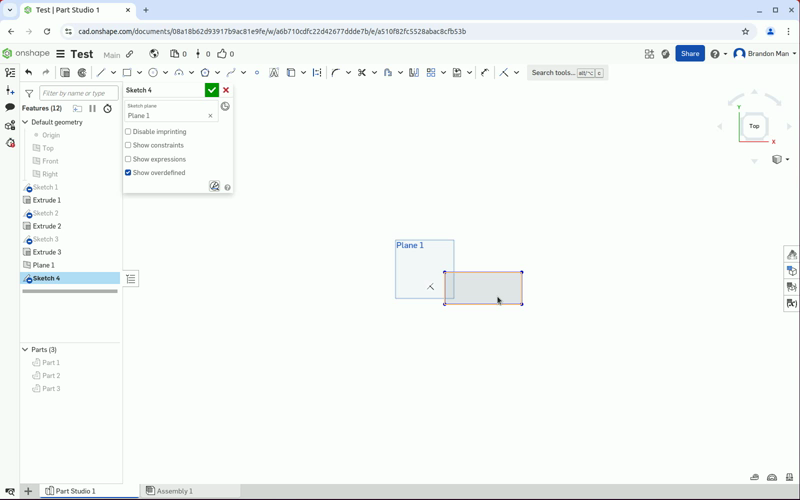
scroll(6)
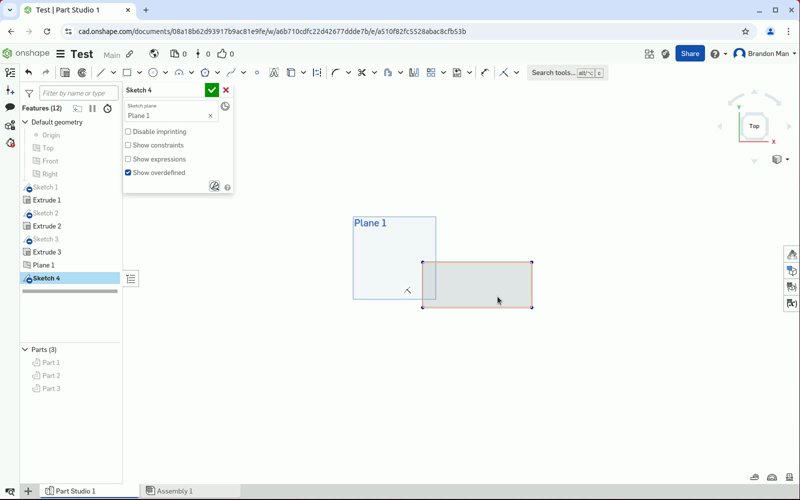
scroll(6)
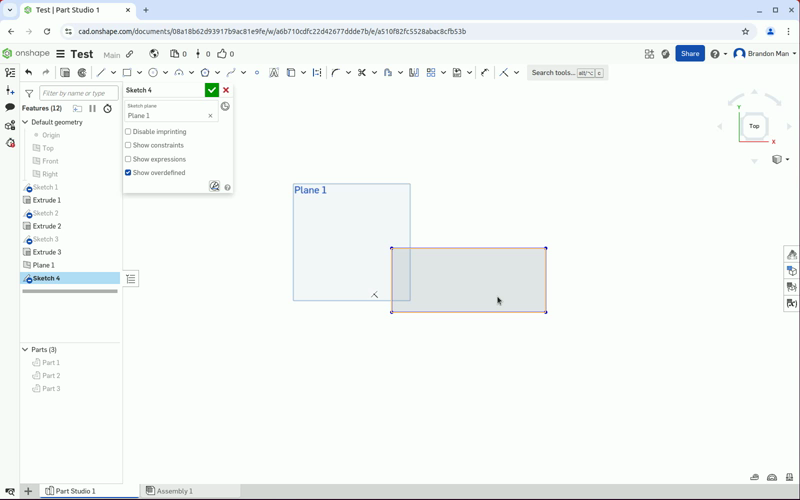
scroll(6)
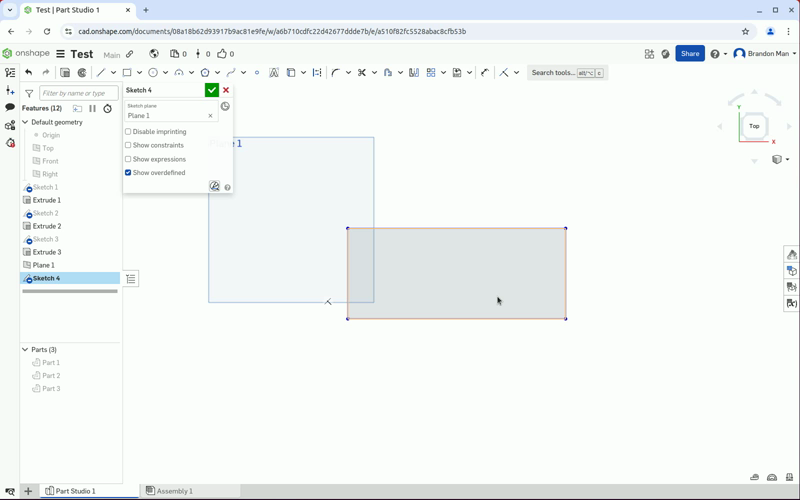
scroll(6)
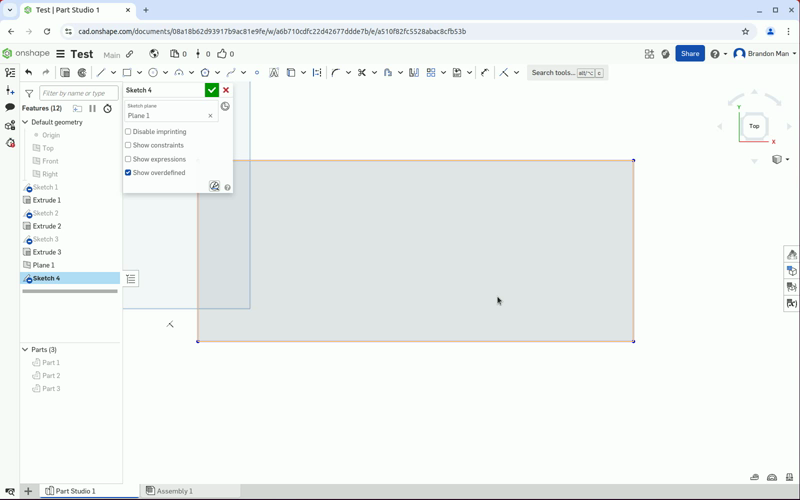
click(497, 296)
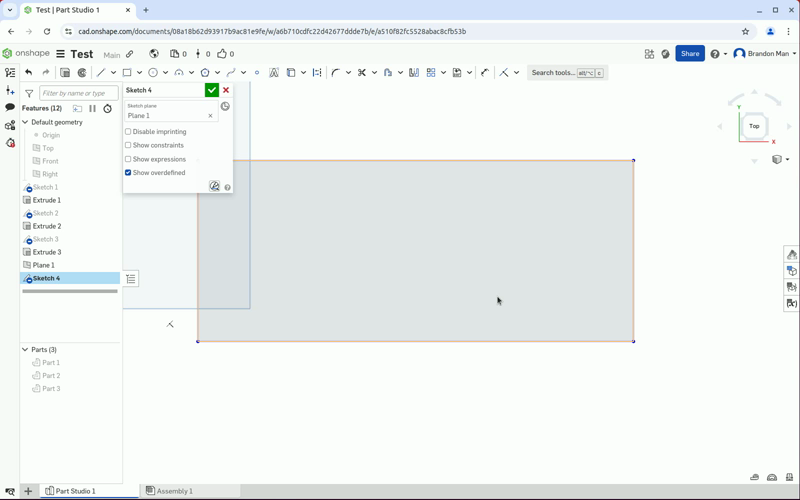
scroll(-6)
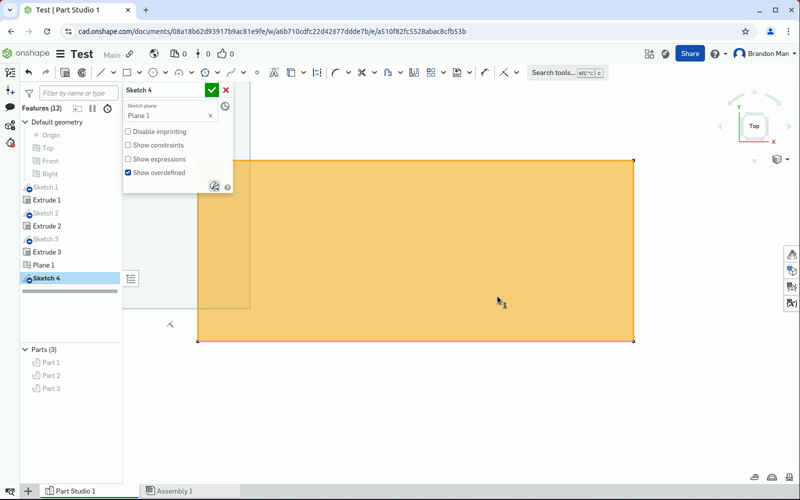
scroll(-6)
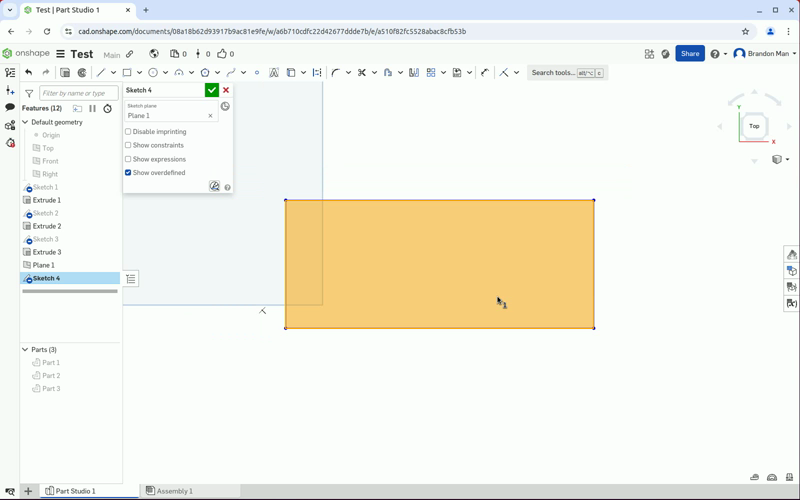
scroll(-6)
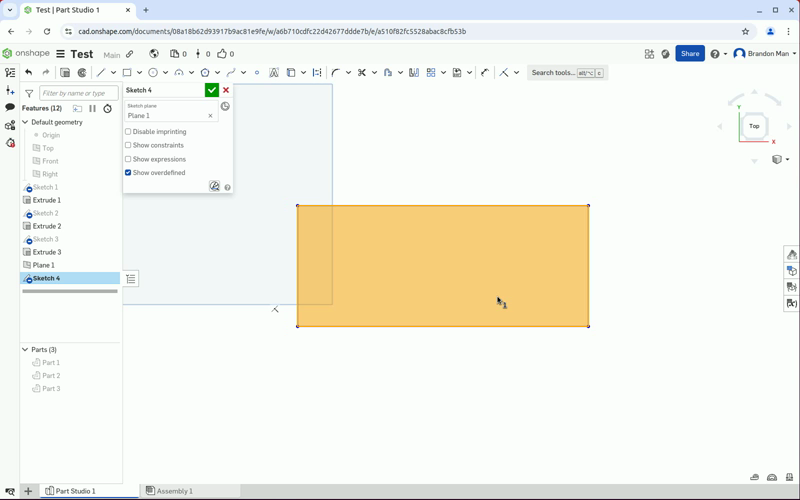
scroll(-6)
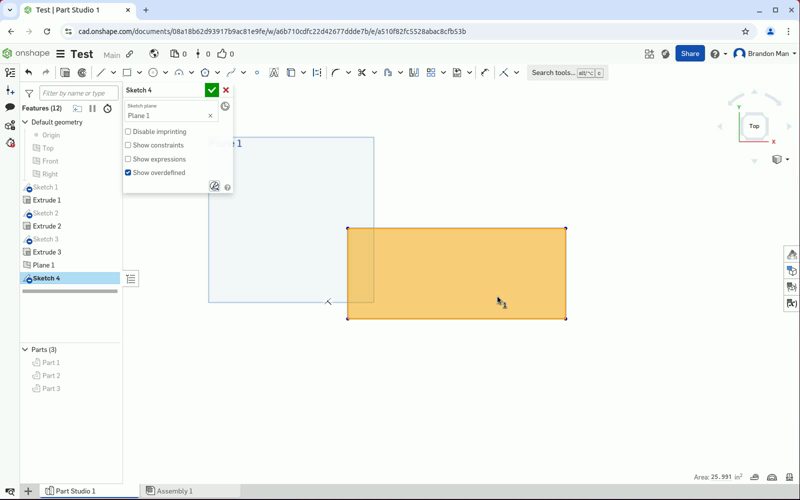
scroll(-6)
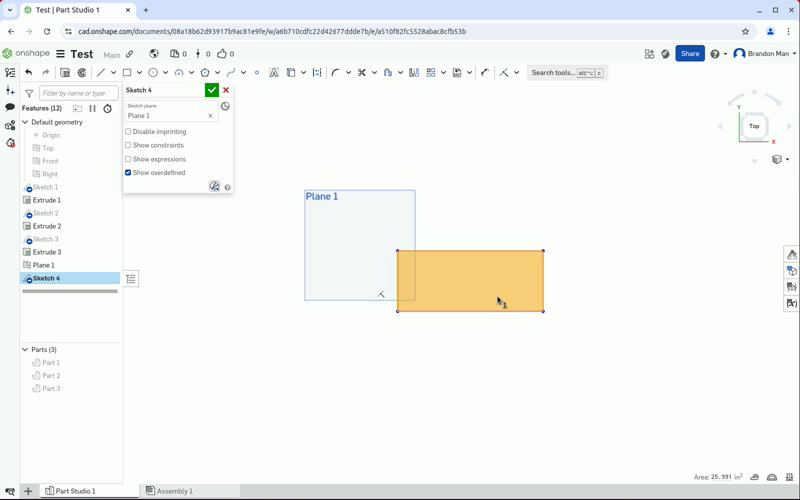
scroll(-6)
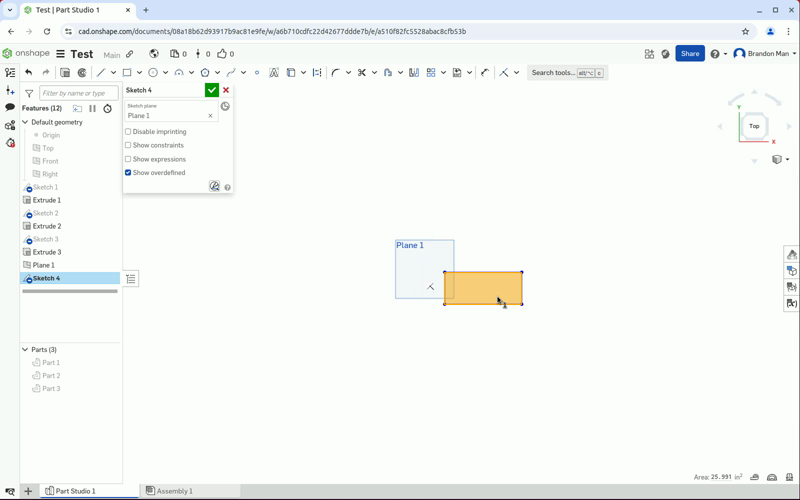
scroll(-6)
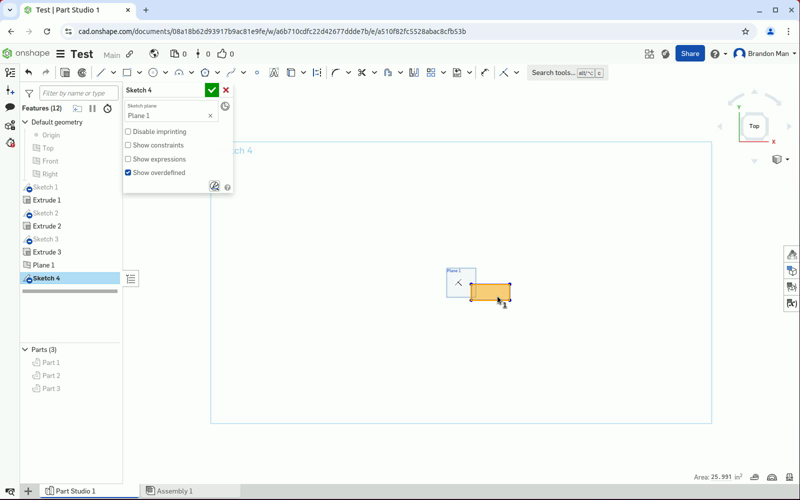
mouse_move(73, 352)
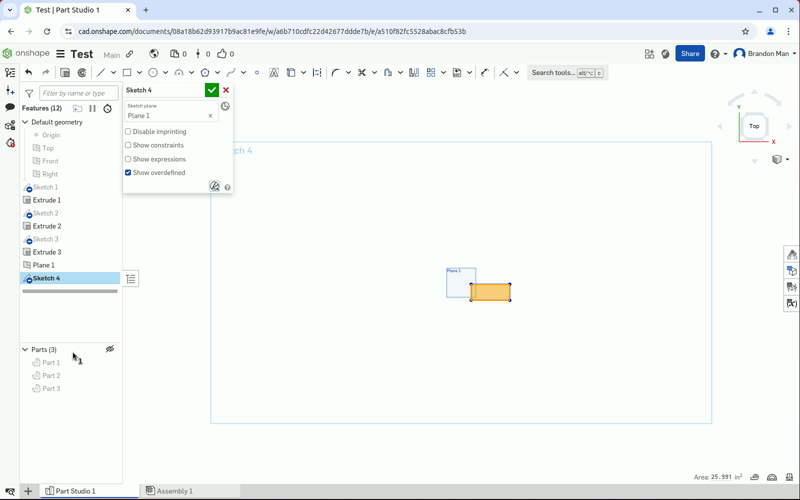
key(shift+y)
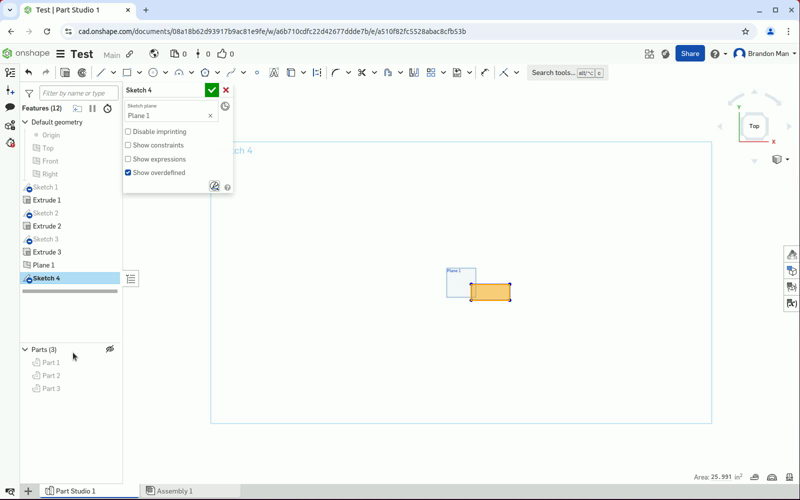
key(shift+e)
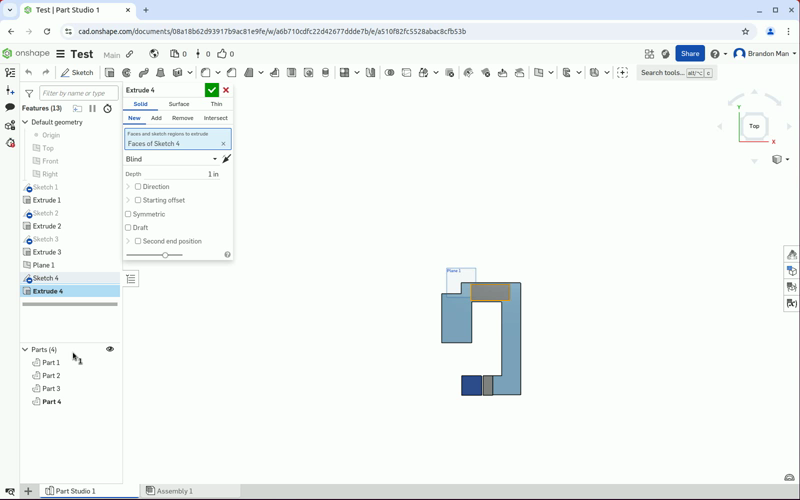
mouse_move(143, 106)
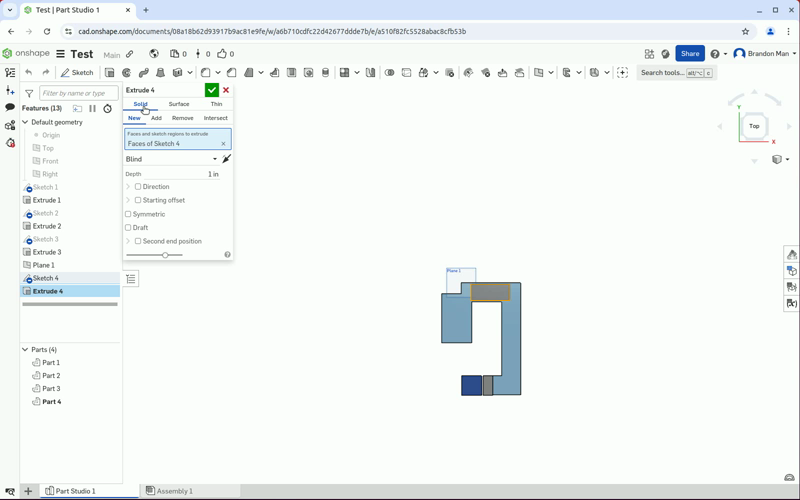
click(143, 106)
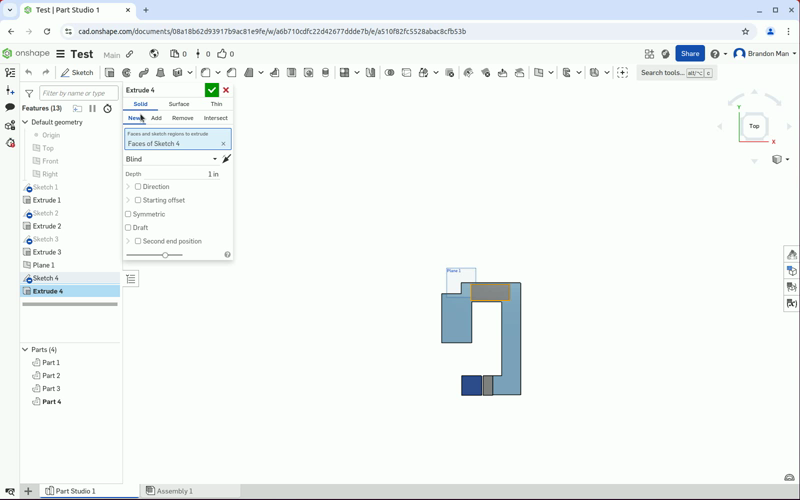
mouse_move(137, 120)
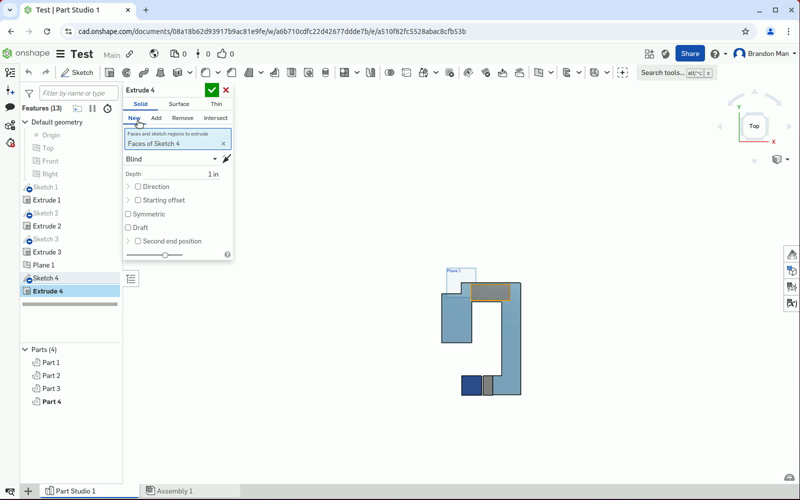
click(137, 120)
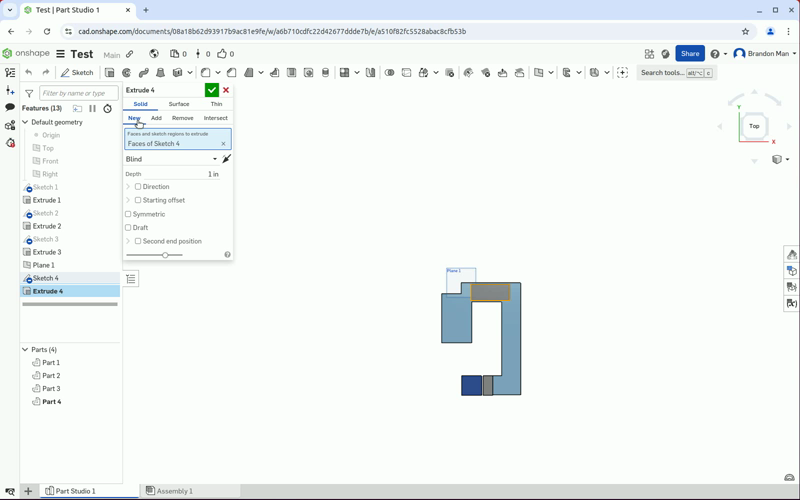
key(tab, 4)
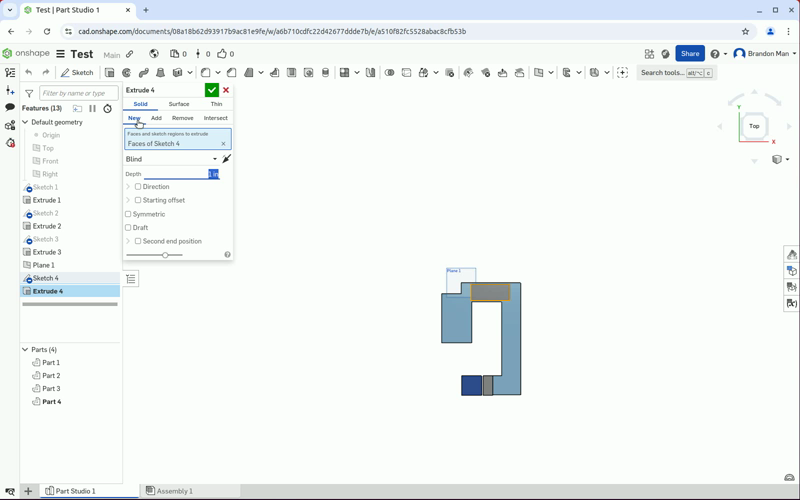
text(-0.241)
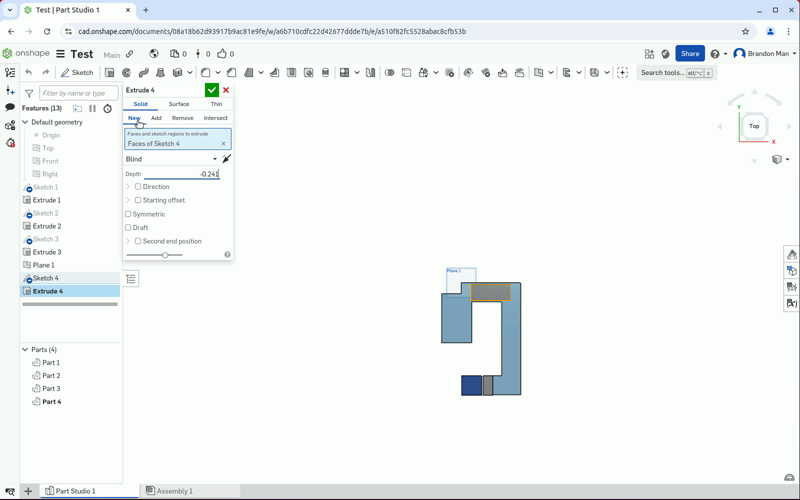
key(enter)
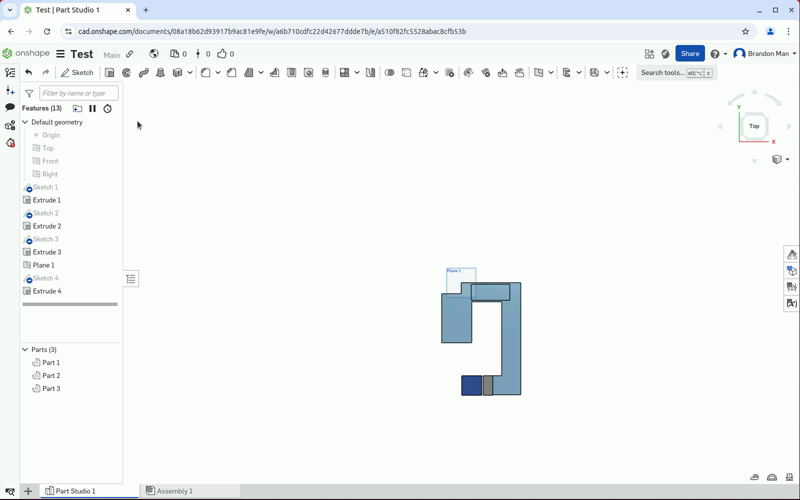
key(shift+h)
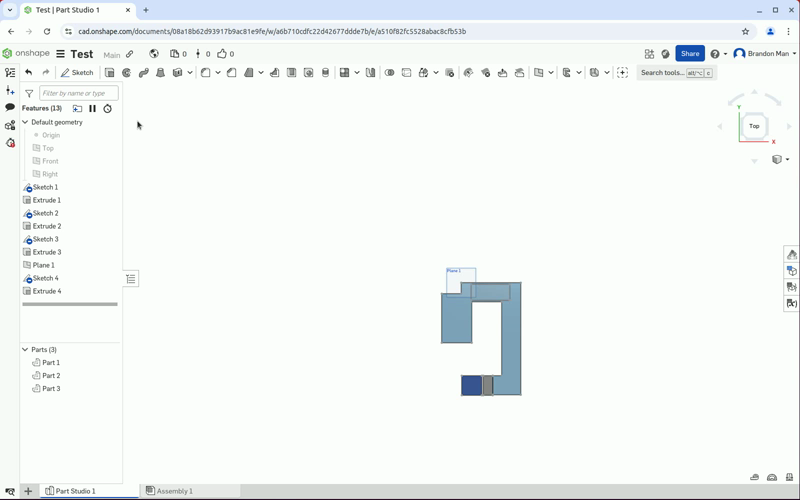
key(shift+h)
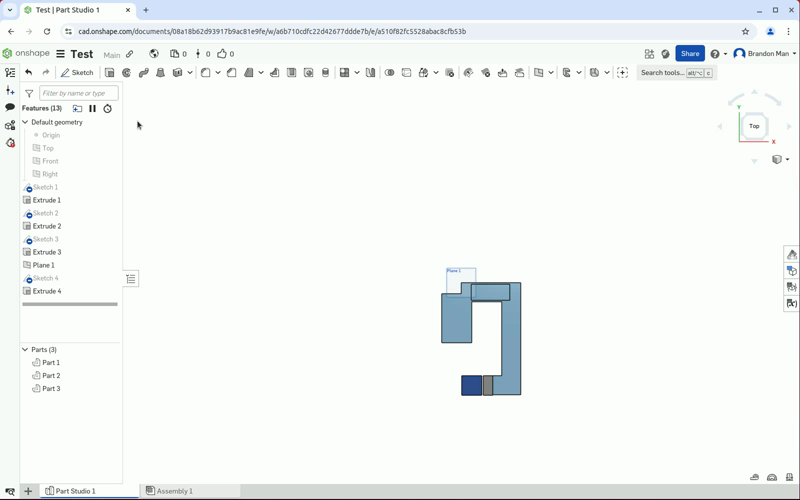
mouse_move(73, 189)
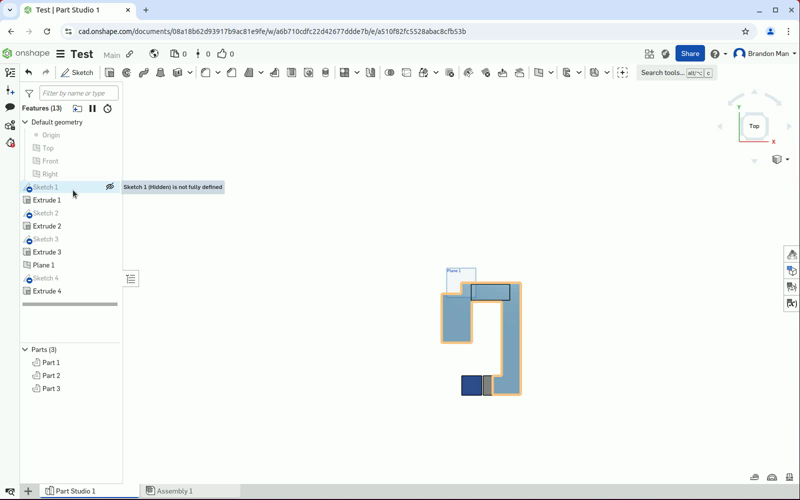
click(73, 189)
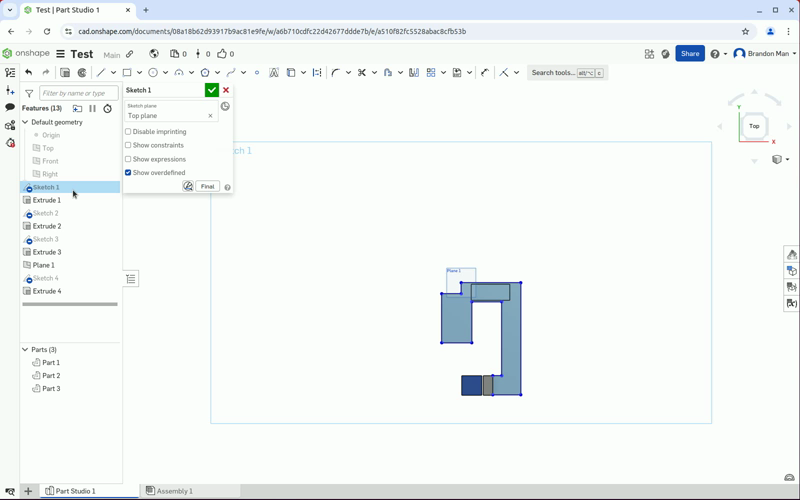
mouse_move(229, 92)
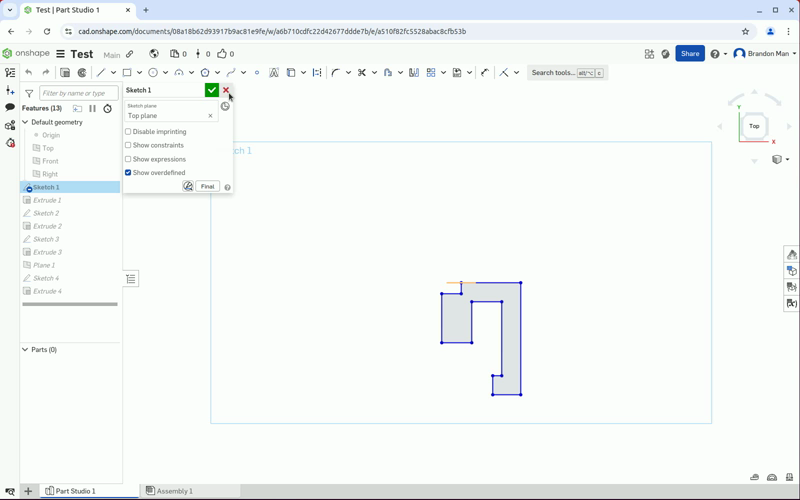
click(229, 92)
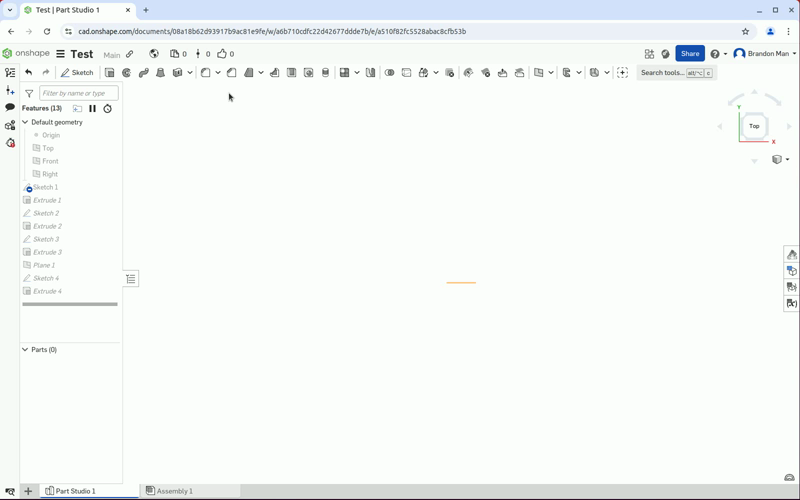
key(shift+s)
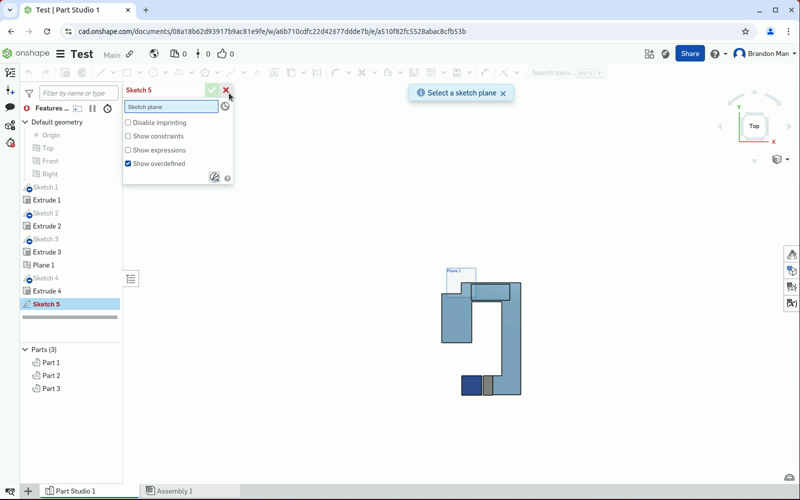
mouse_move(73, 267)
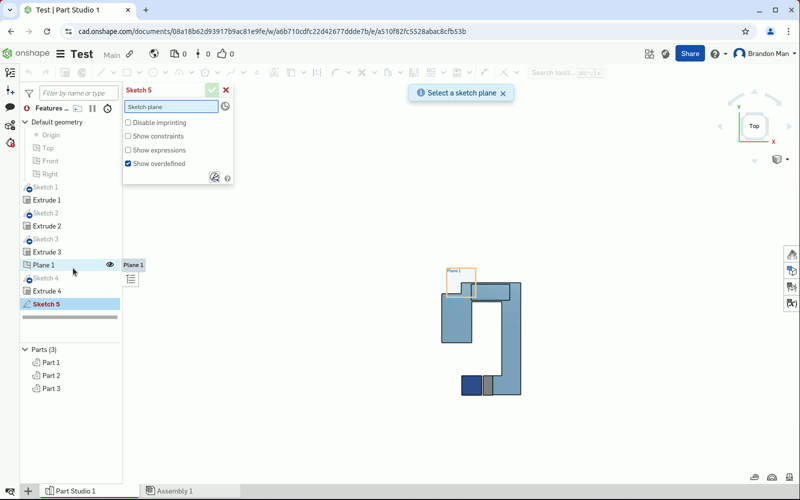
click(73, 267)
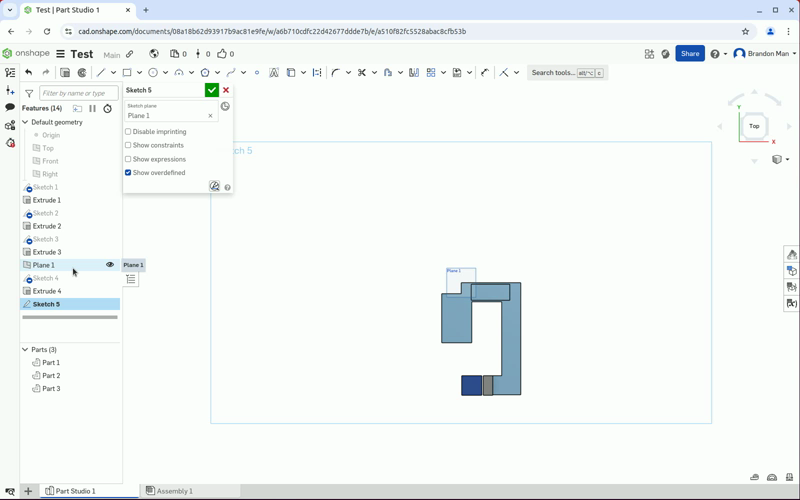
mouse_move(73, 352)
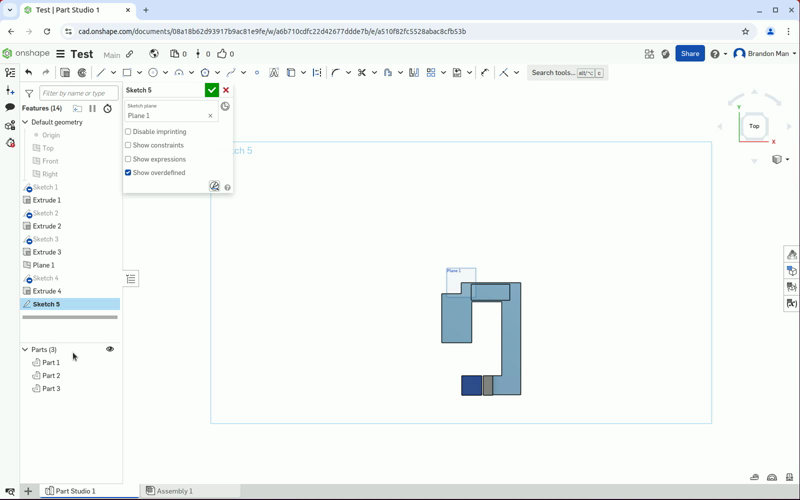
key(y)
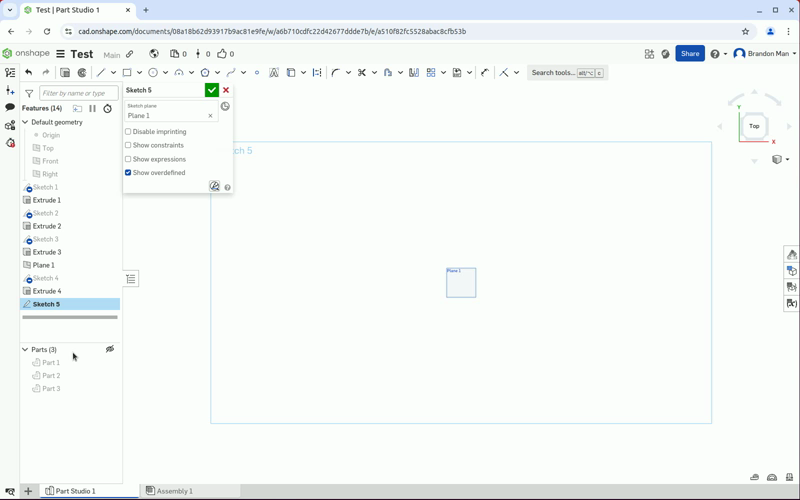
key(l)
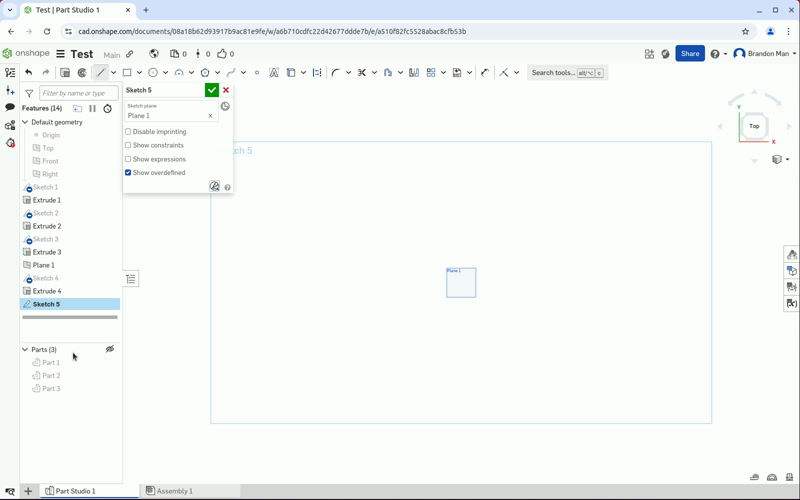
key_down(shift)
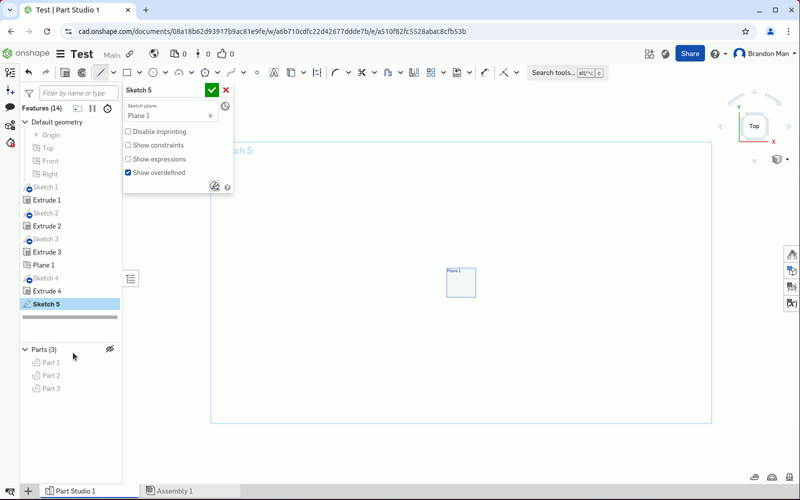
mouse_move(502, 368)
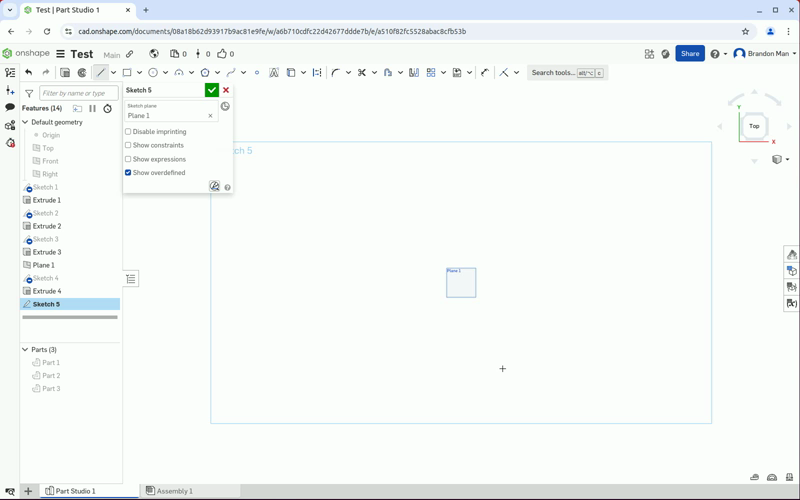
click(502, 368)
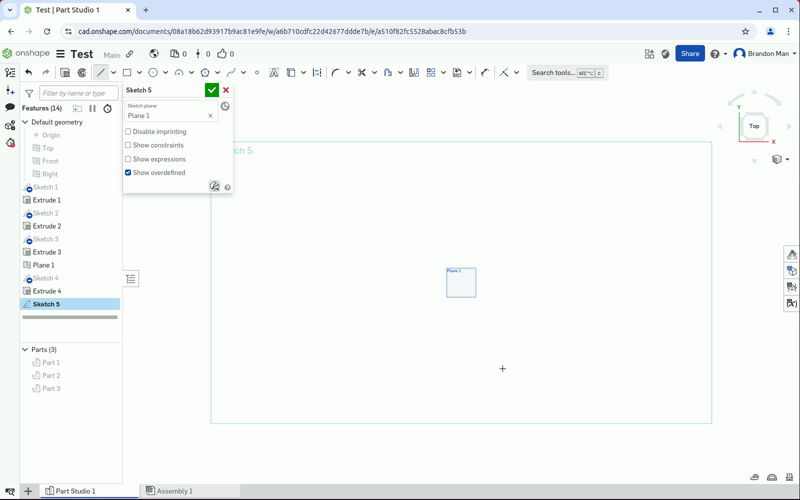
key_up(shift)
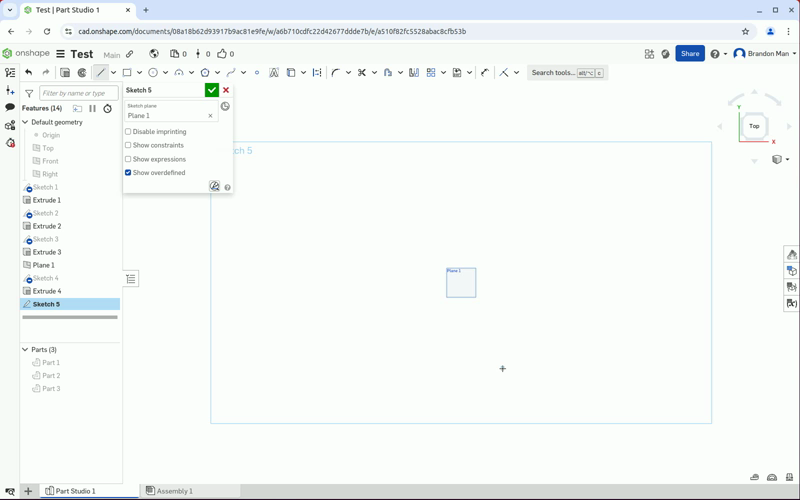
key_down(shift)
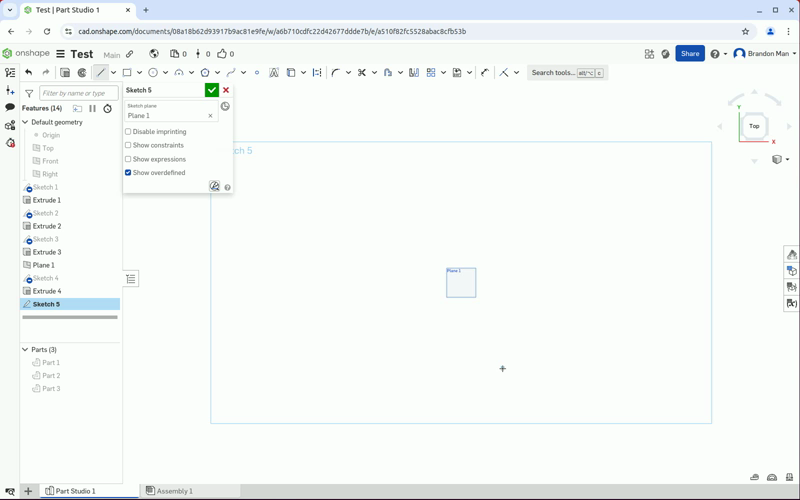
mouse_move(532, 368)
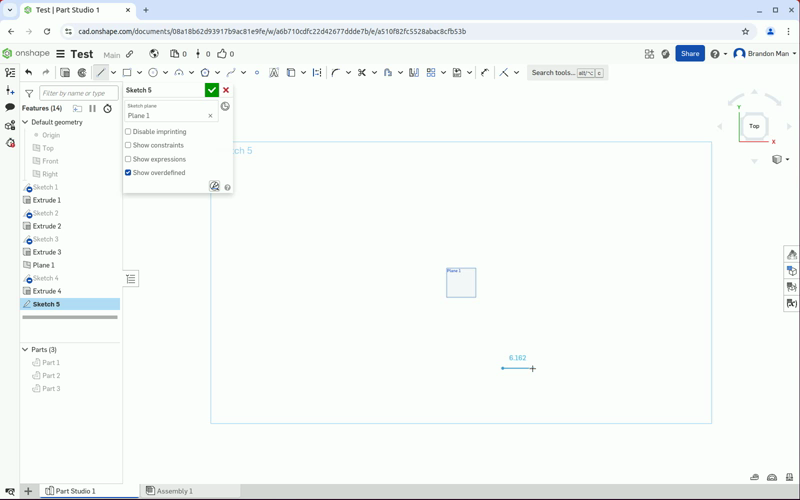
mouse_move(519, 368)
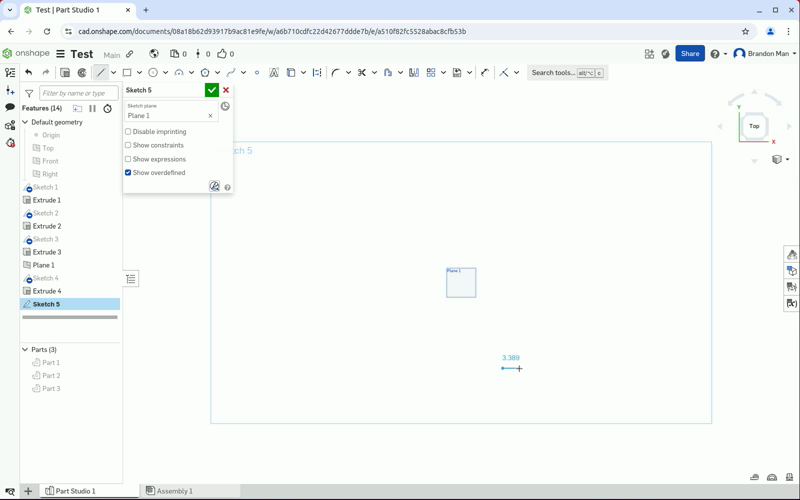
click(519, 368)
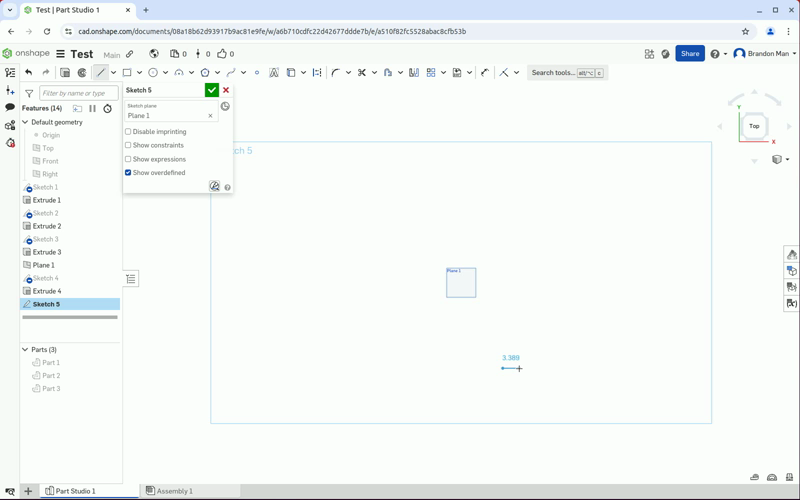
key_up(shift)
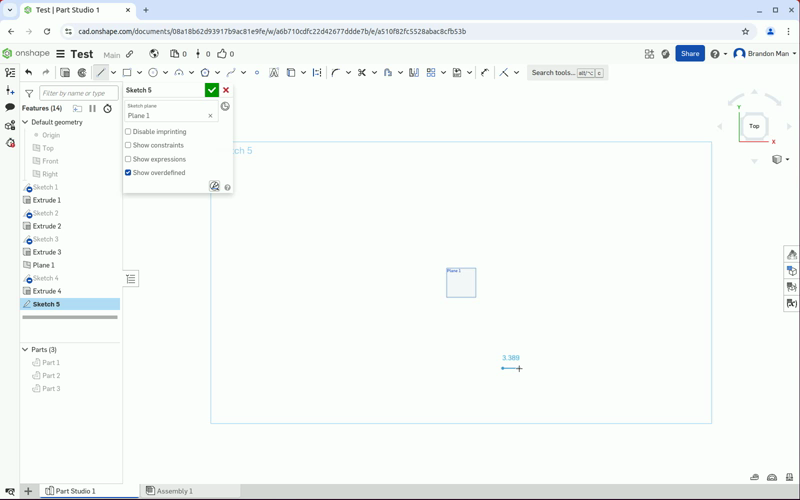
key_down(shift)
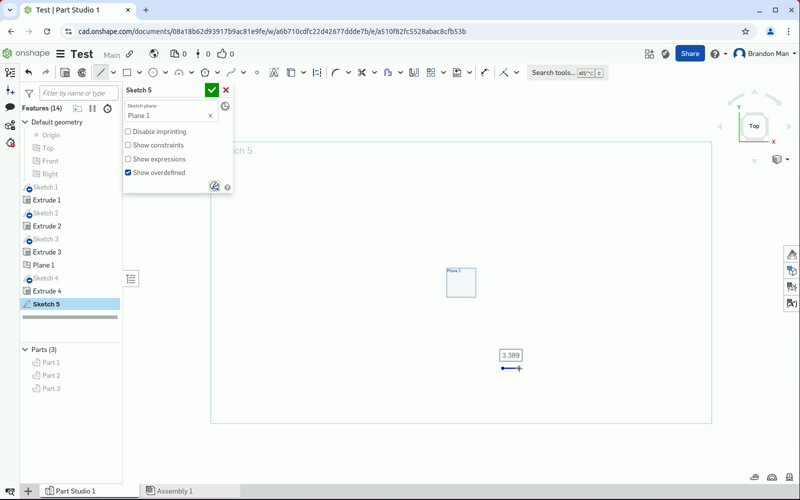
mouse_move(549, 368)
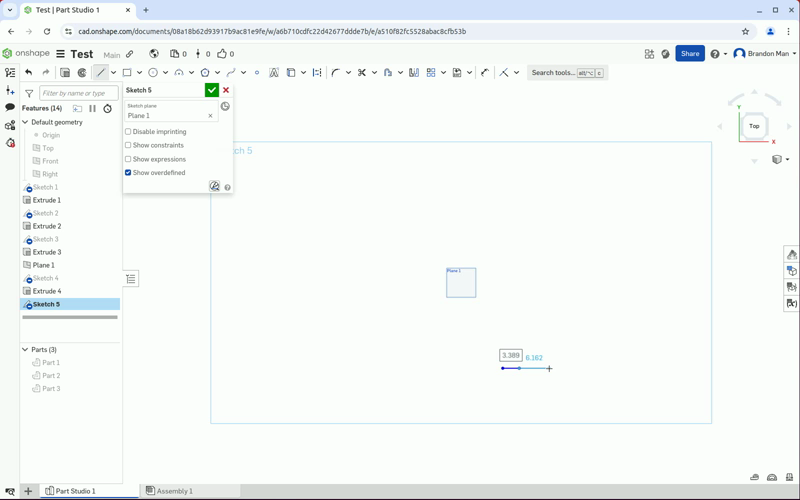
mouse_move(519, 339)
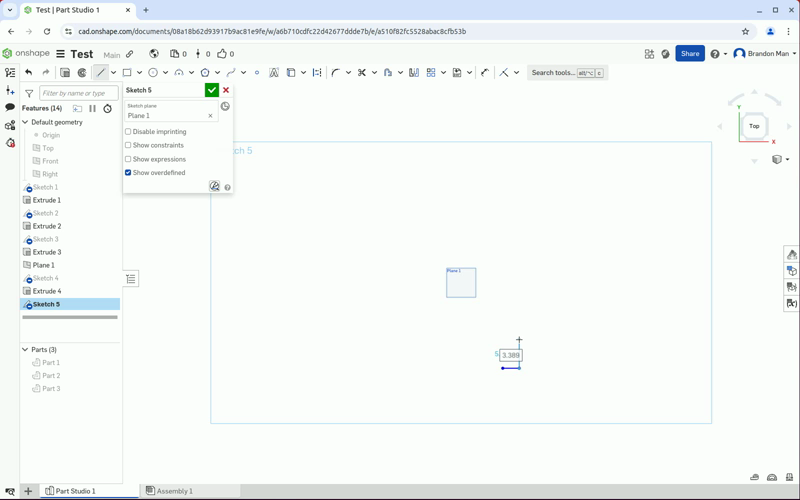
click(519, 339)
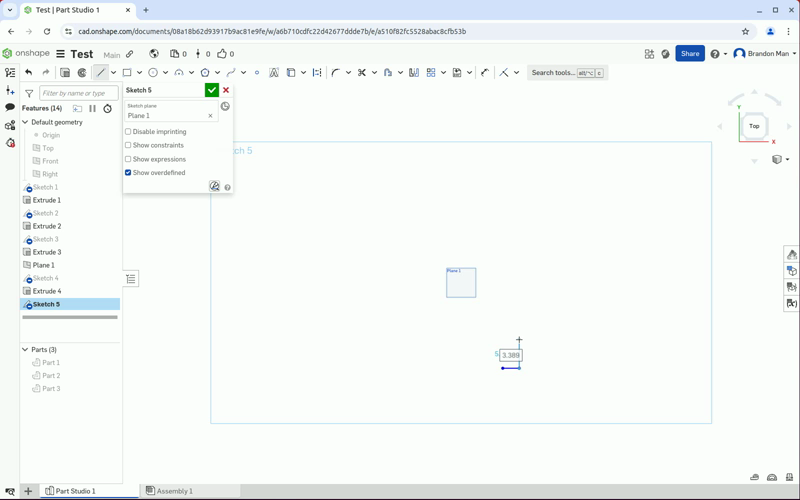
key_up(shift)
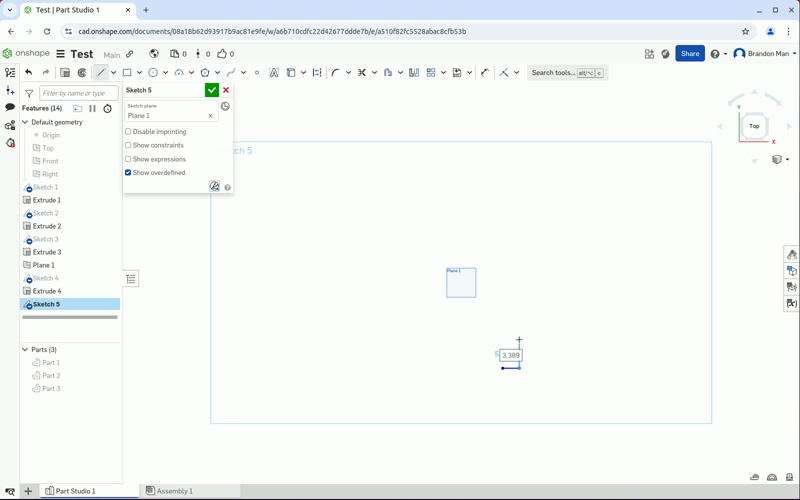
key_down(shift)
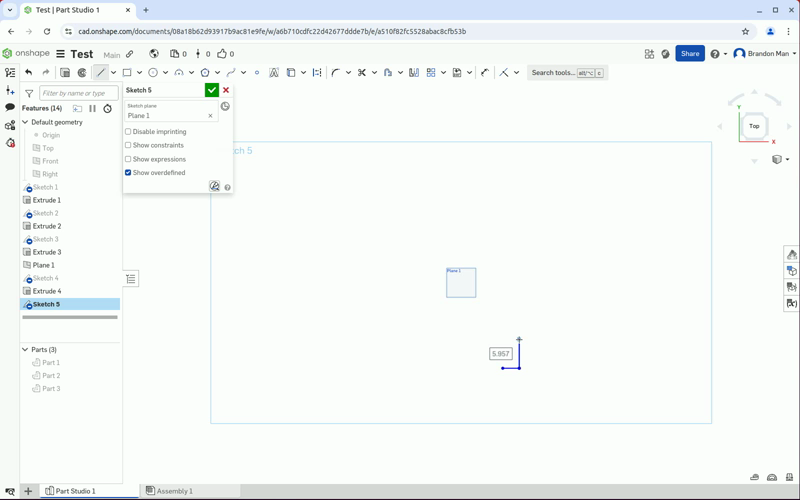
mouse_move(549, 339)
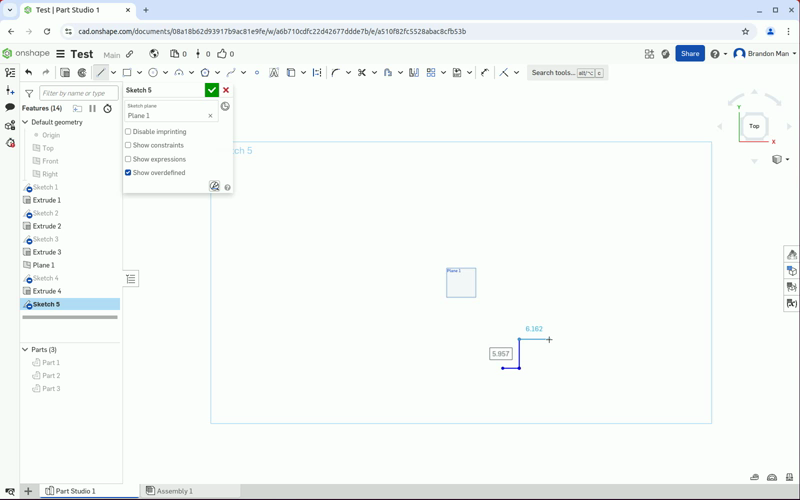
mouse_move(502, 339)
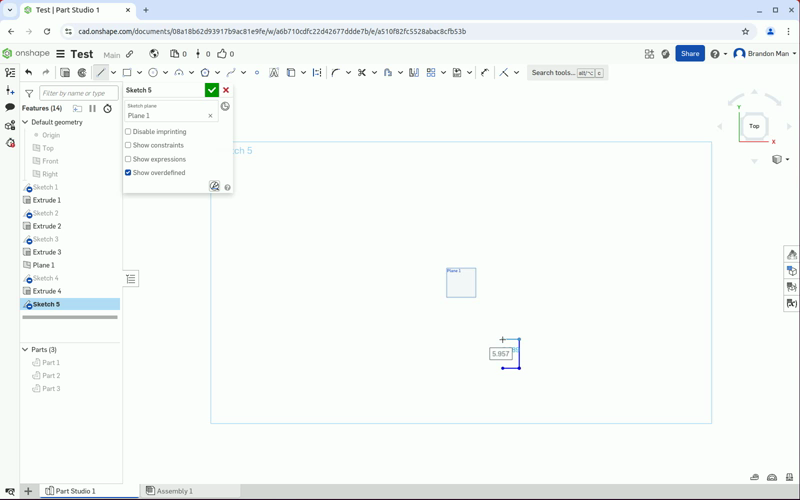
click(502, 339)
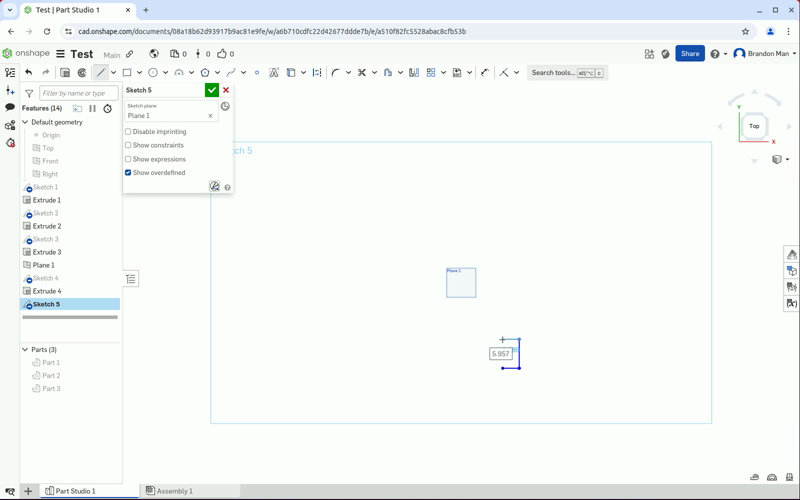
key_up(shift)
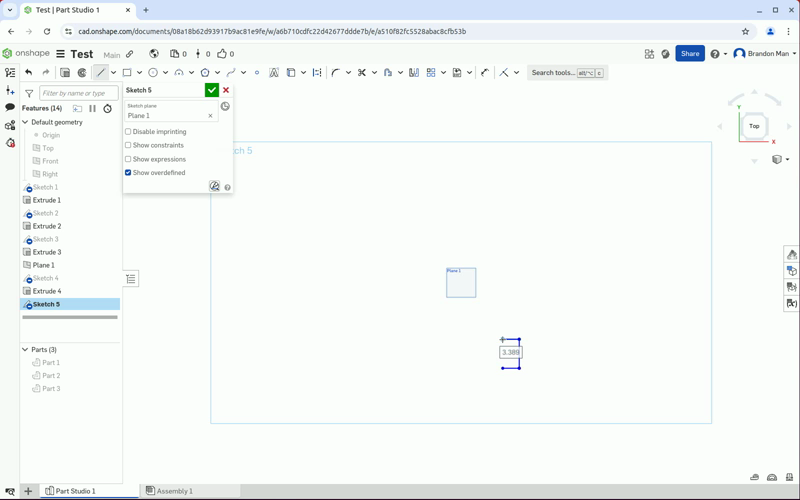
mouse_move(532, 339)
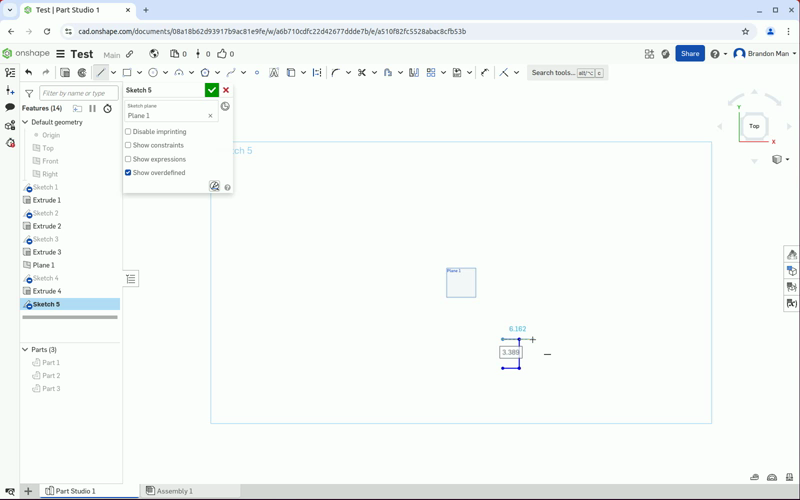
key_down(shift)
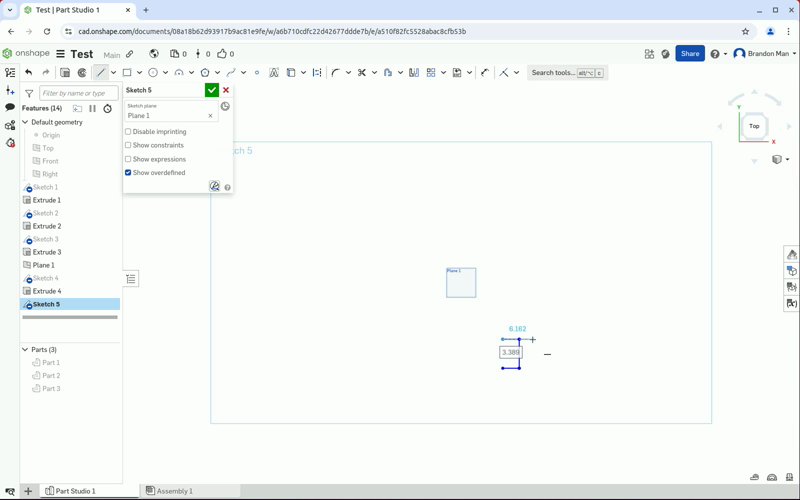
mouse_move(502, 368)
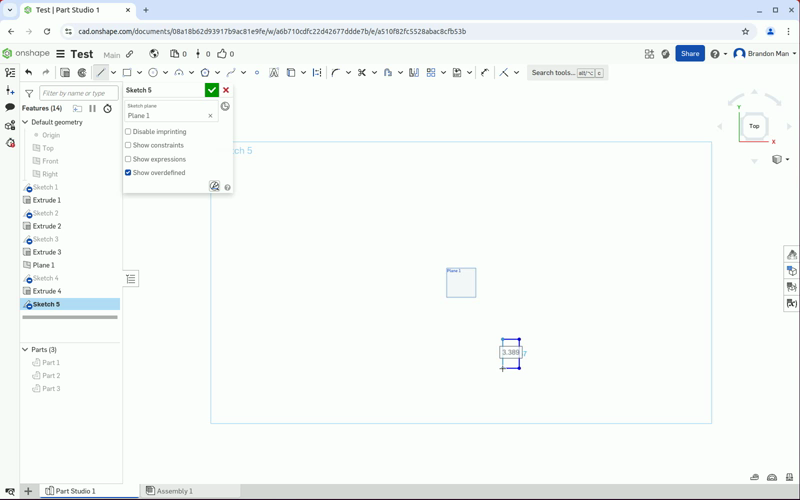
key_up(shift)
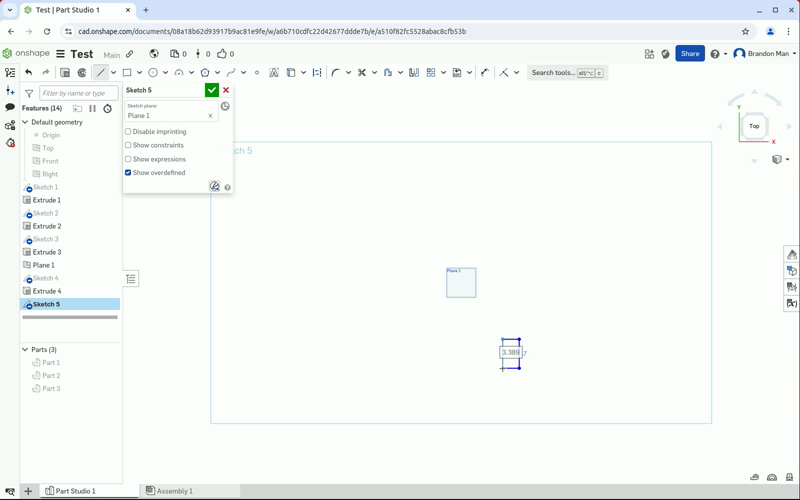
click(502, 368)
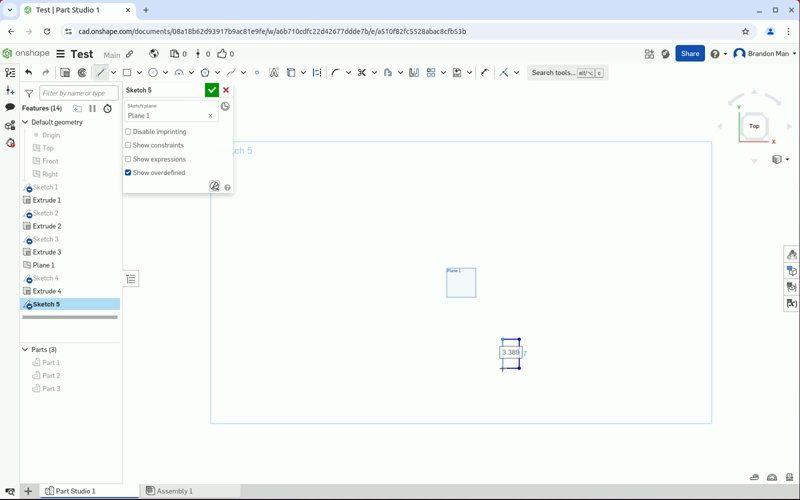
key(esc)
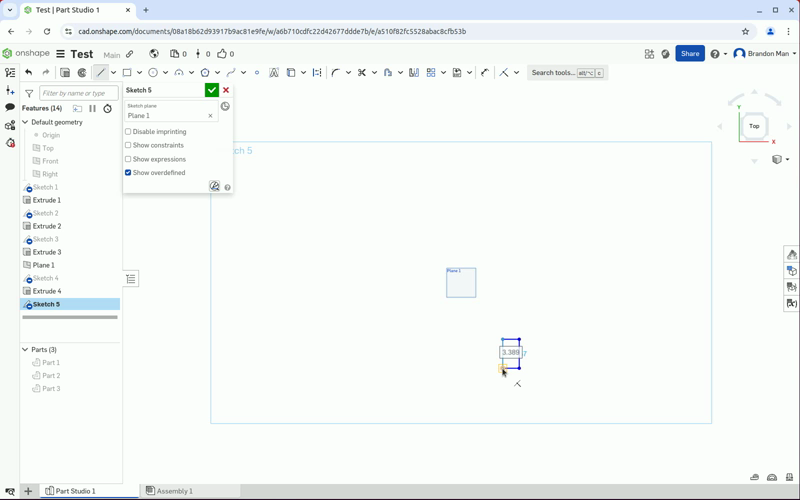
mouse_move(507, 353)
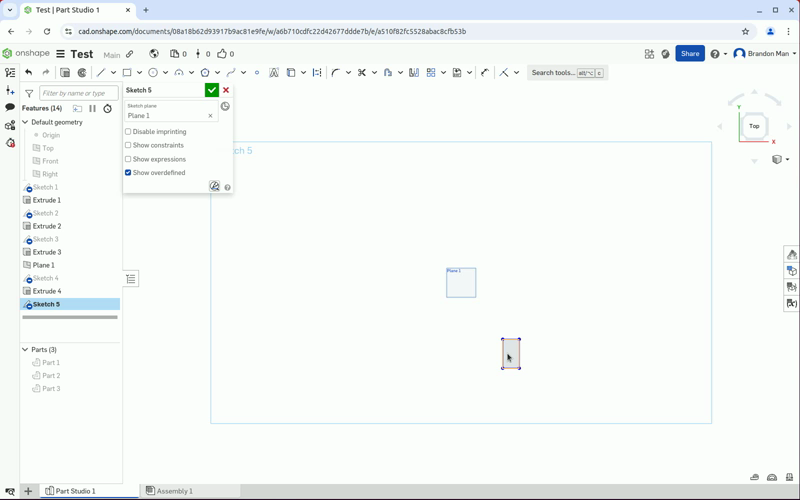
scroll(6)
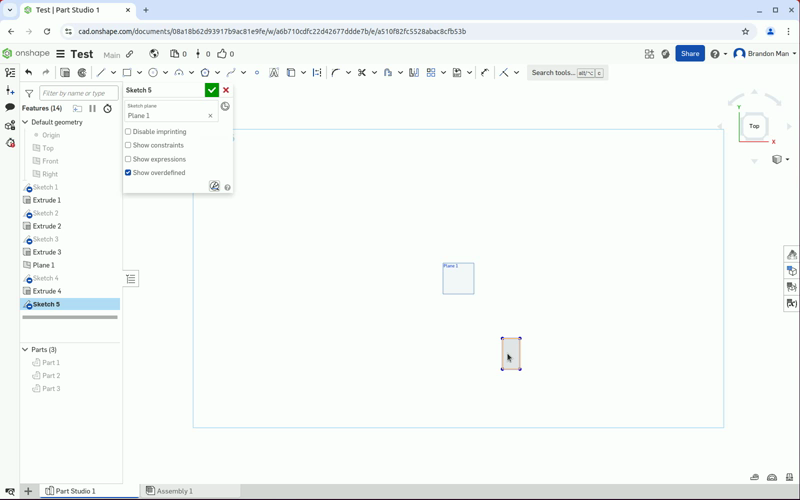
scroll(6)
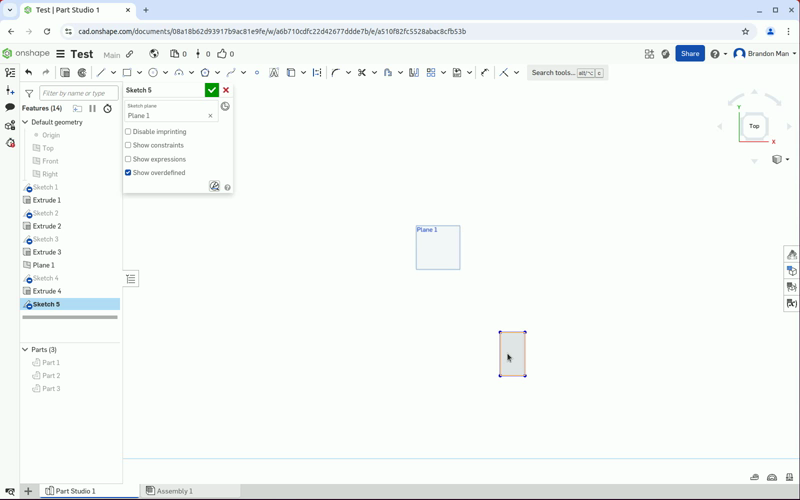
scroll(6)
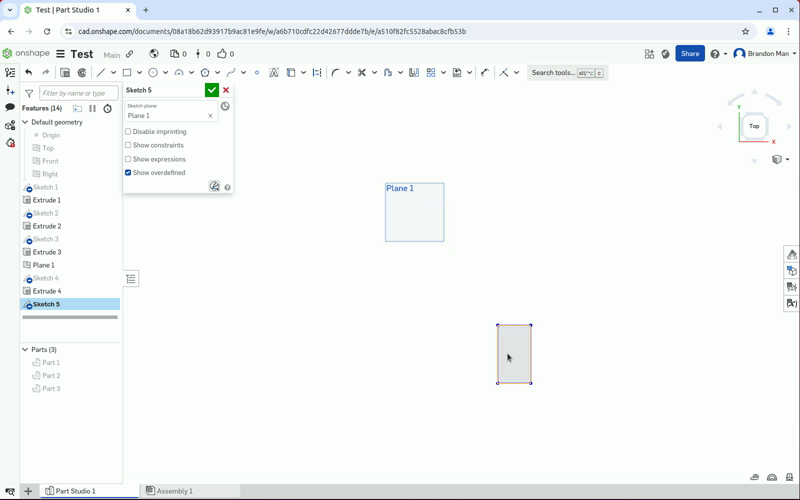
scroll(6)
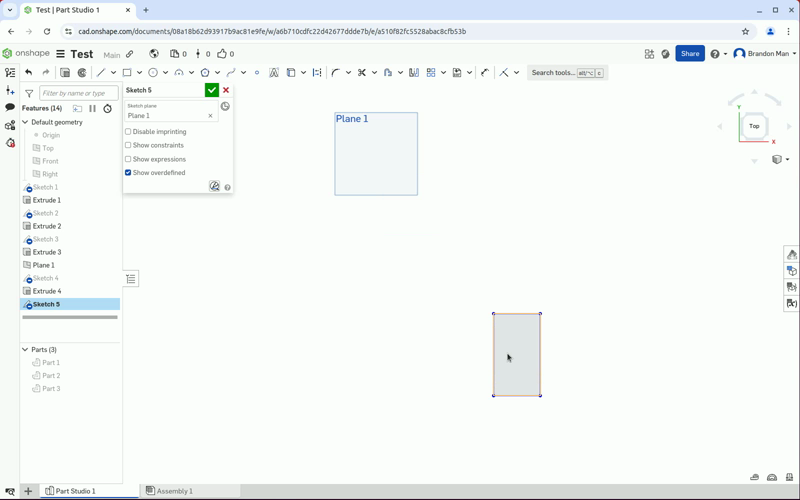
scroll(6)
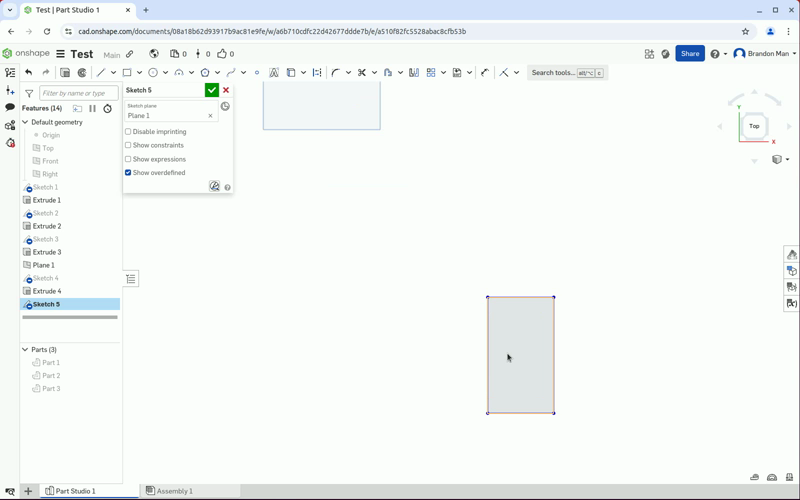
scroll(6)
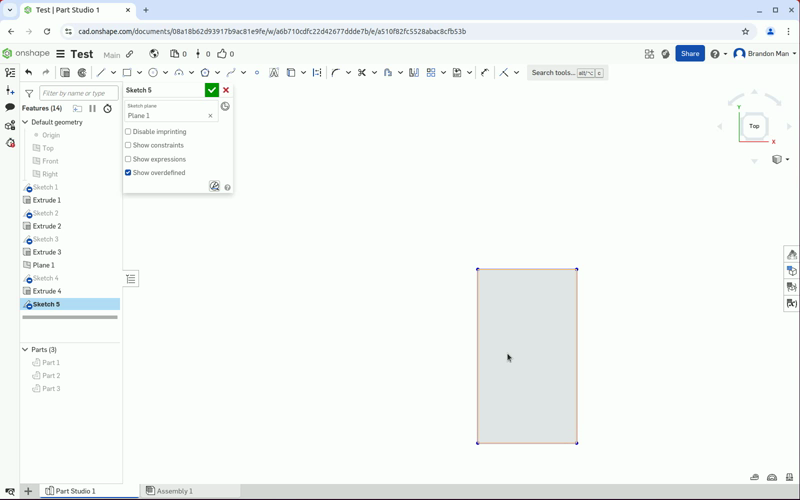
scroll(6)
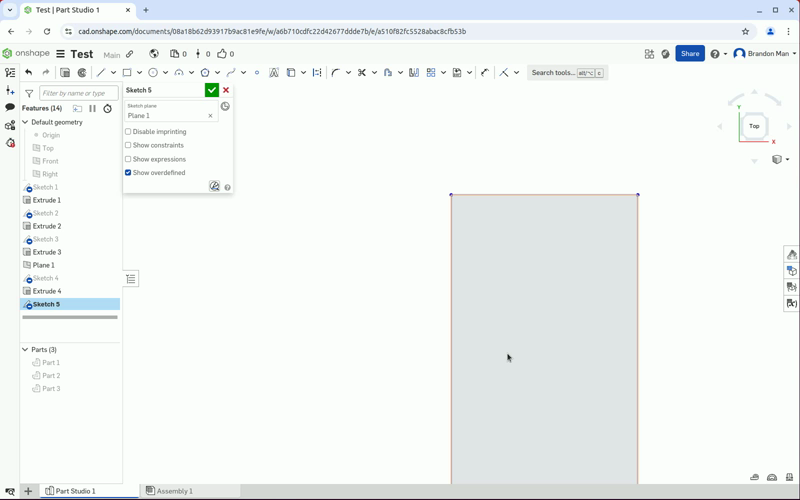
click(507, 353)
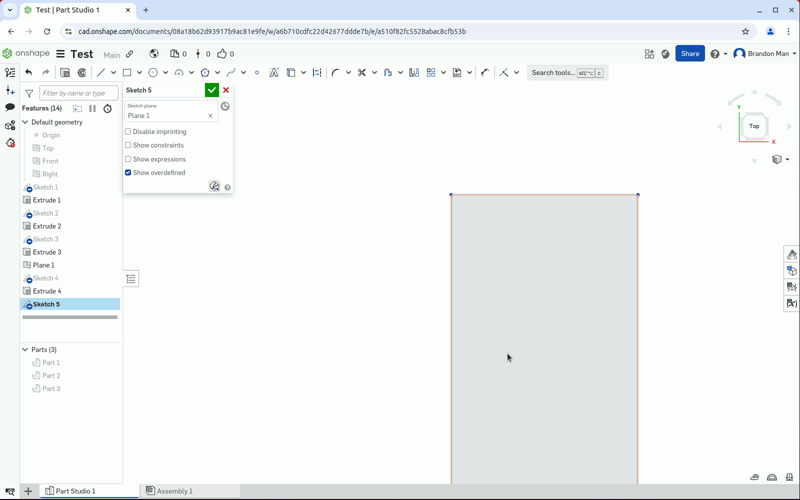
scroll(-6)
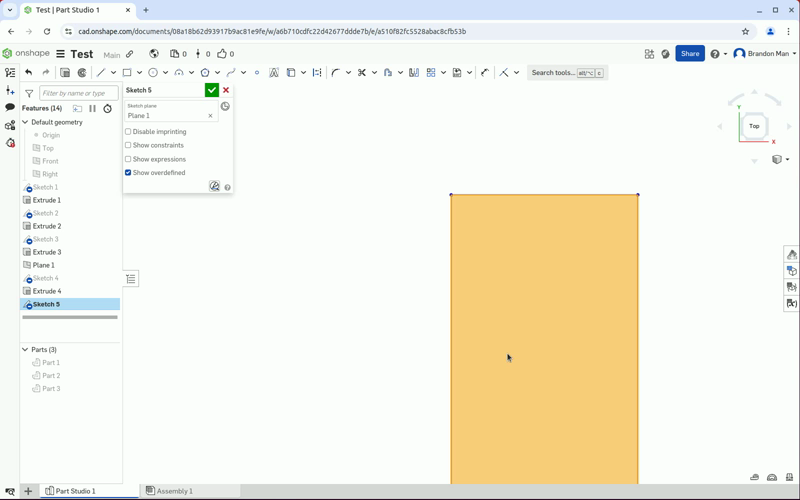
scroll(-6)
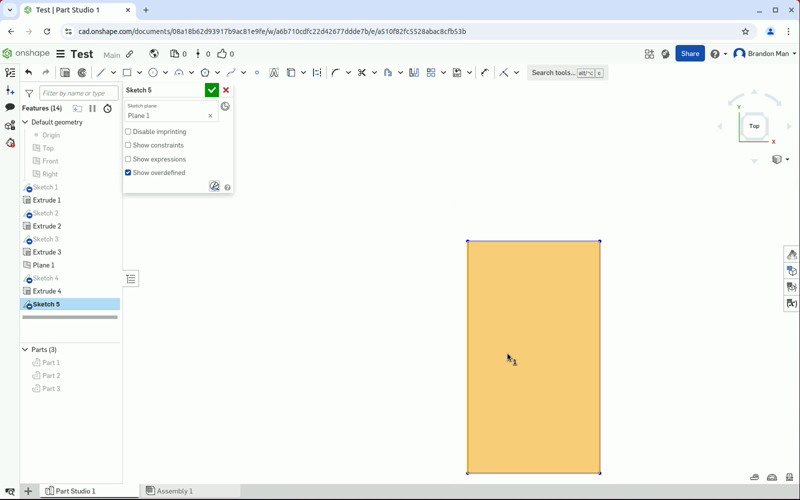
scroll(-6)
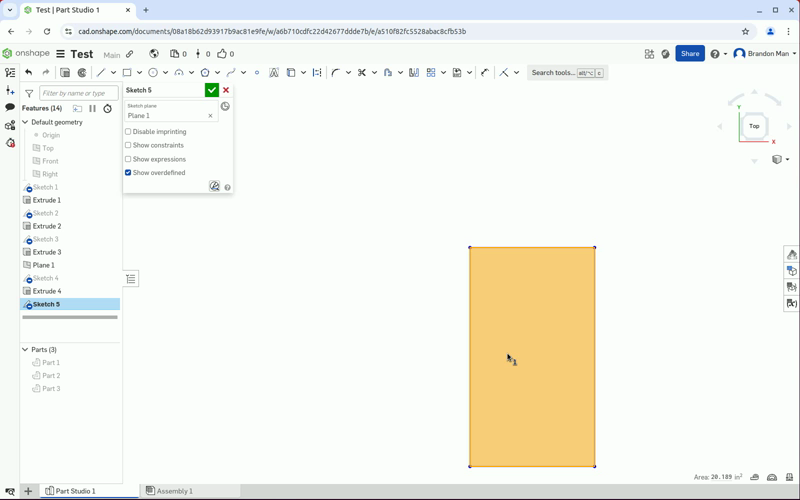
scroll(-6)
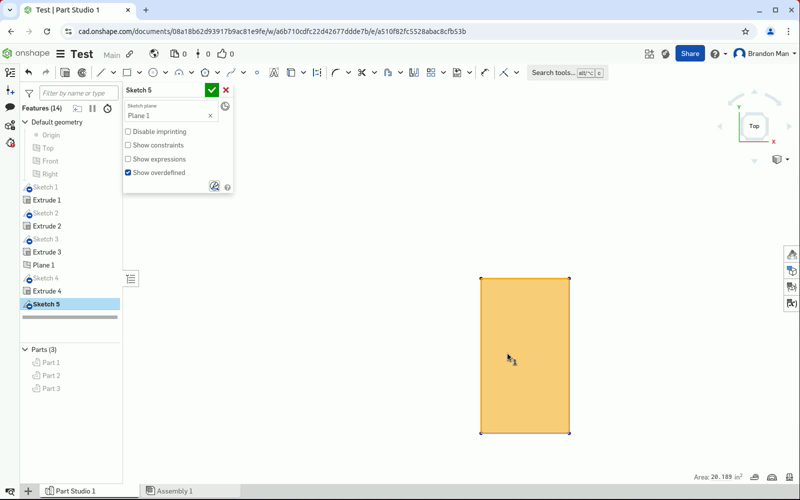
scroll(-6)
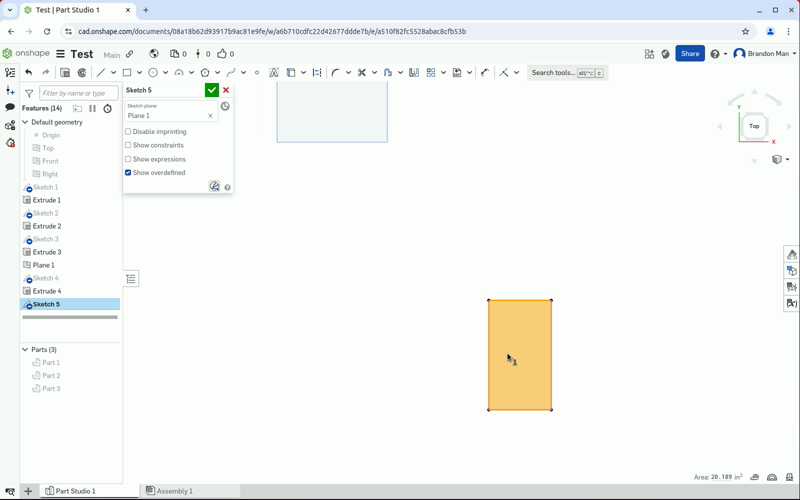
scroll(-6)
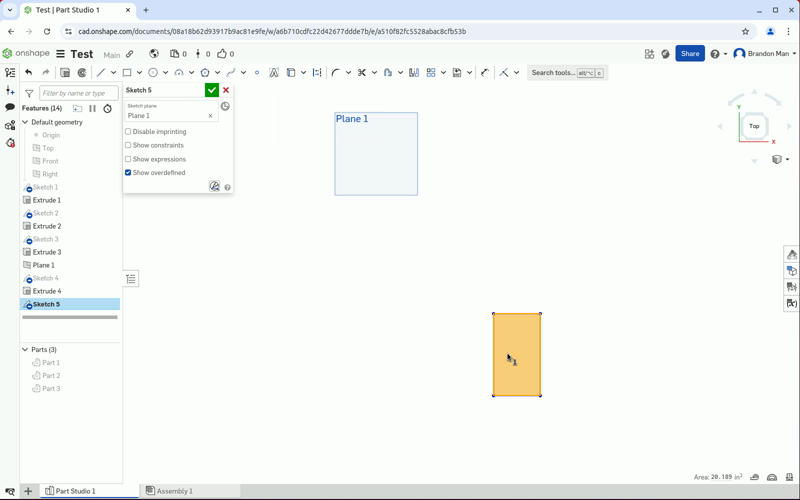
scroll(-6)
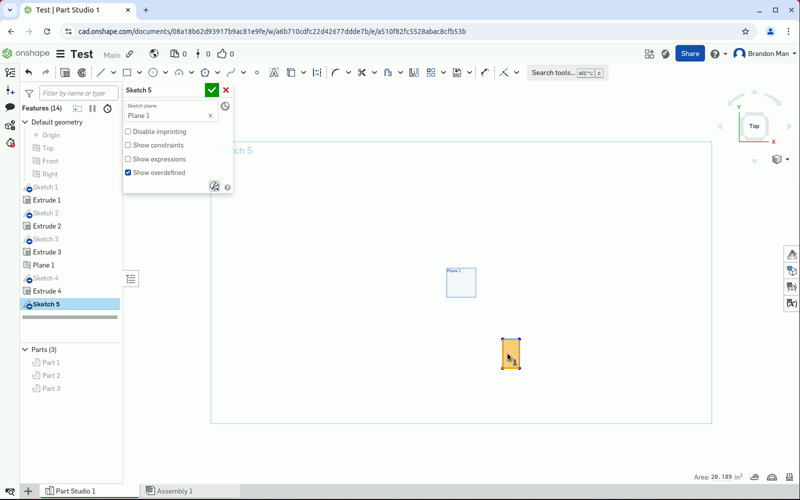
mouse_move(73, 352)
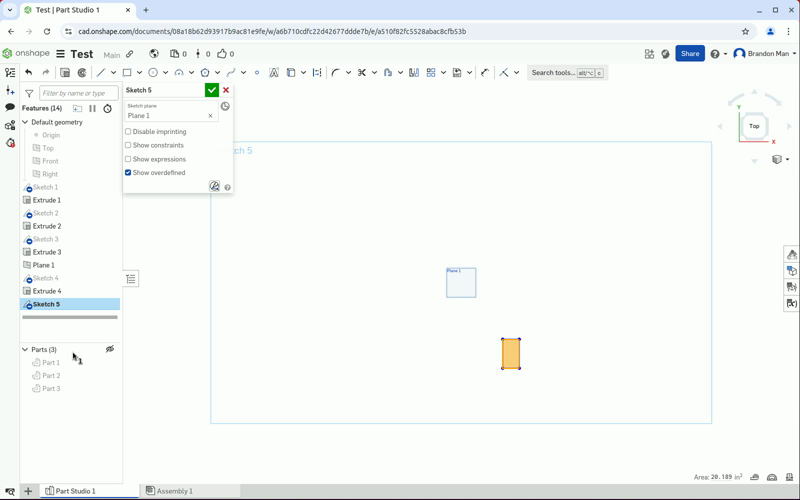
key(shift+y)
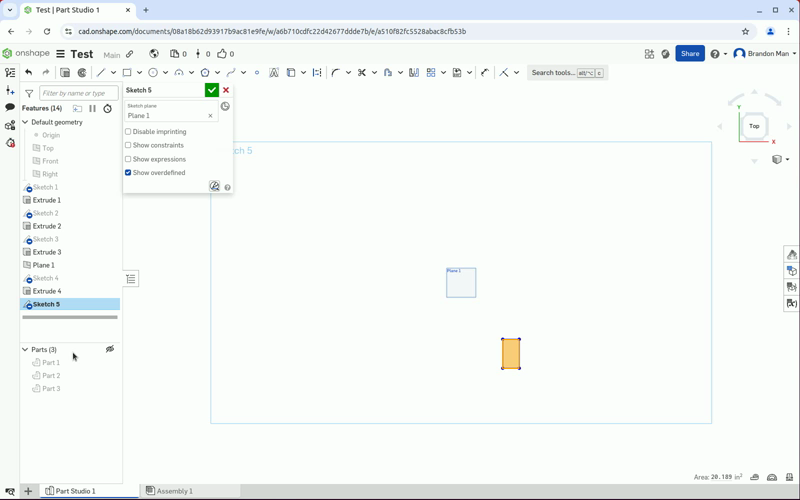
key(shift+e)
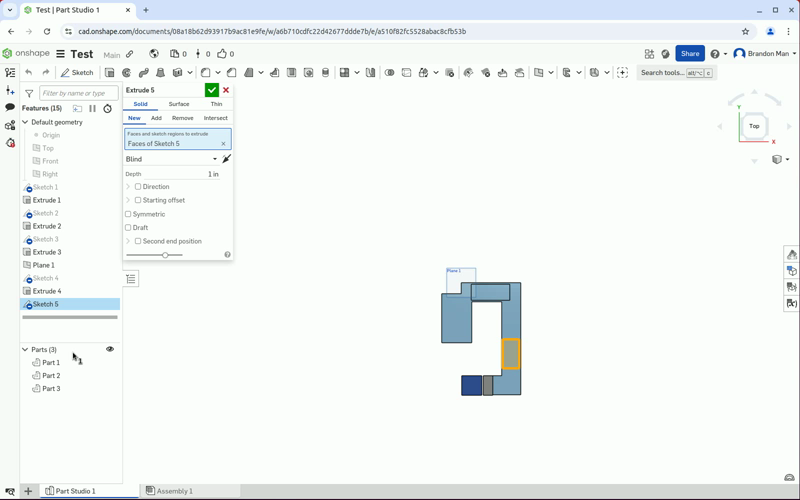
mouse_move(143, 106)
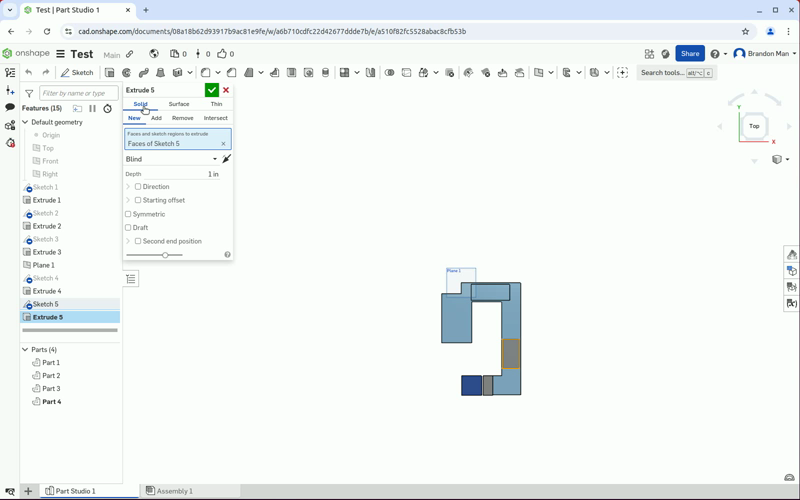
click(143, 106)
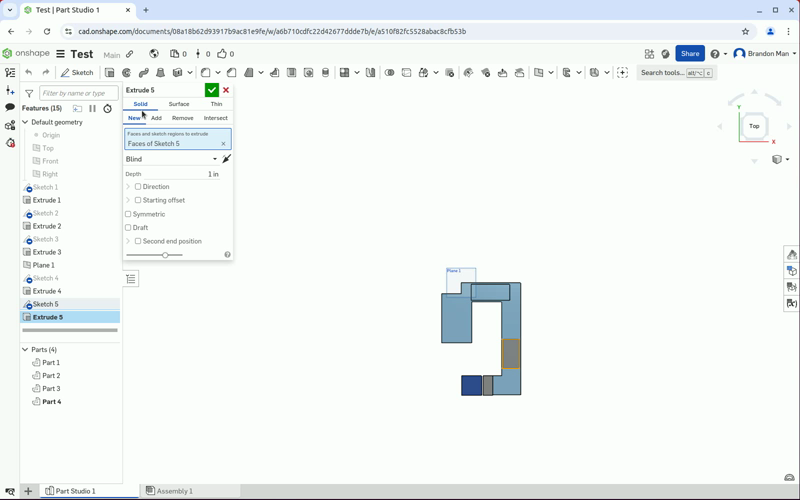
mouse_move(137, 120)
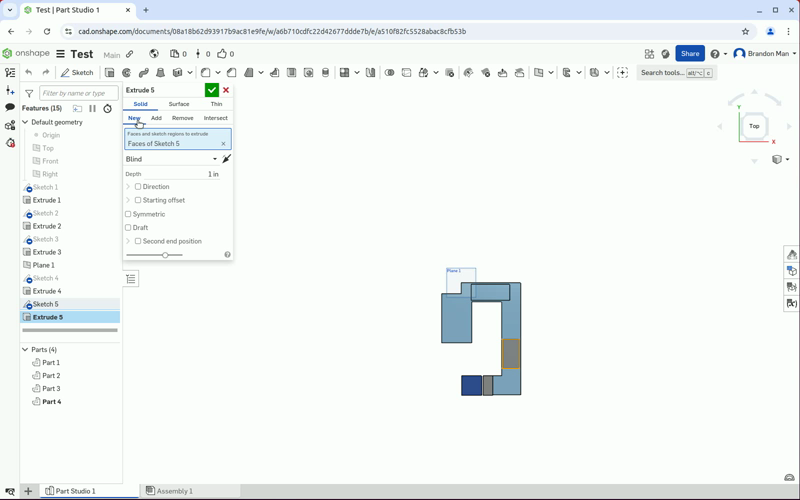
click(137, 120)
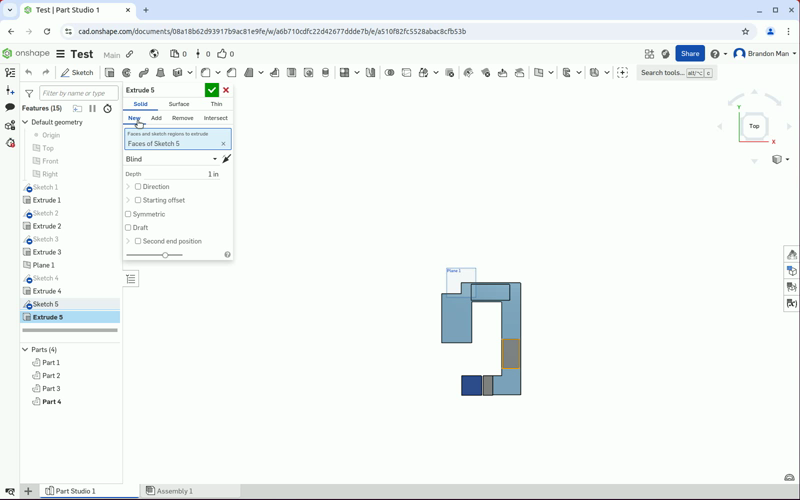
key(tab, 4)
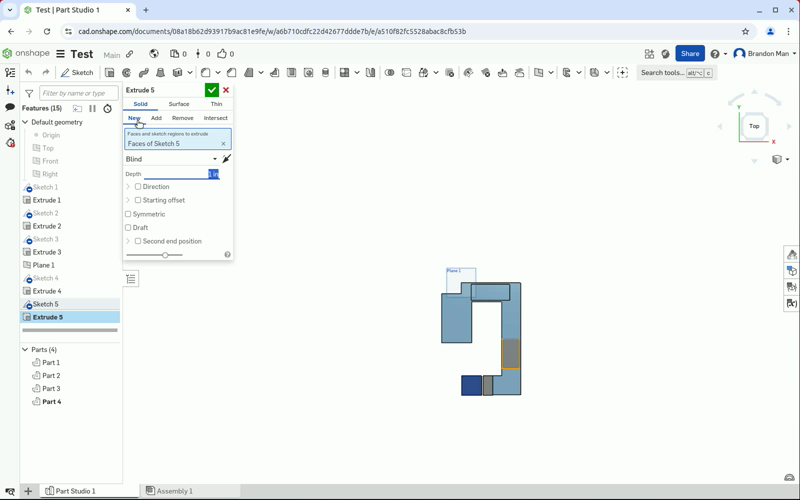
text(-0.241)
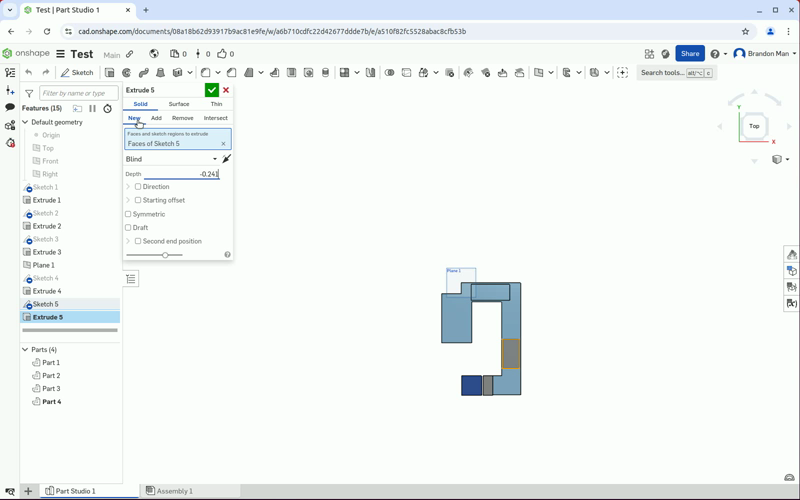
key(enter)
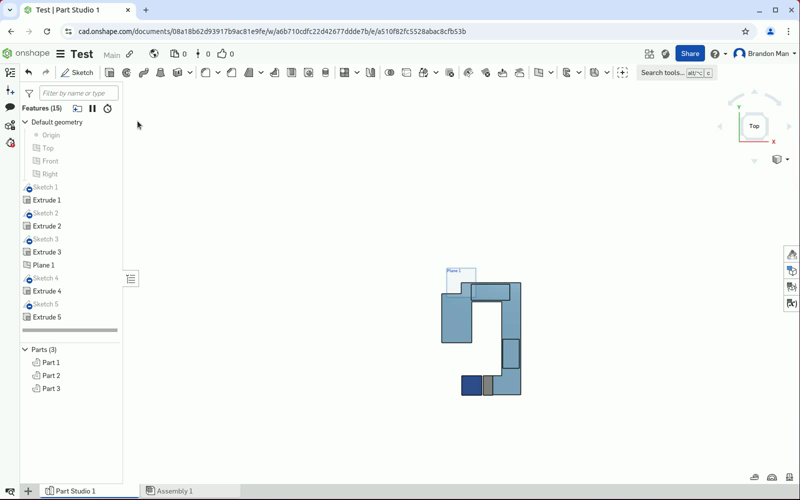
key(shift+h)
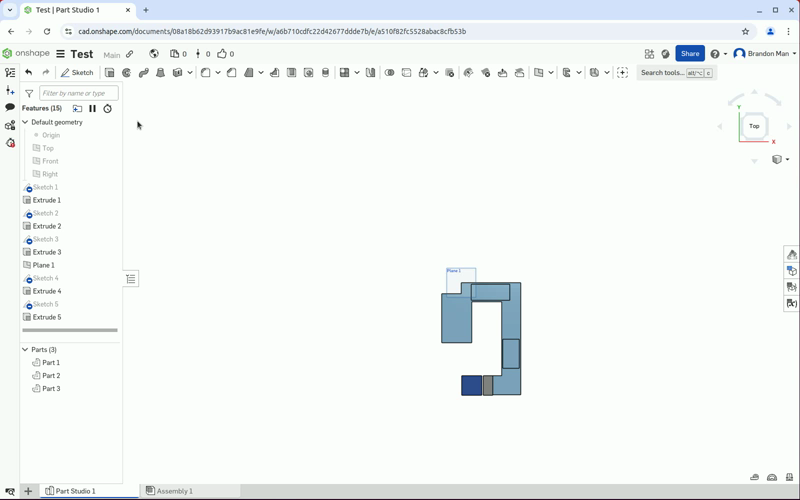
key(shift+h)
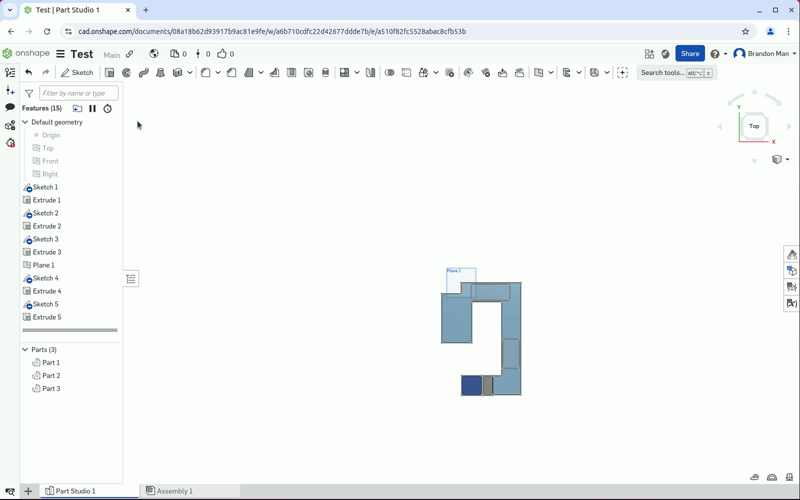
key(shift+7)
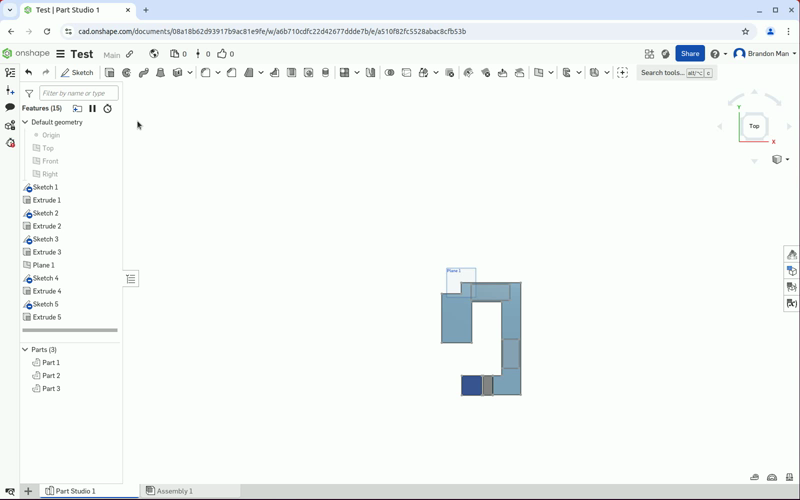
key(up, 3)
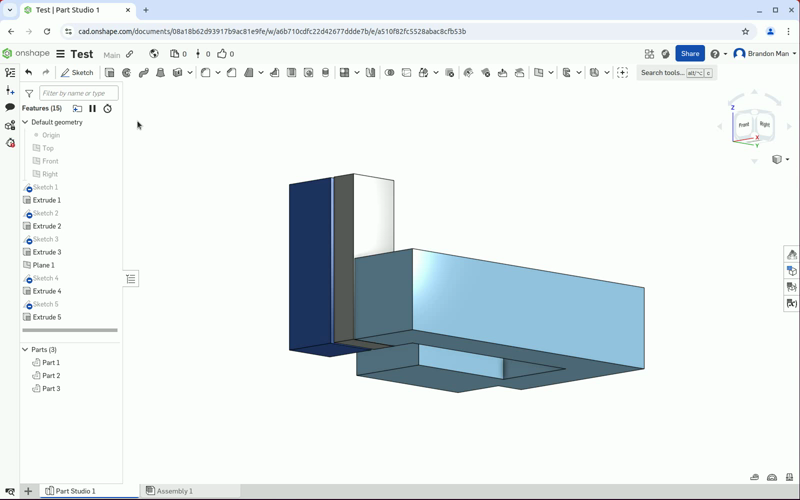
key(left, 3)
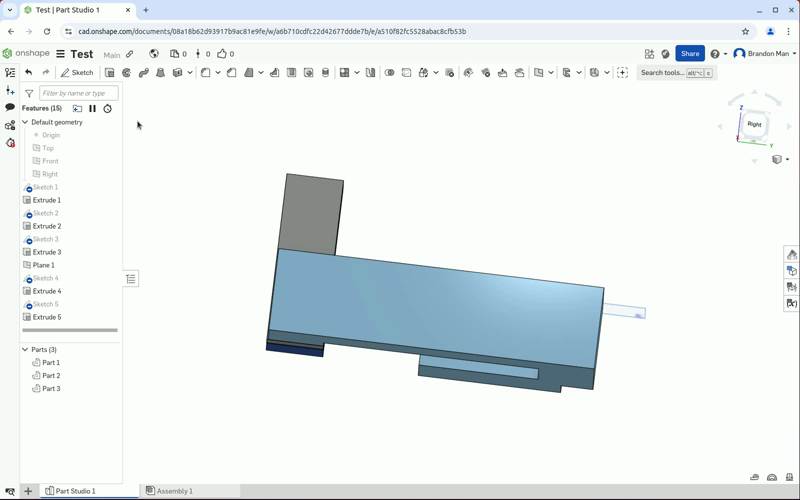
key(right, 3)
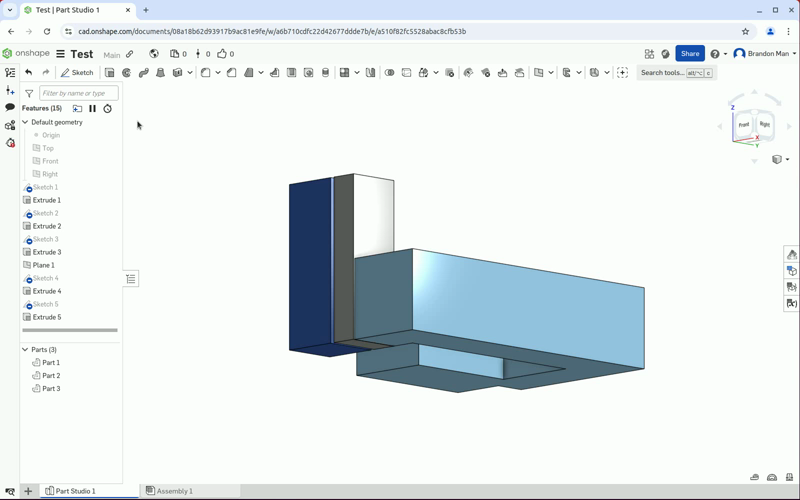
key(down, 3)
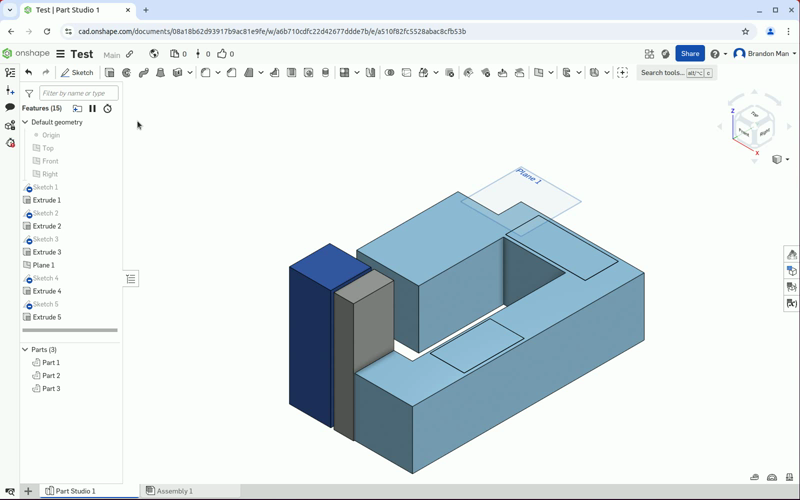
mouse_move(73, 189)
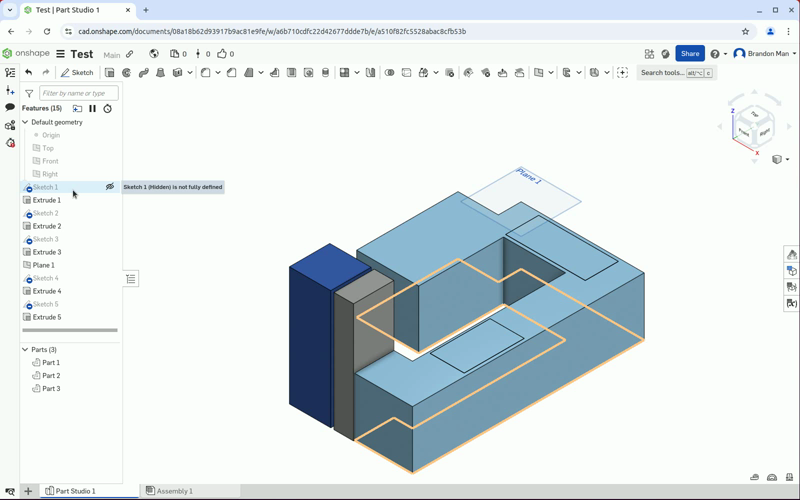
click(73, 189)